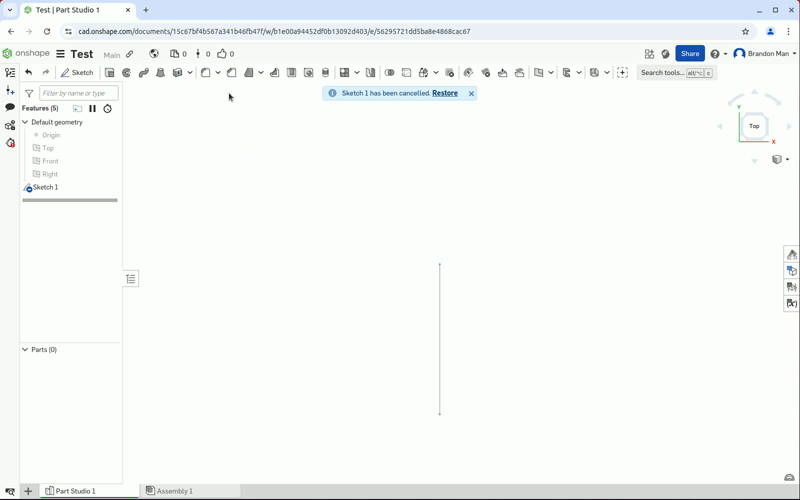
key(shift+h)
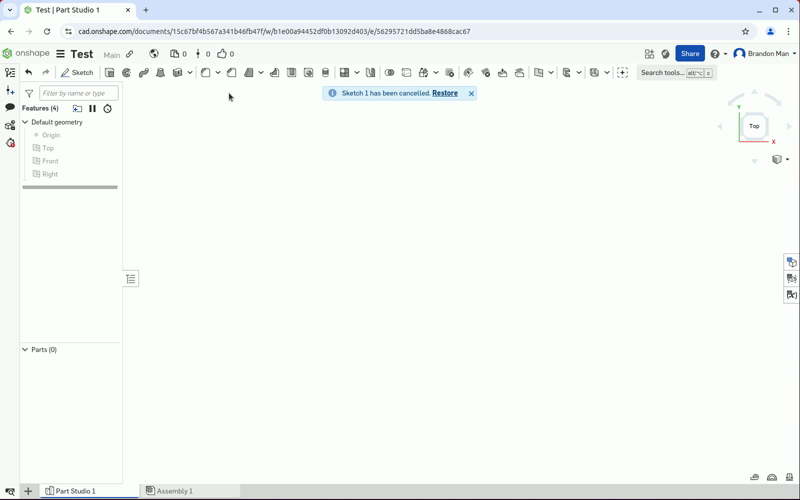
mouse_move(73, 352)
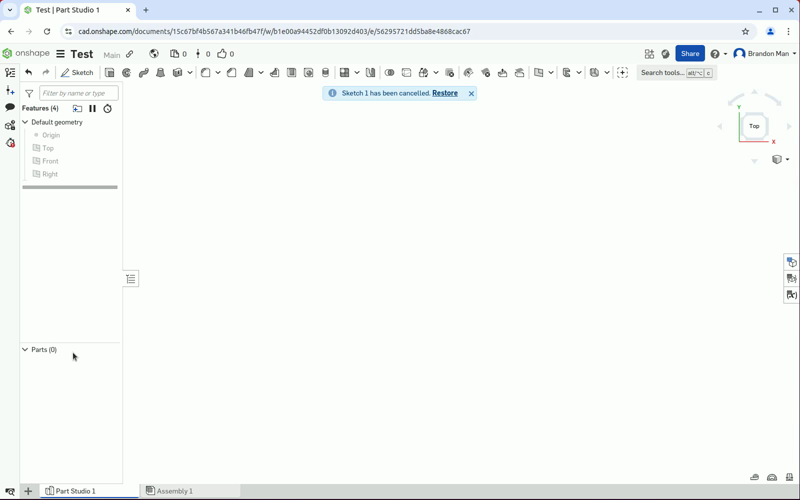
key(y)
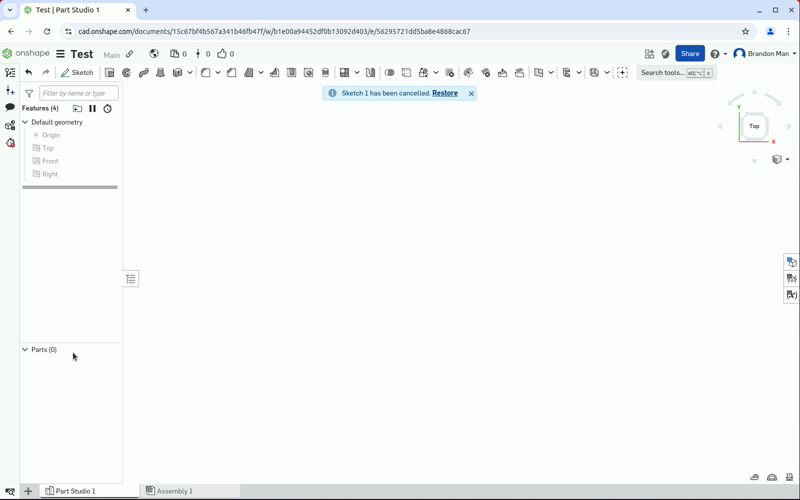
key(shift+p)
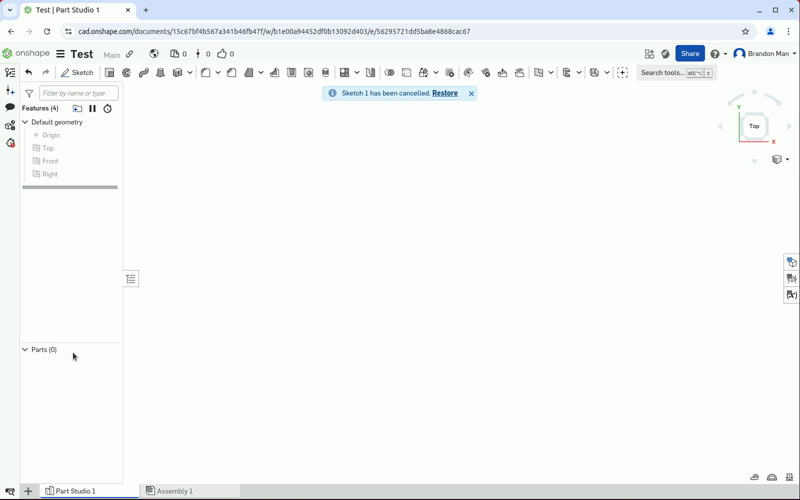
key(space)
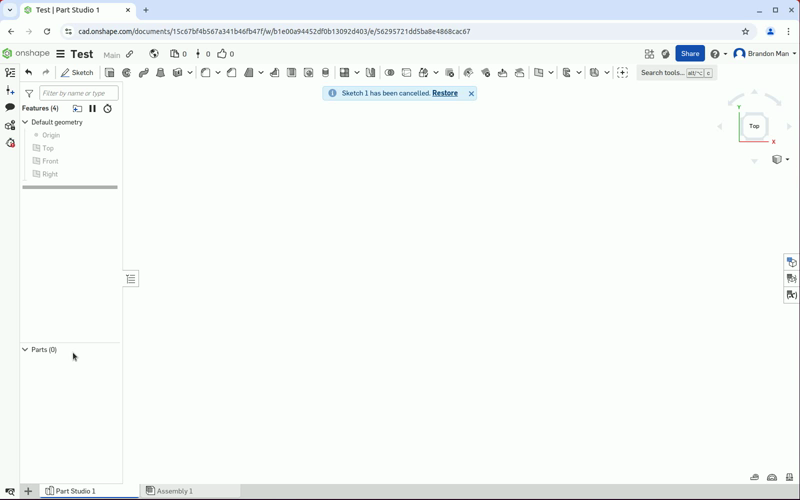
key_down(shift)
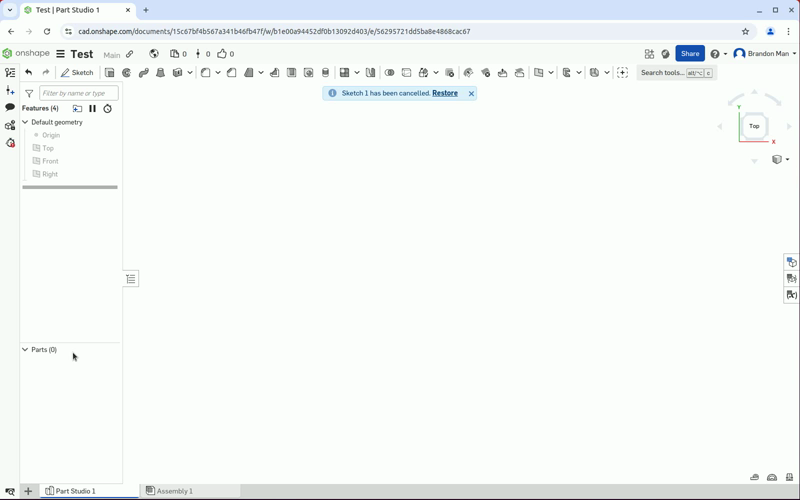
key(up)
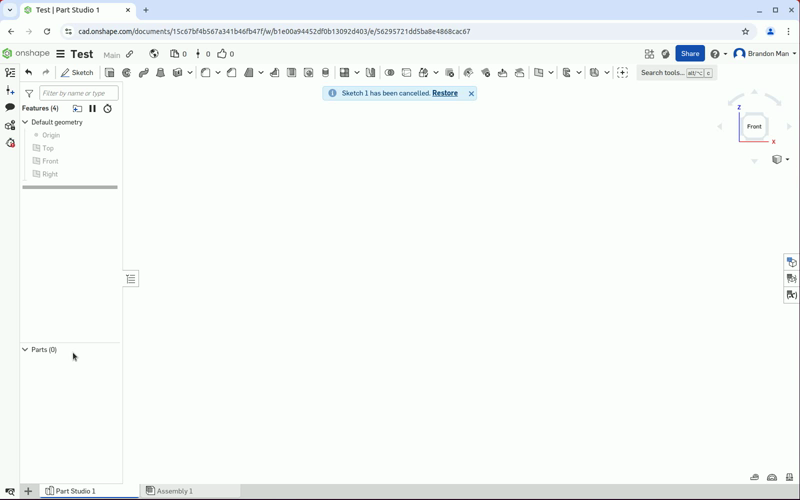
key_up(shift)
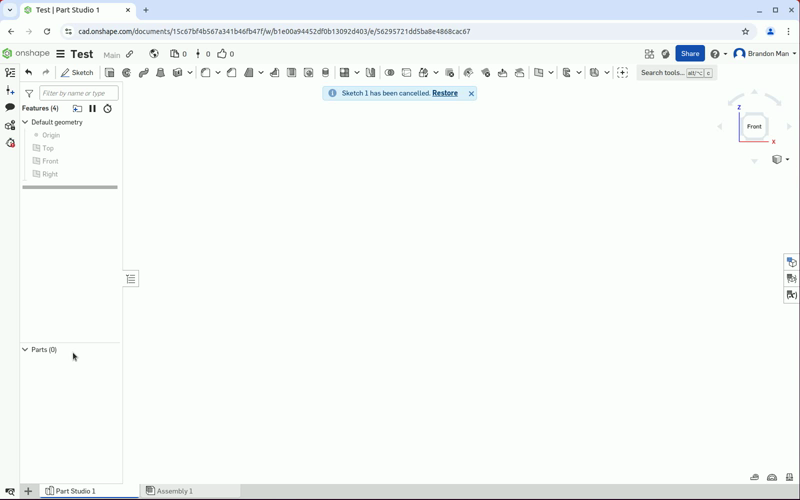
mouse_move(73, 352)
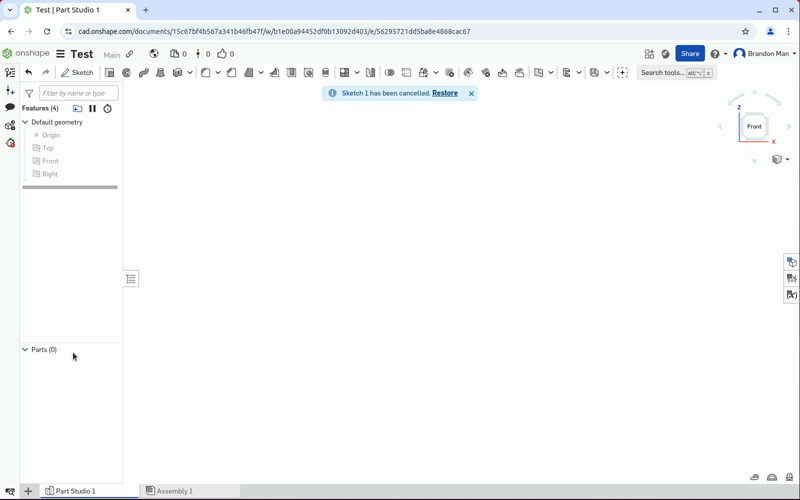
key(shift+y)
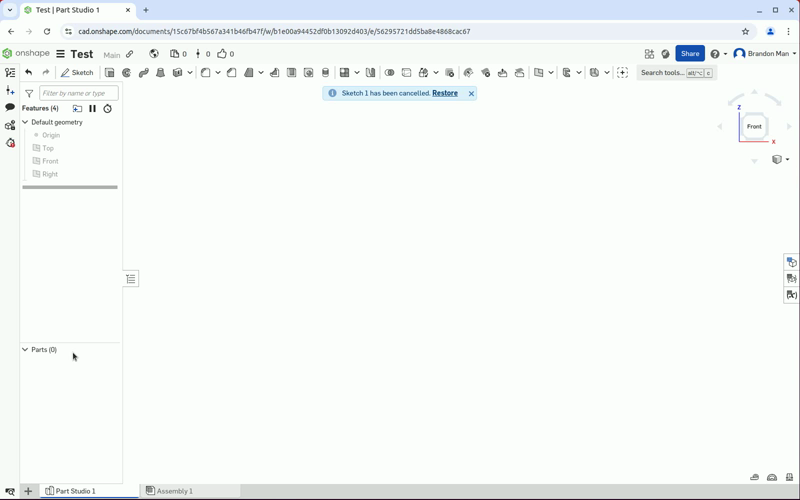
key(shift+s)
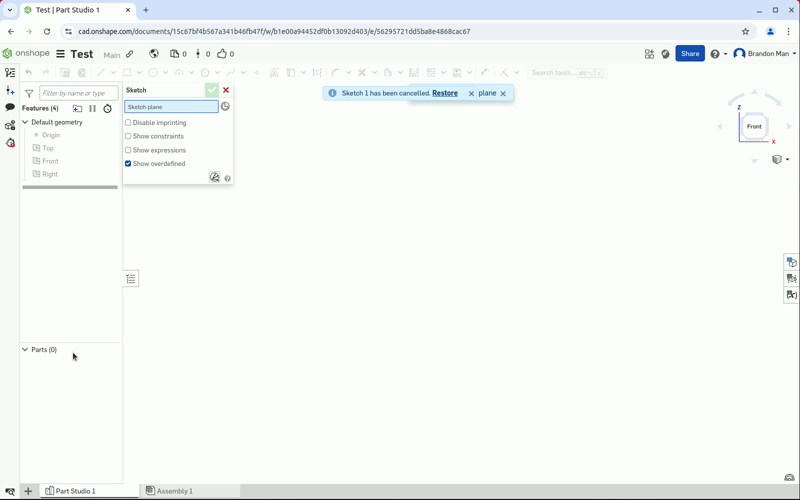
mouse_move(73, 163)
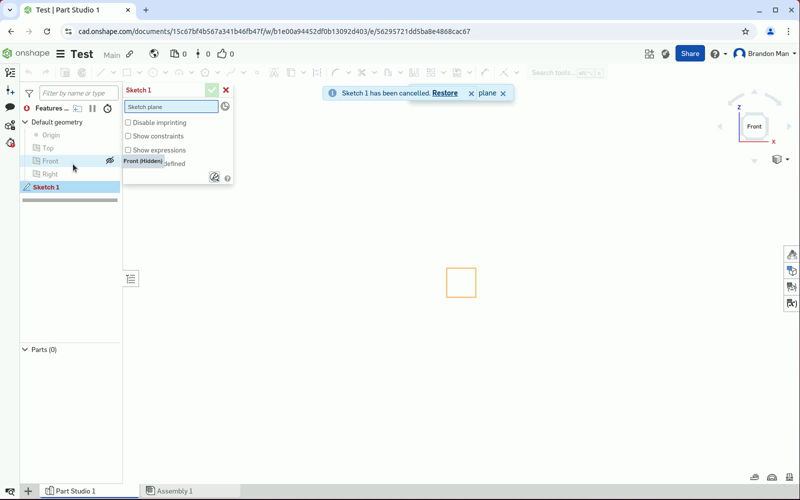
click(73, 163)
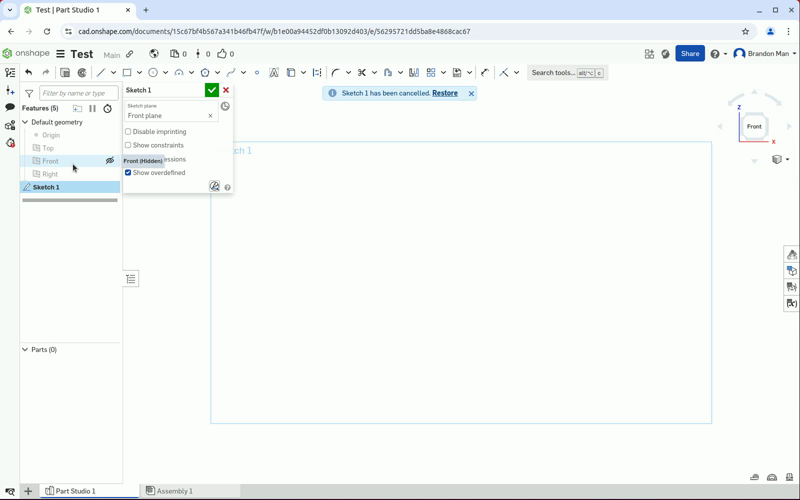
mouse_move(73, 352)
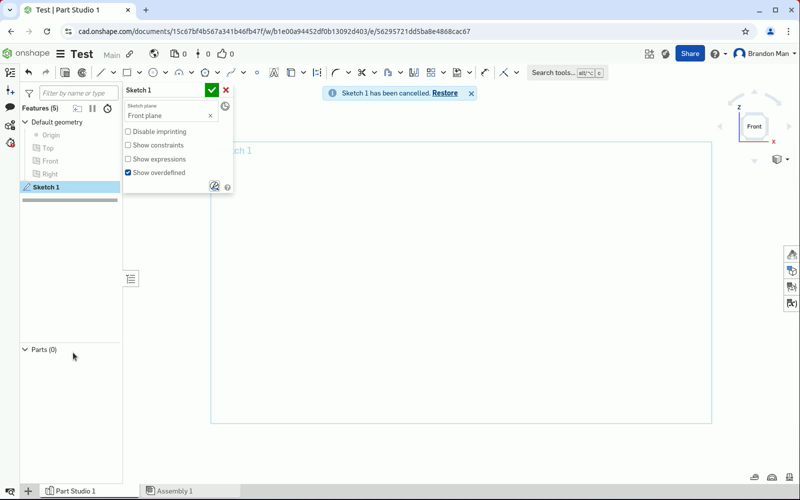
key(y)
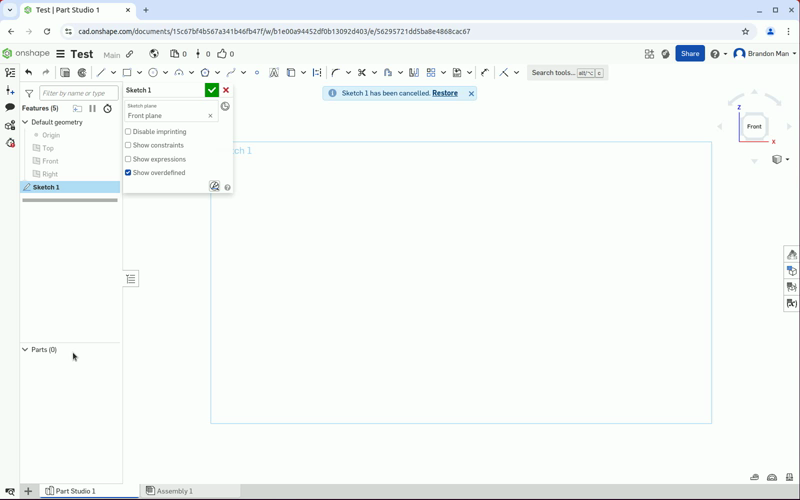
key(c)
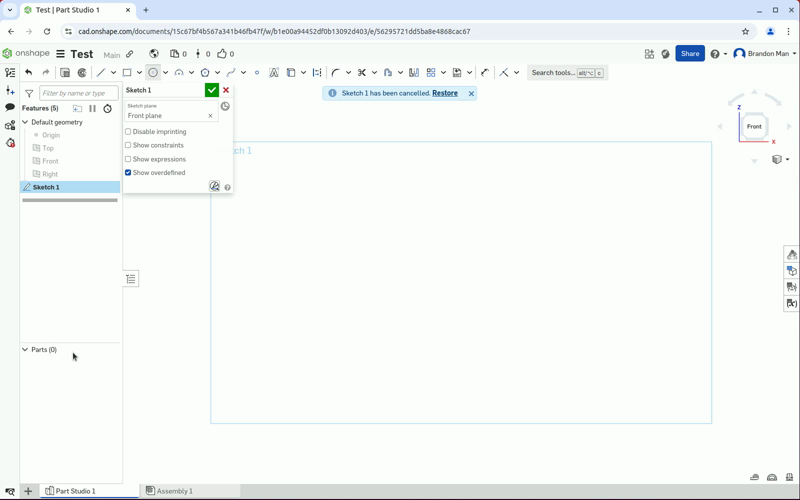
key_down(shift)
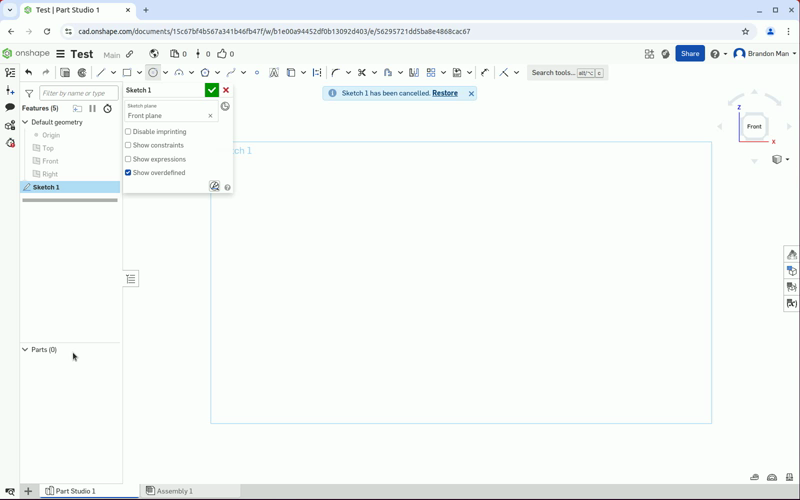
mouse_move(461, 178)
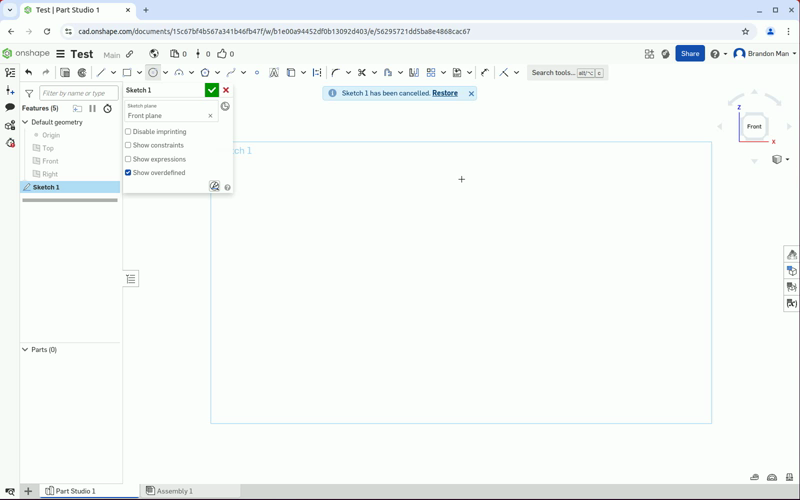
click(461, 178)
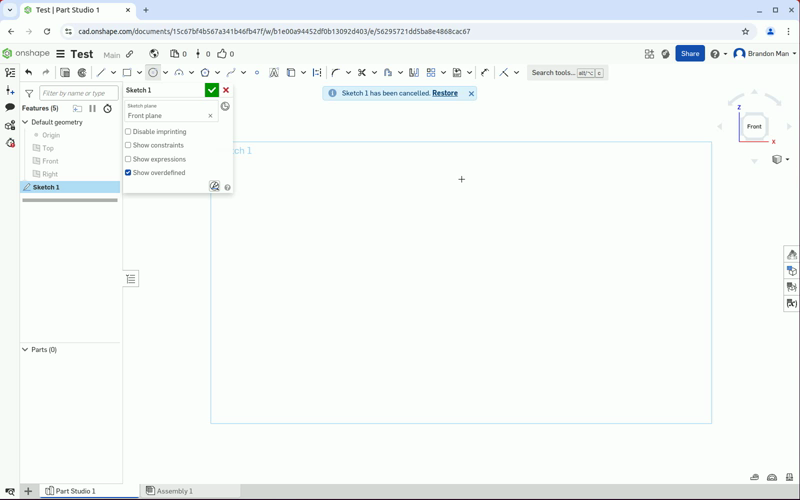
key_up(shift)
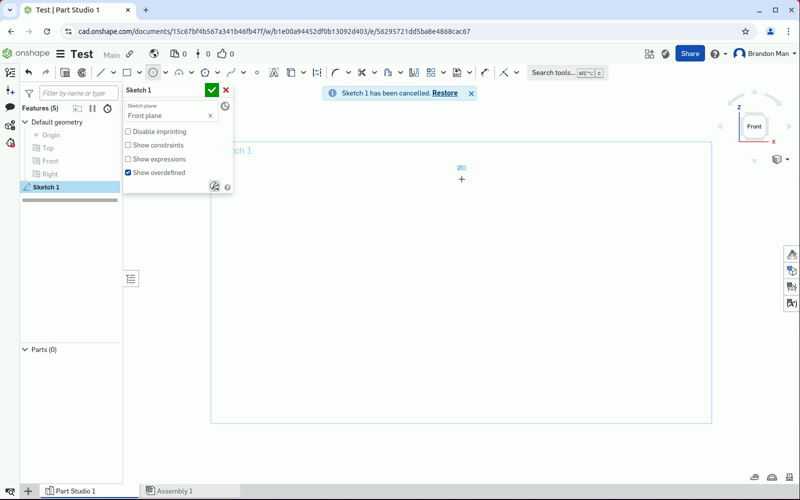
mouse_move(471, 178)
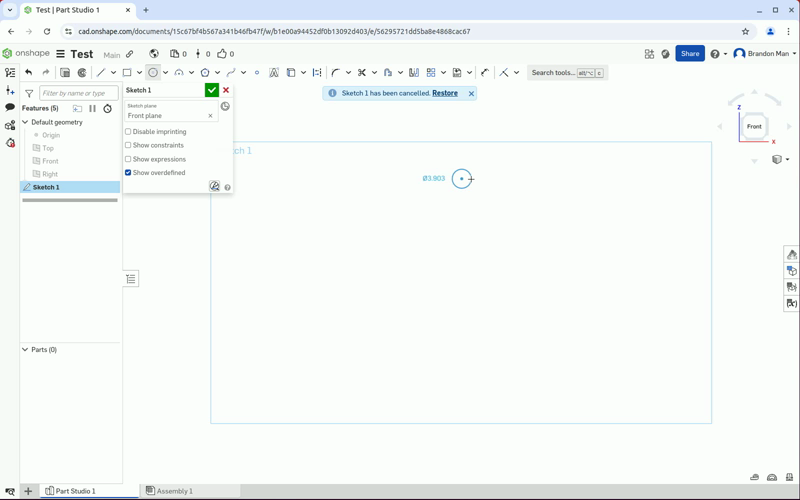
click(471, 178)
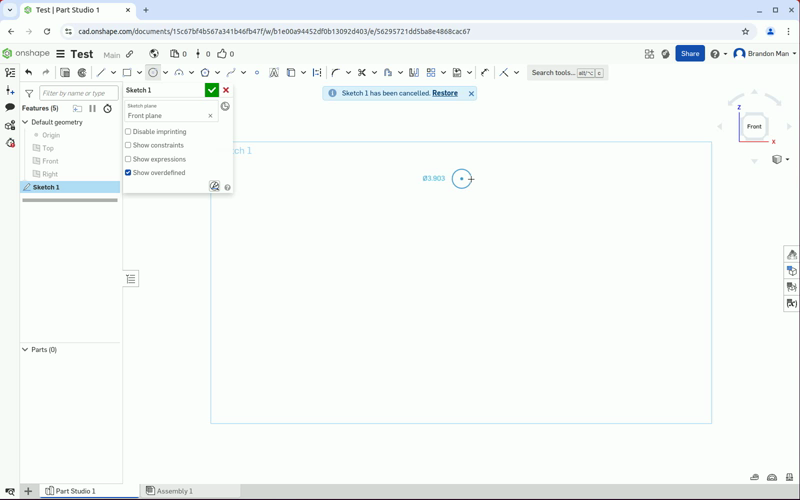
key(esc)
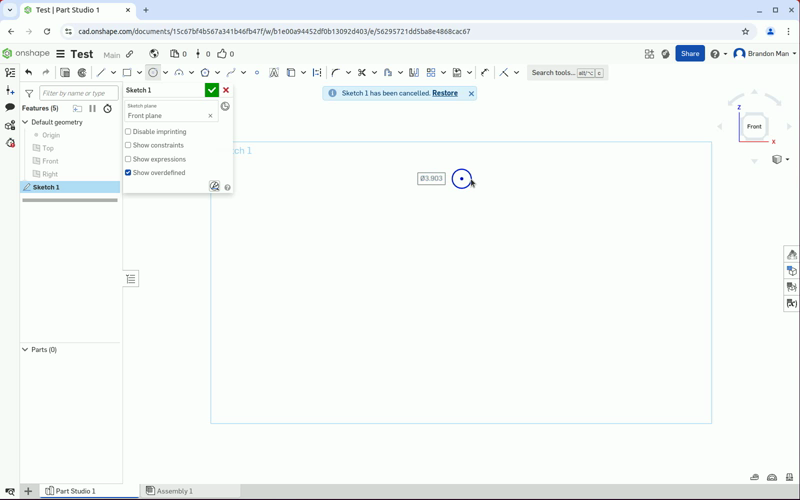
key(c)
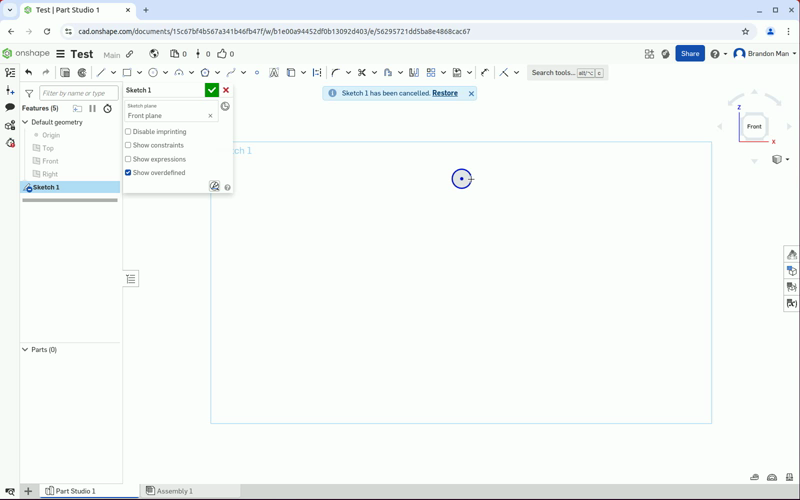
key_down(shift)
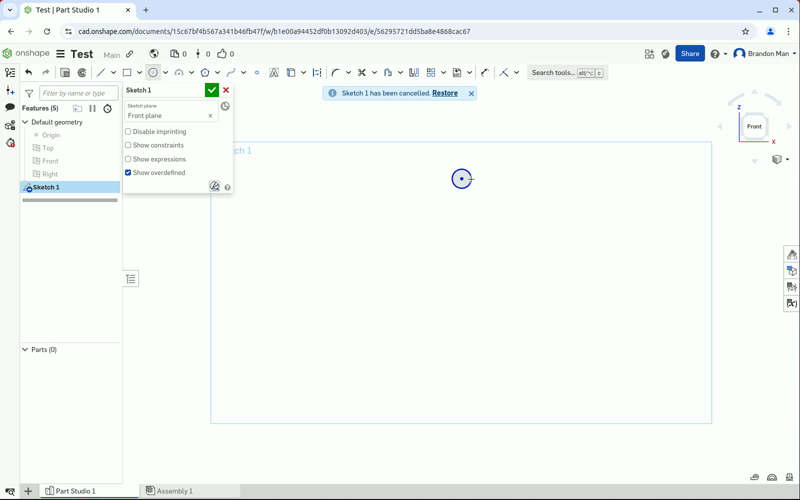
mouse_move(461, 178)
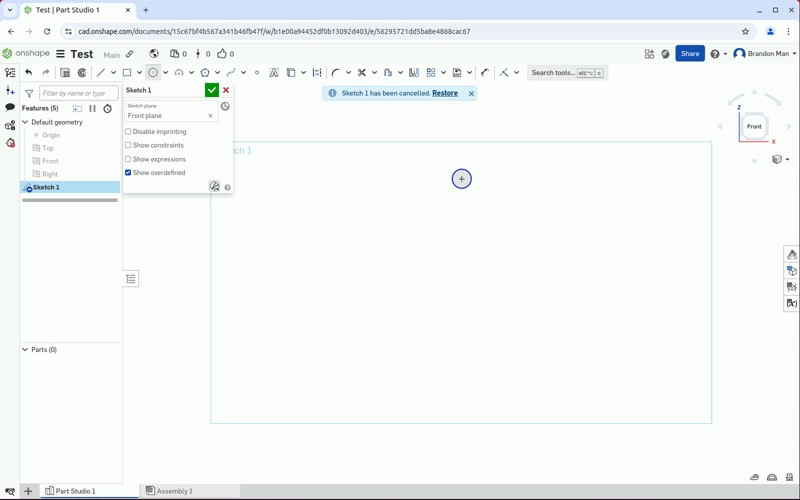
click(461, 178)
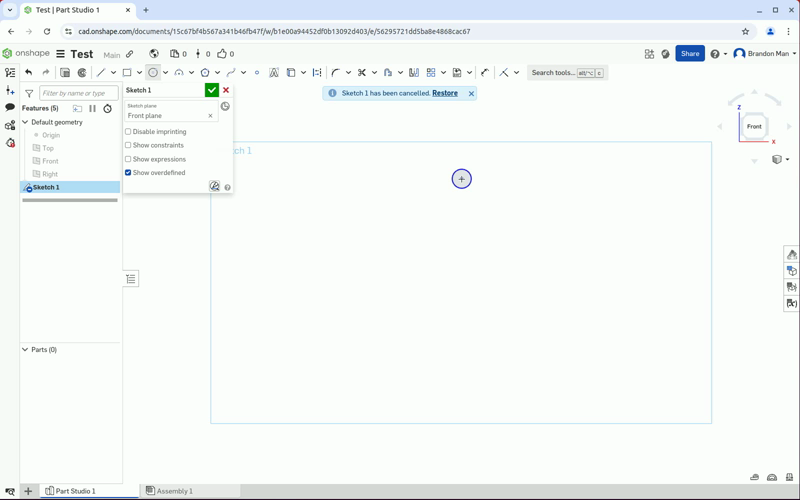
key_up(shift)
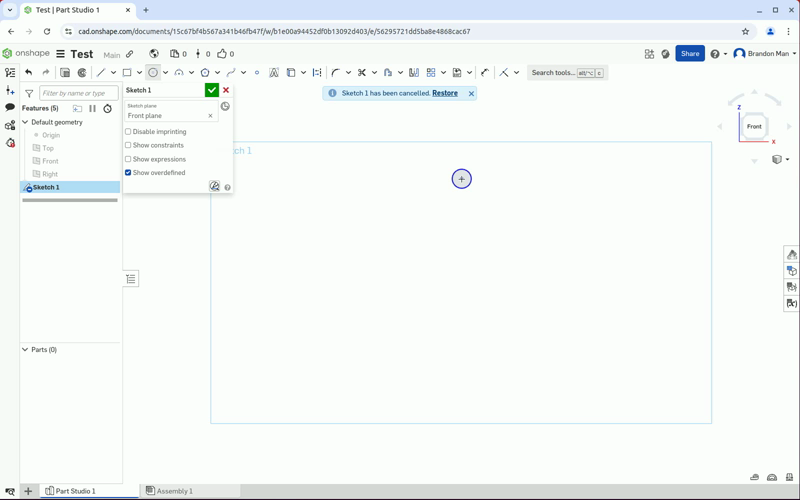
mouse_move(464, 178)
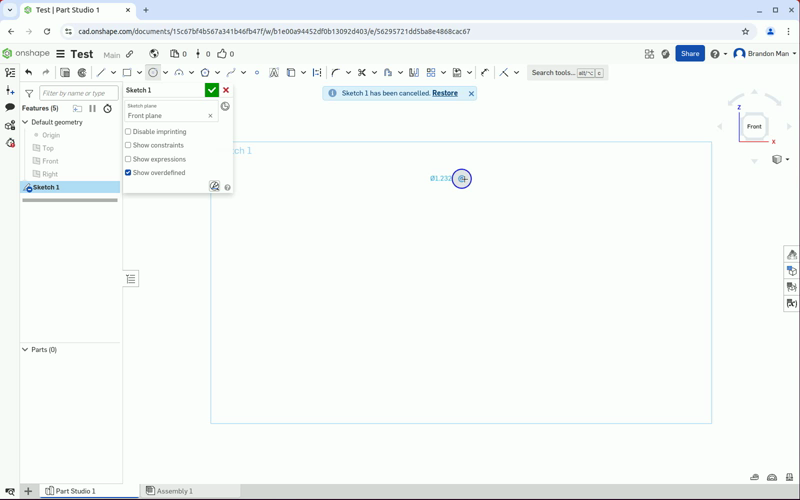
scroll(6)
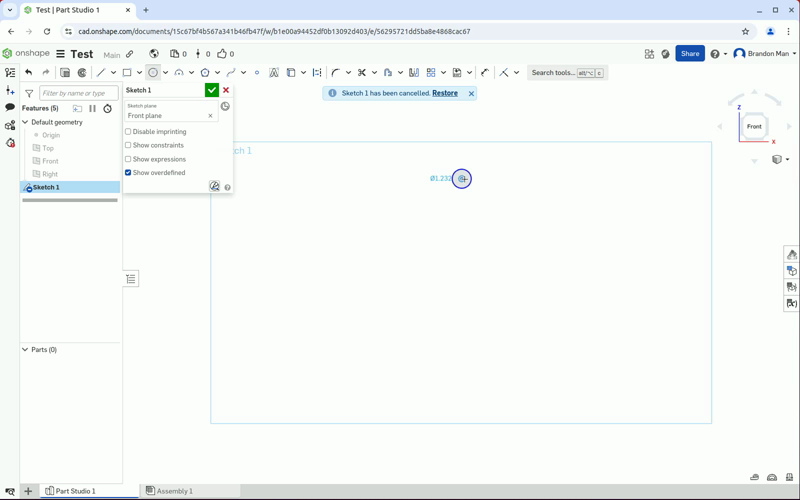
scroll(6)
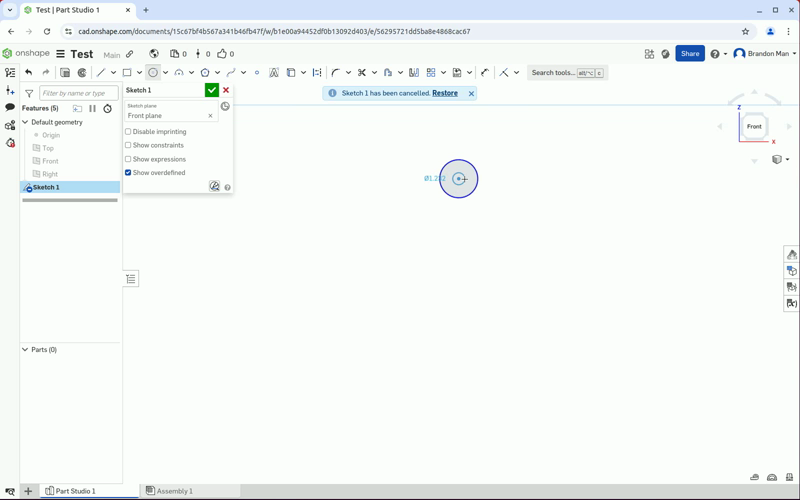
scroll(6)
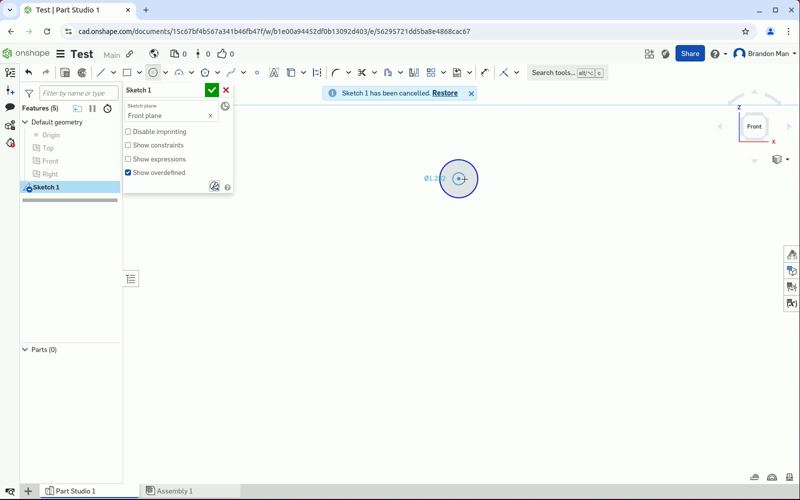
scroll(6)
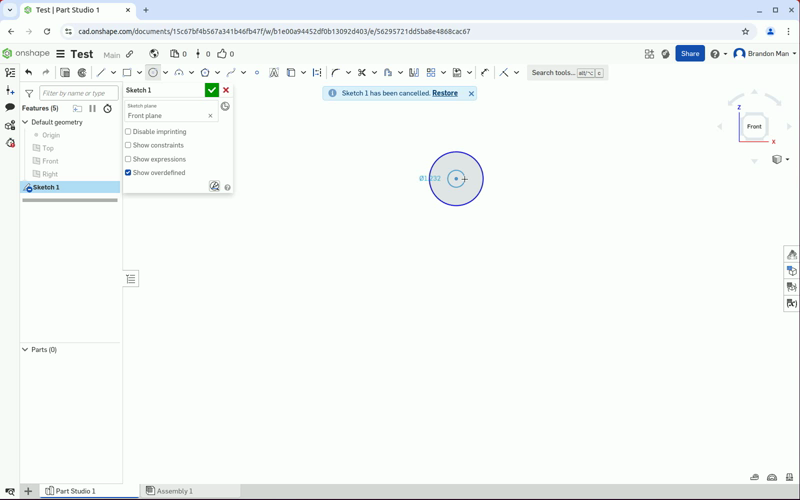
scroll(6)
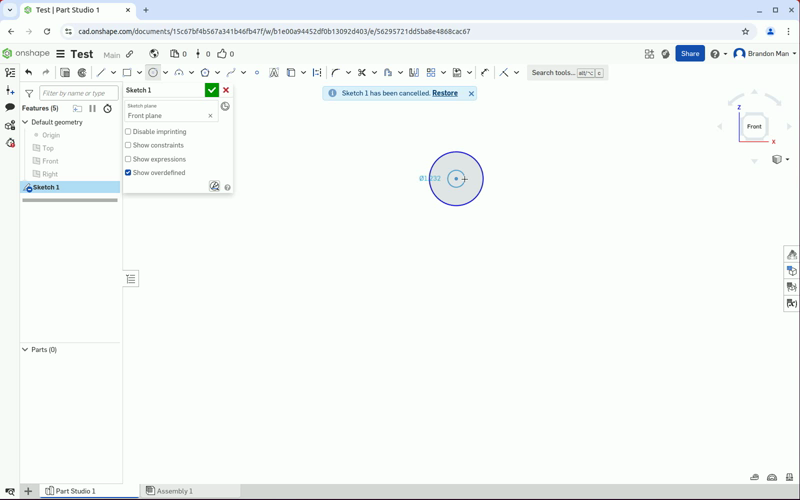
scroll(6)
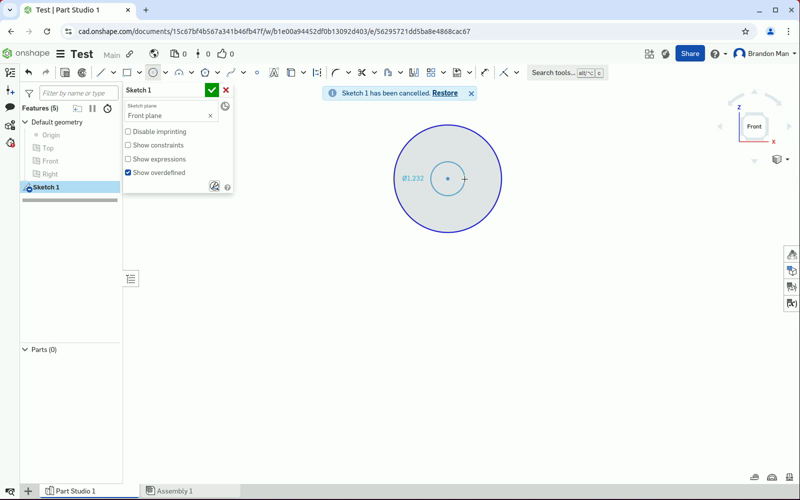
scroll(6)
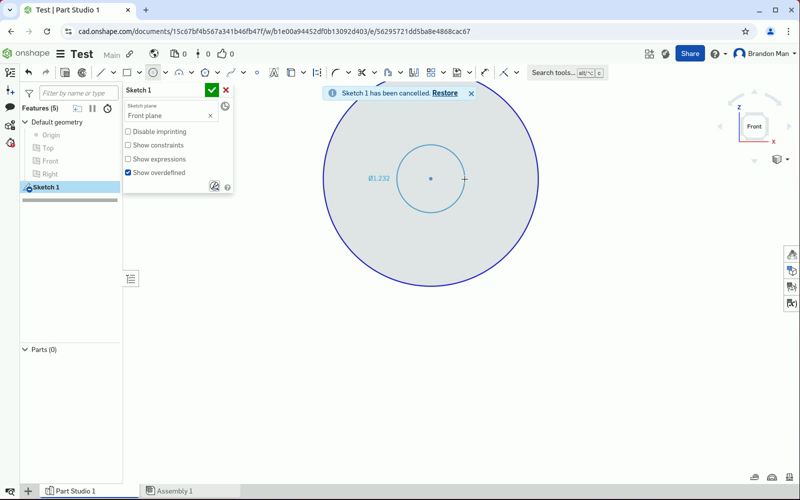
click(464, 178)
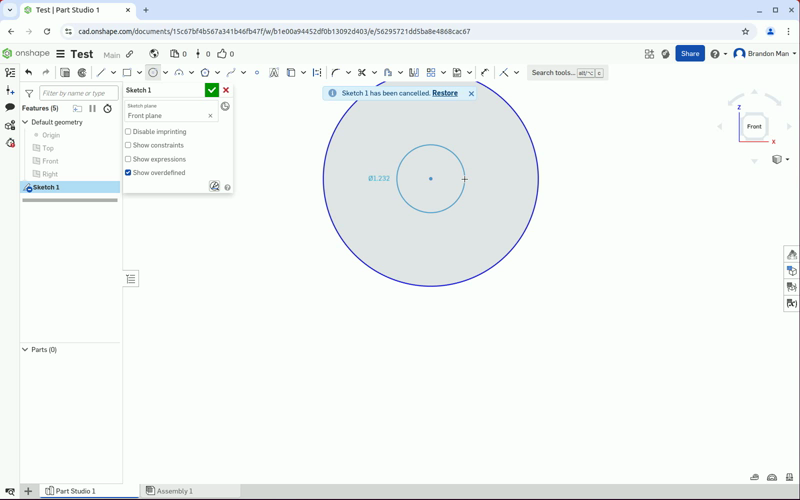
scroll(-6)
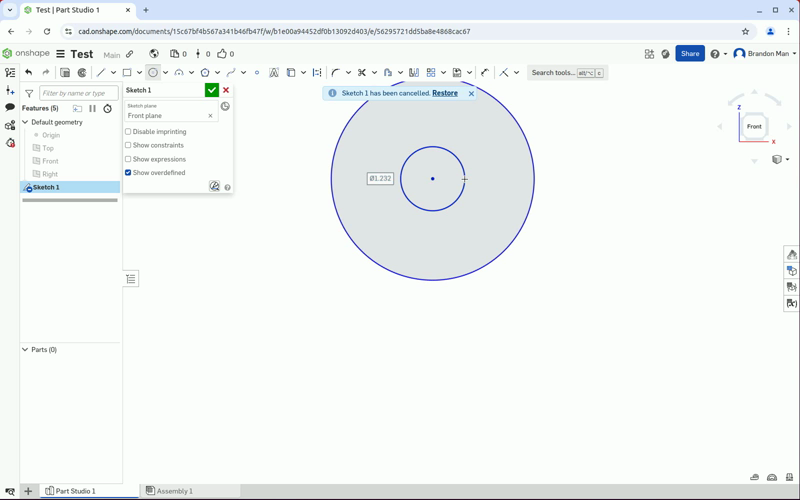
scroll(-6)
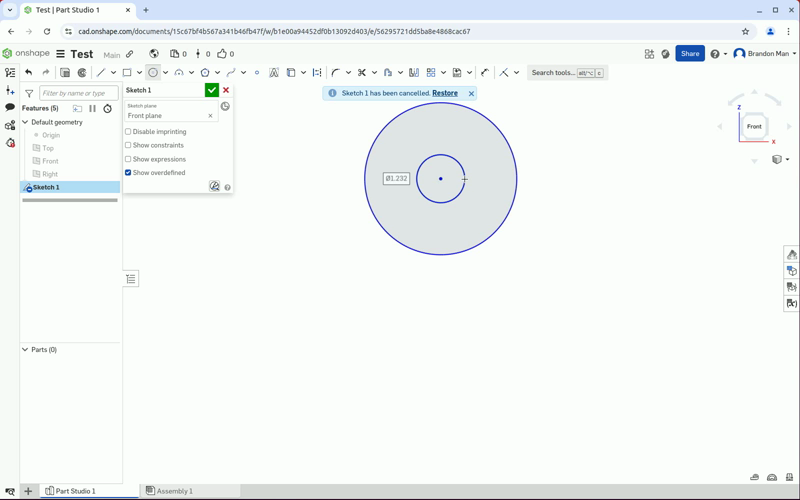
scroll(-6)
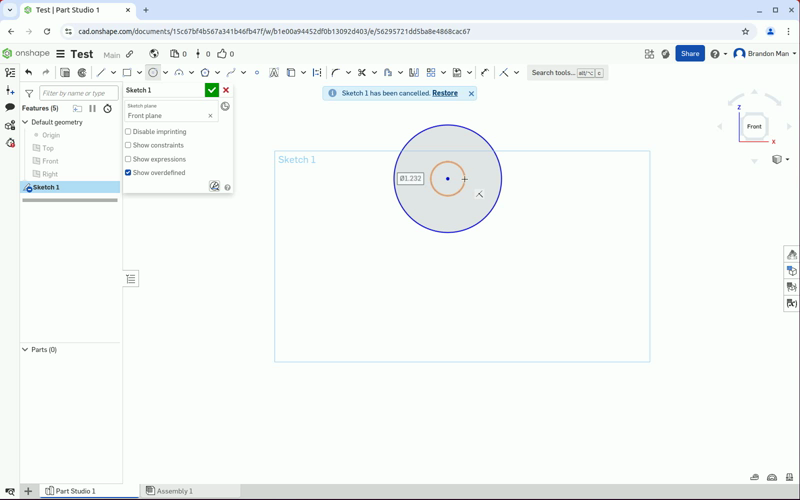
scroll(-6)
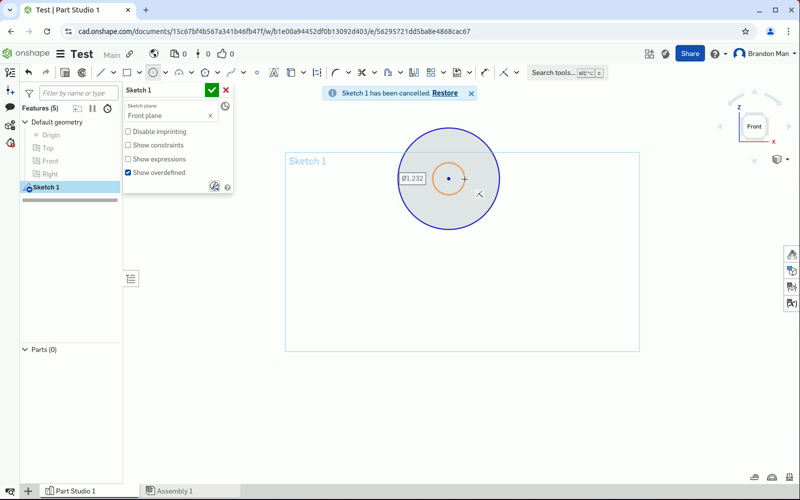
scroll(-6)
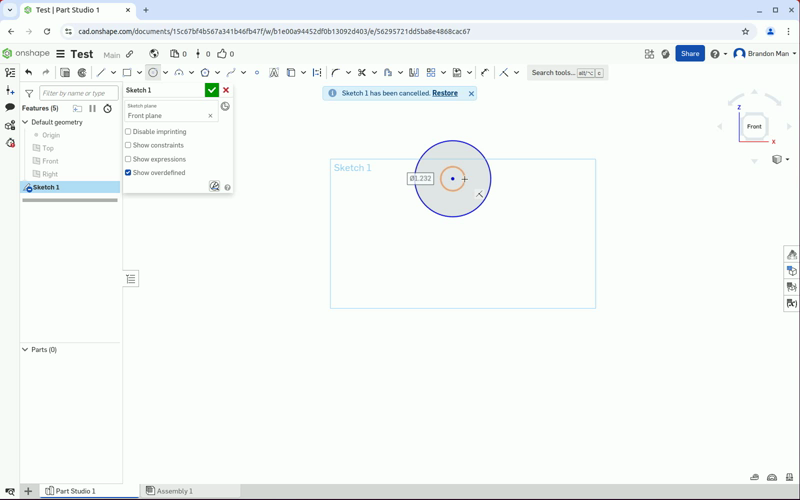
scroll(-6)
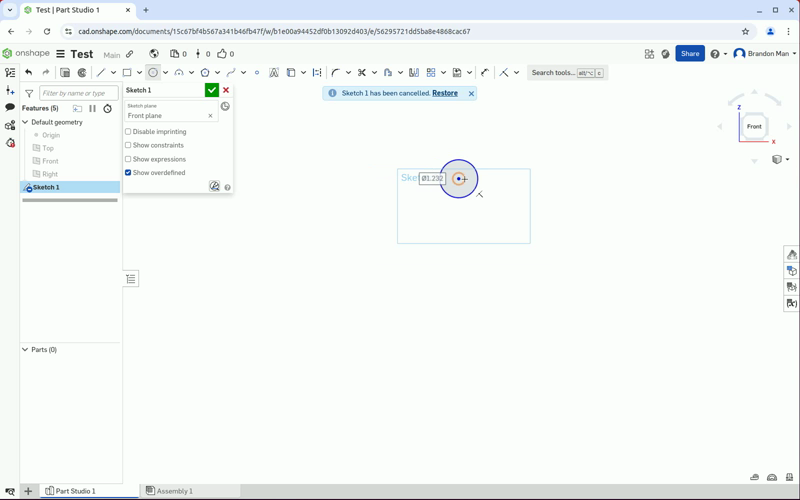
scroll(-6)
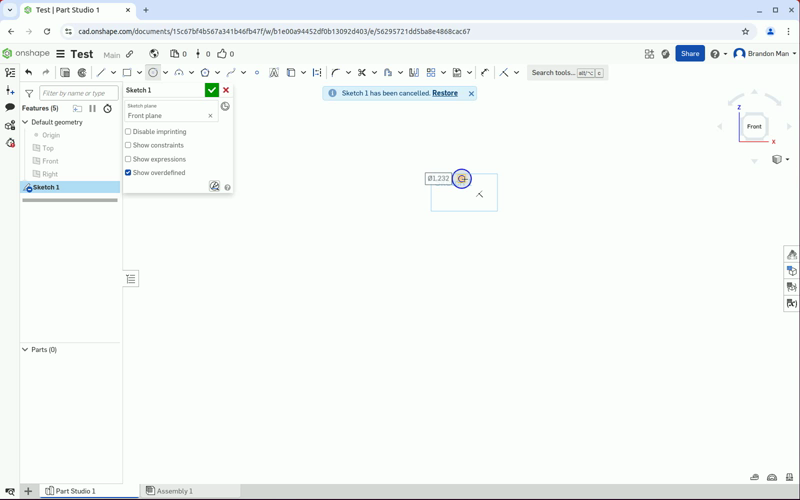
key(esc)
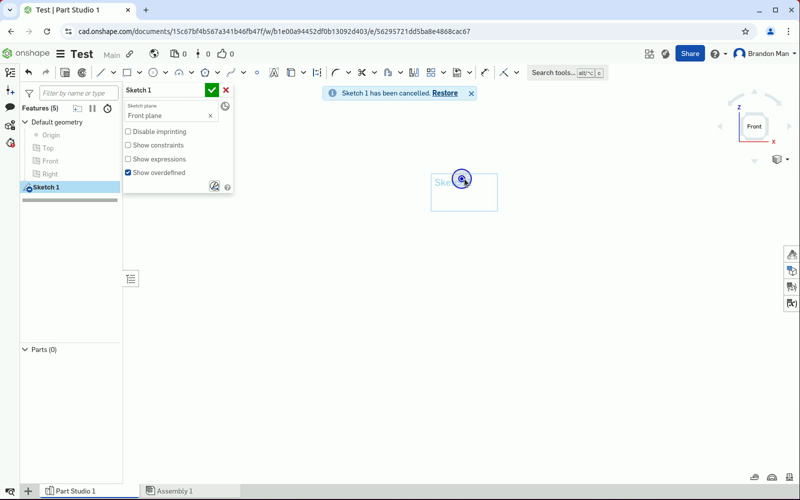
mouse_move(469, 183)
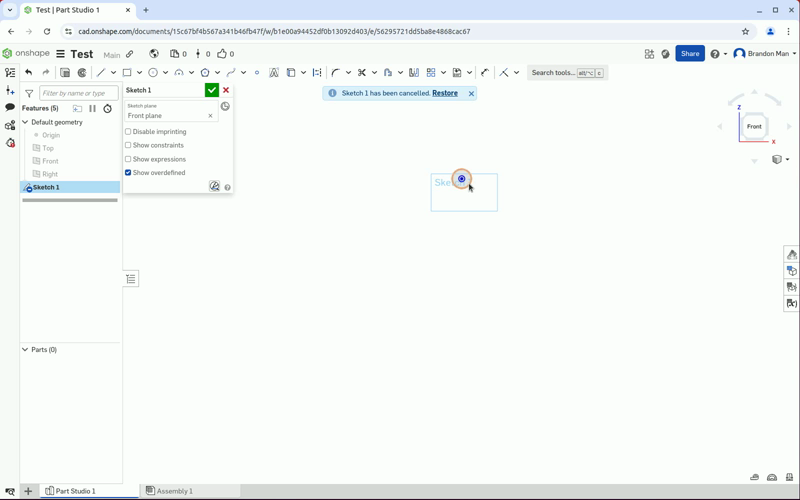
scroll(6)
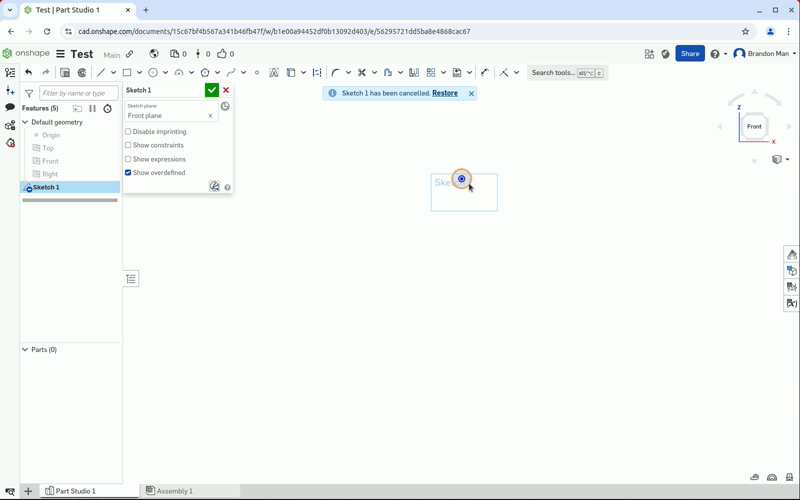
scroll(6)
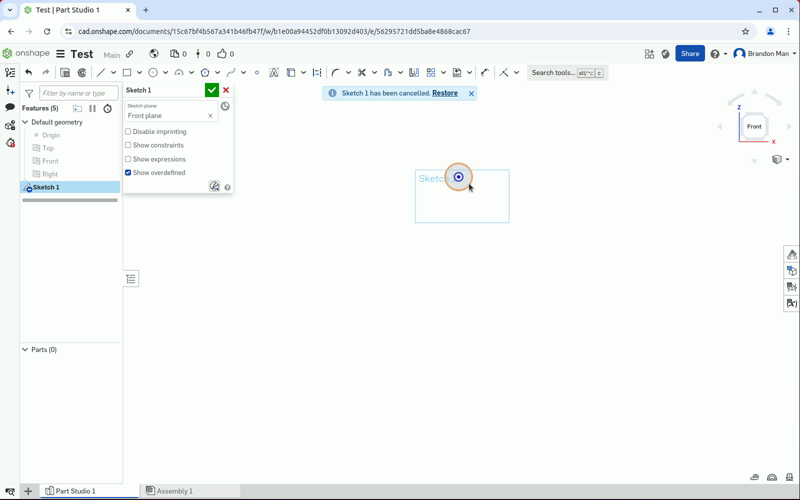
scroll(6)
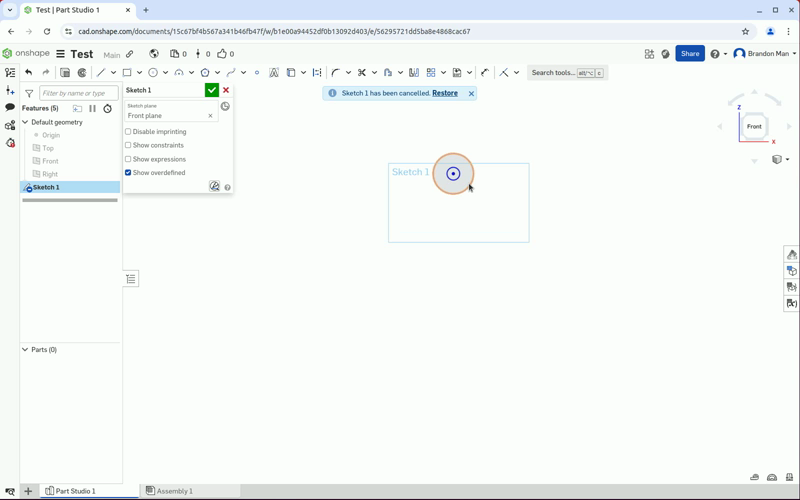
scroll(6)
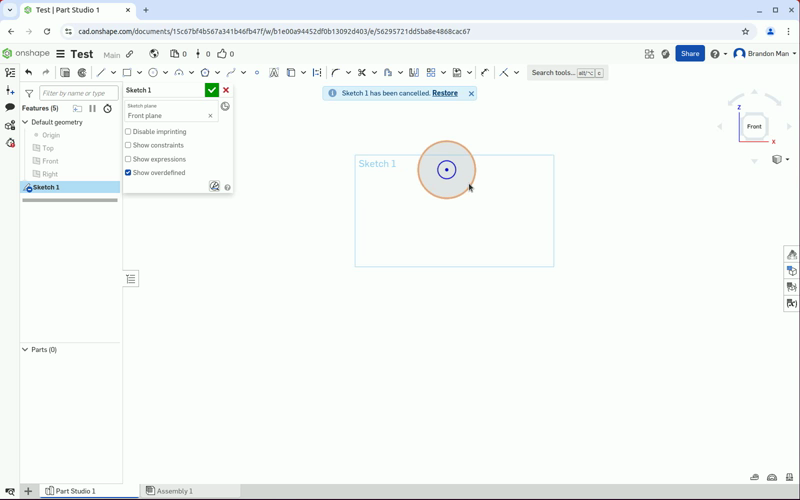
scroll(6)
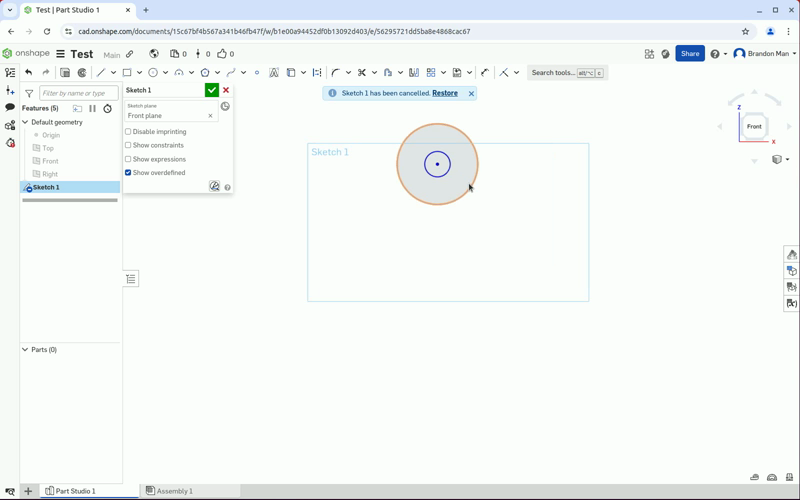
scroll(6)
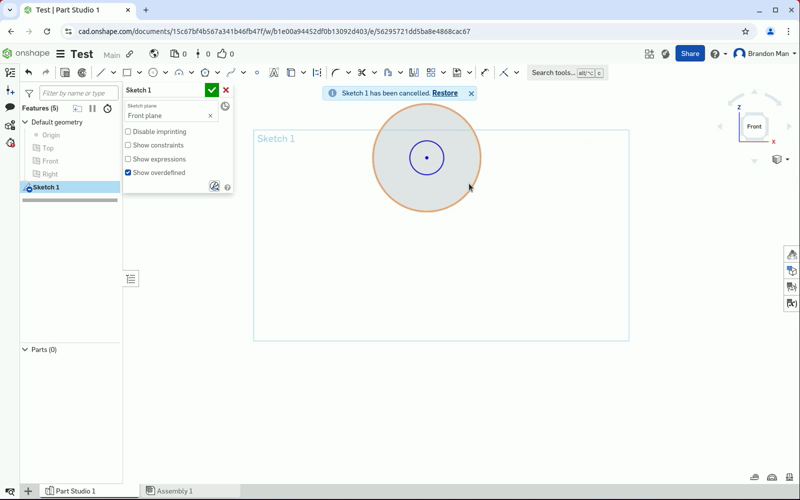
scroll(6)
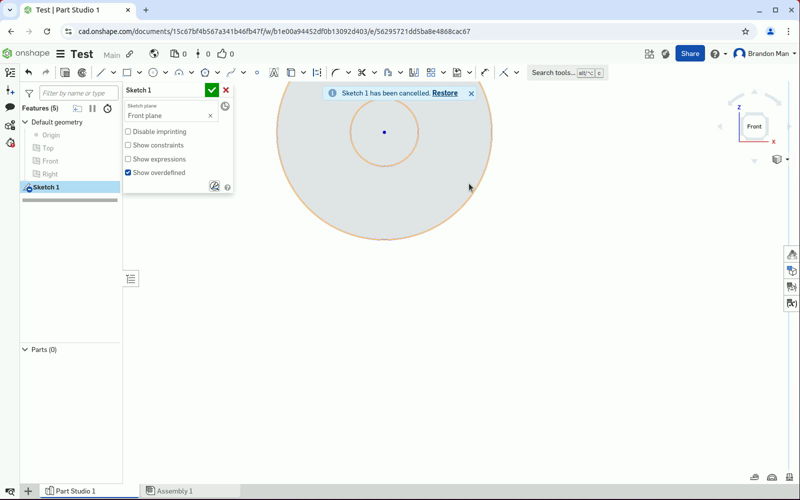
click(469, 183)
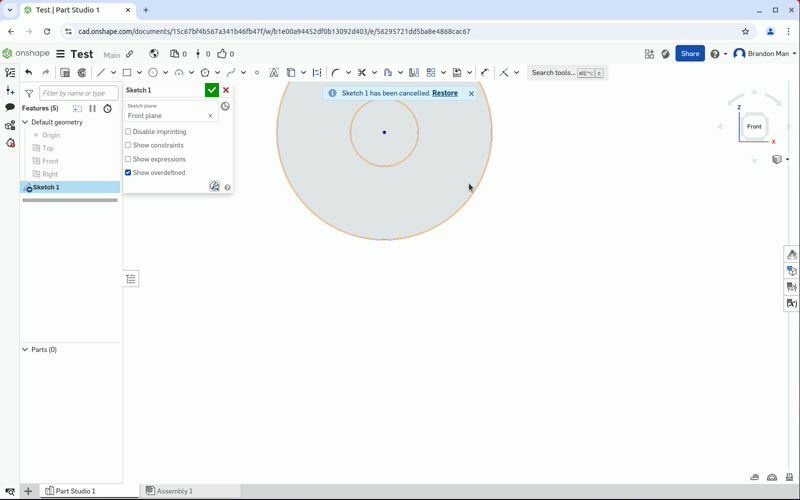
scroll(-6)
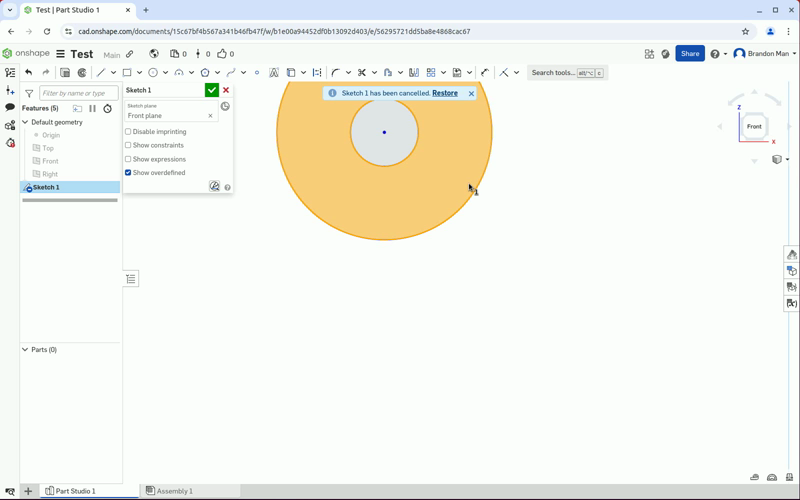
scroll(-6)
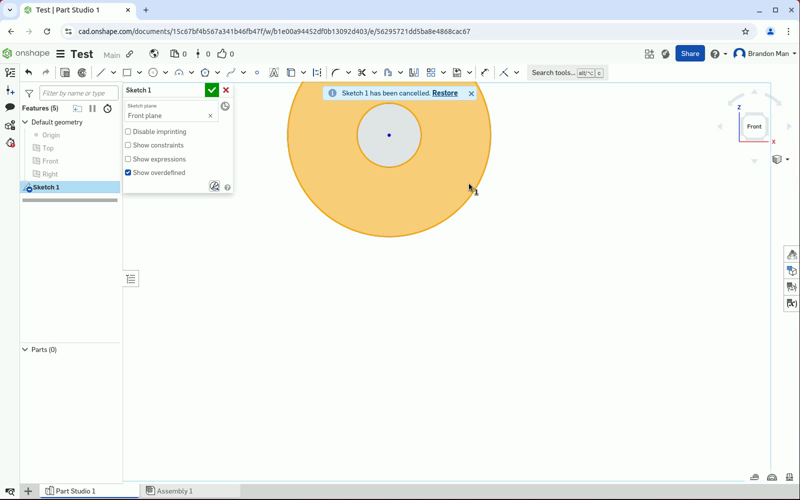
scroll(-6)
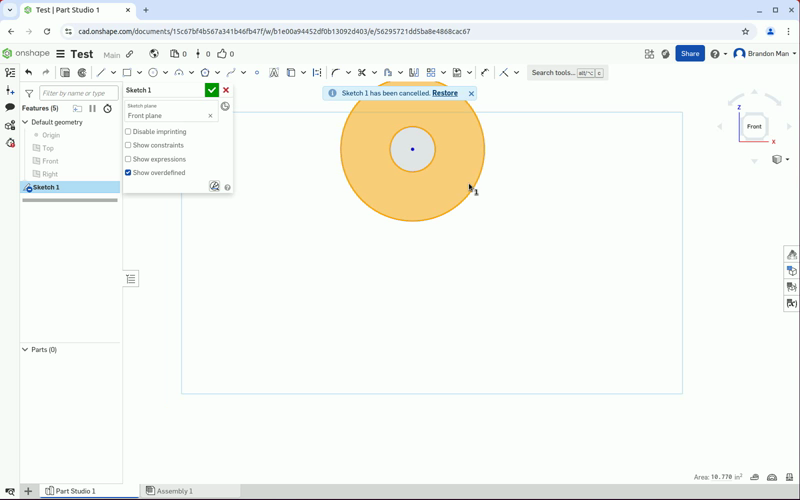
scroll(-6)
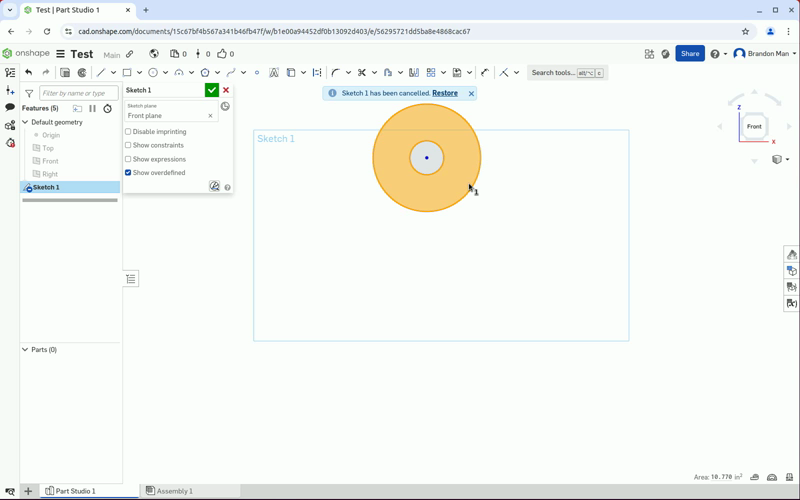
scroll(-6)
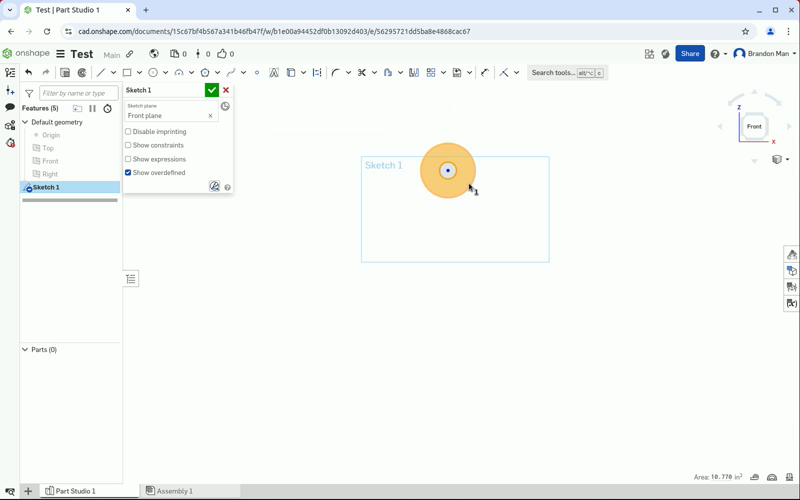
scroll(-6)
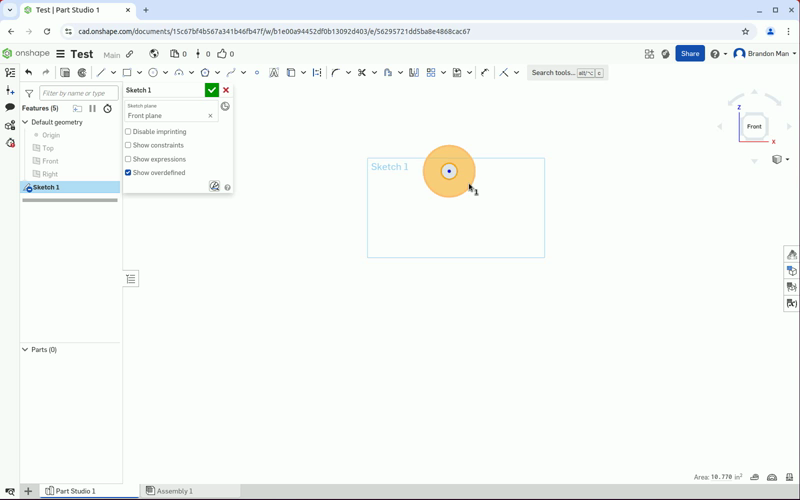
scroll(-6)
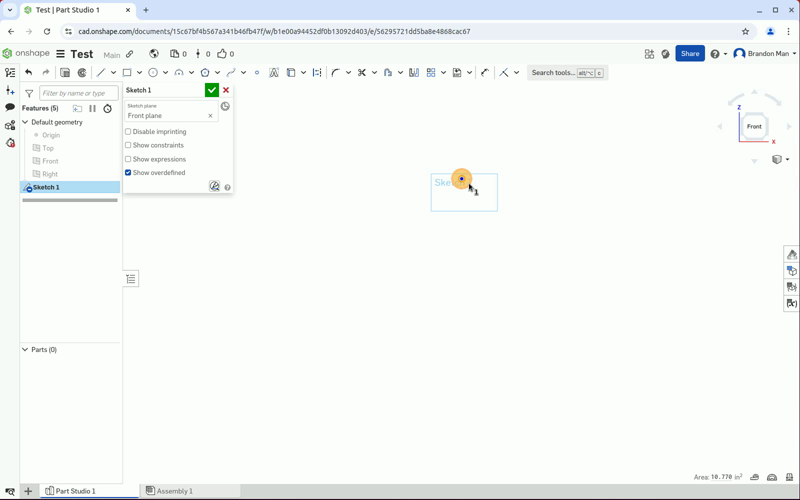
mouse_move(73, 352)
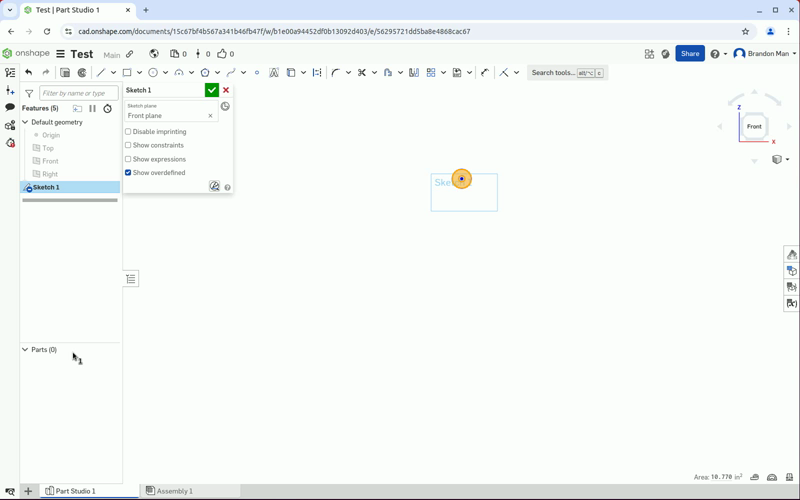
key(shift+y)
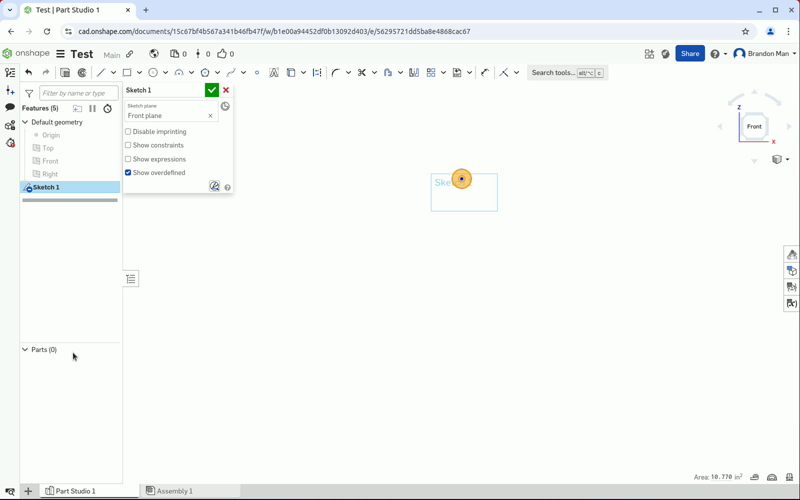
key(shift+e)
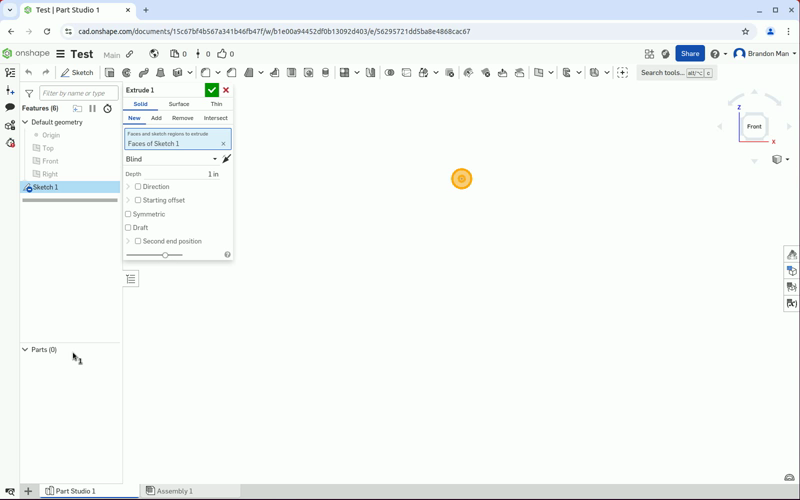
mouse_move(143, 106)
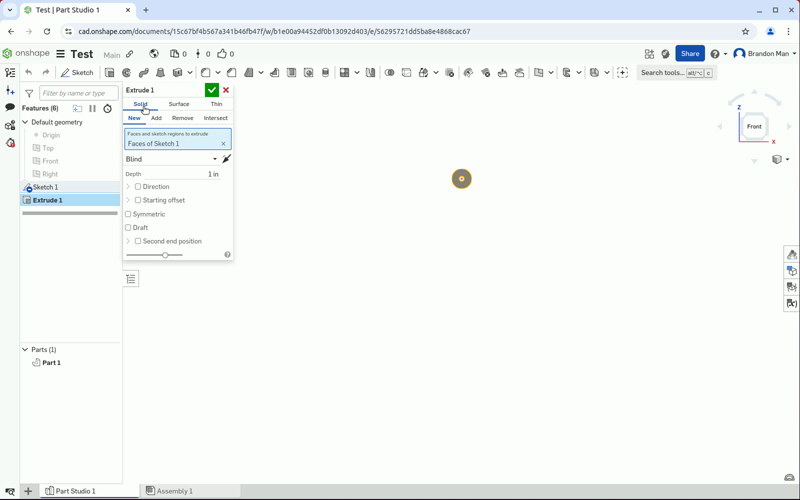
click(143, 106)
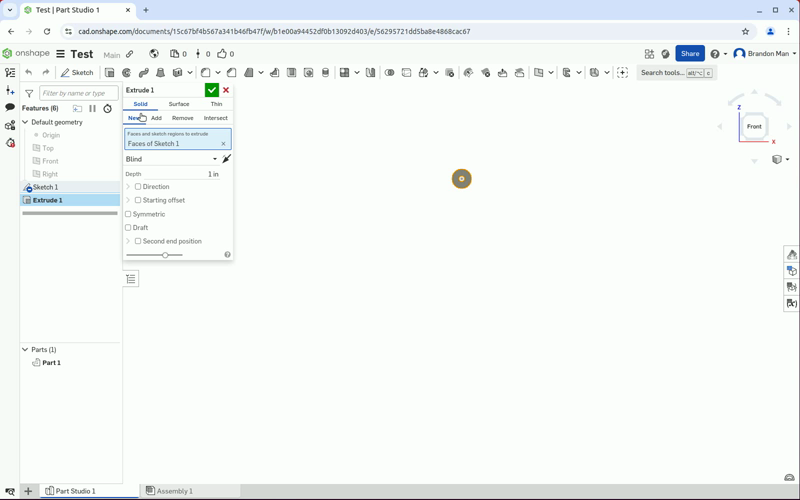
mouse_move(137, 120)
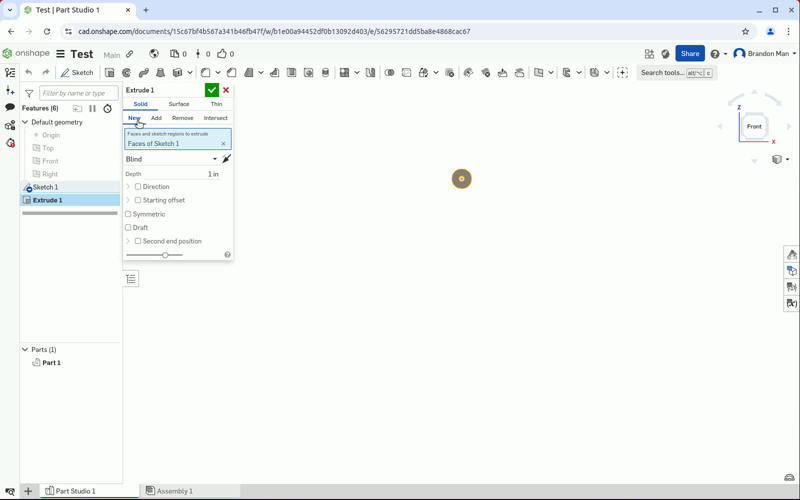
click(137, 120)
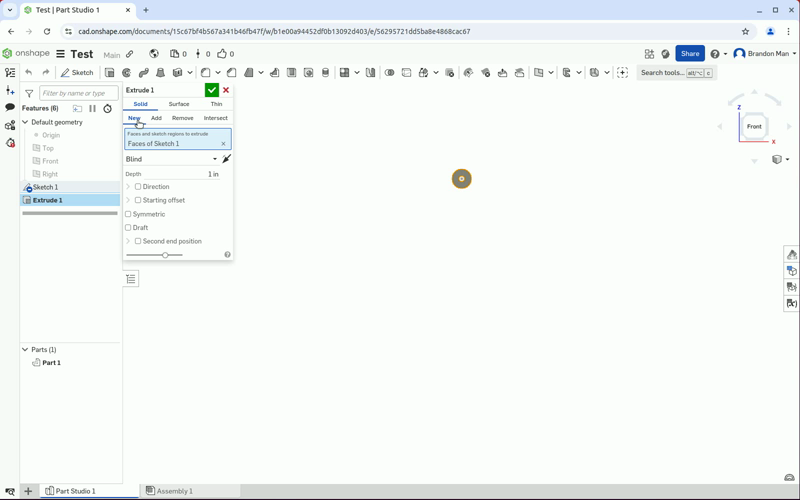
key(tab, 4)
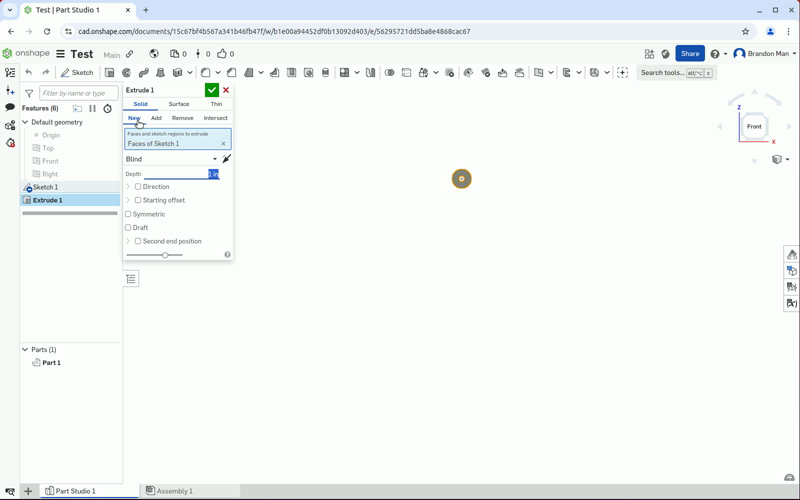
text(0.481)
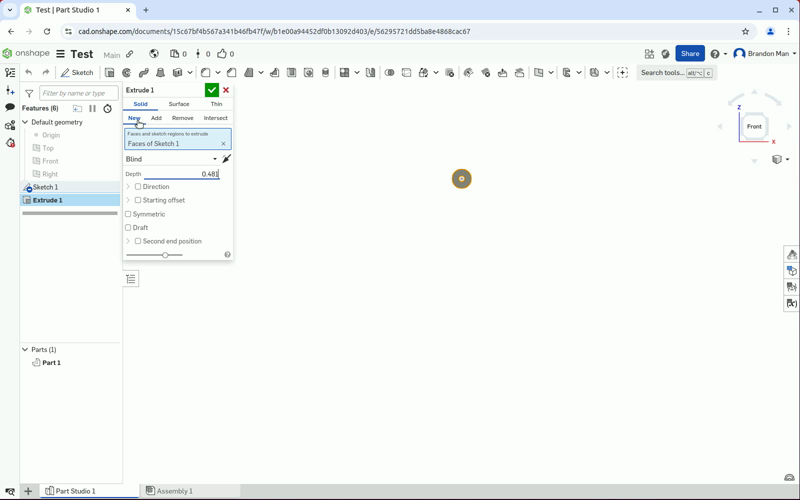
key(enter)
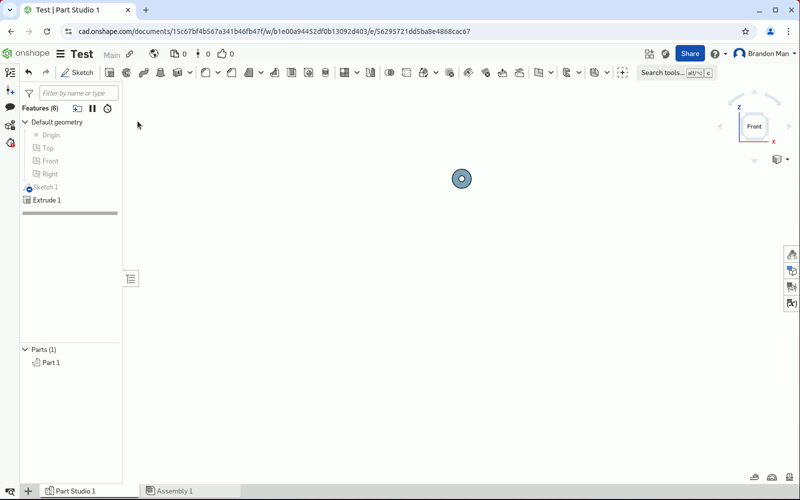
key(shift+h)
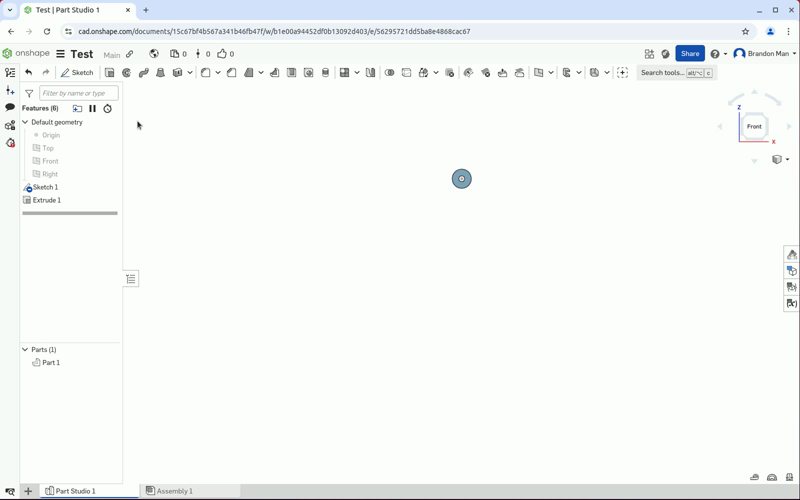
key(shift+h)
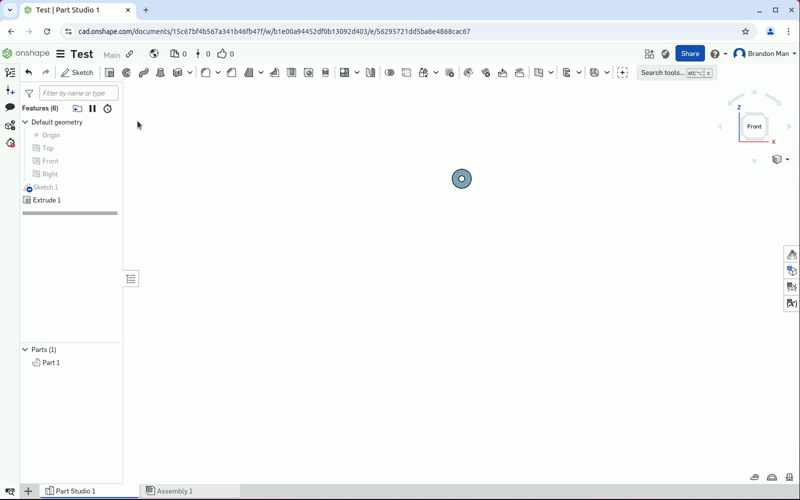
mouse_move(73, 189)
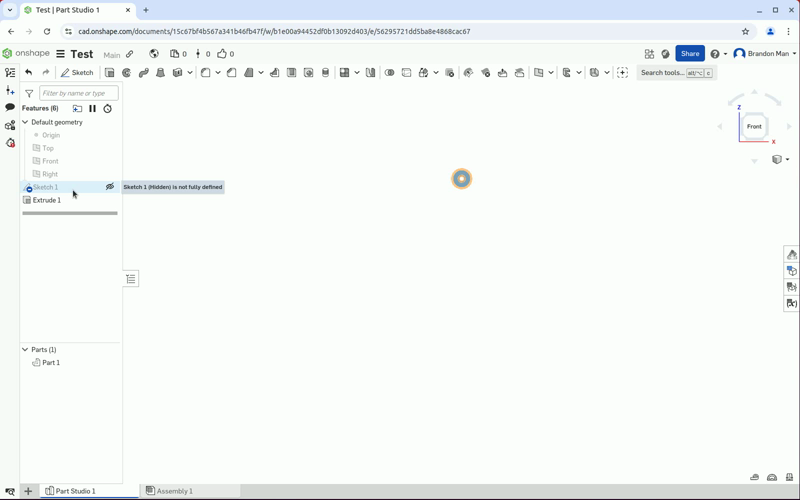
click(73, 189)
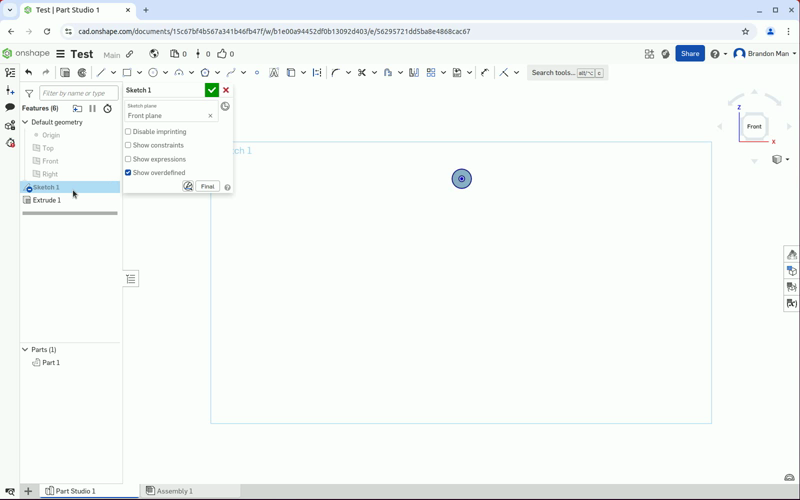
mouse_move(229, 92)
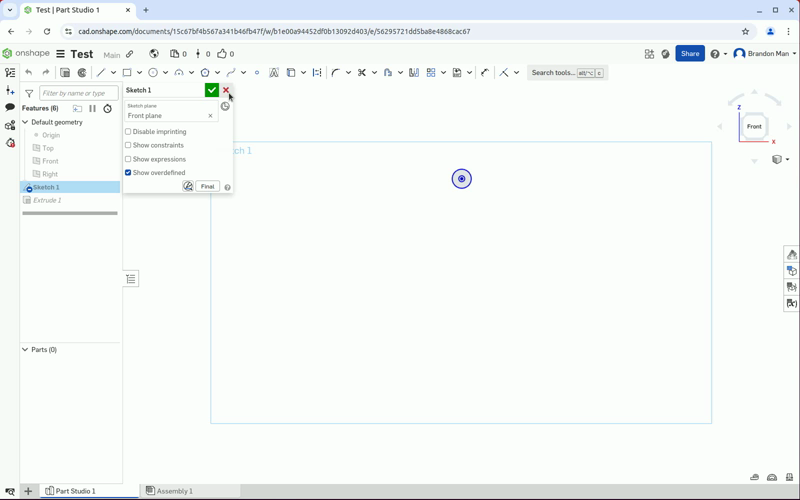
click(229, 92)
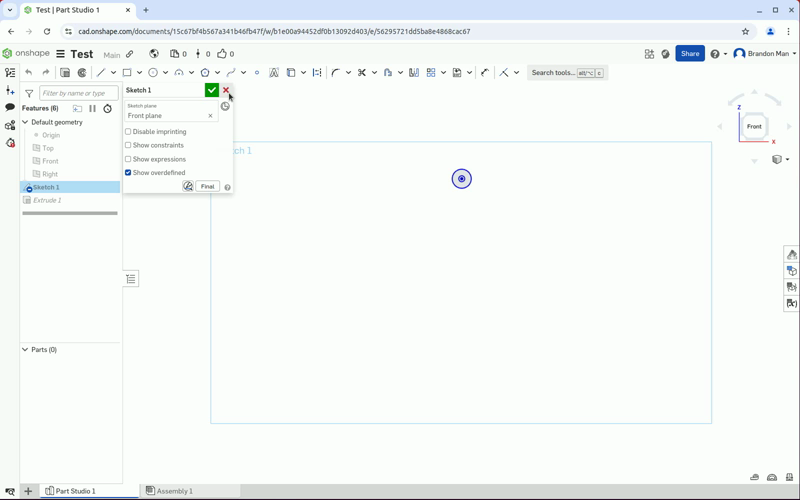
key(shift+s)
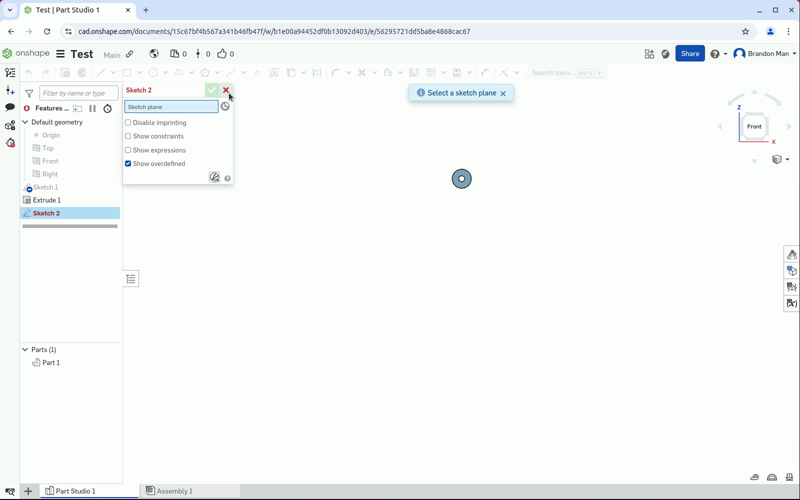
mouse_move(73, 163)
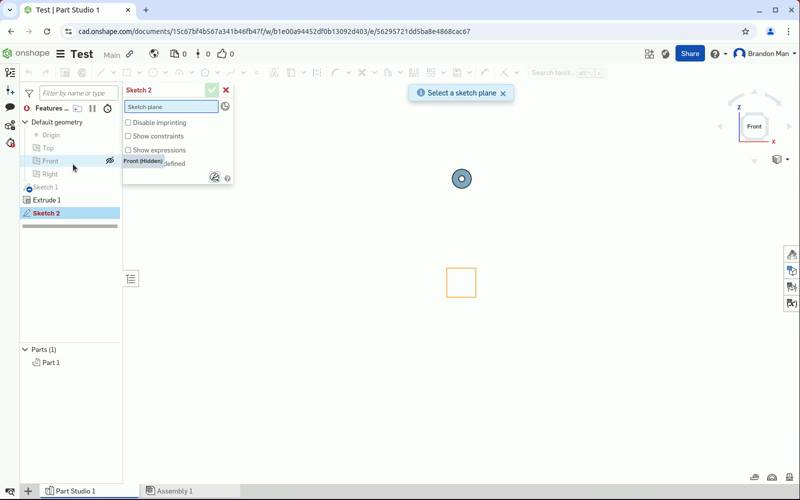
click(73, 163)
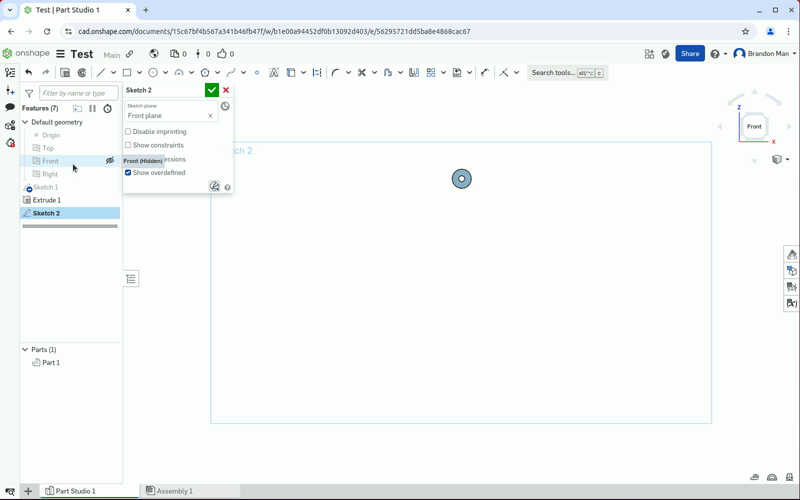
mouse_move(73, 352)
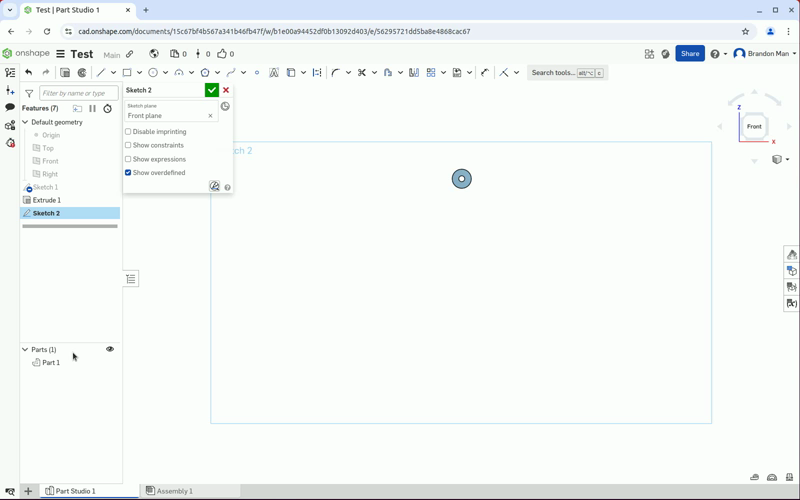
key(y)
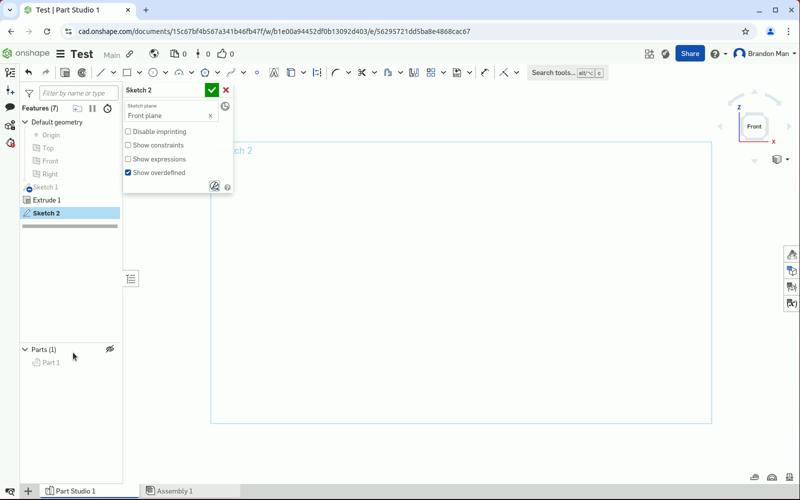
key(c)
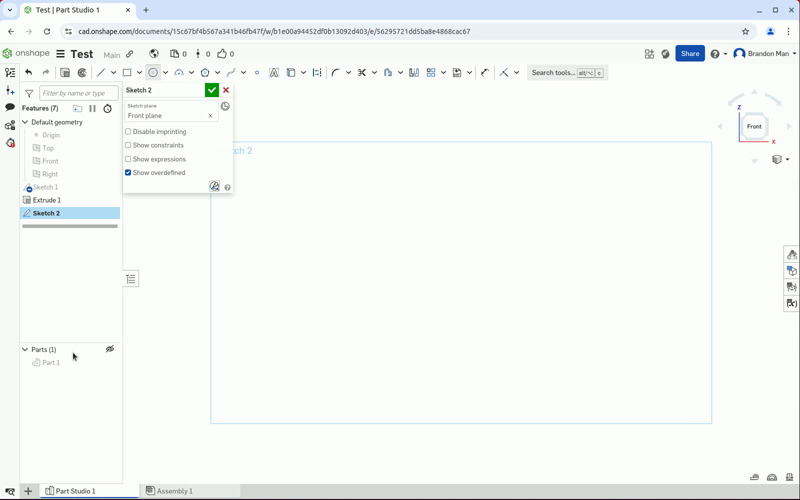
key_down(shift)
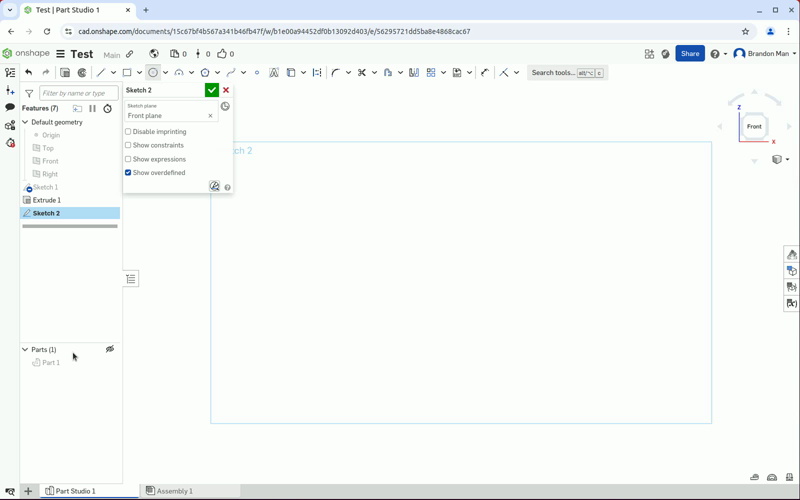
mouse_move(501, 282)
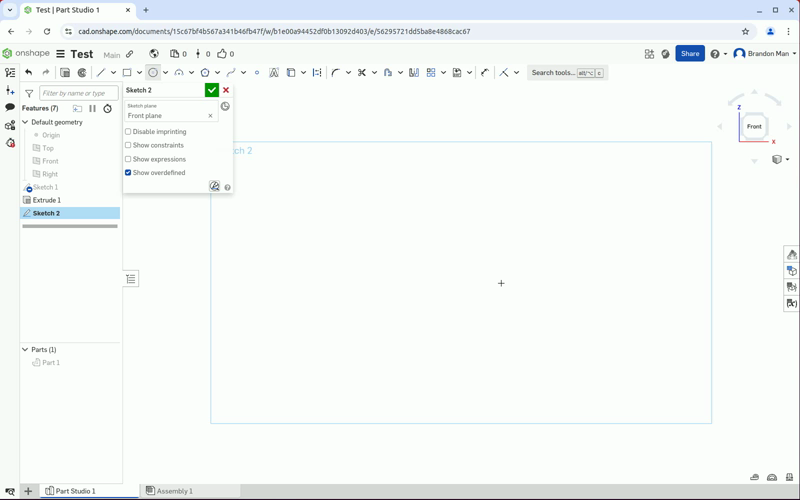
click(501, 282)
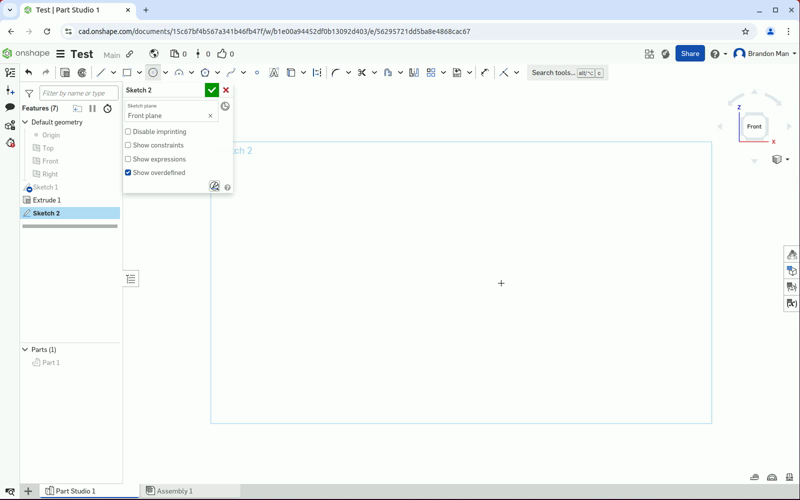
key_up(shift)
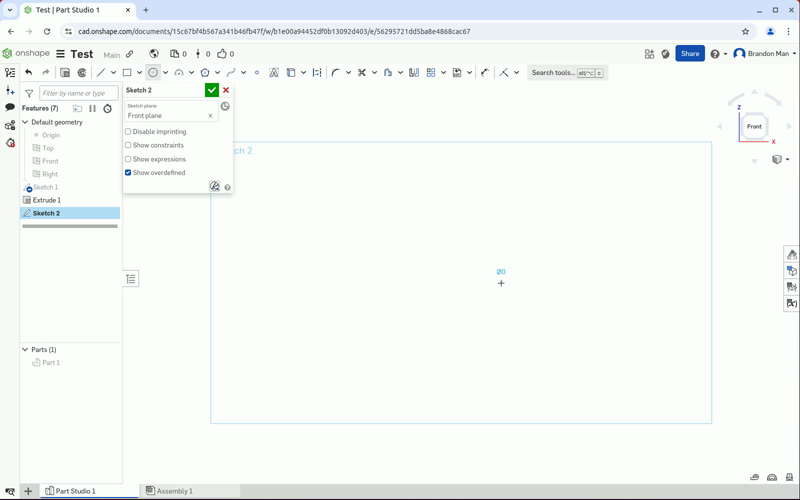
mouse_move(508, 282)
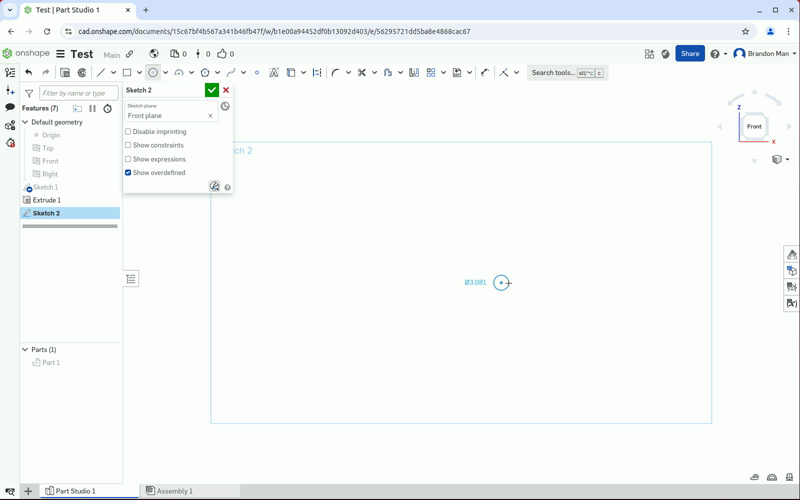
click(508, 282)
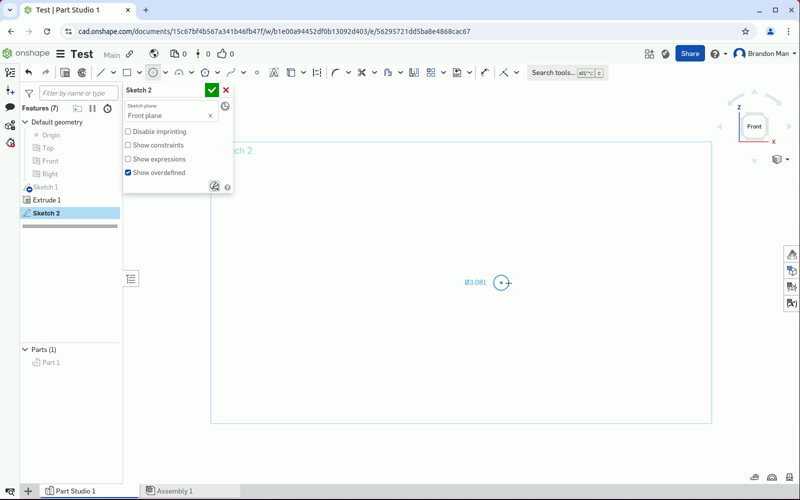
key(esc)
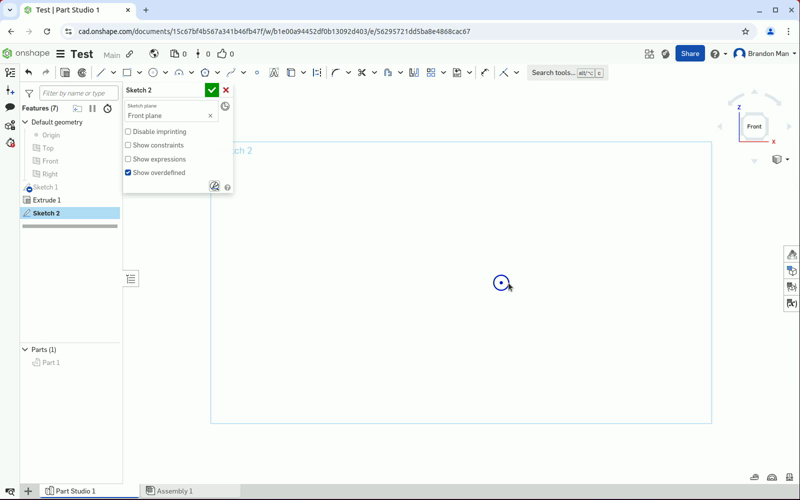
key(c)
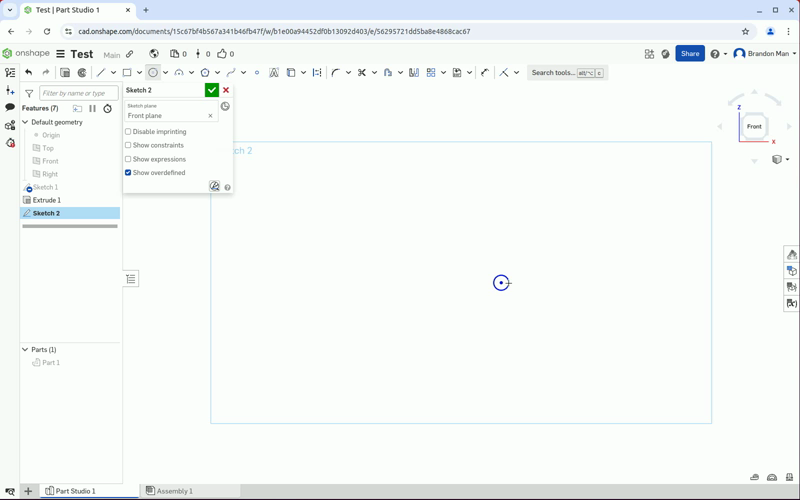
key_down(shift)
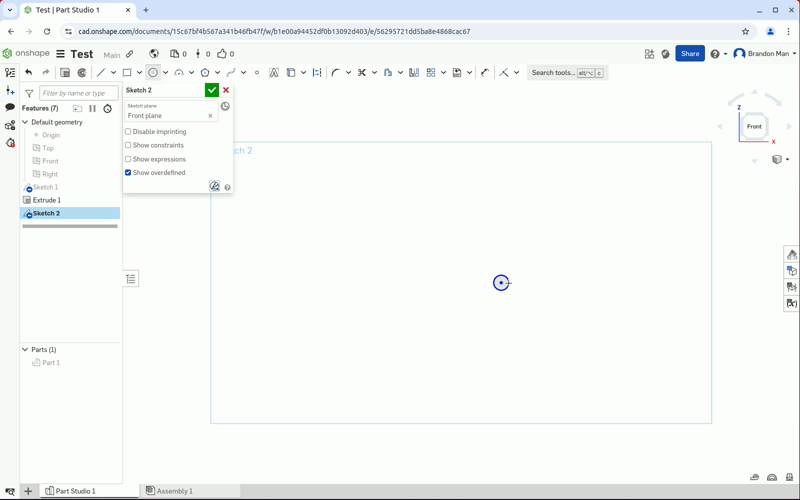
mouse_move(501, 282)
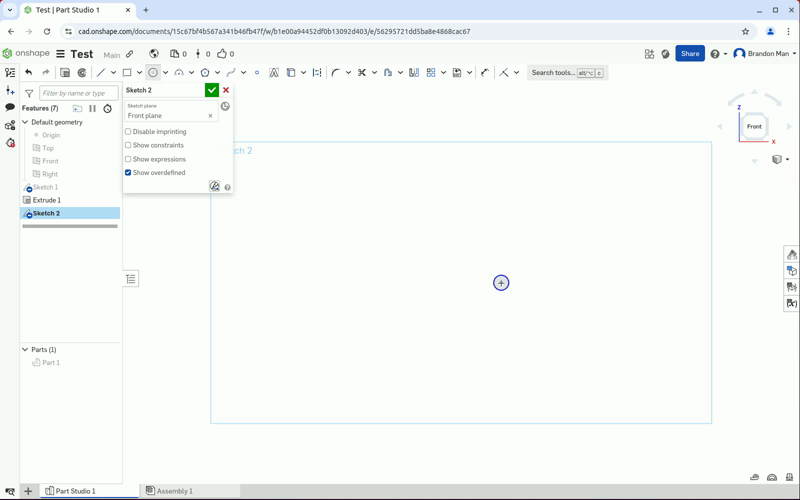
click(501, 282)
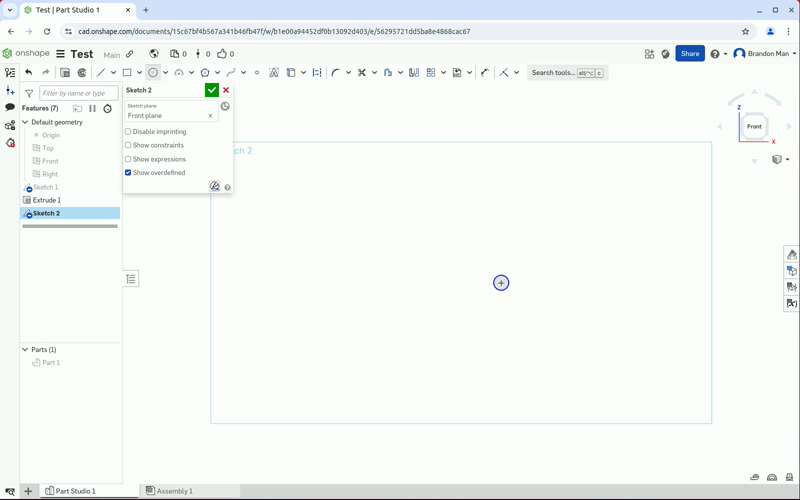
key_up(shift)
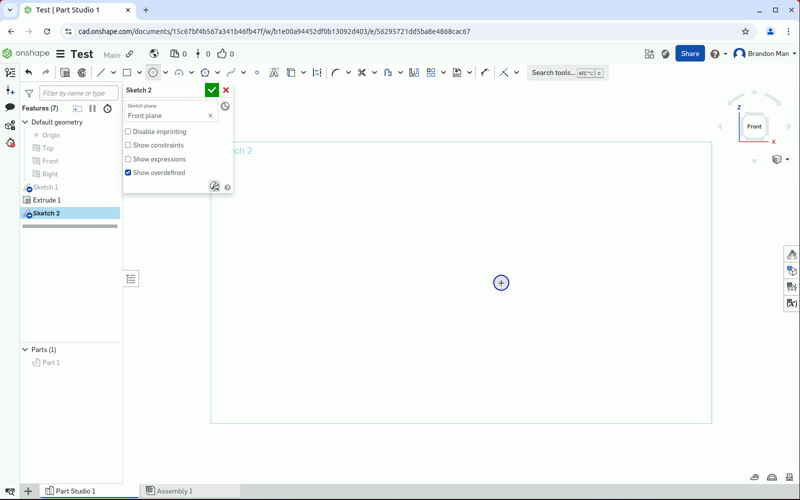
mouse_move(504, 282)
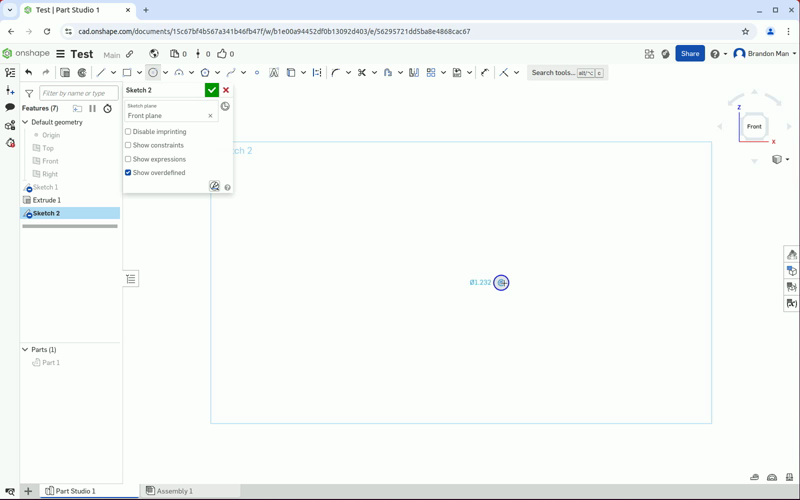
scroll(6)
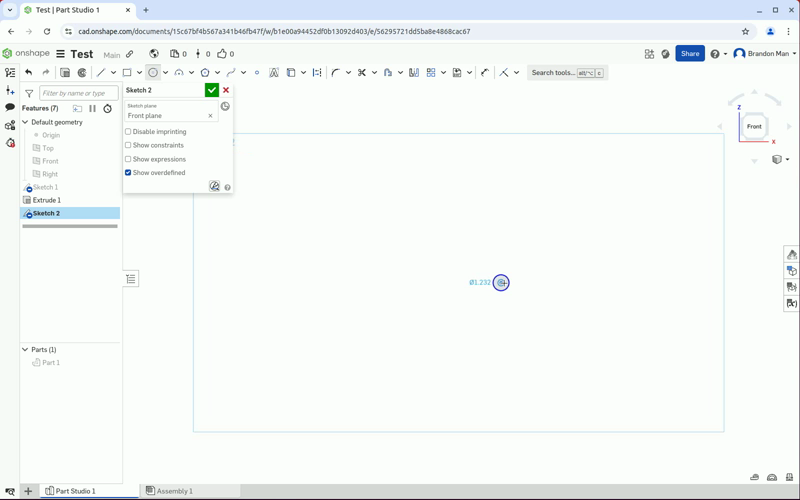
scroll(6)
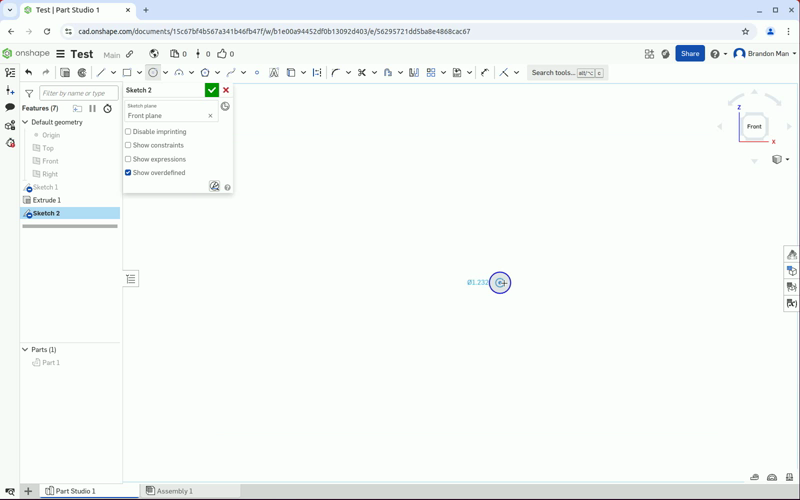
scroll(6)
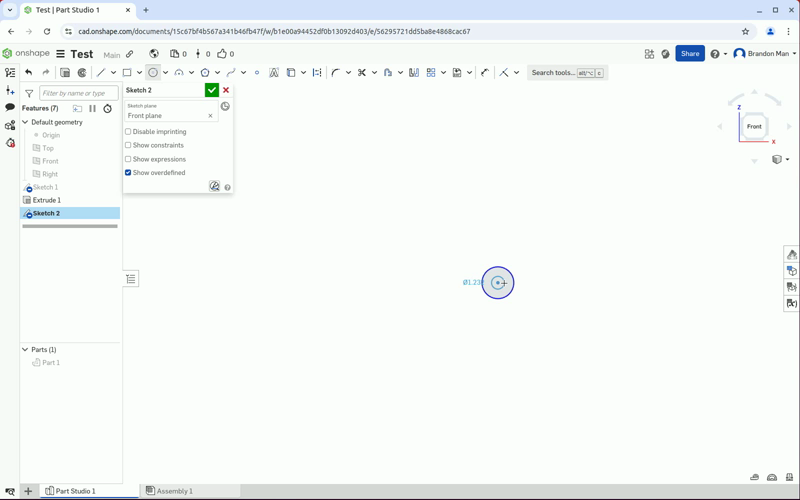
scroll(6)
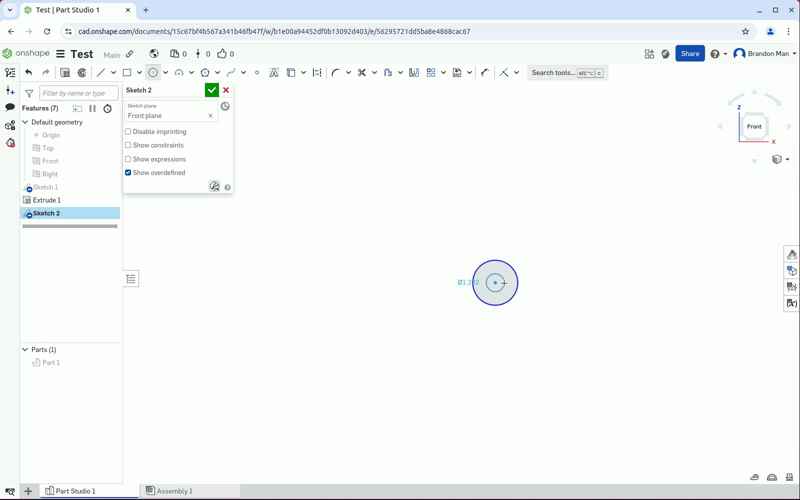
scroll(6)
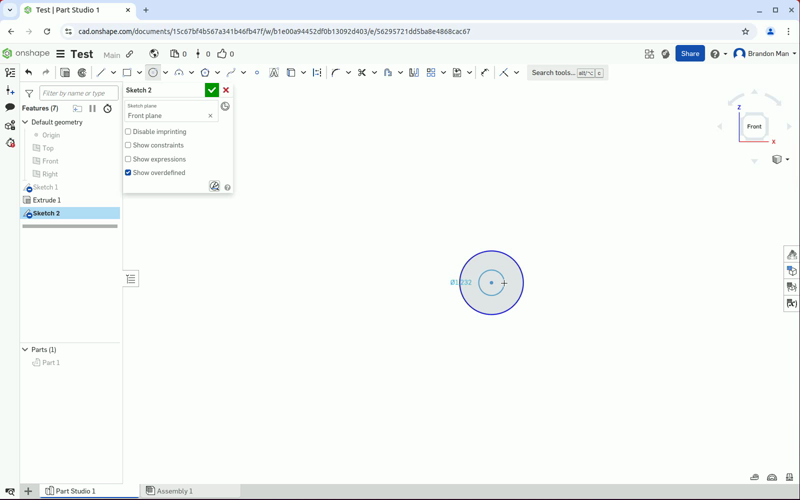
scroll(6)
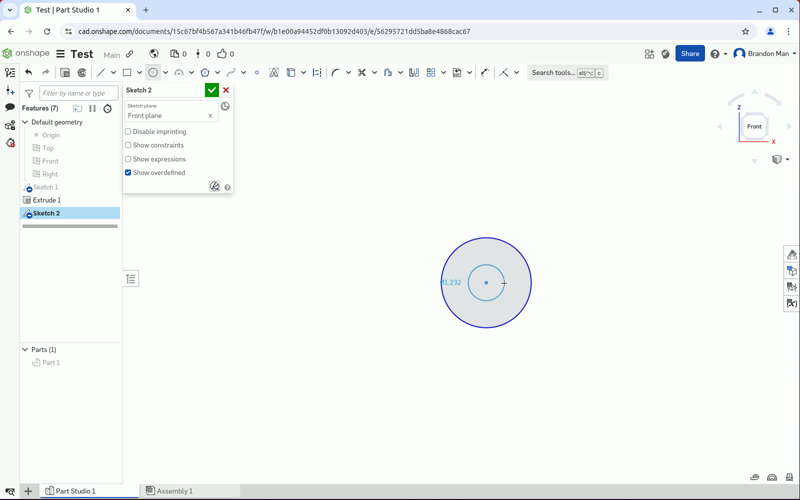
scroll(6)
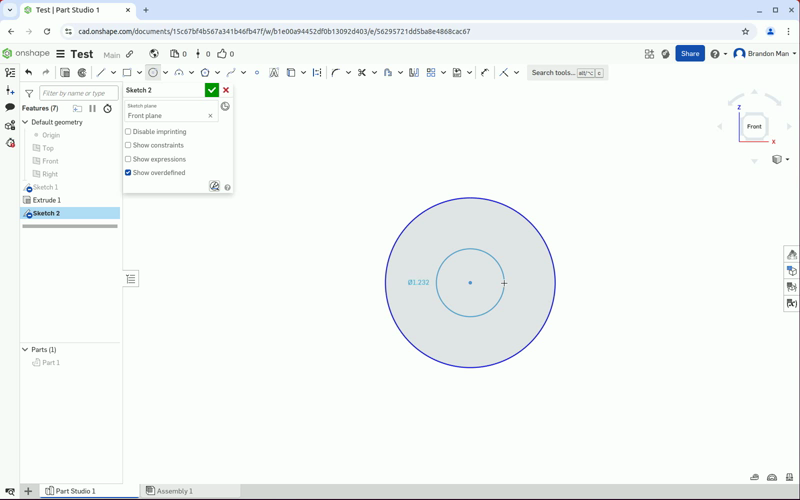
click(504, 282)
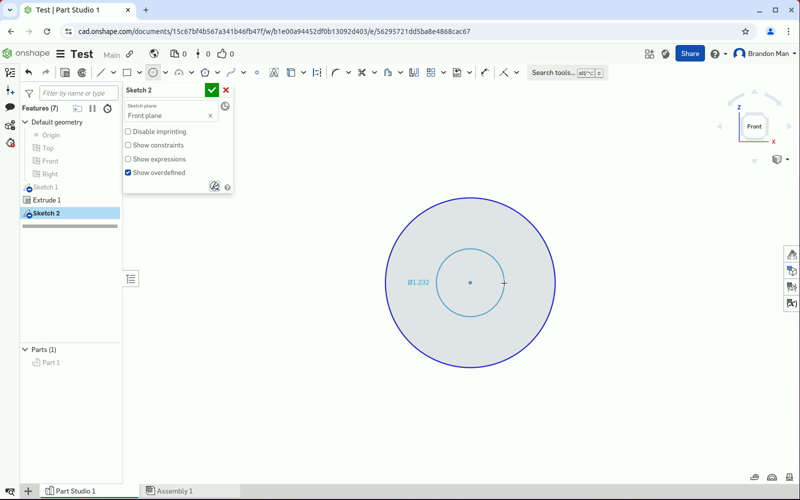
scroll(-6)
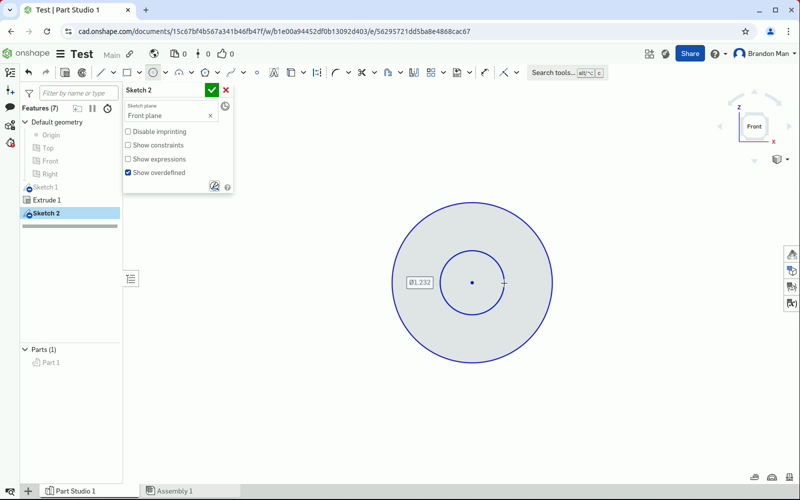
scroll(-6)
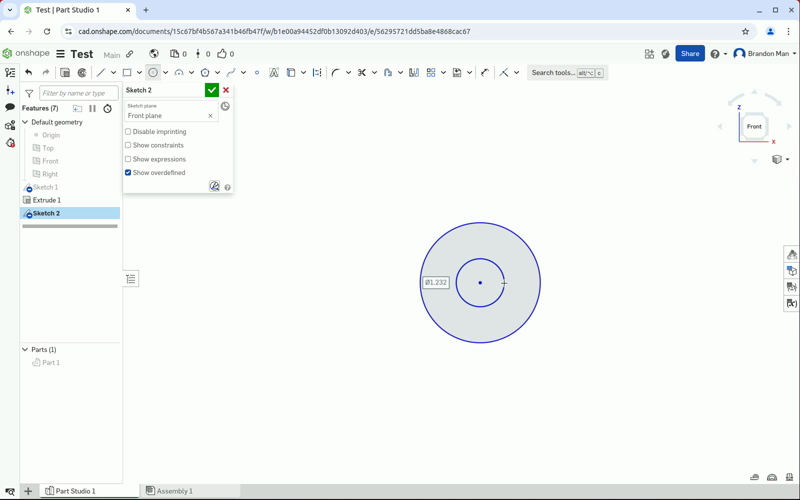
scroll(-6)
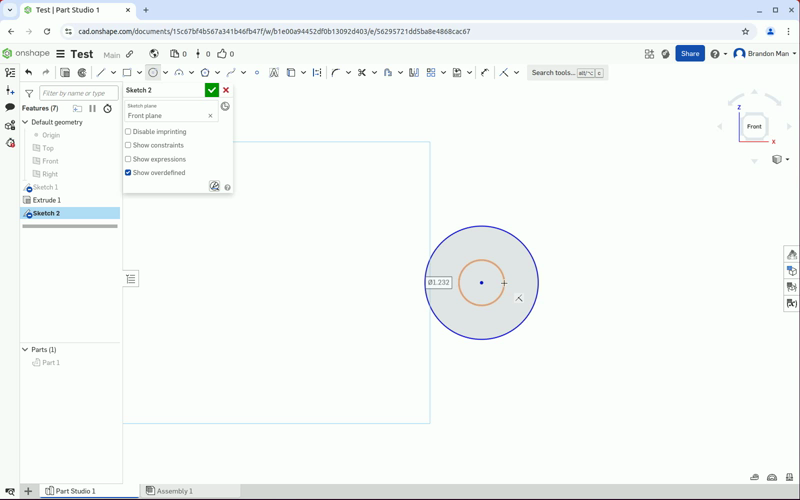
scroll(-6)
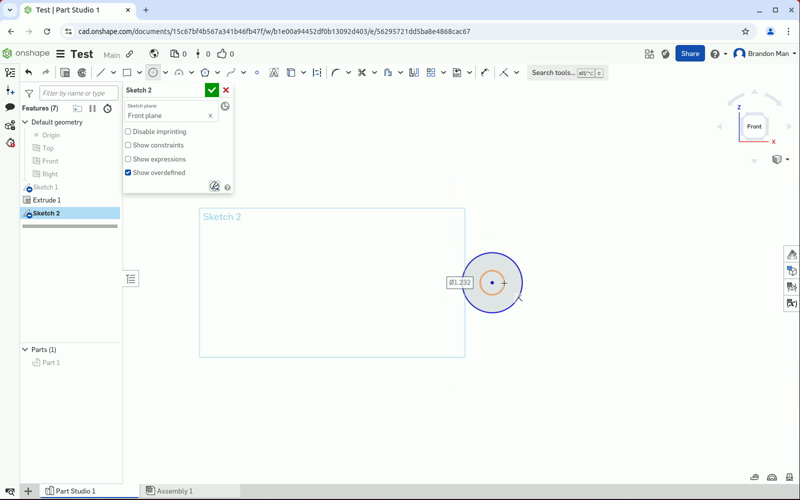
scroll(-6)
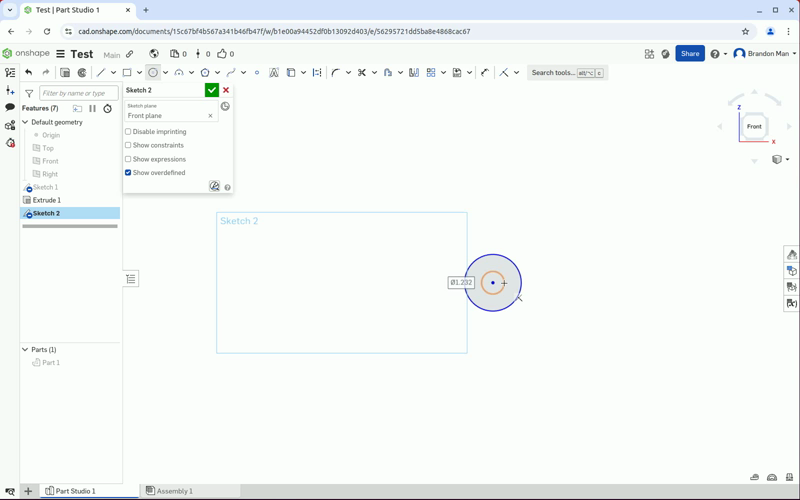
scroll(-6)
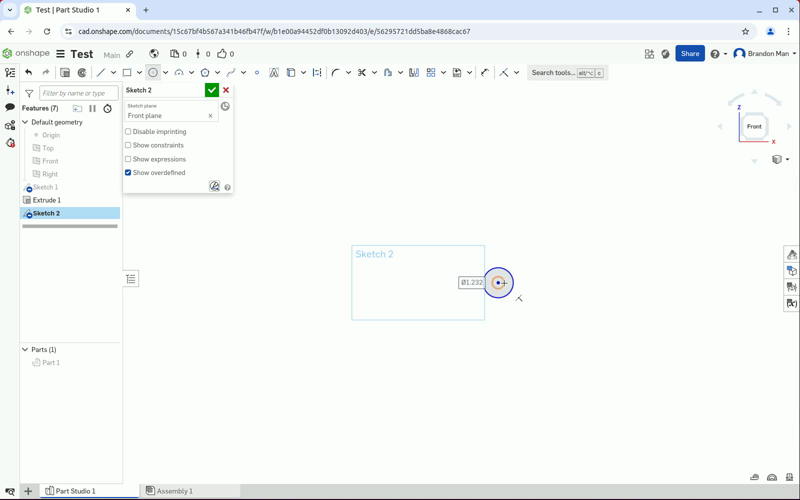
scroll(-6)
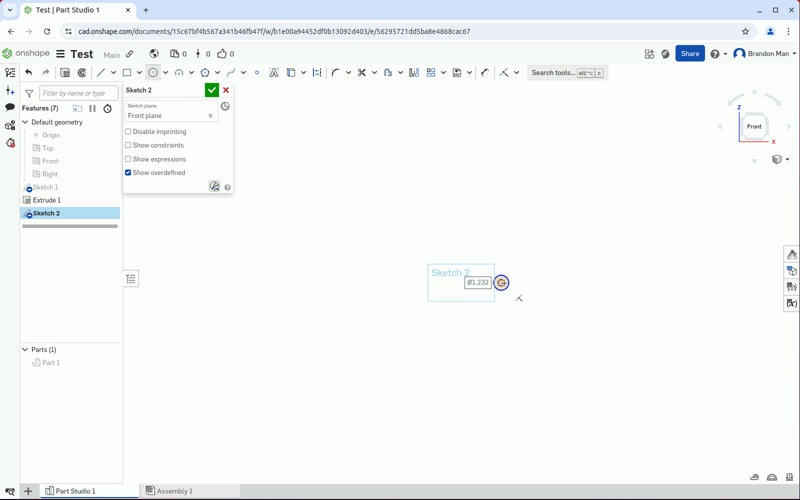
key(esc)
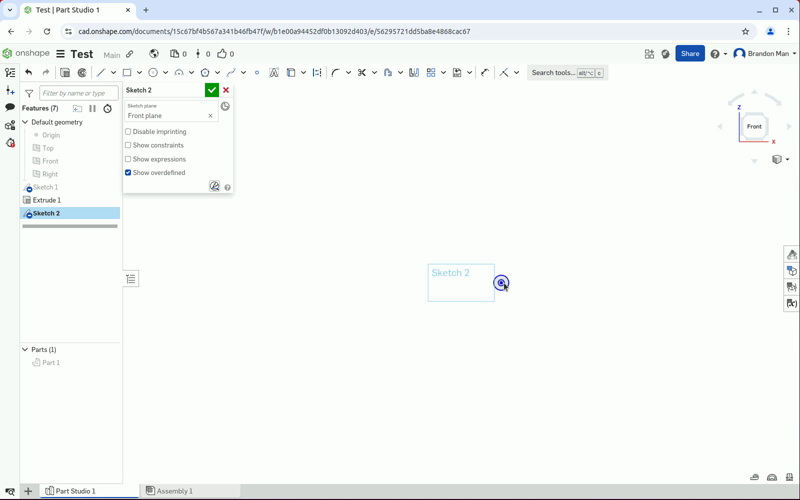
mouse_move(506, 283)
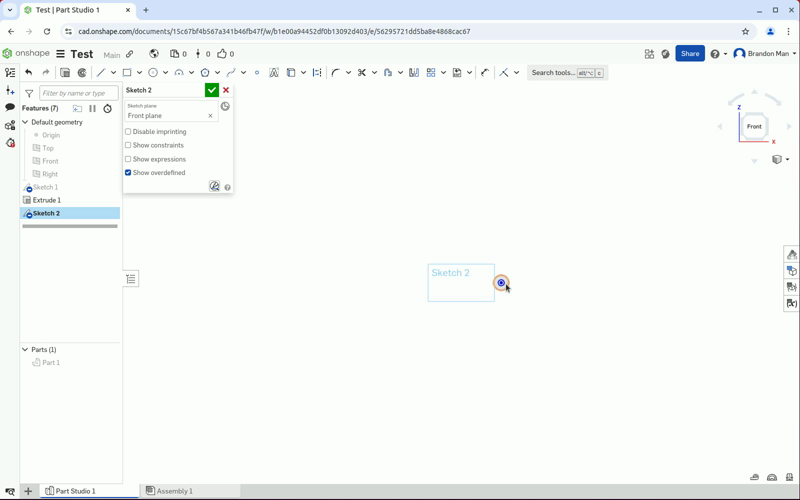
scroll(6)
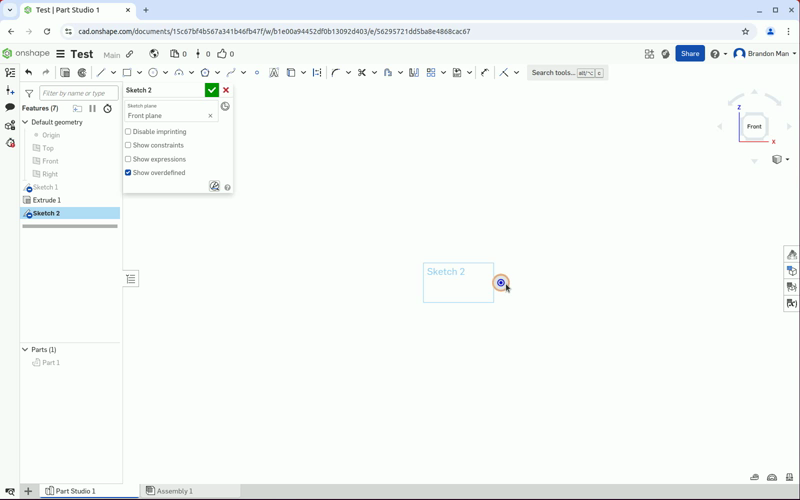
scroll(6)
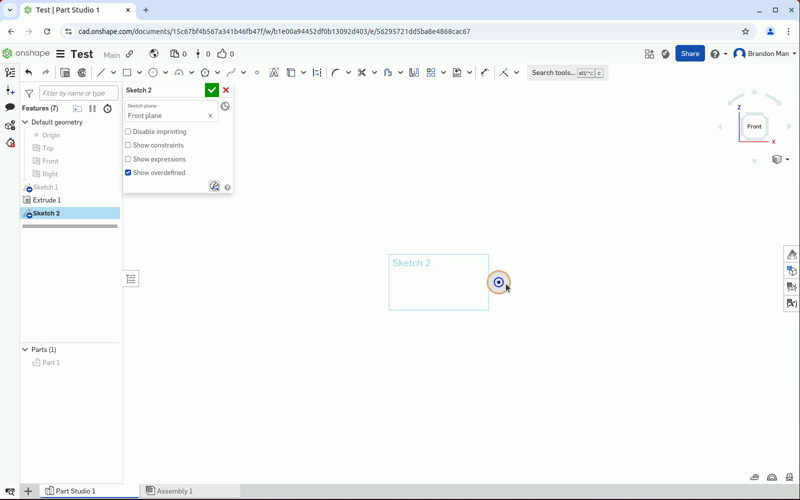
scroll(6)
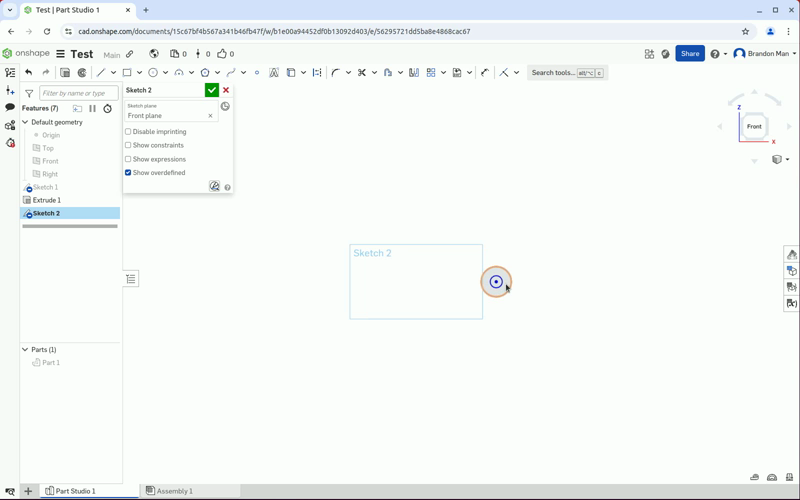
scroll(6)
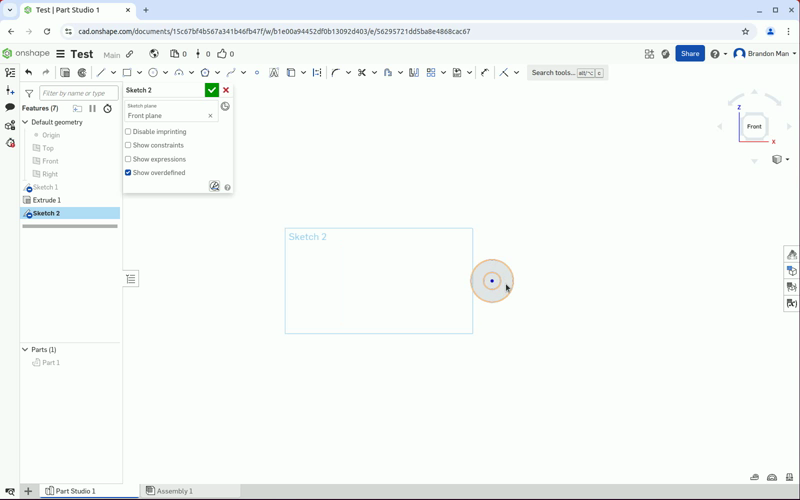
scroll(6)
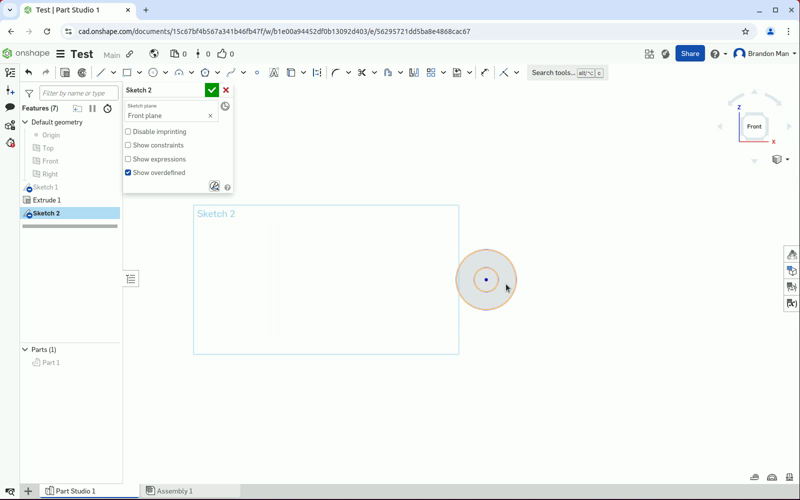
scroll(6)
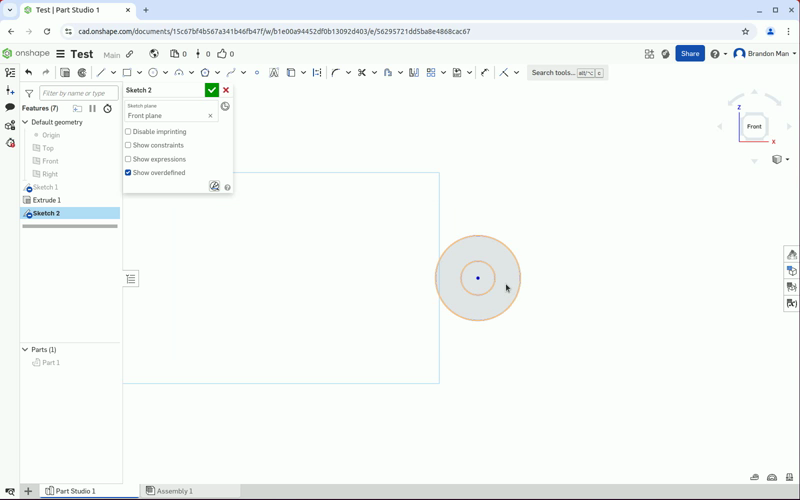
scroll(6)
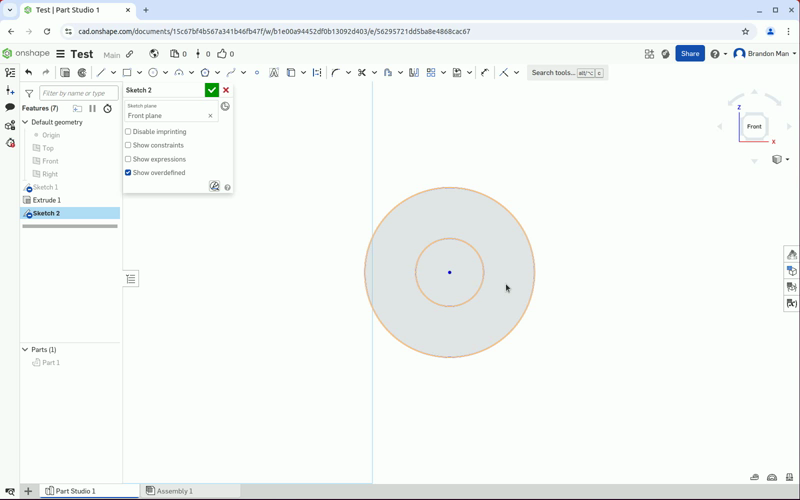
click(506, 283)
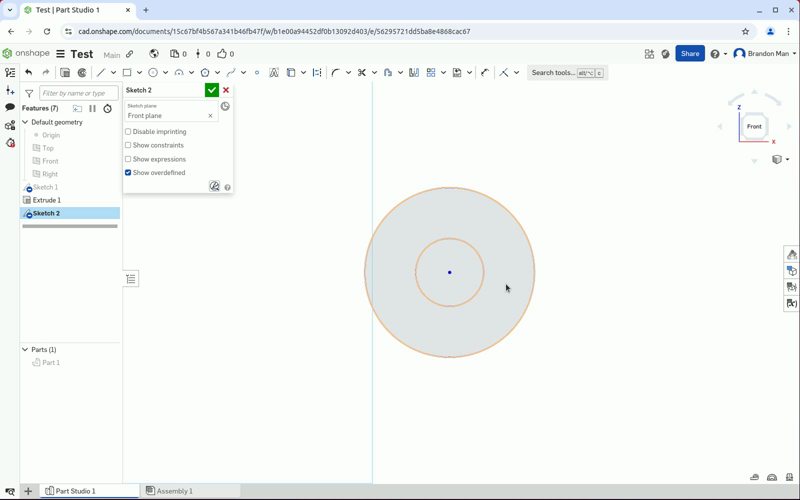
scroll(-6)
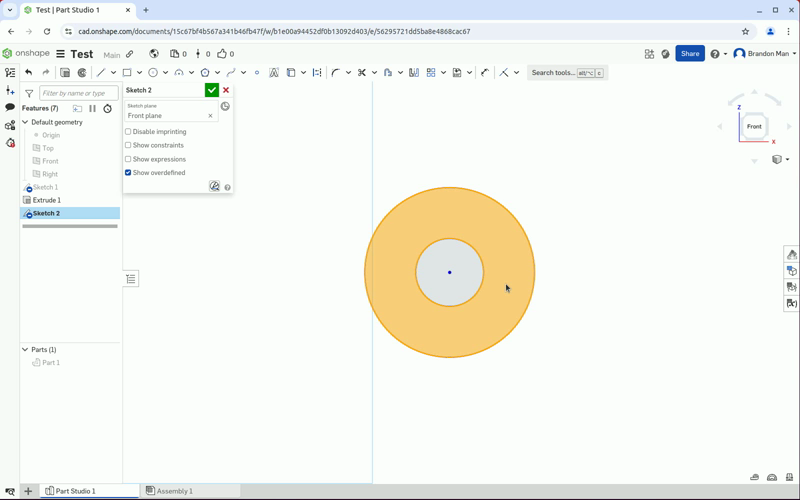
scroll(-6)
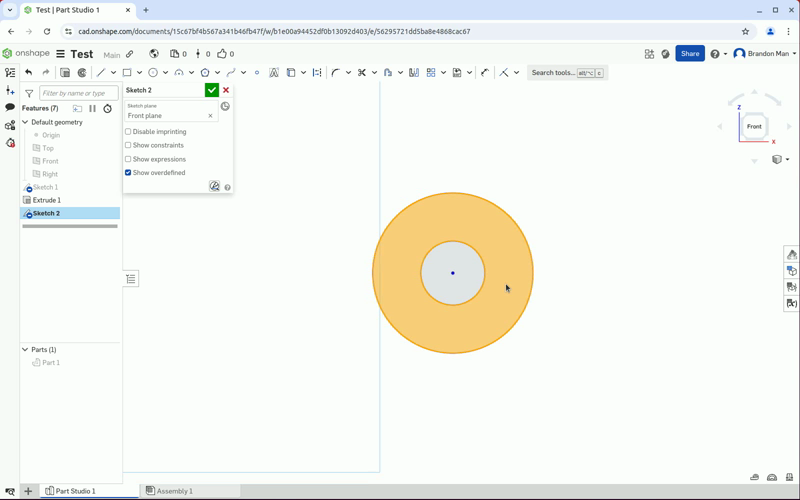
scroll(-6)
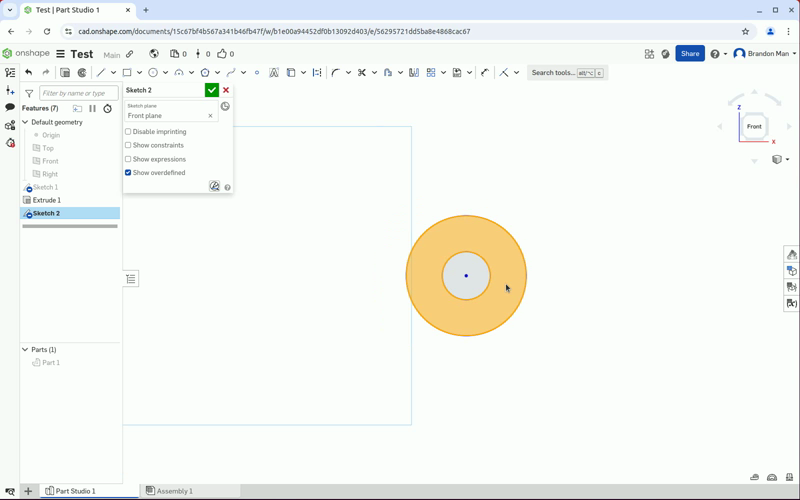
scroll(-6)
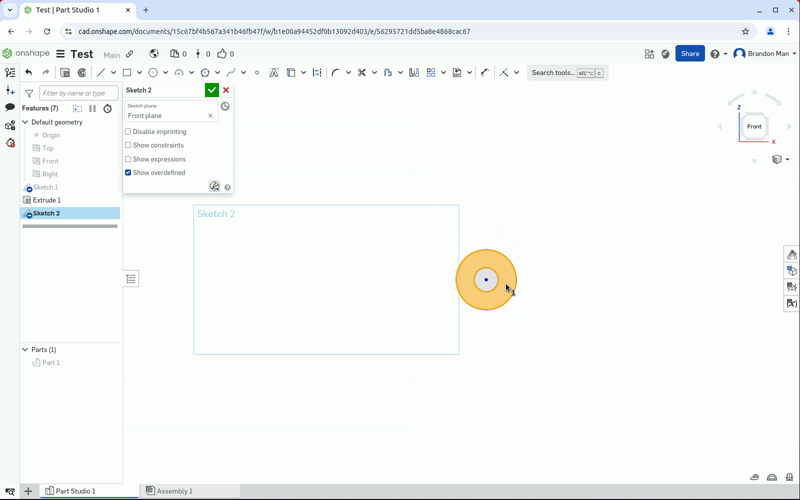
scroll(-6)
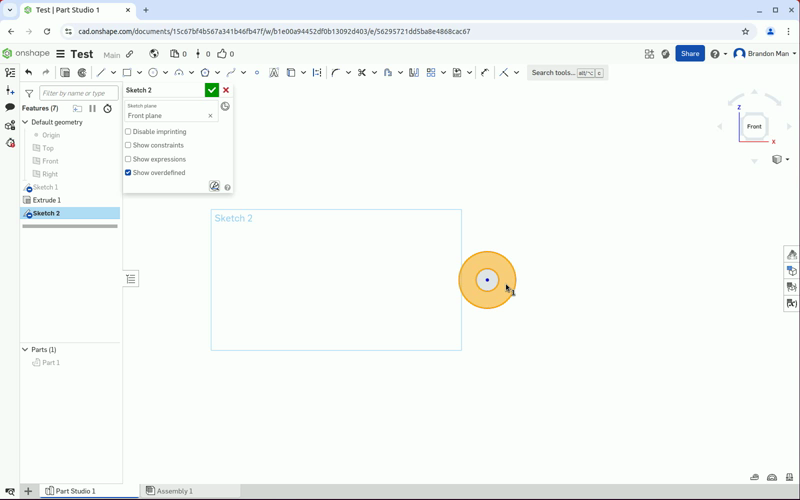
scroll(-6)
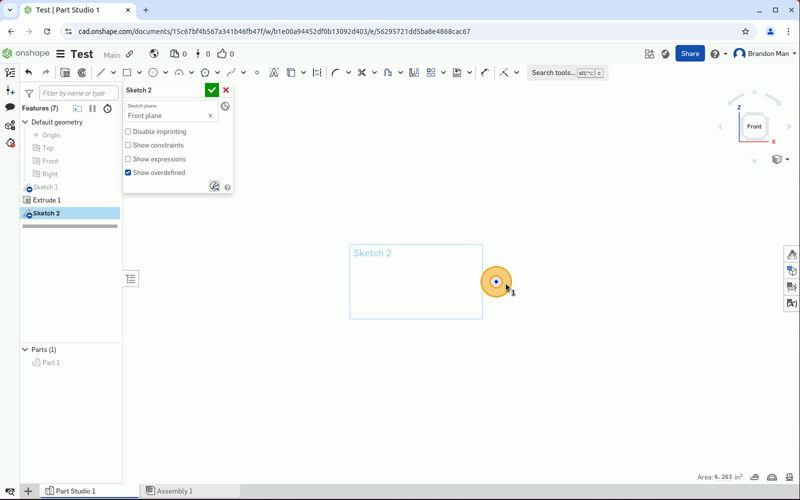
scroll(-6)
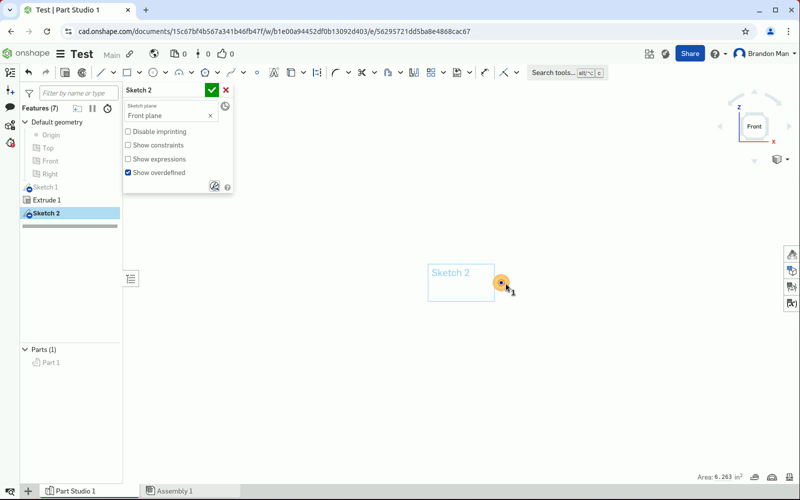
mouse_move(73, 352)
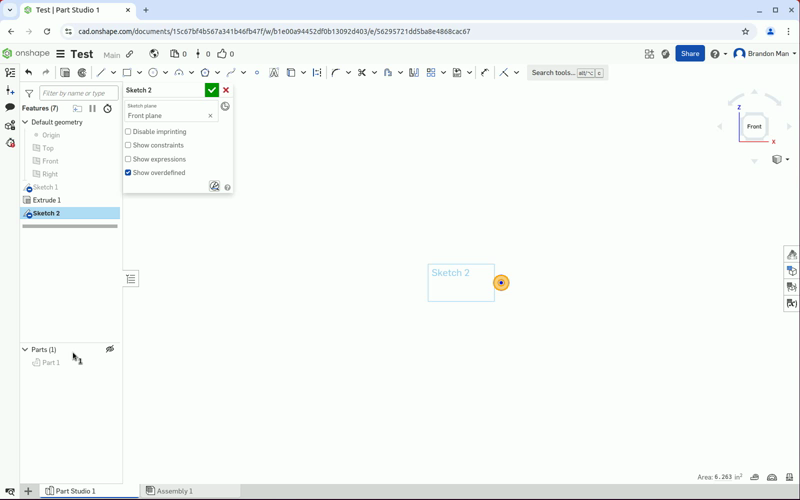
key(shift+y)
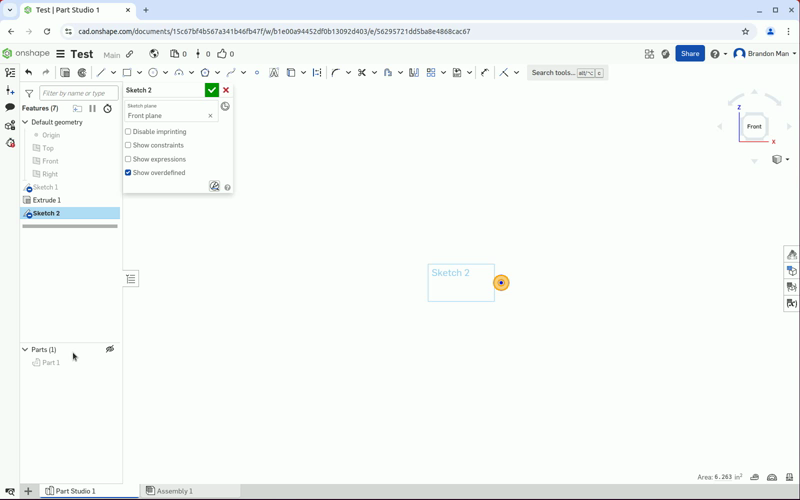
key(shift+e)
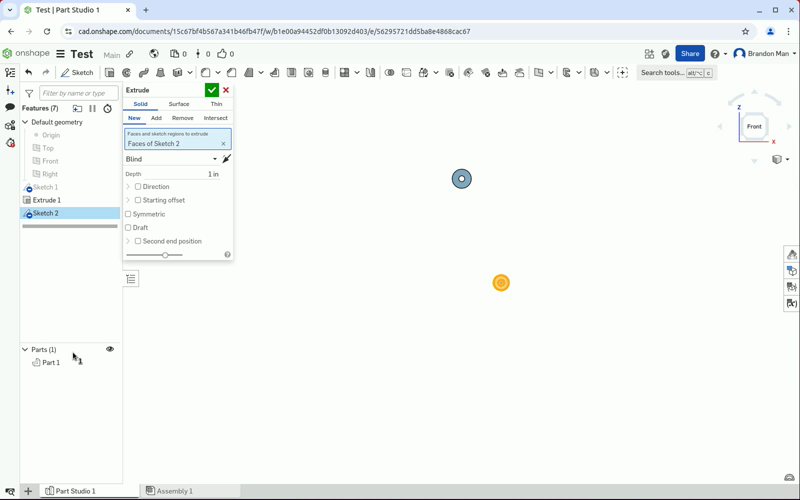
mouse_move(143, 106)
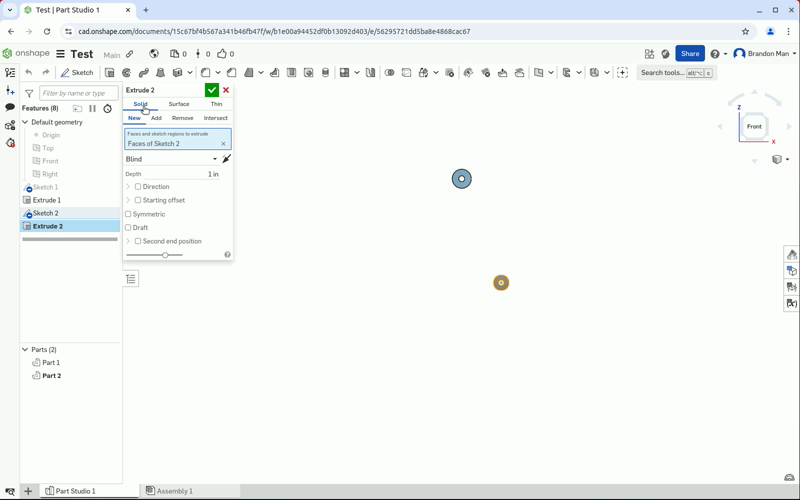
click(143, 106)
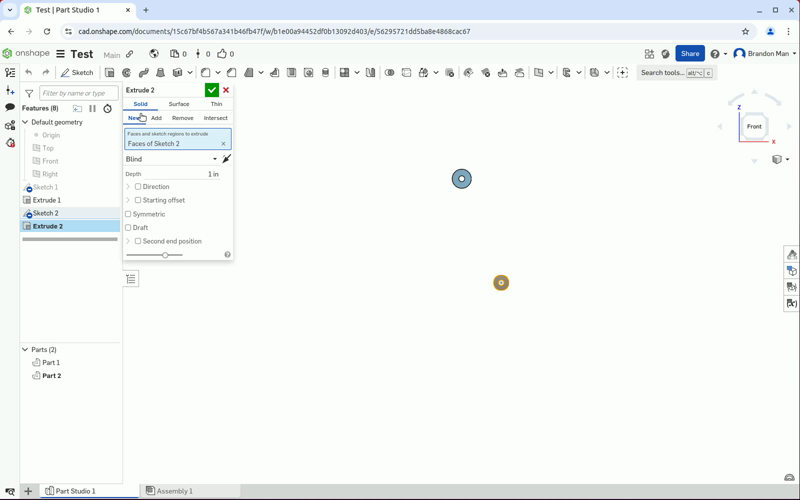
mouse_move(137, 120)
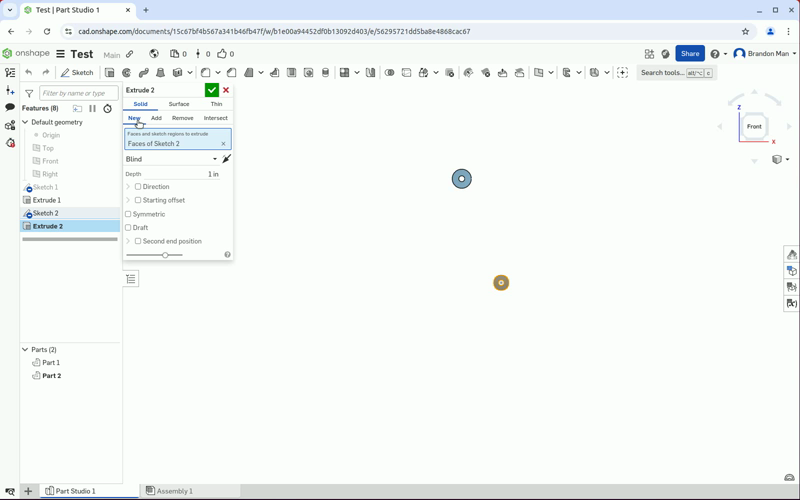
click(137, 120)
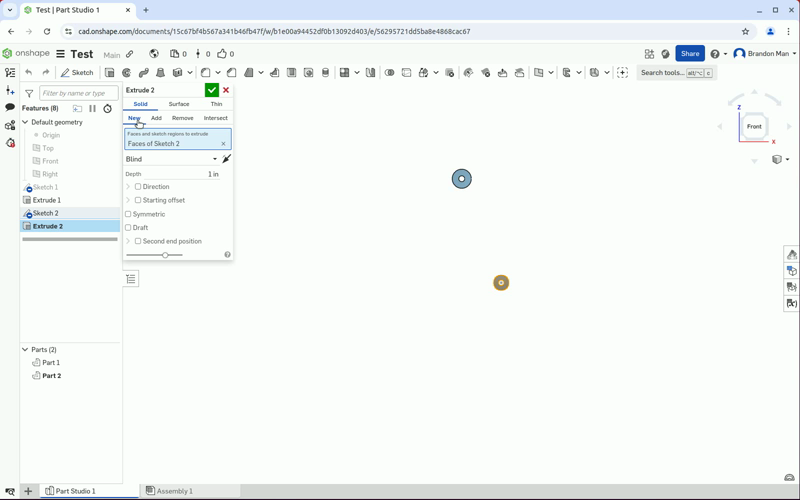
key(tab, 4)
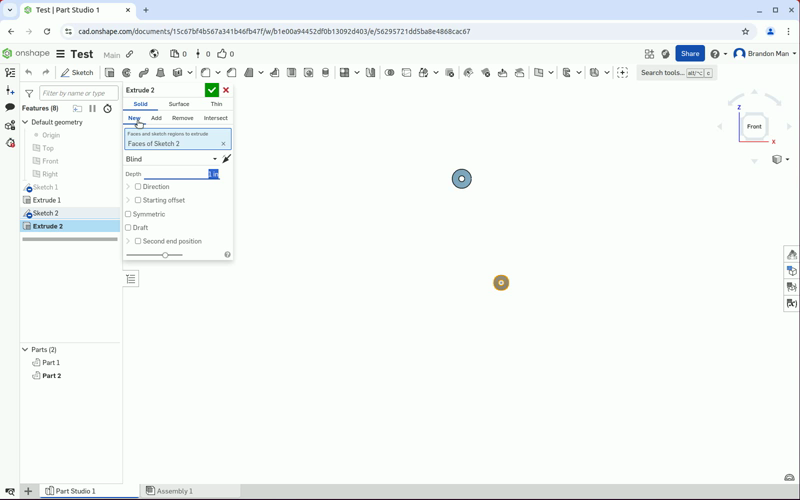
text(0.481)
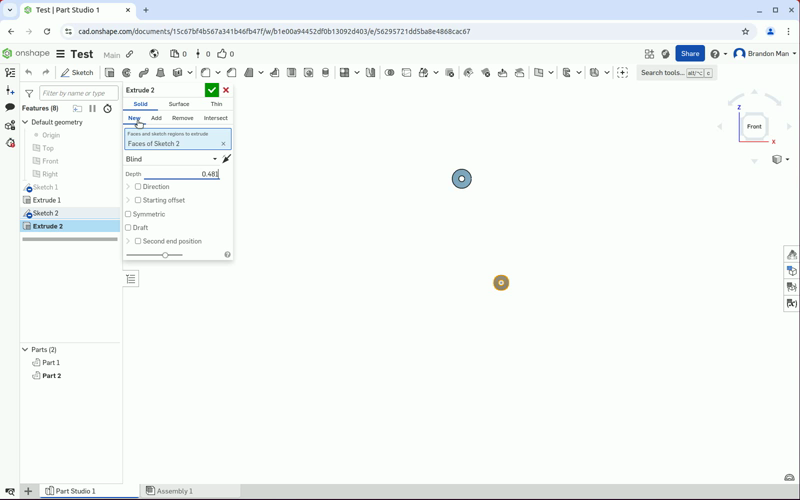
key(enter)
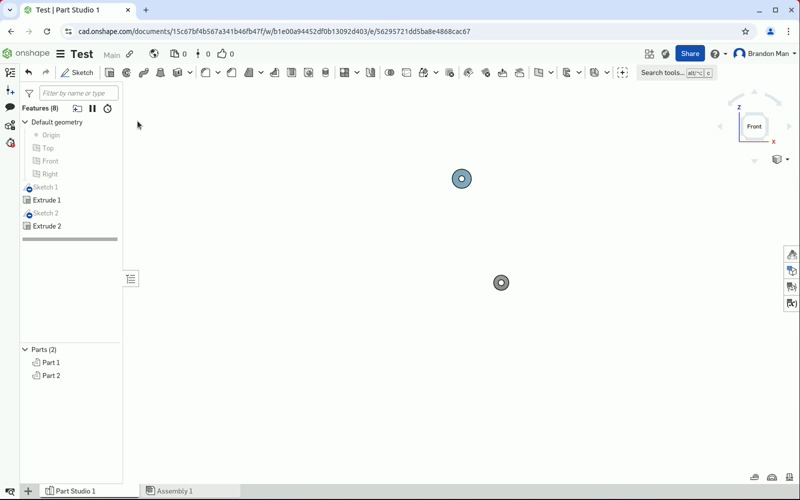
key(shift+h)
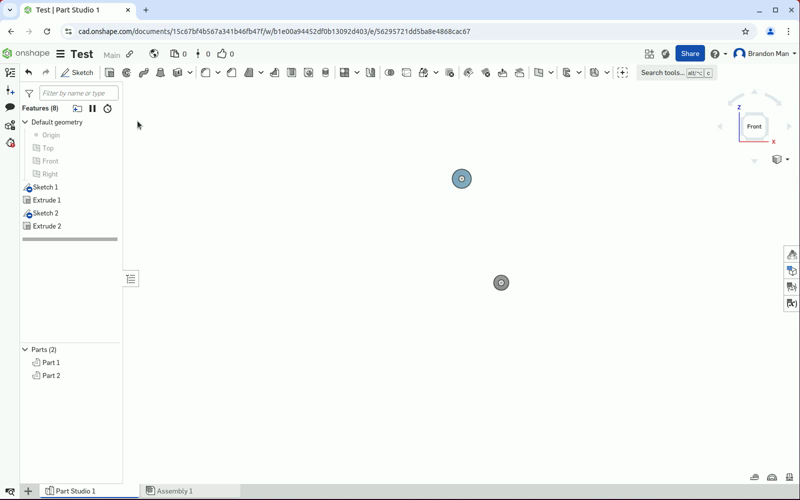
key(shift+h)
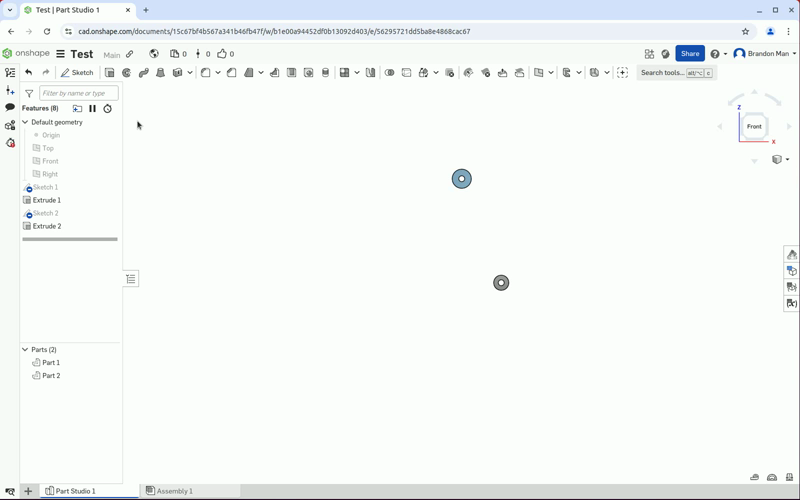
mouse_move(73, 189)
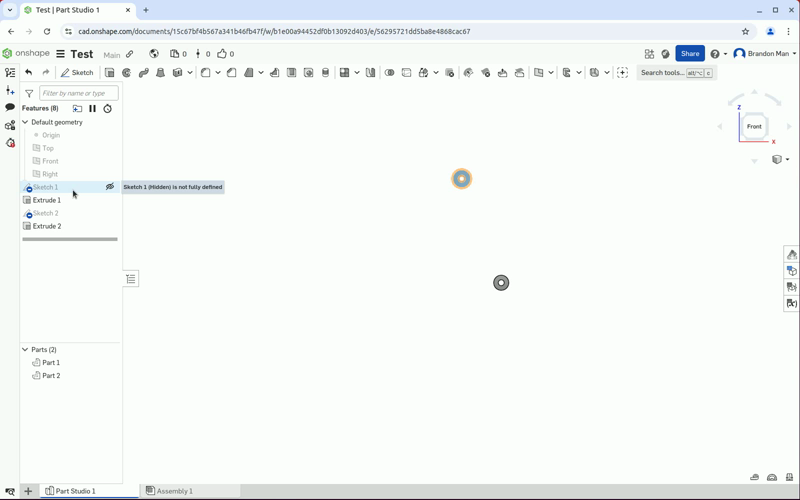
click(73, 189)
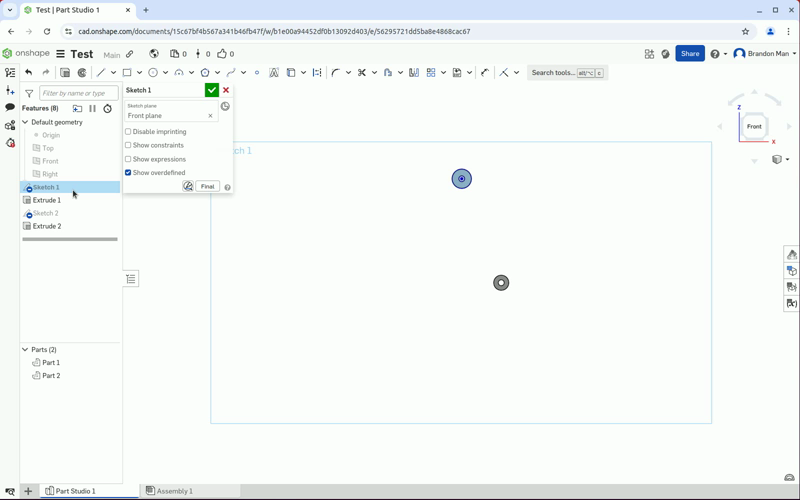
mouse_move(229, 92)
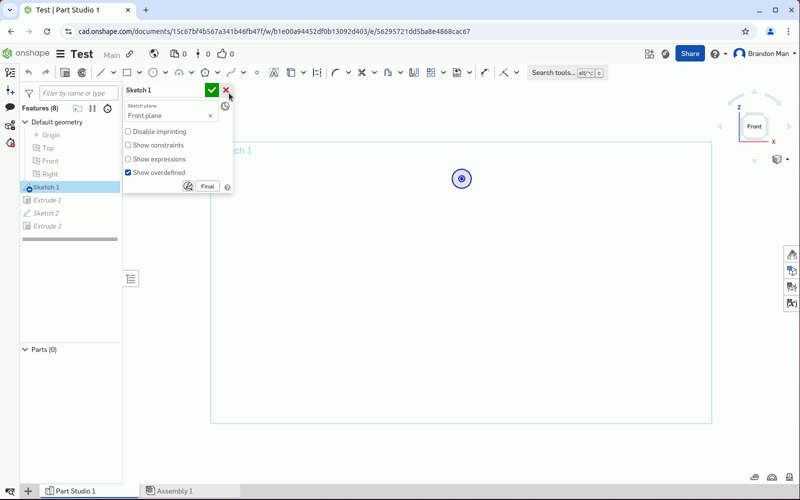
click(229, 92)
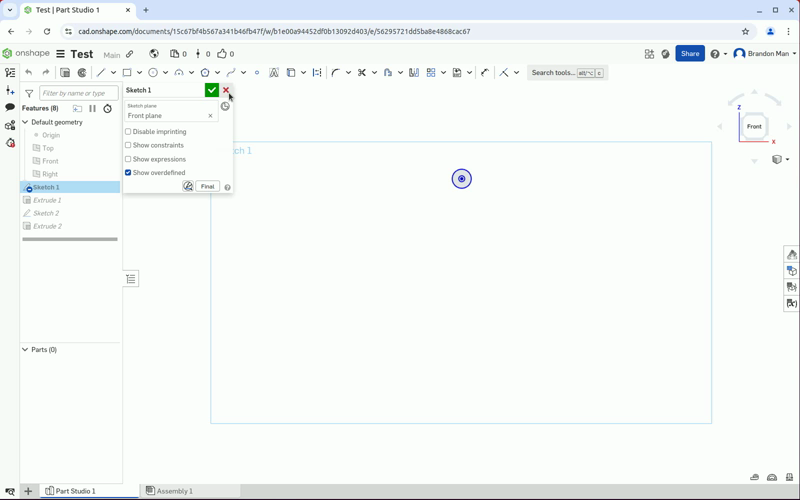
key(shift+s)
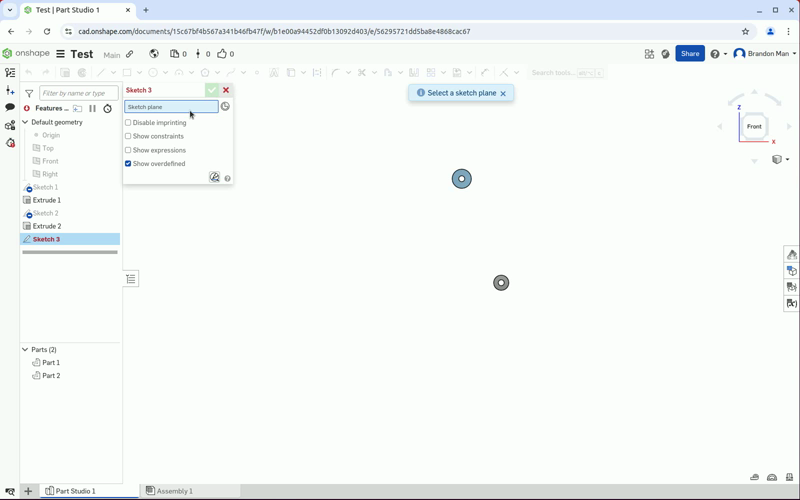
mouse_move(73, 163)
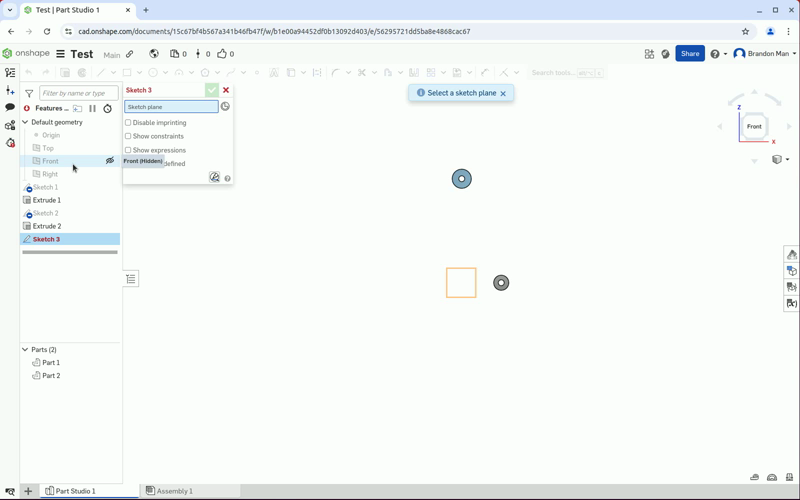
click(73, 163)
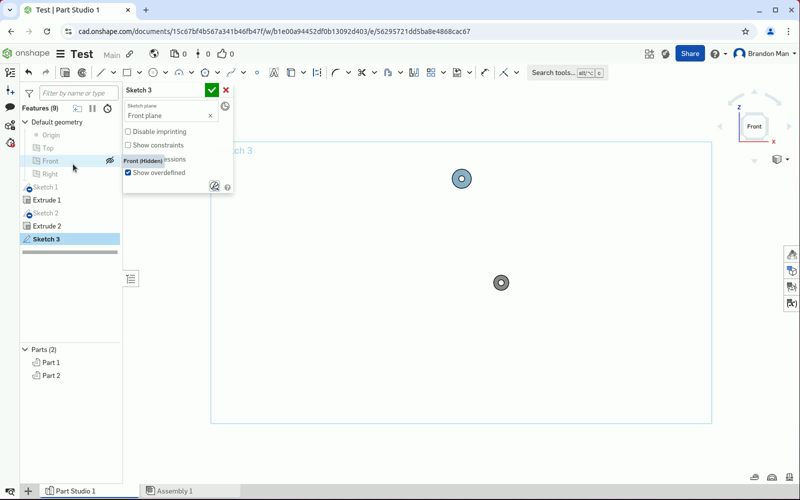
mouse_move(73, 352)
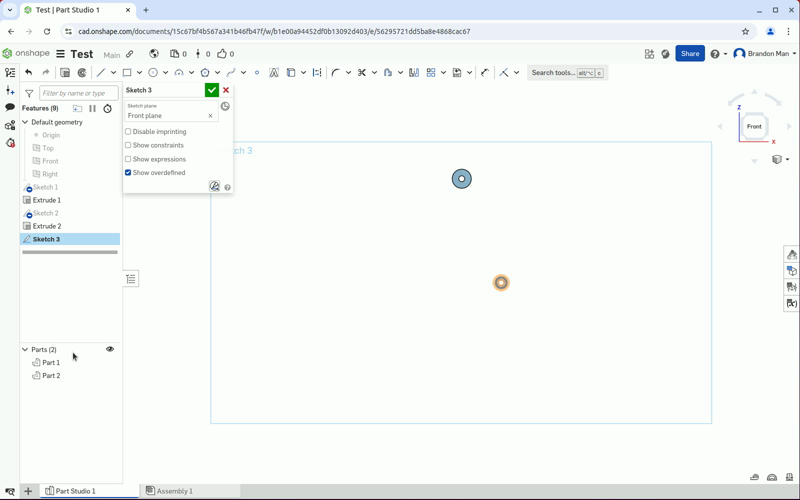
key(y)
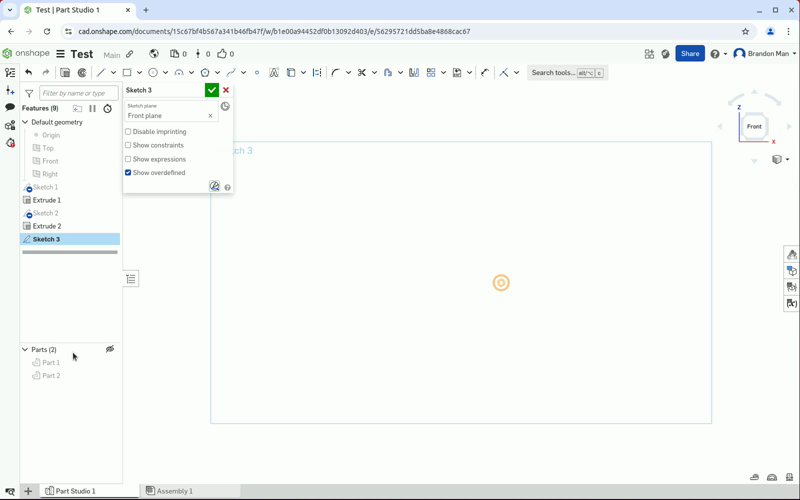
key(c)
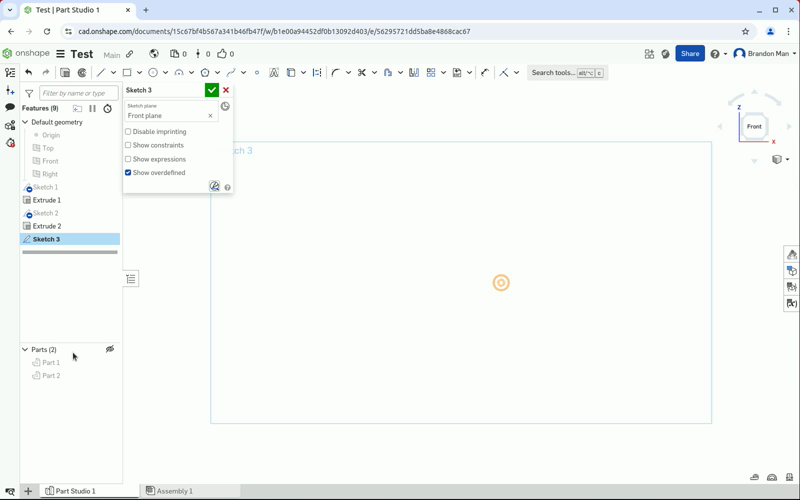
key_down(shift)
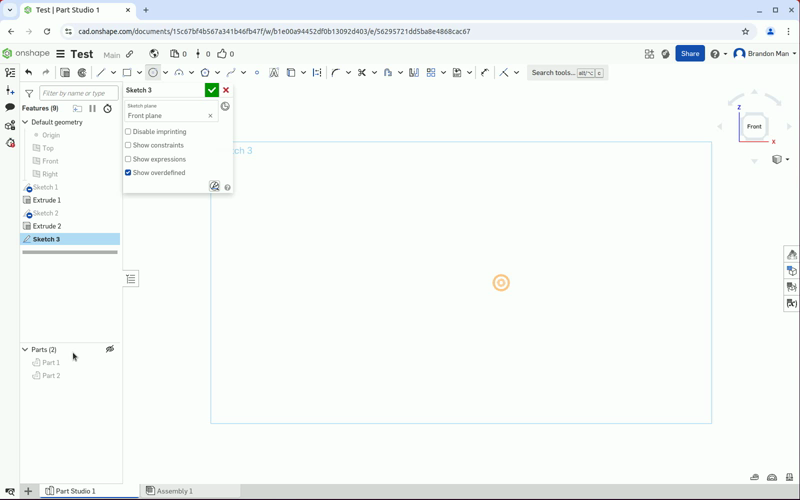
mouse_move(461, 282)
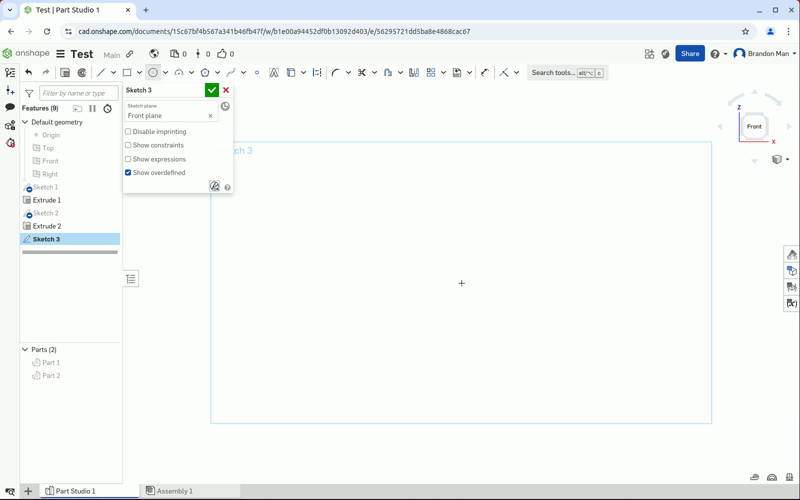
click(461, 282)
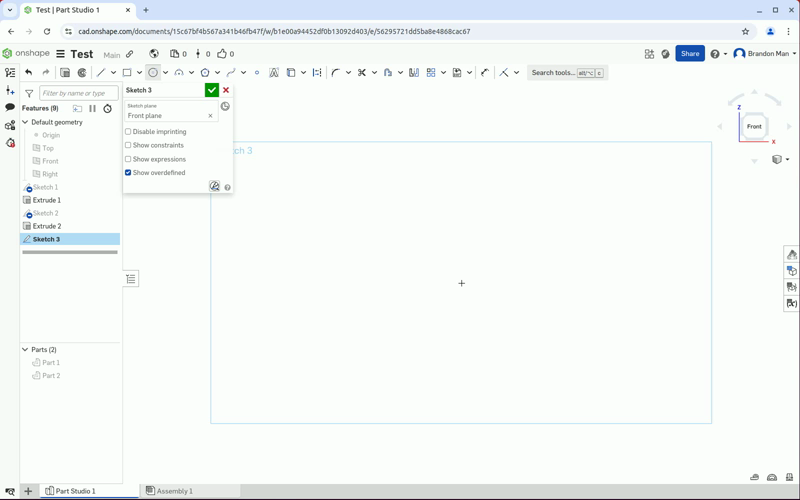
key_up(shift)
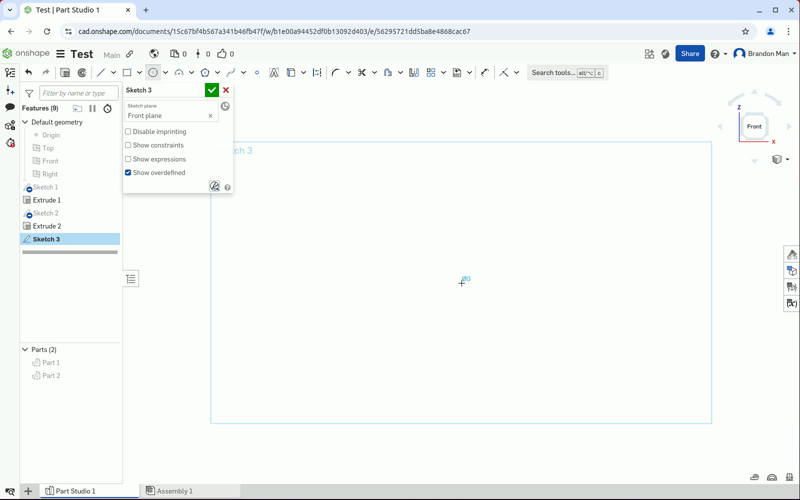
mouse_move(471, 282)
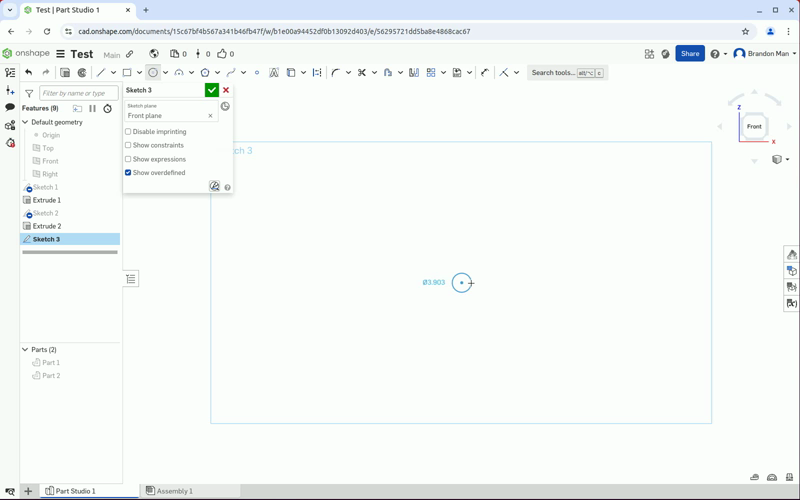
click(471, 282)
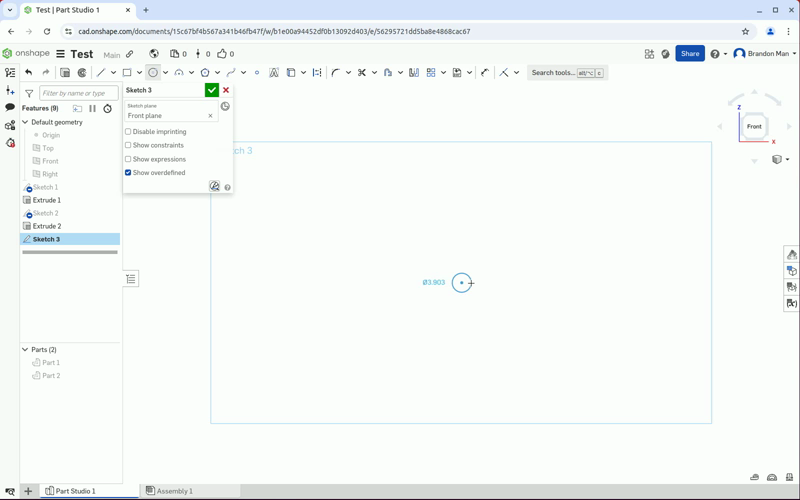
key(esc)
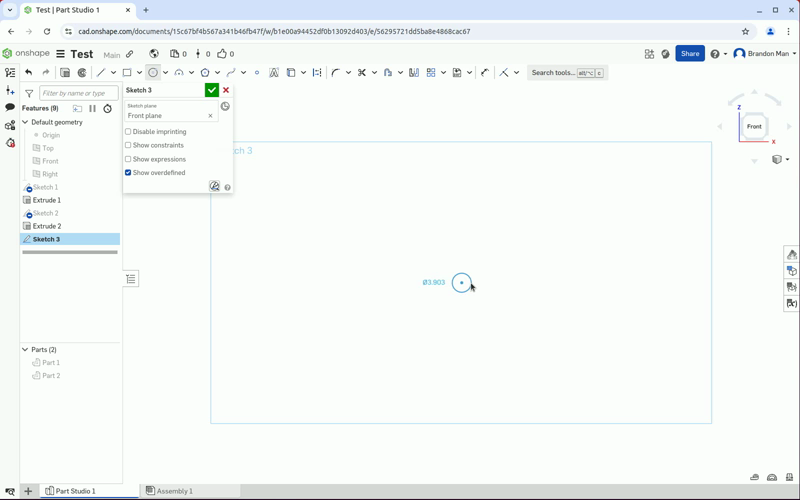
key(c)
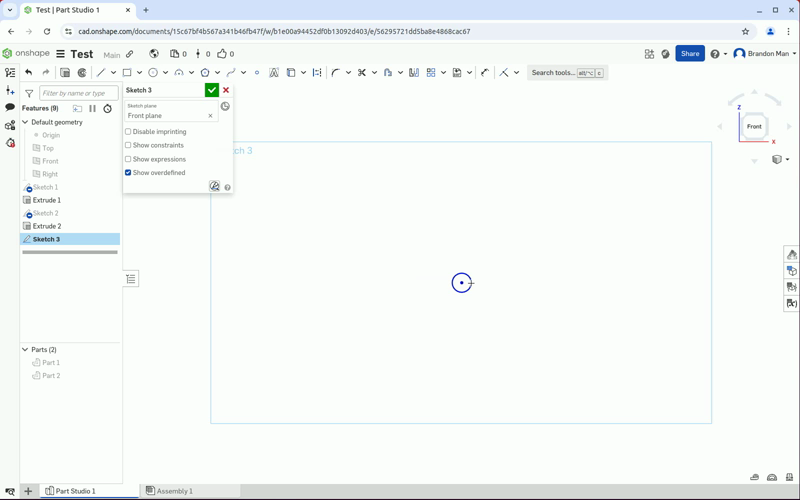
key_down(shift)
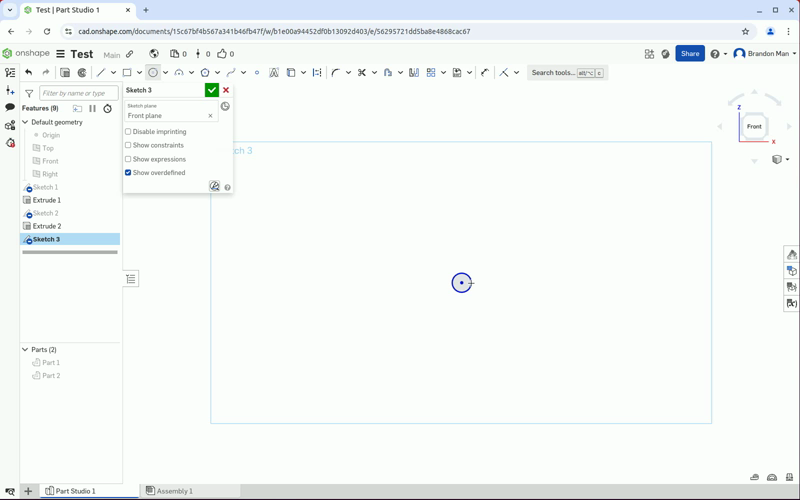
mouse_move(461, 282)
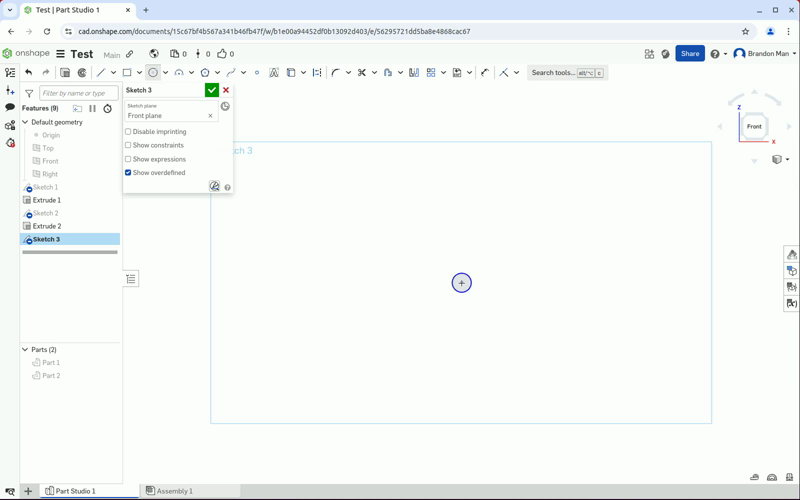
click(461, 282)
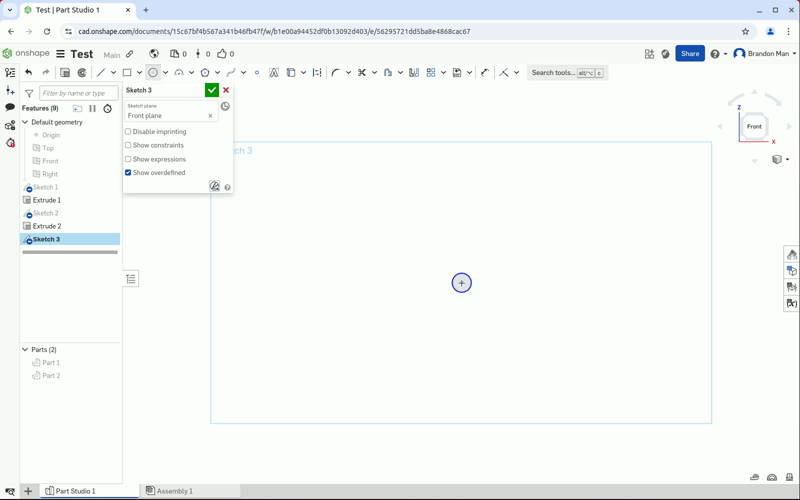
key_up(shift)
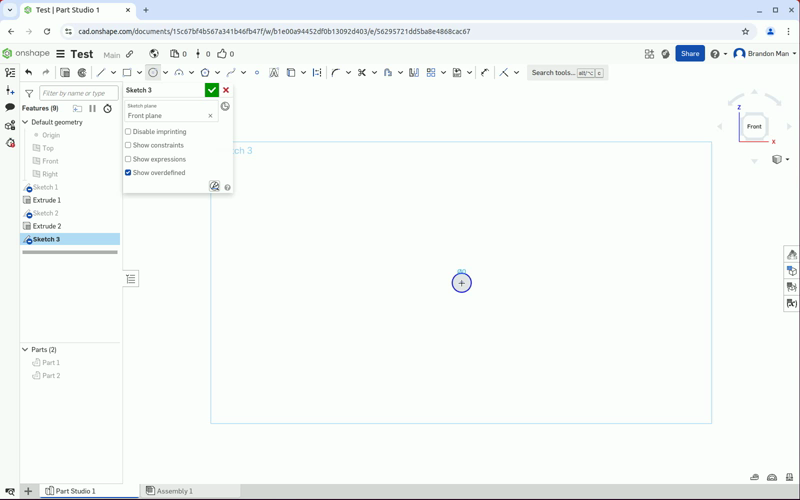
mouse_move(464, 282)
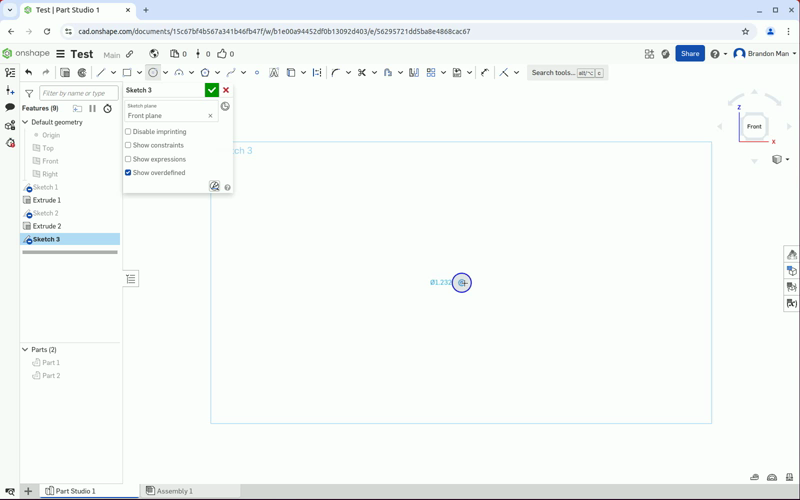
scroll(6)
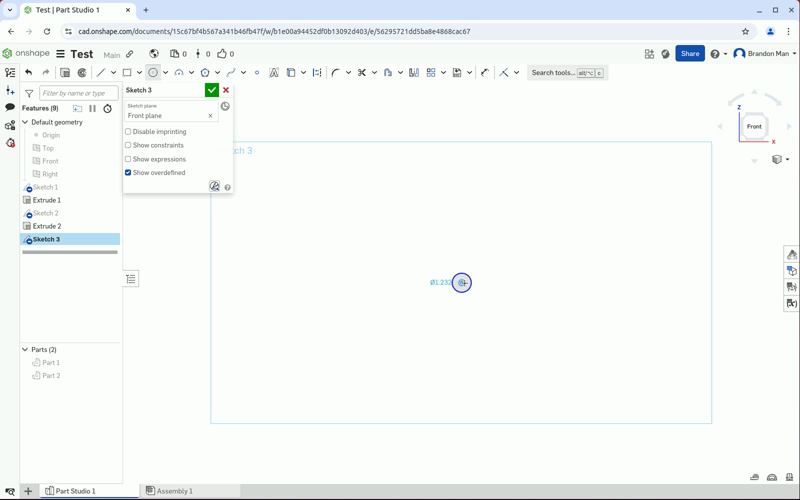
scroll(6)
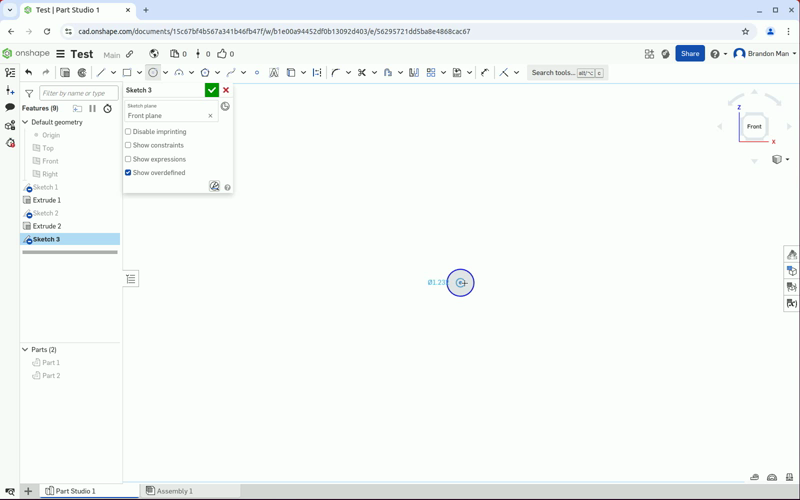
scroll(6)
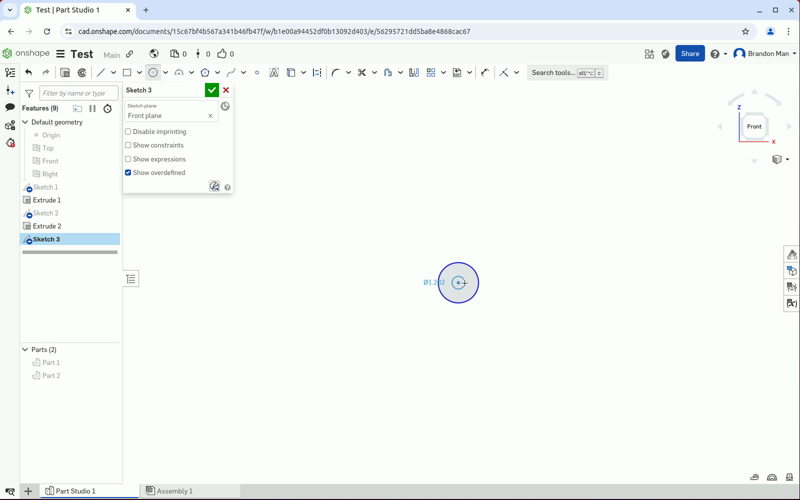
scroll(6)
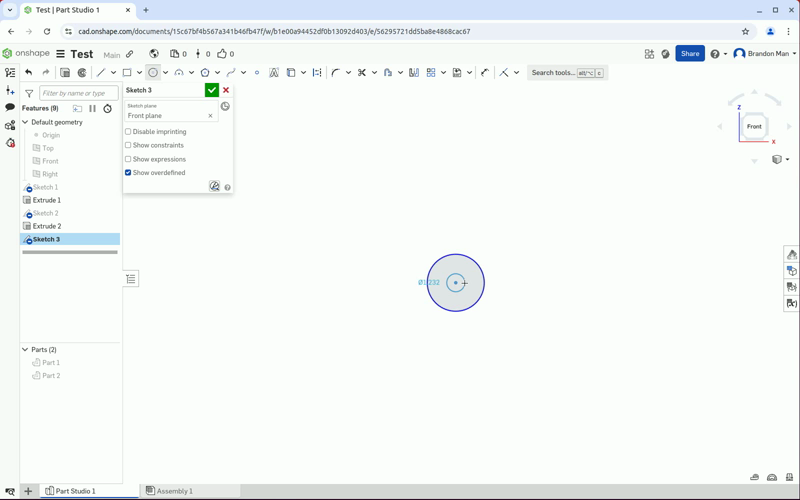
scroll(6)
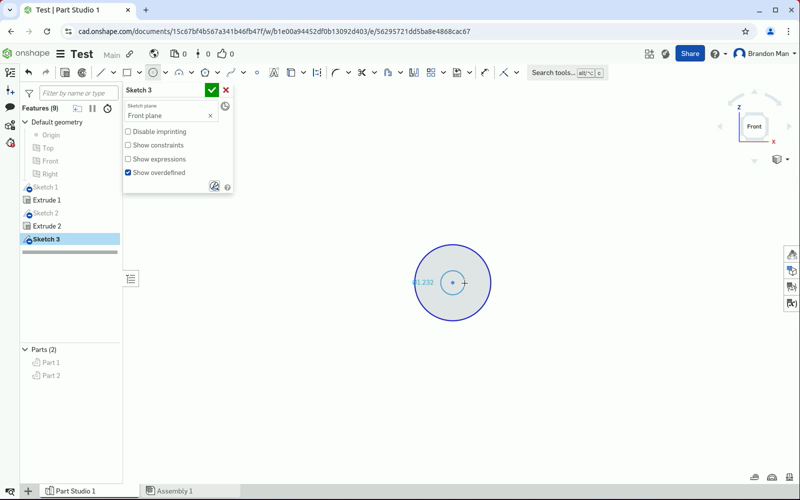
scroll(6)
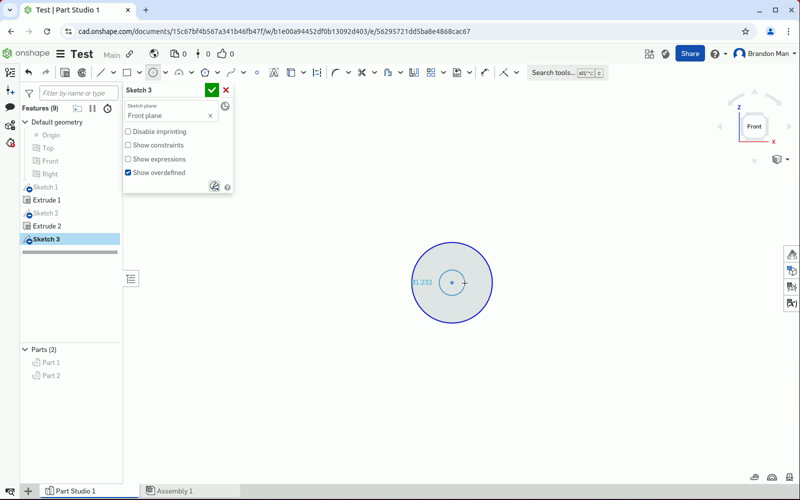
scroll(6)
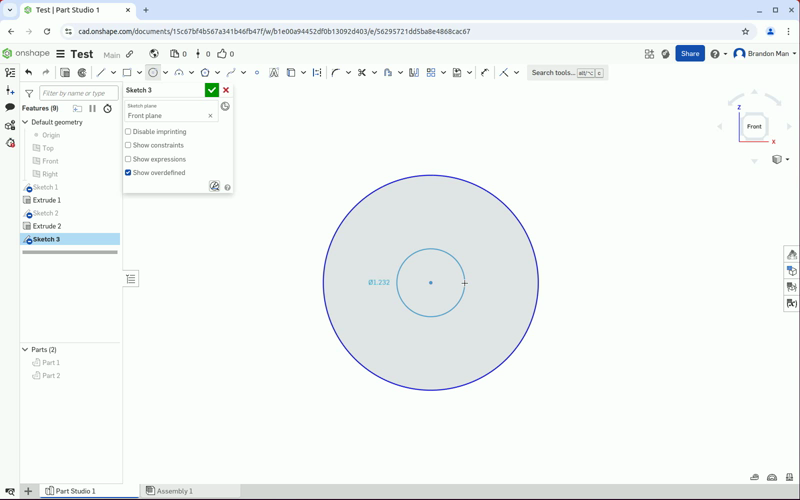
click(464, 282)
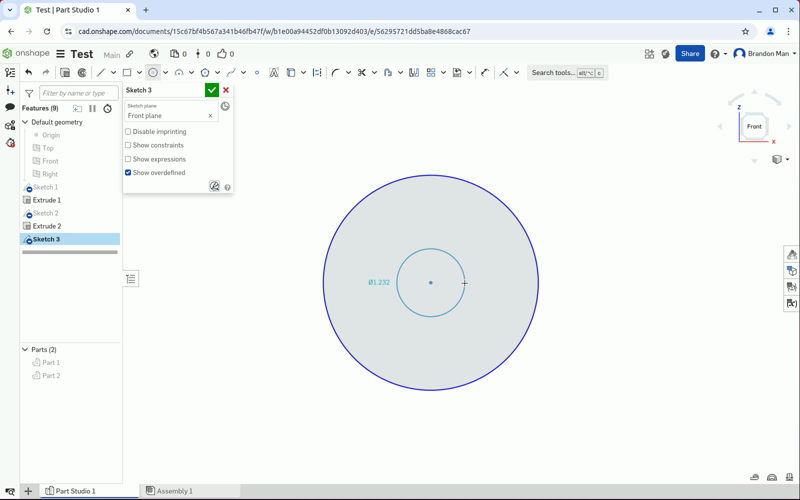
scroll(-6)
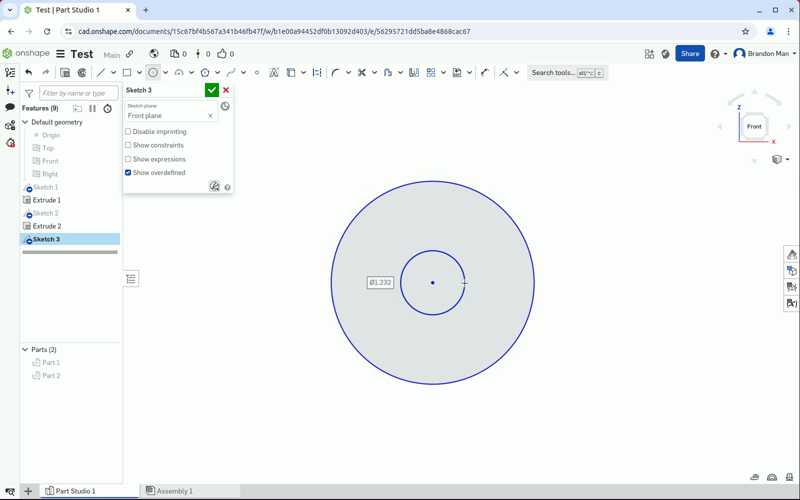
scroll(-6)
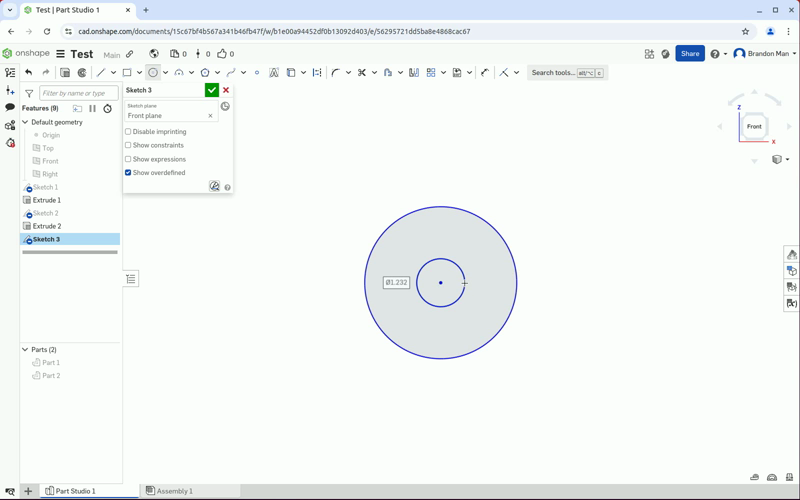
scroll(-6)
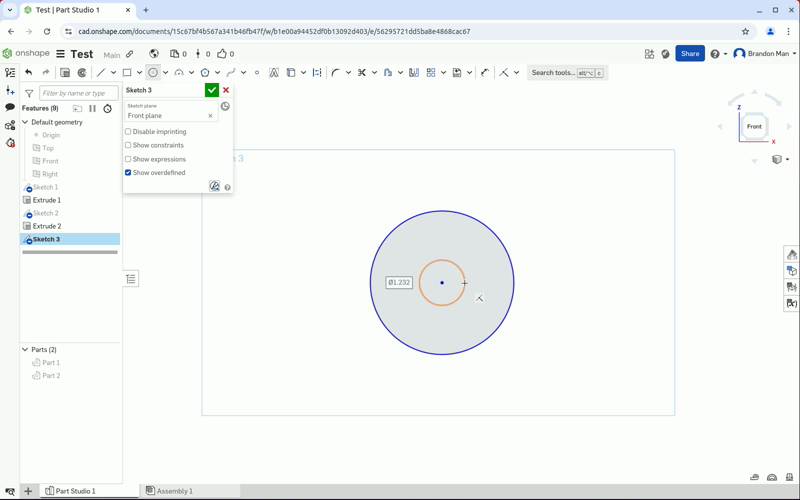
scroll(-6)
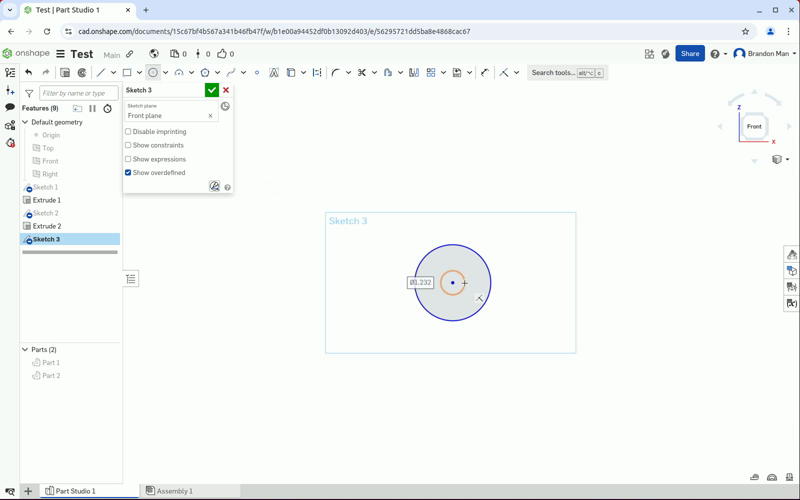
scroll(-6)
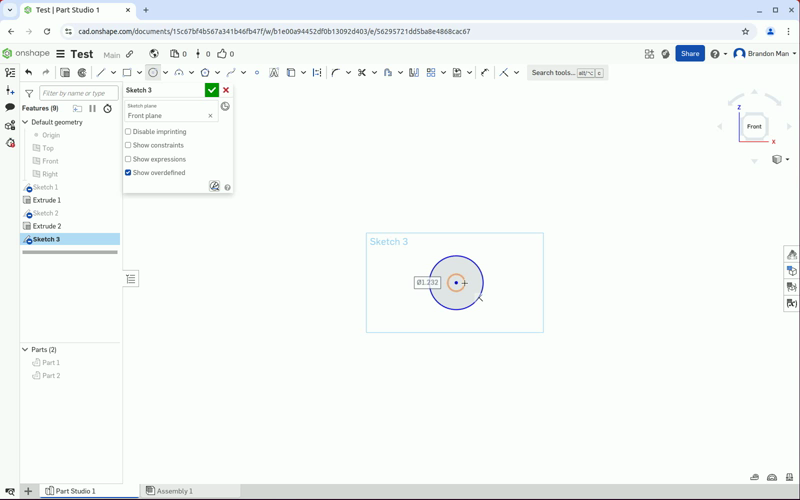
scroll(-6)
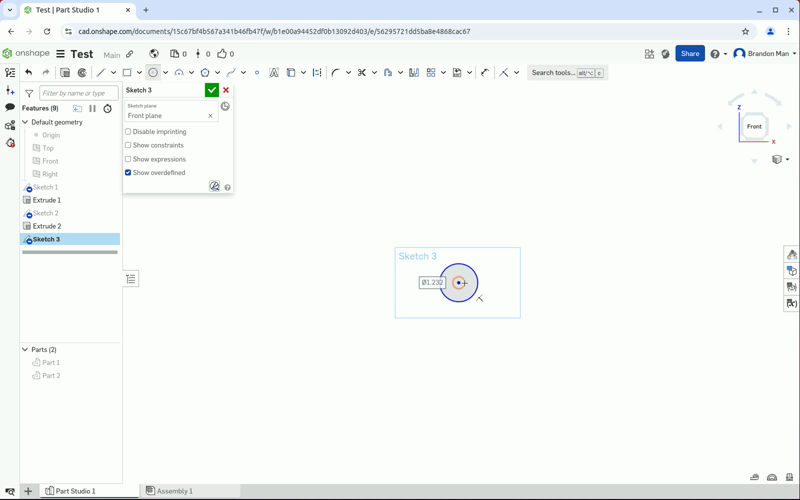
scroll(-6)
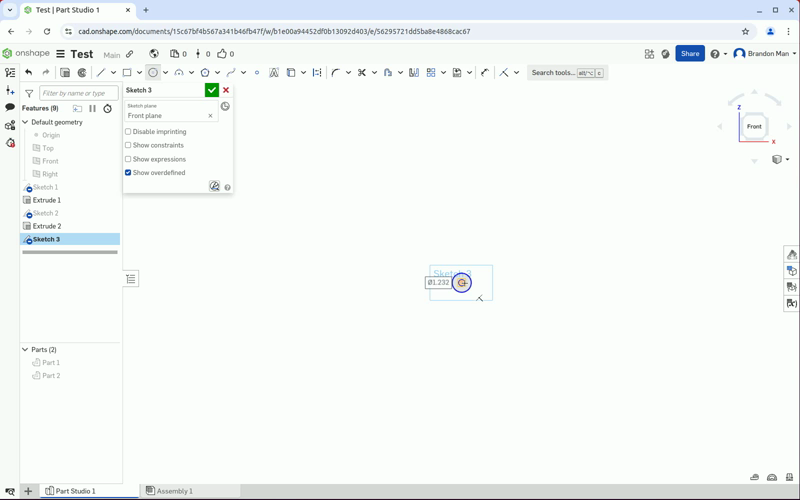
key(esc)
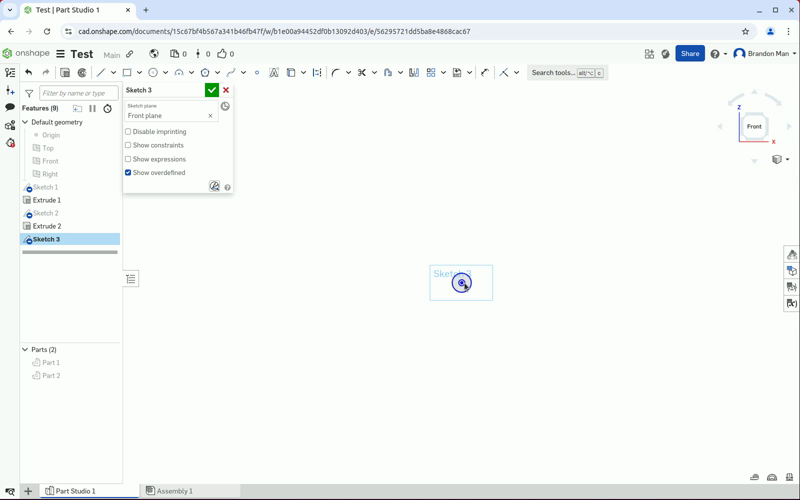
mouse_move(459, 286)
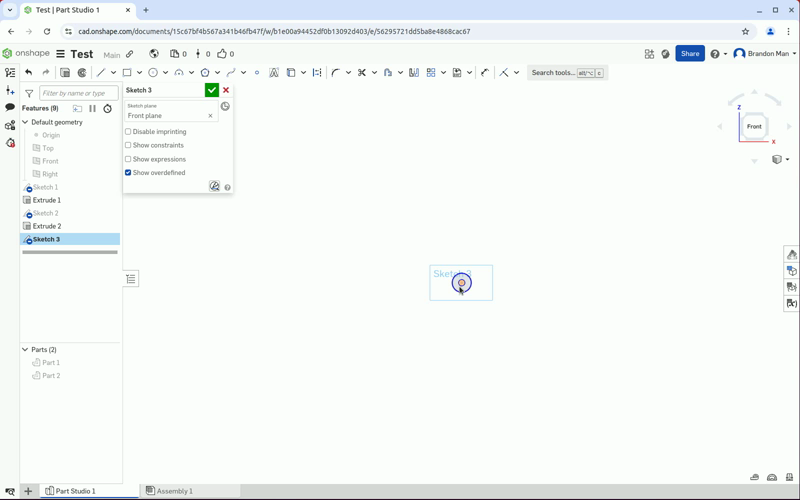
scroll(6)
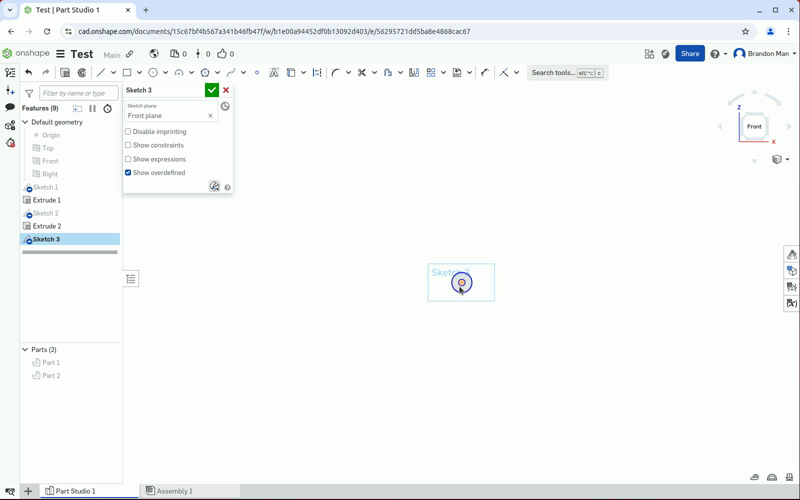
scroll(6)
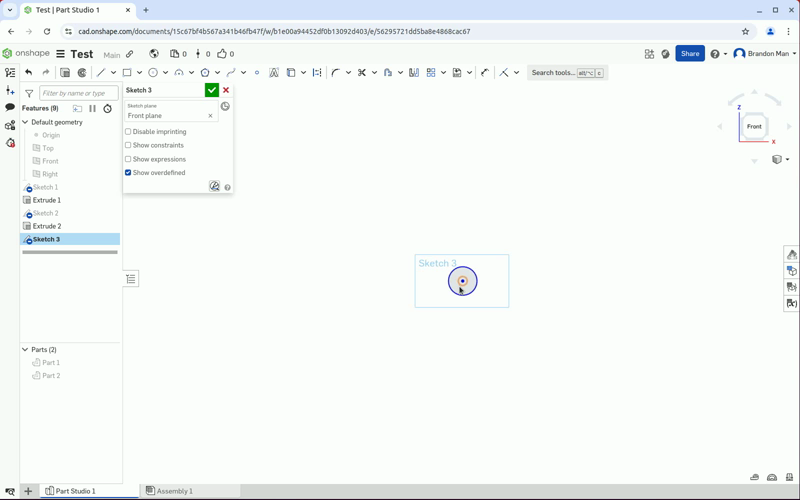
scroll(6)
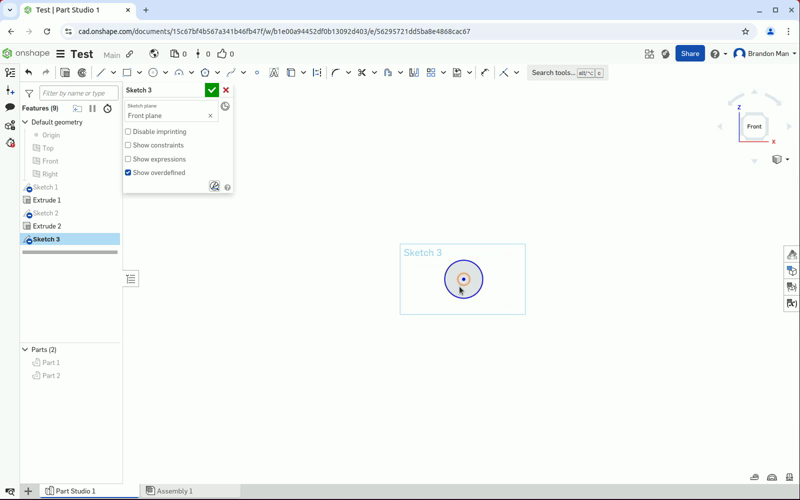
scroll(6)
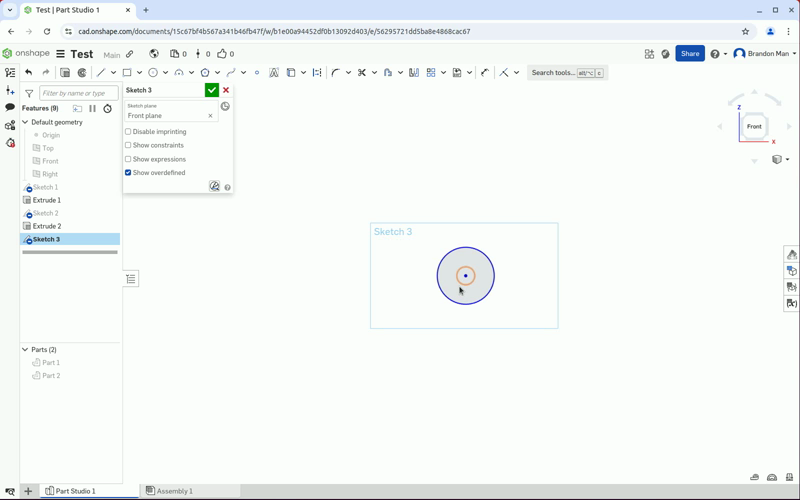
scroll(6)
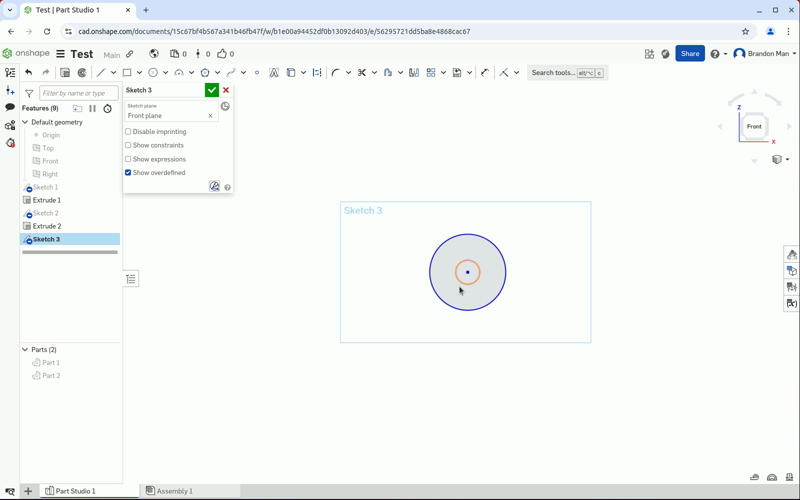
scroll(6)
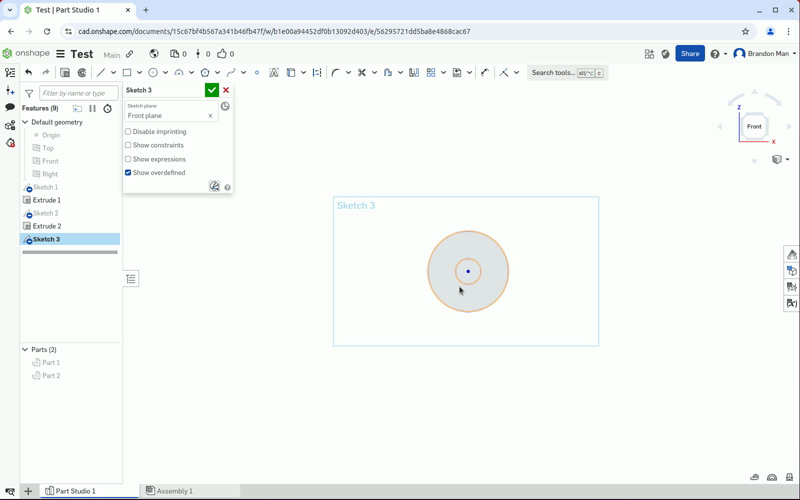
scroll(6)
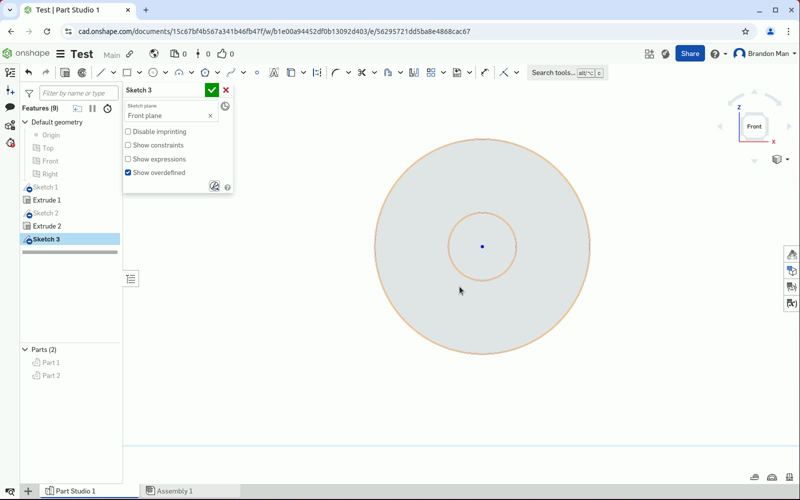
click(459, 286)
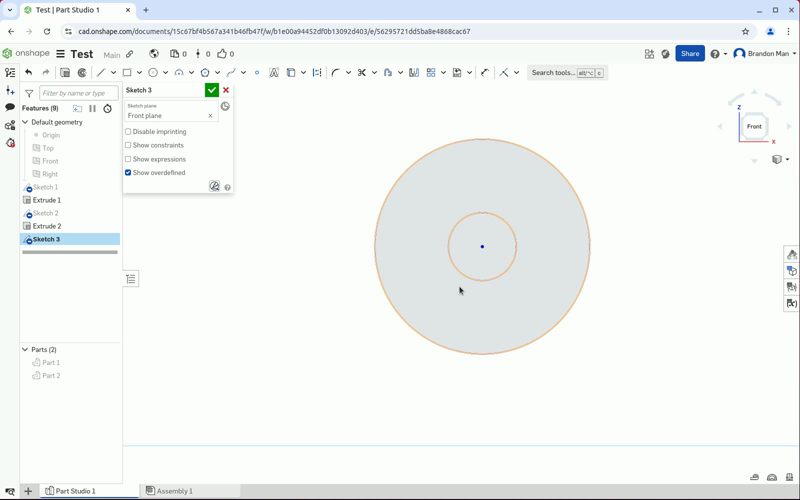
scroll(-6)
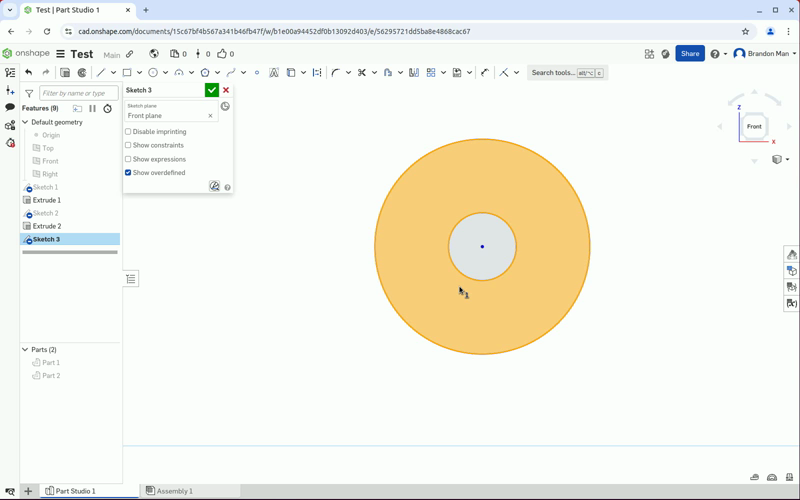
scroll(-6)
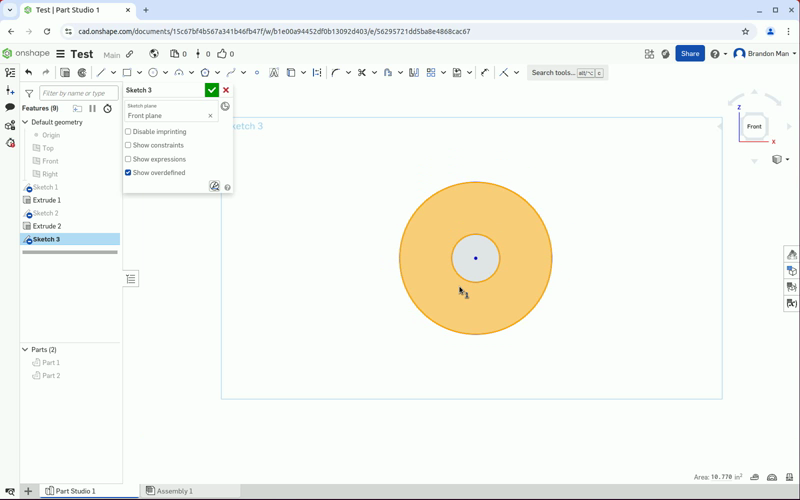
scroll(-6)
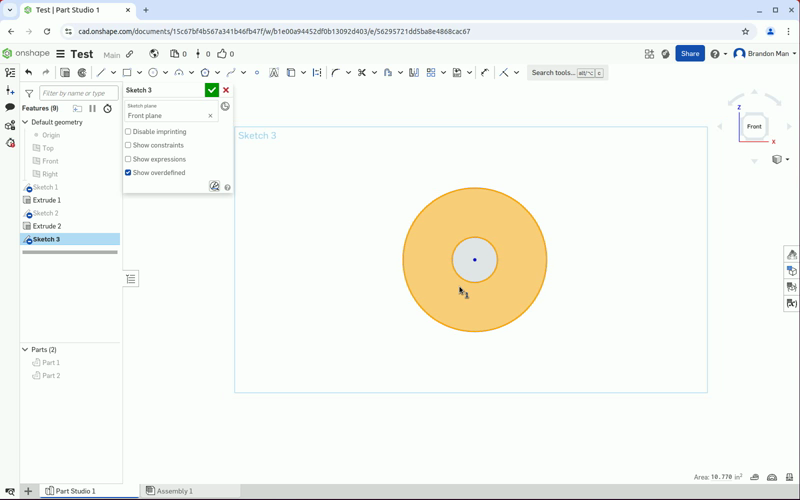
scroll(-6)
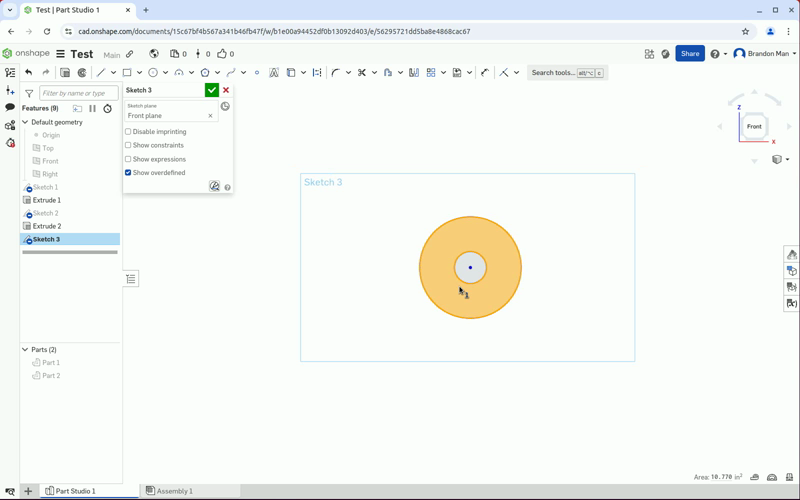
scroll(-6)
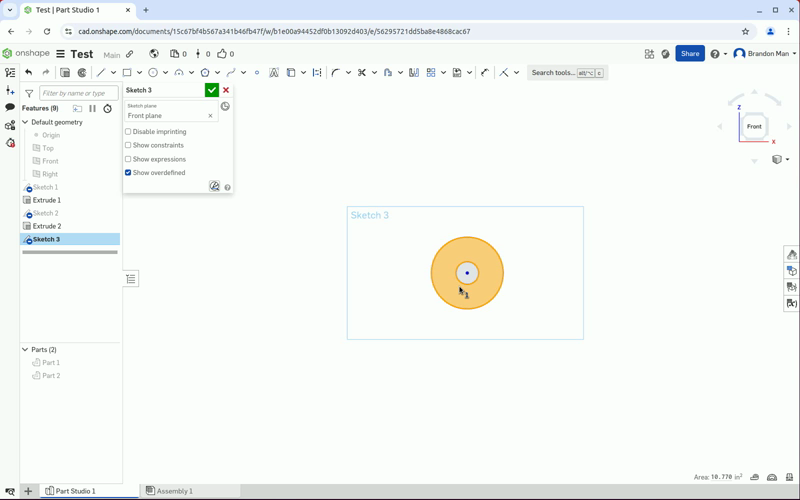
scroll(-6)
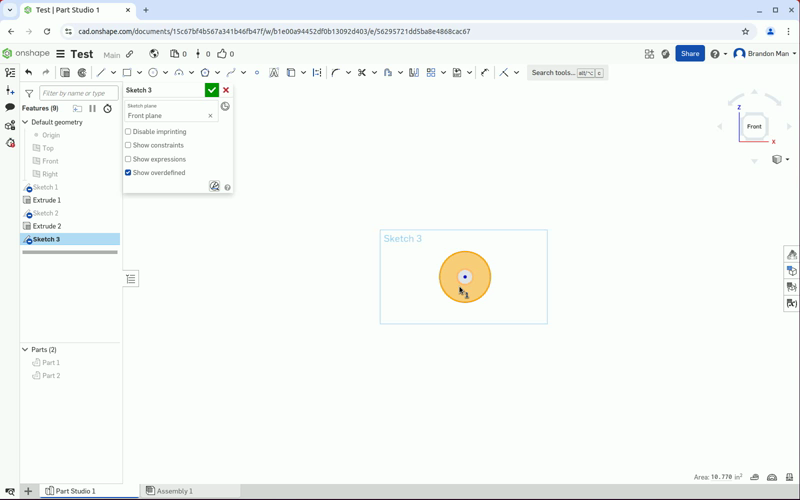
scroll(-6)
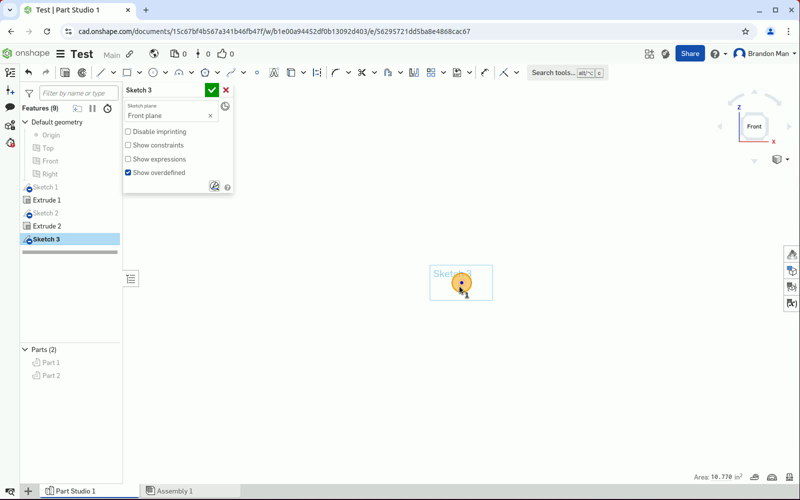
mouse_move(73, 352)
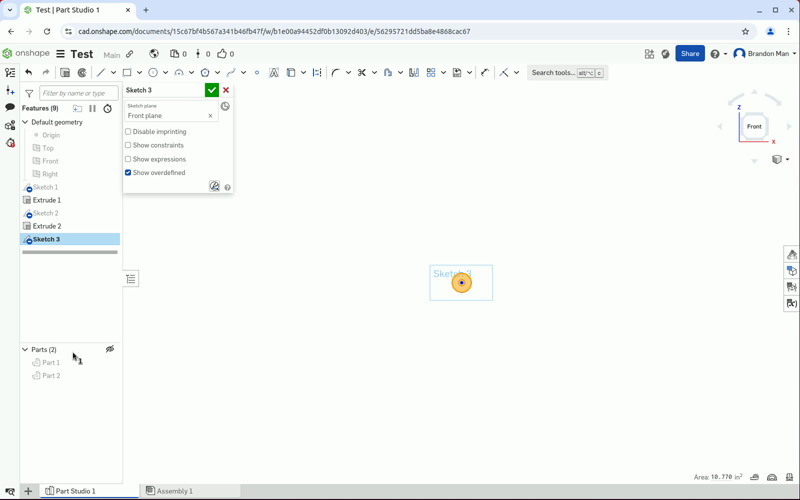
key(shift+y)
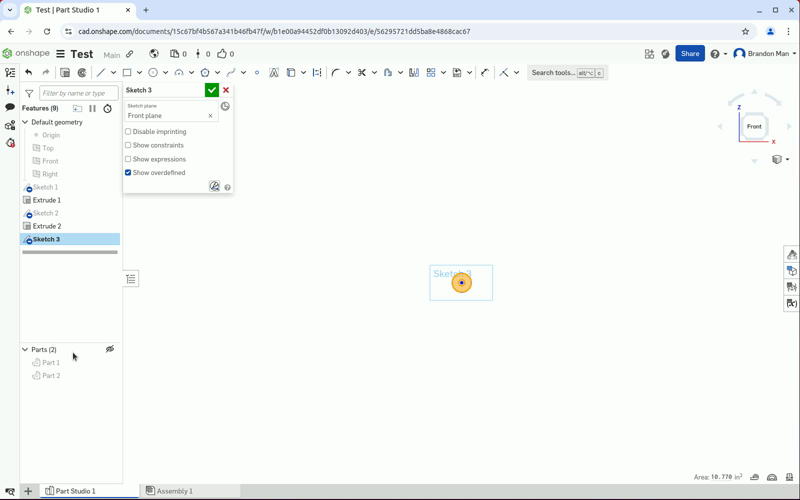
key(shift+e)
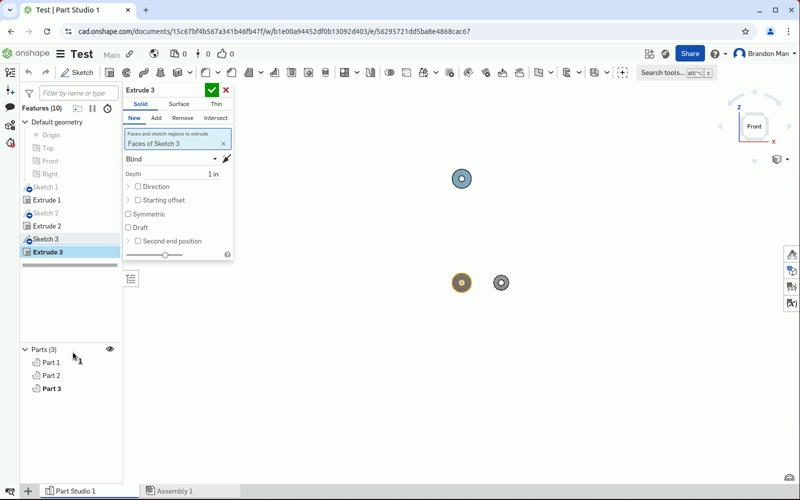
mouse_move(143, 106)
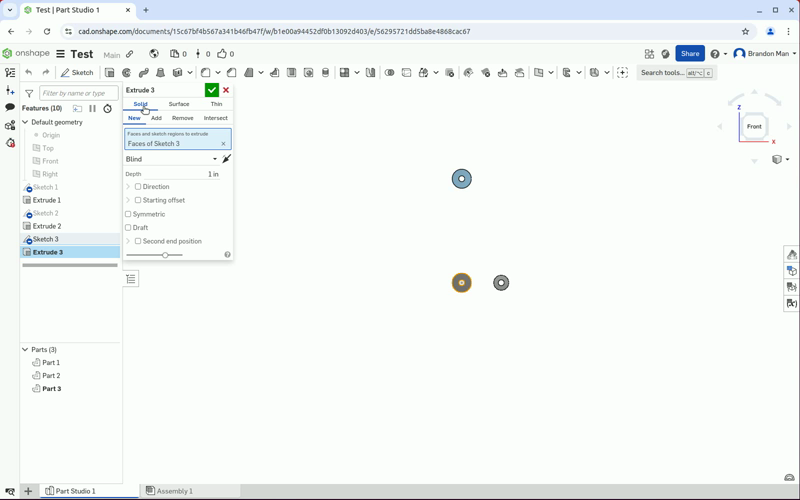
click(143, 106)
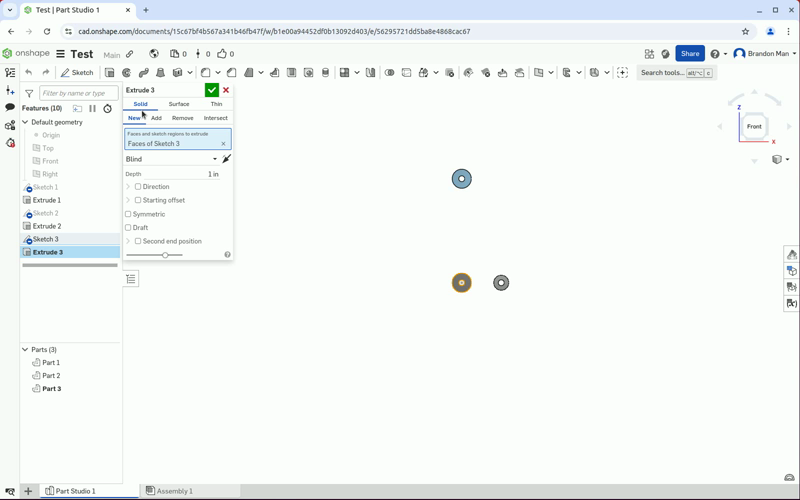
mouse_move(137, 120)
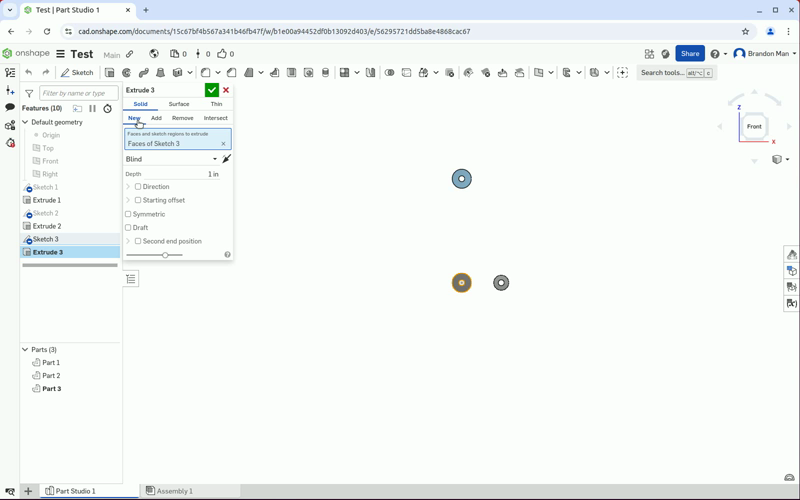
click(137, 120)
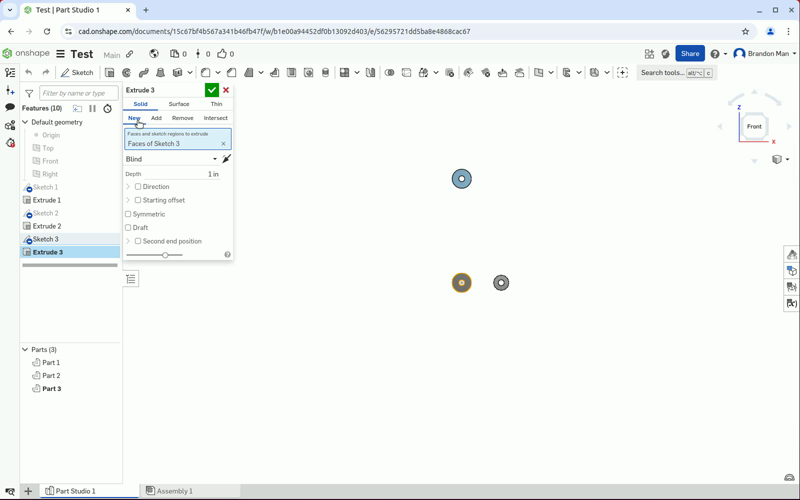
key(tab, 4)
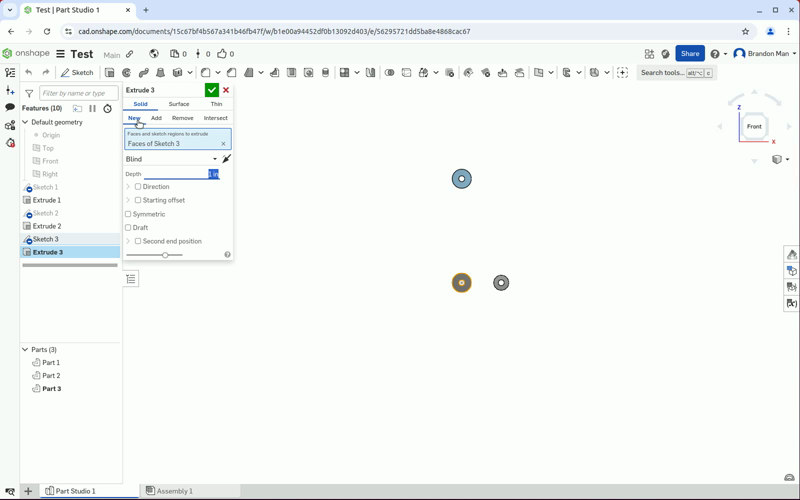
text(0.481)
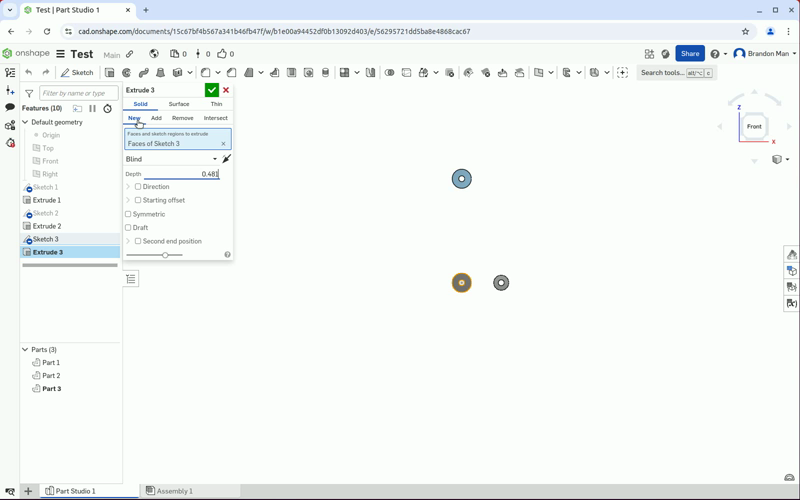
key(enter)
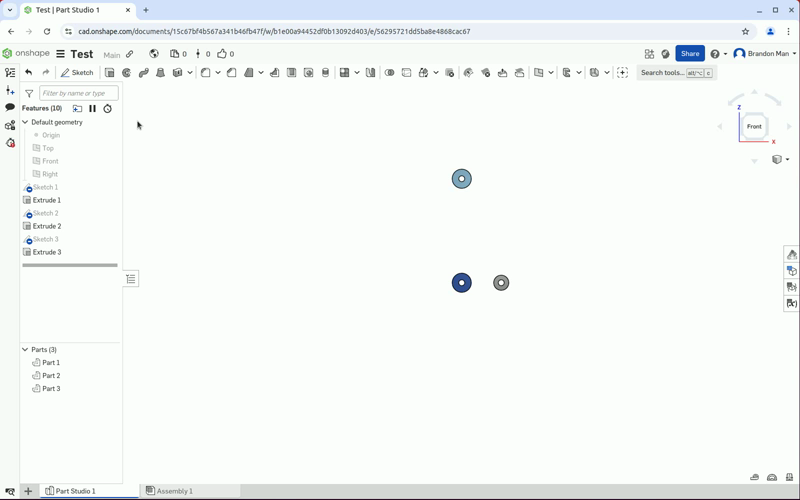
key(shift+h)
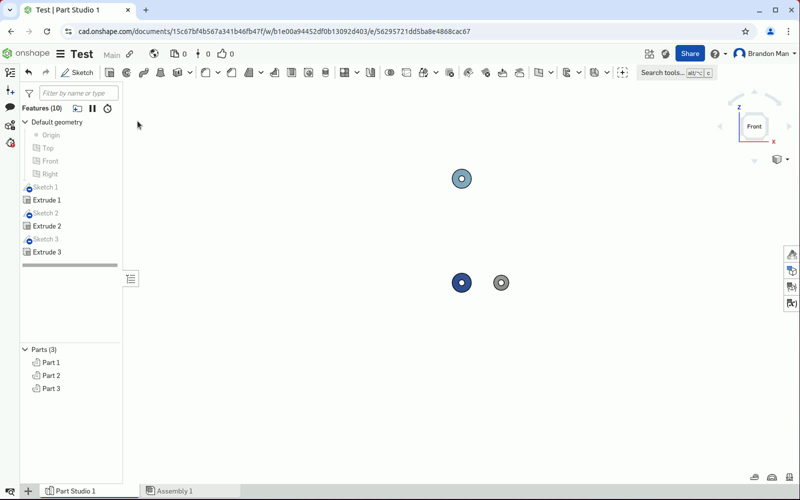
key(shift+h)
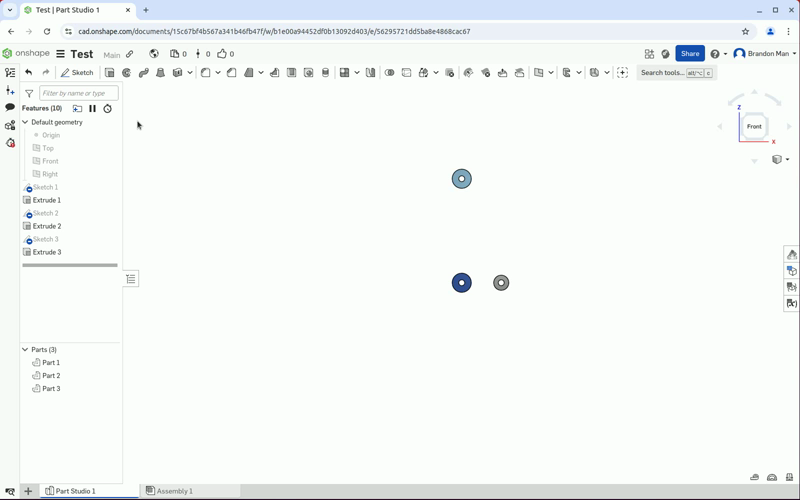
mouse_move(73, 189)
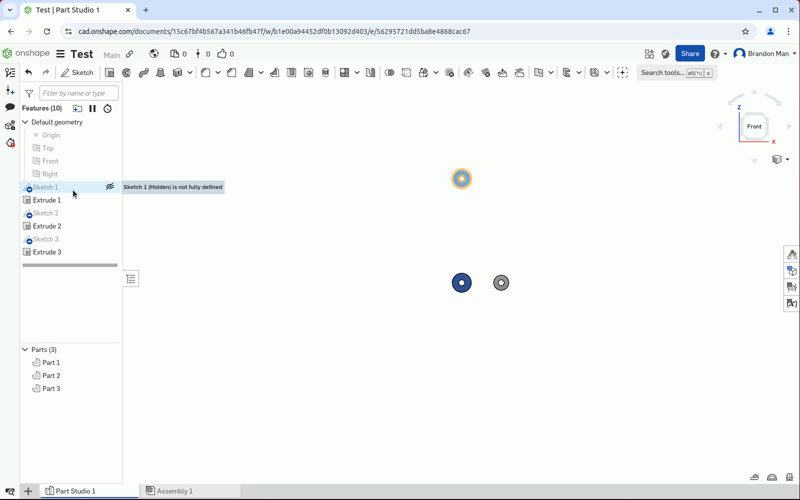
click(73, 189)
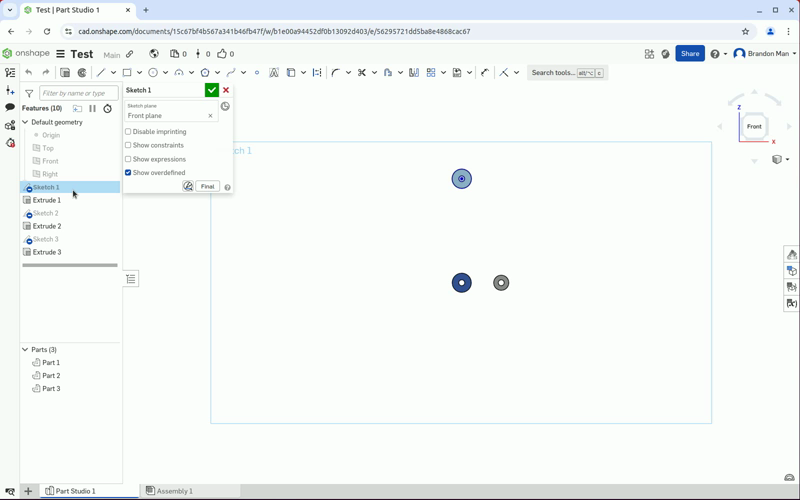
mouse_move(229, 92)
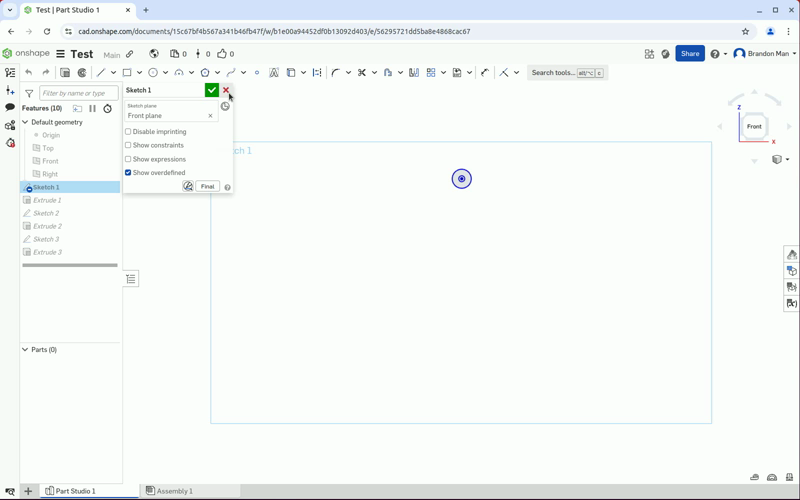
click(229, 92)
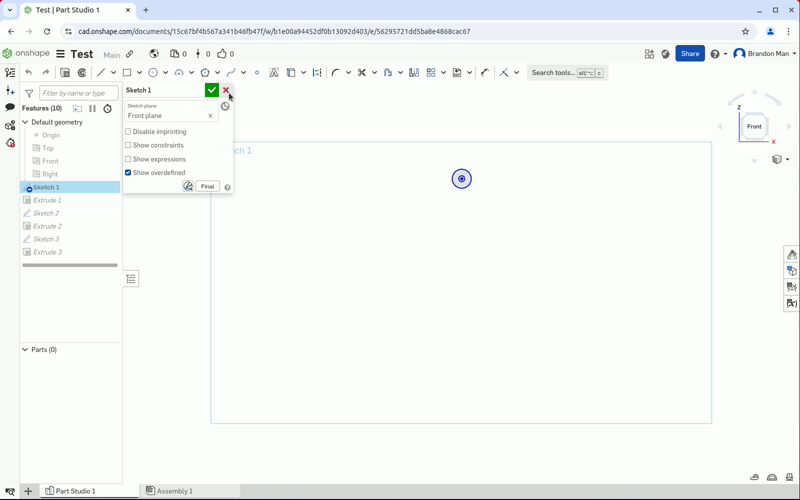
key(shift+s)
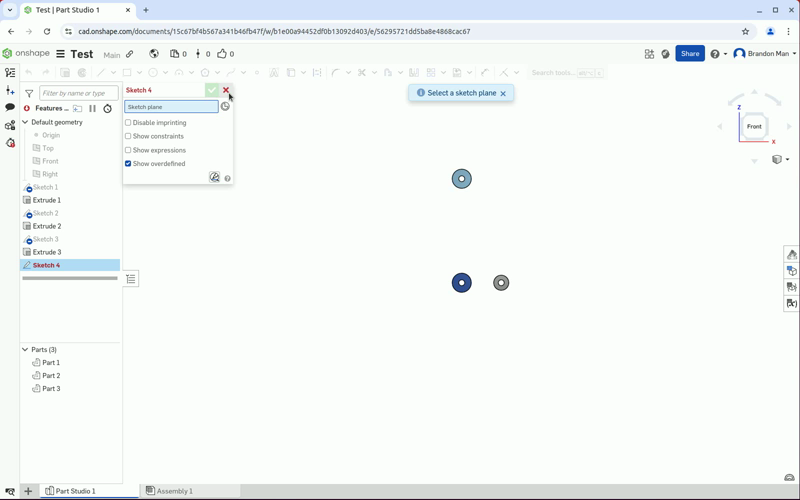
mouse_move(73, 163)
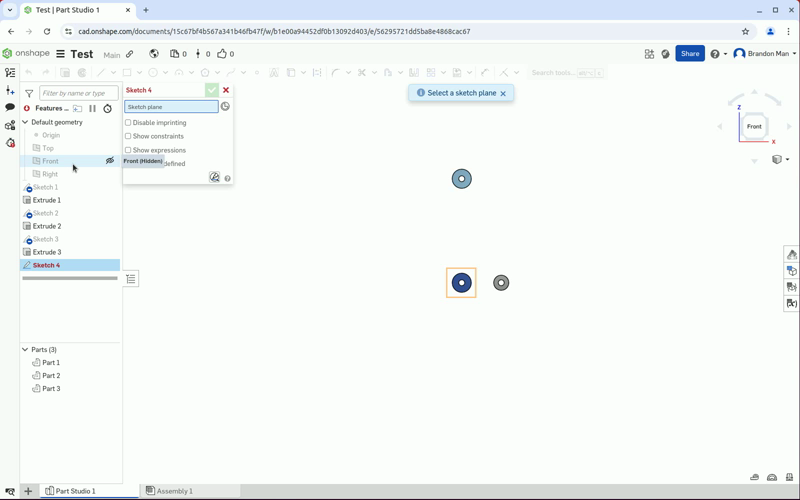
click(73, 163)
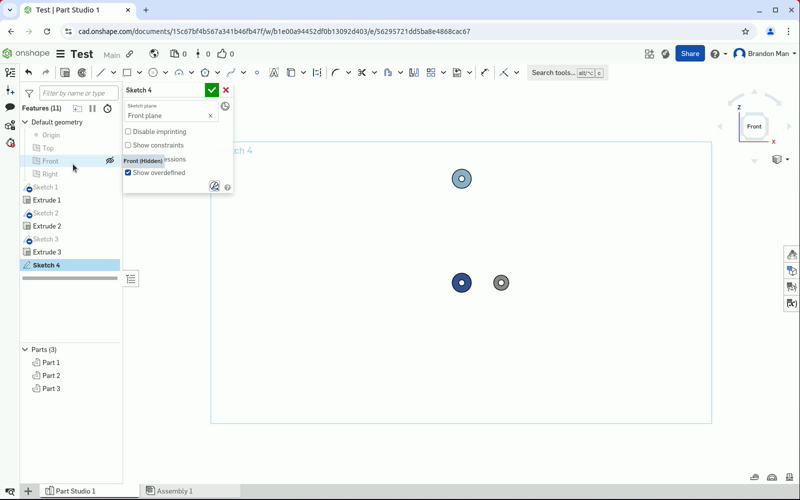
mouse_move(73, 352)
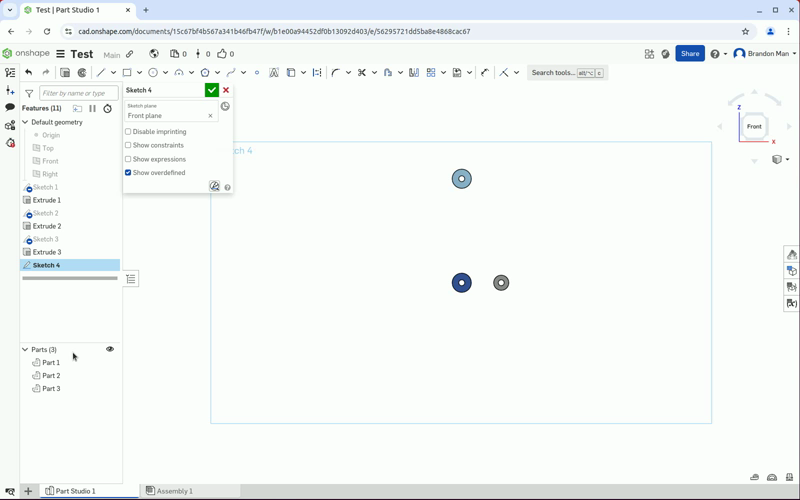
key(y)
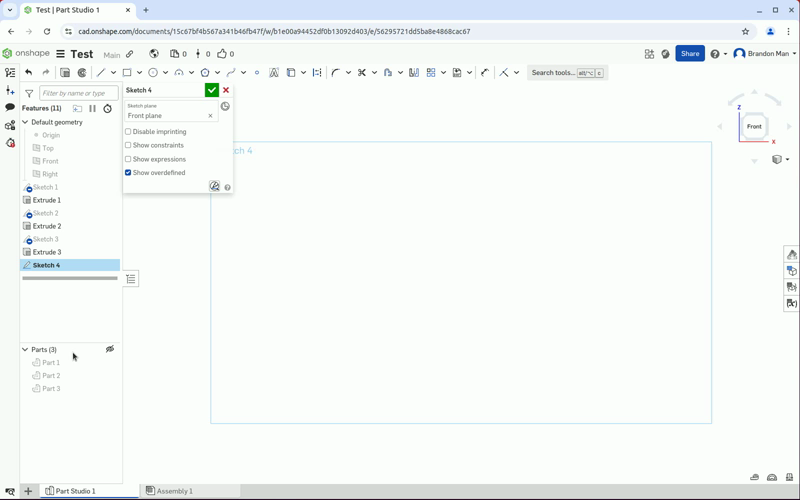
key(a)
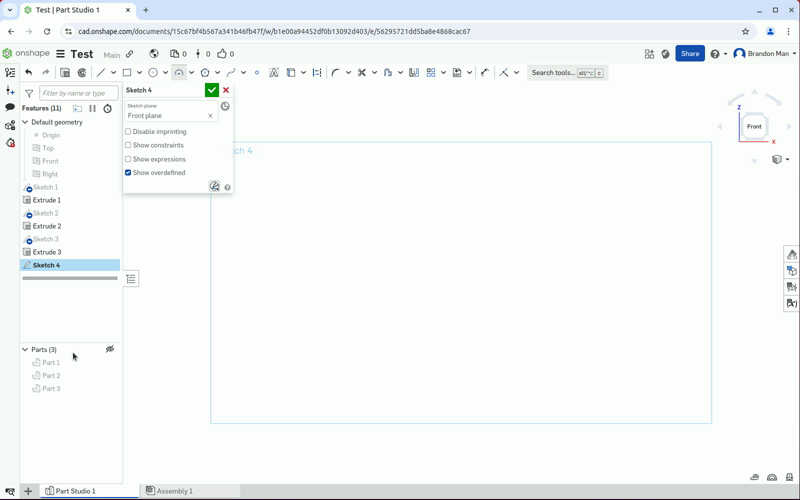
key_down(shift)
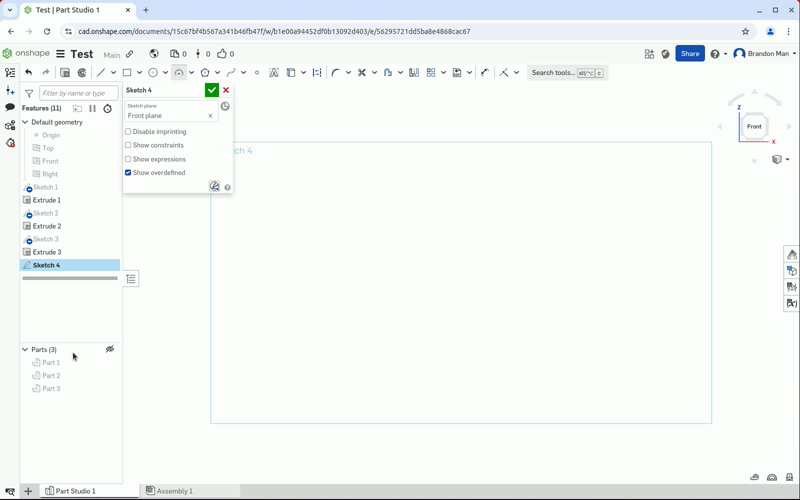
mouse_move(446, 223)
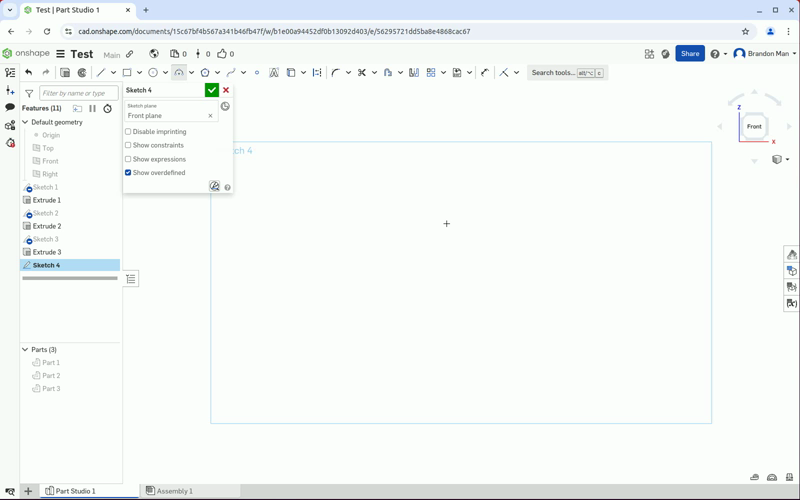
click(446, 223)
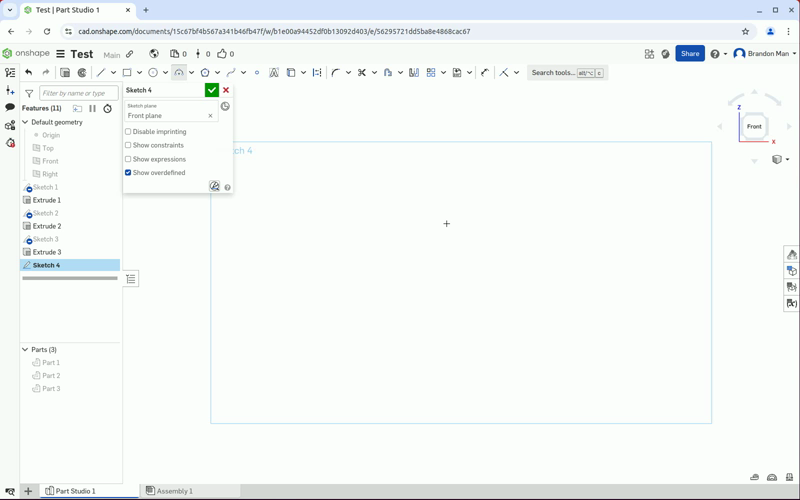
key_up(shift)
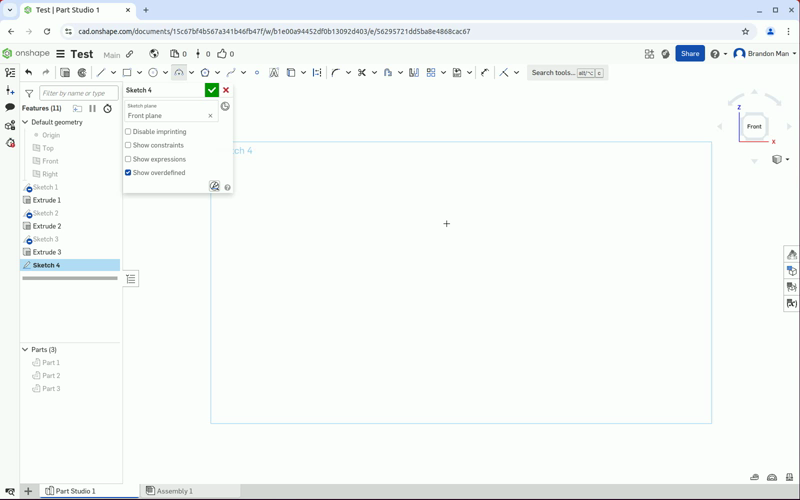
key_down(shift)
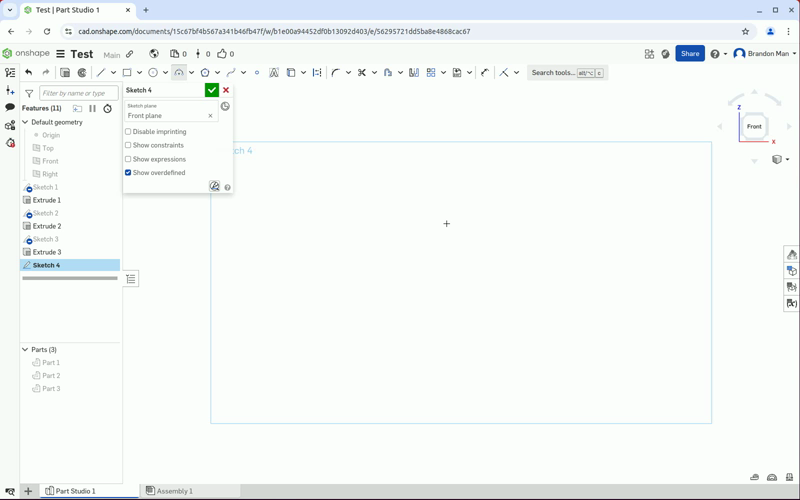
mouse_move(476, 223)
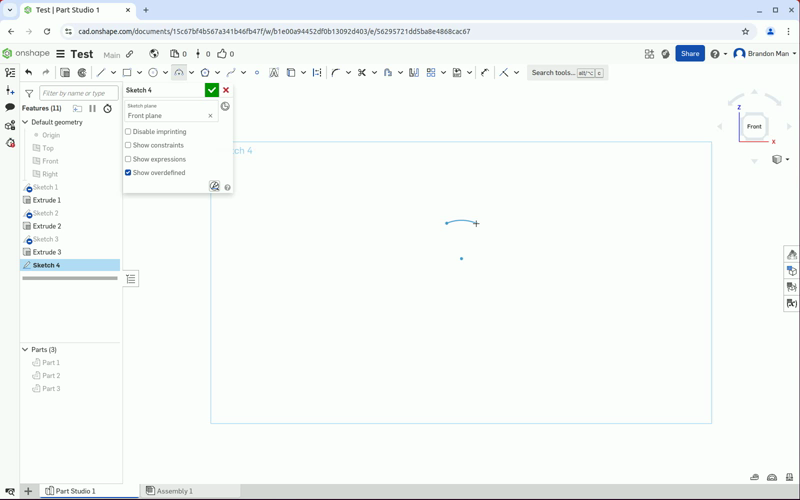
click(476, 223)
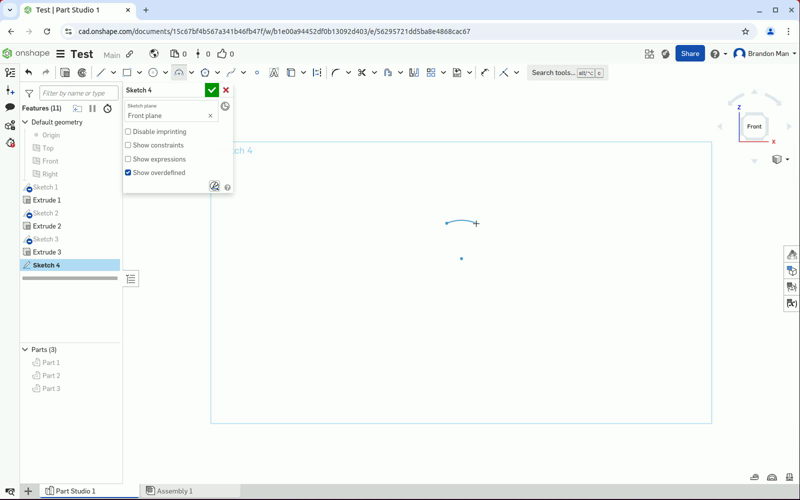
mouse_move(461, 210)
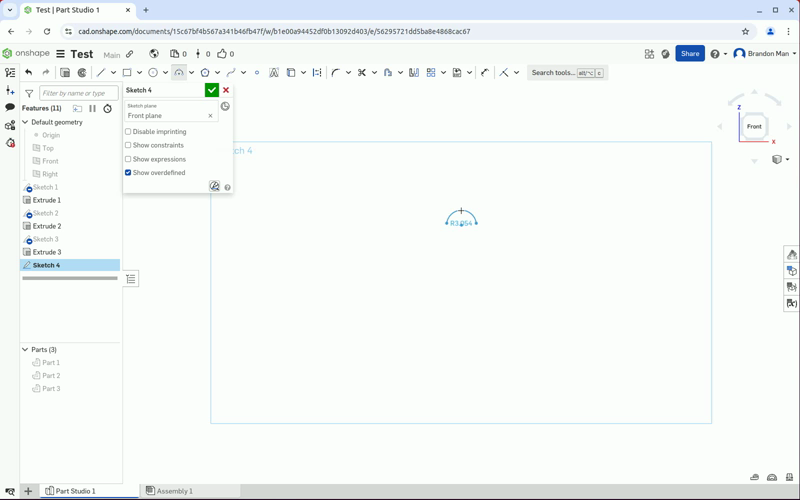
click(461, 210)
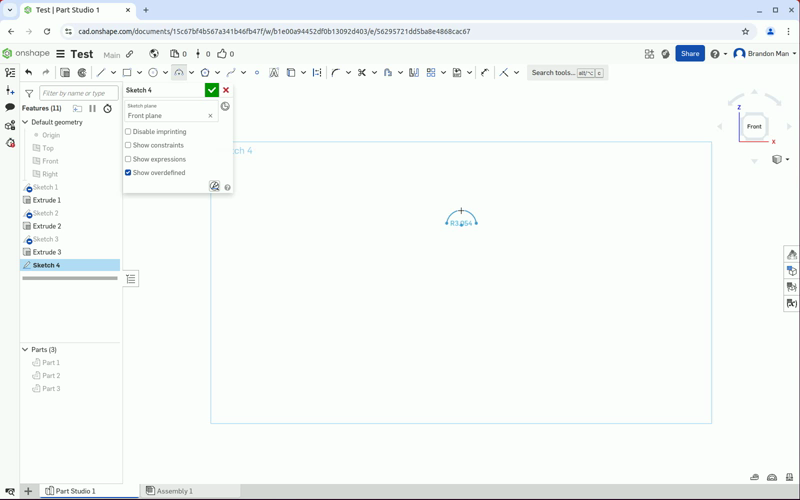
key_up(shift)
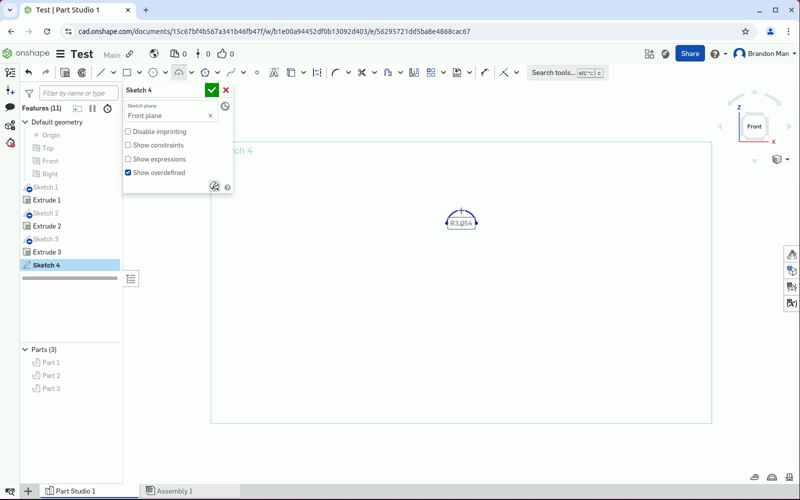
key(esc)
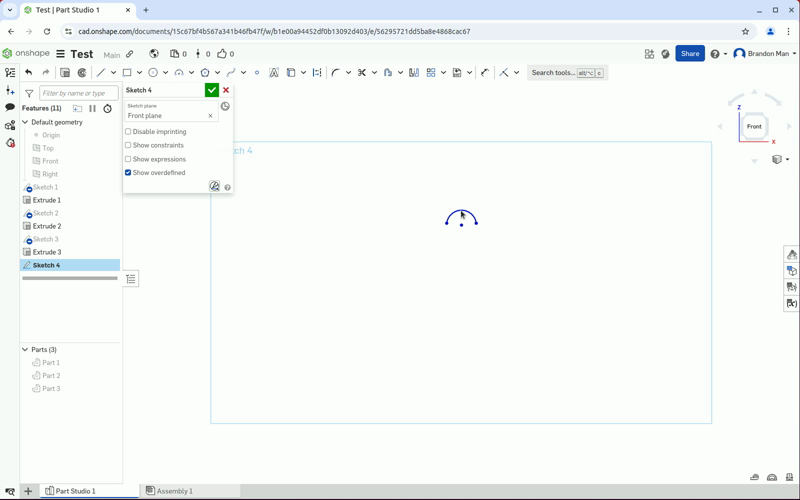
key(l)
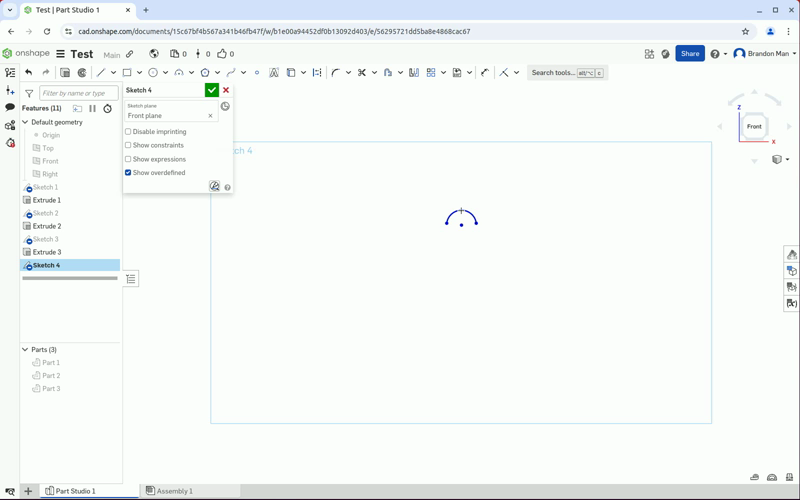
mouse_move(476, 223)
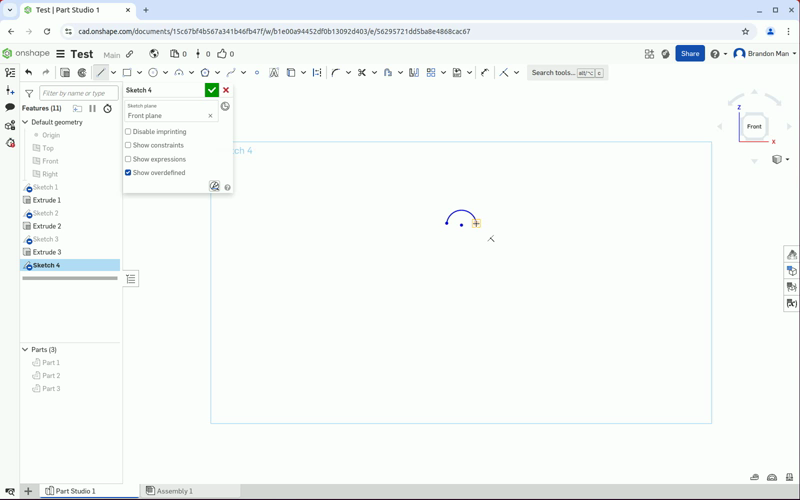
click(476, 223)
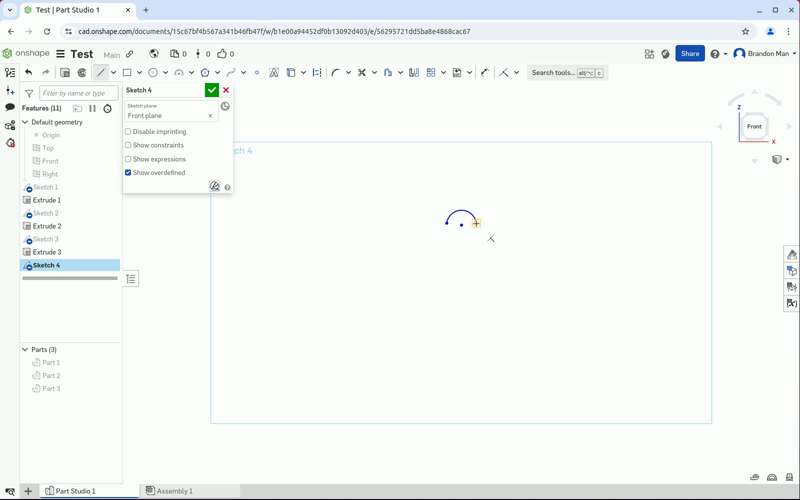
key_down(shift)
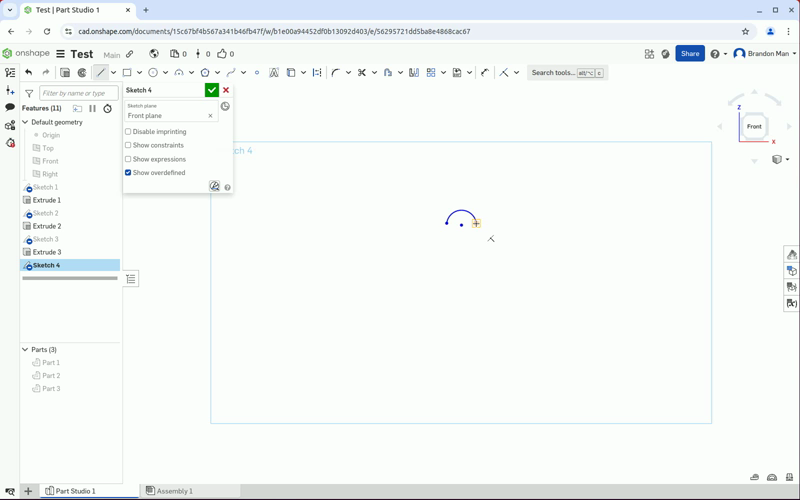
mouse_move(506, 223)
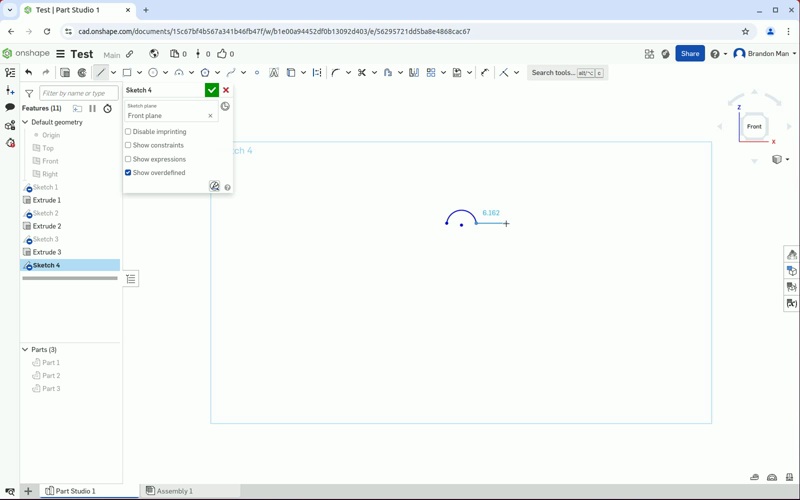
mouse_move(470, 176)
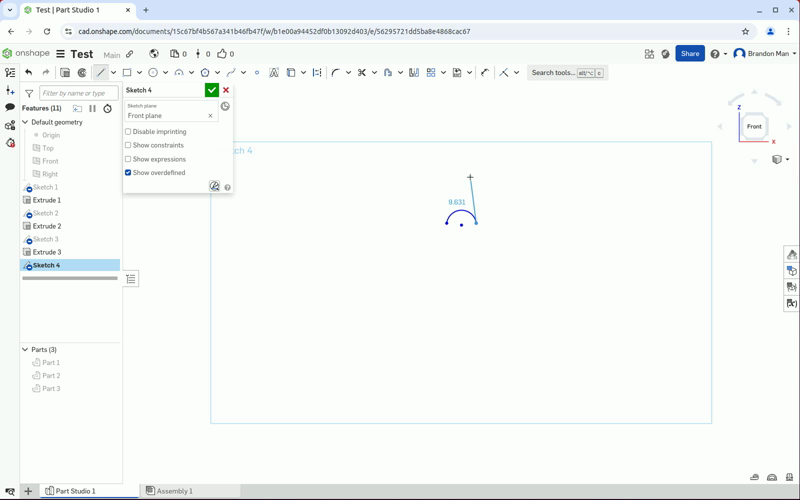
click(470, 176)
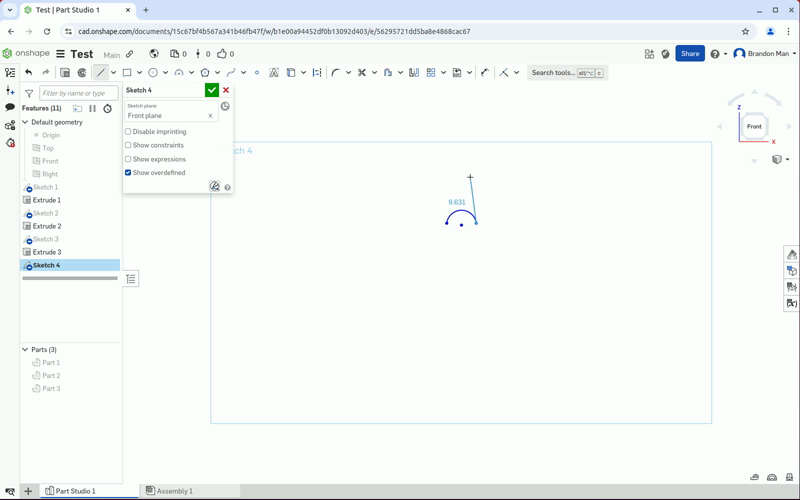
key_up(shift)
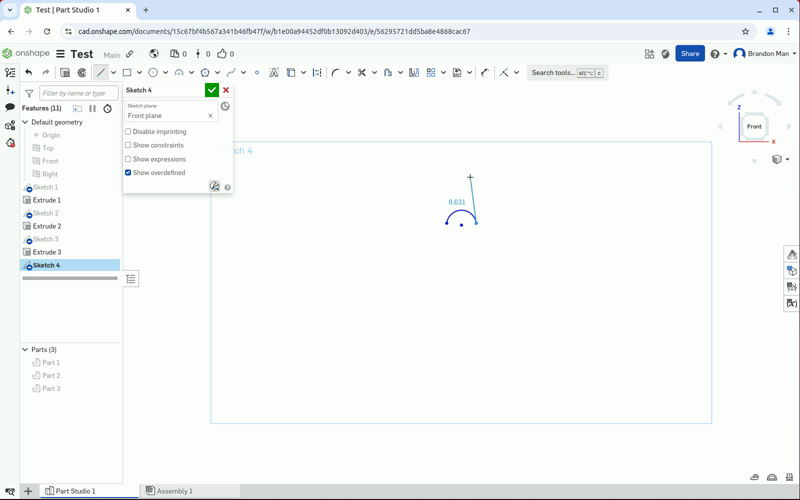
key(esc)
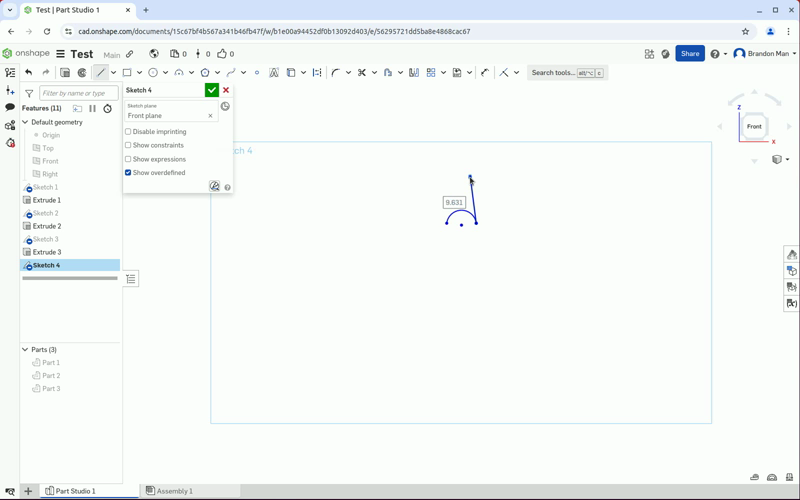
key(a)
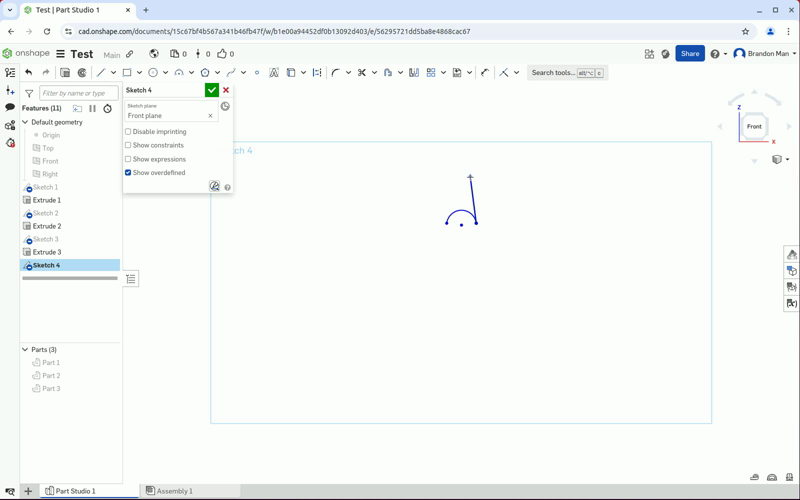
mouse_move(470, 176)
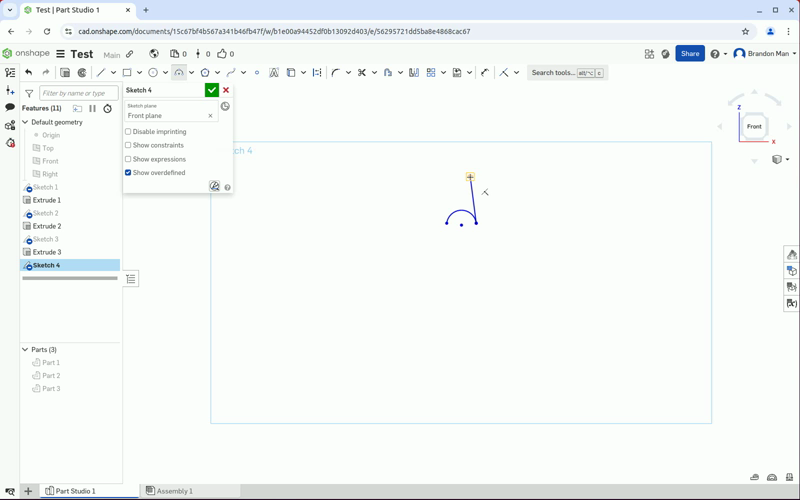
click(470, 176)
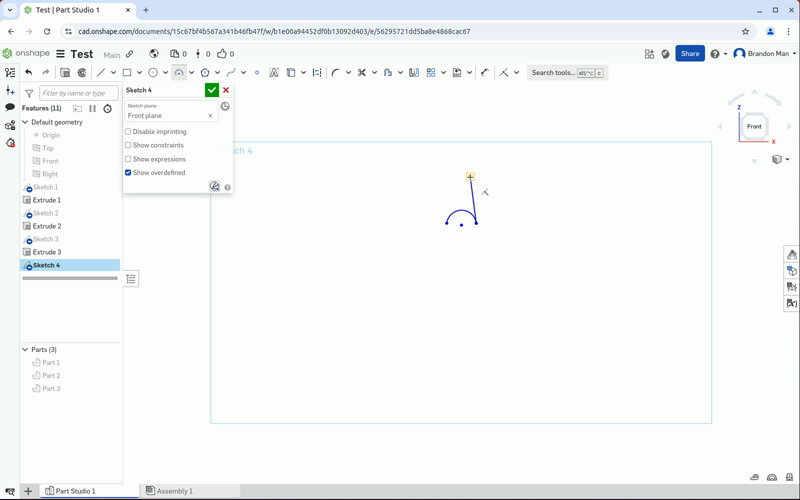
key_down(shift)
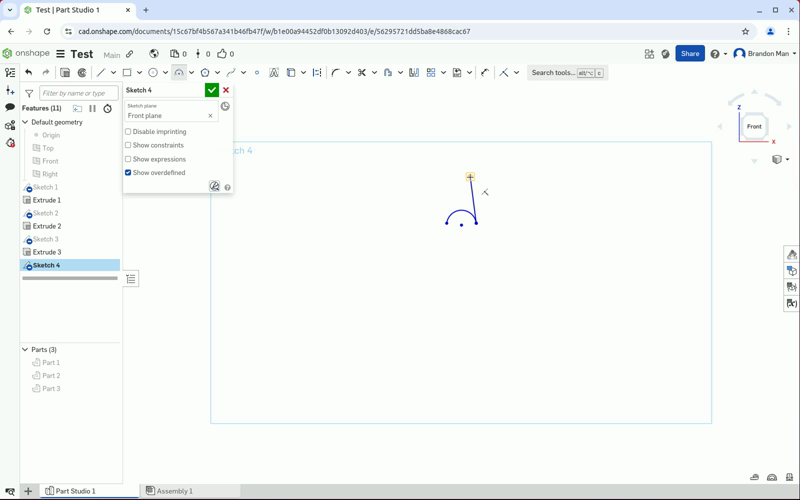
mouse_move(452, 176)
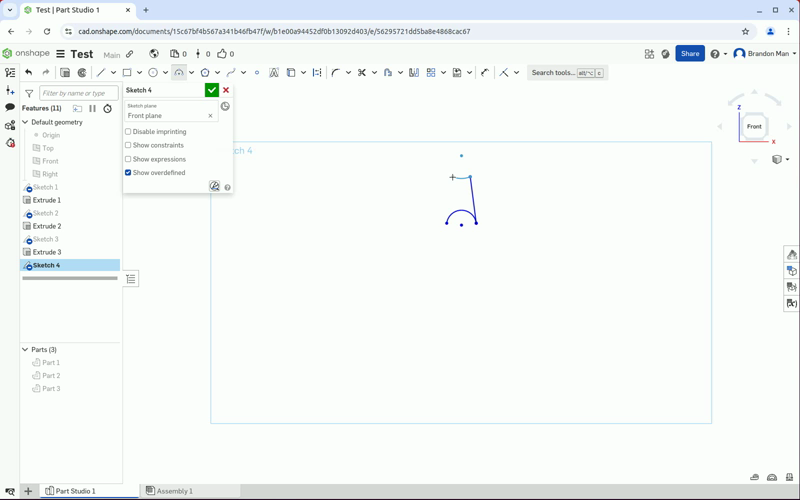
click(452, 176)
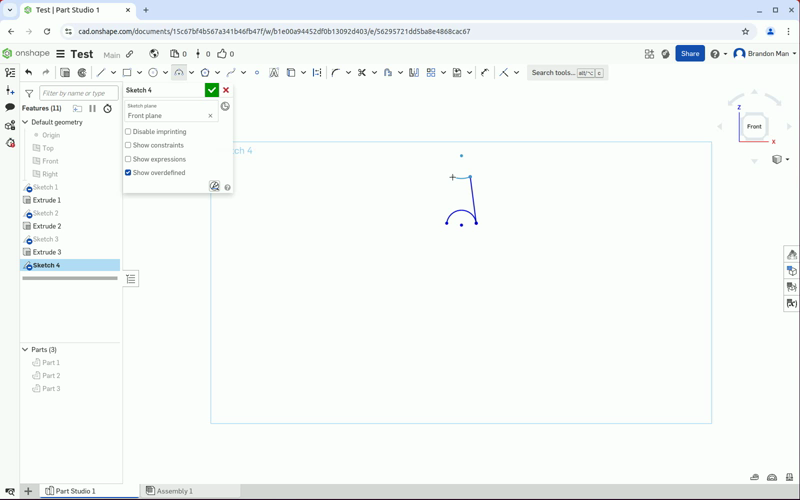
mouse_move(461, 186)
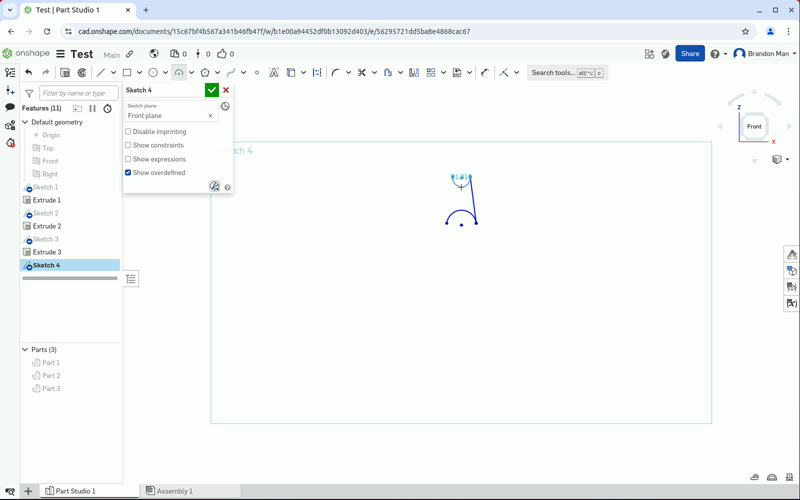
click(461, 186)
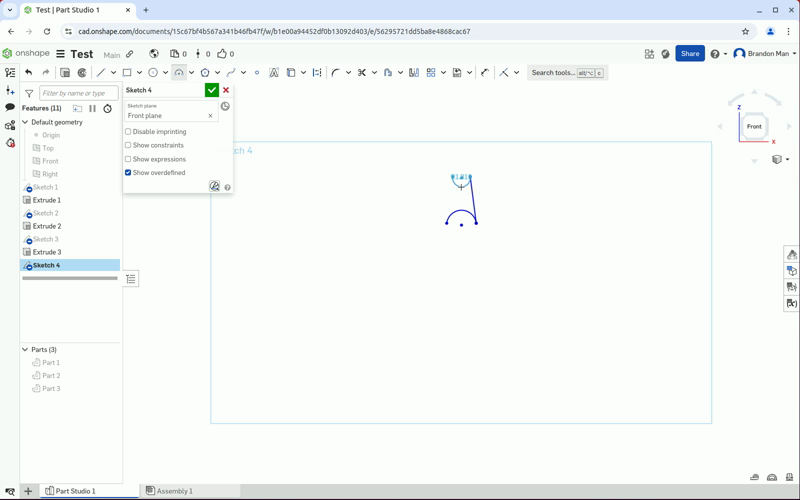
key_up(shift)
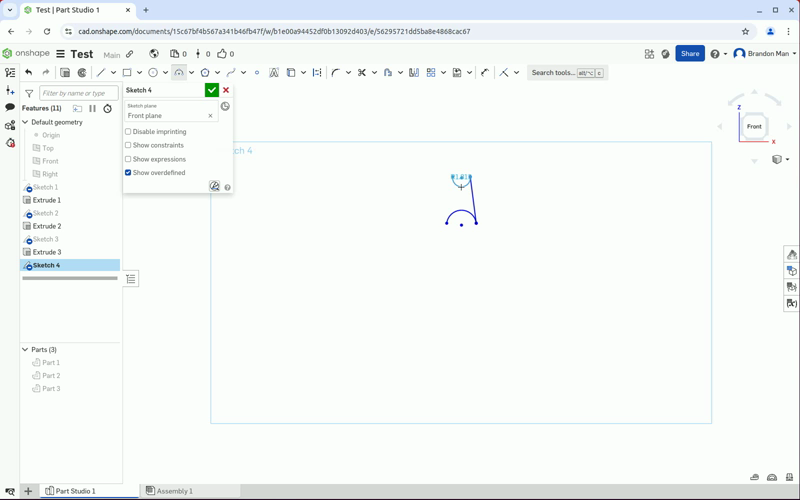
key(esc)
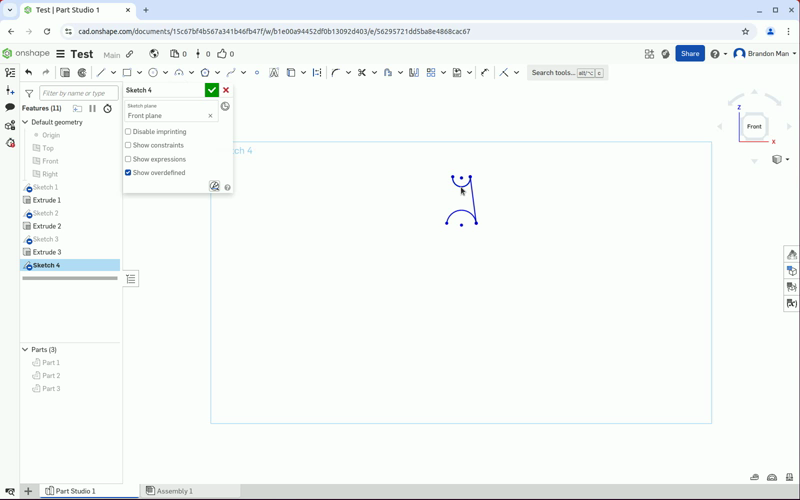
key(l)
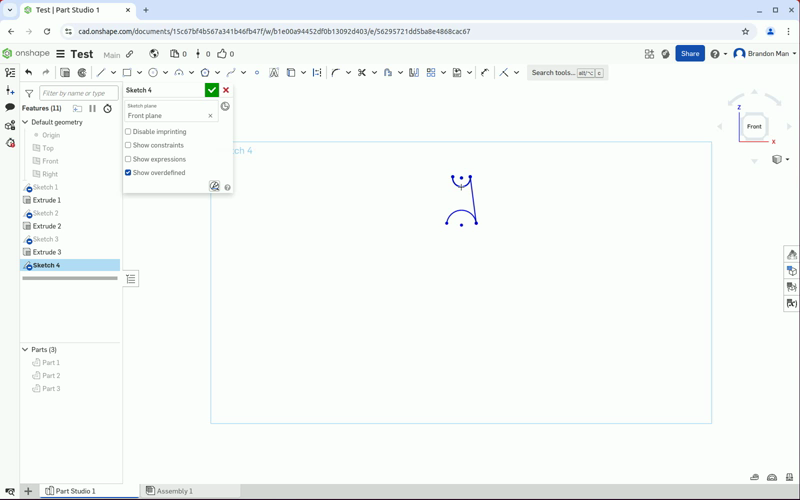
mouse_move(452, 176)
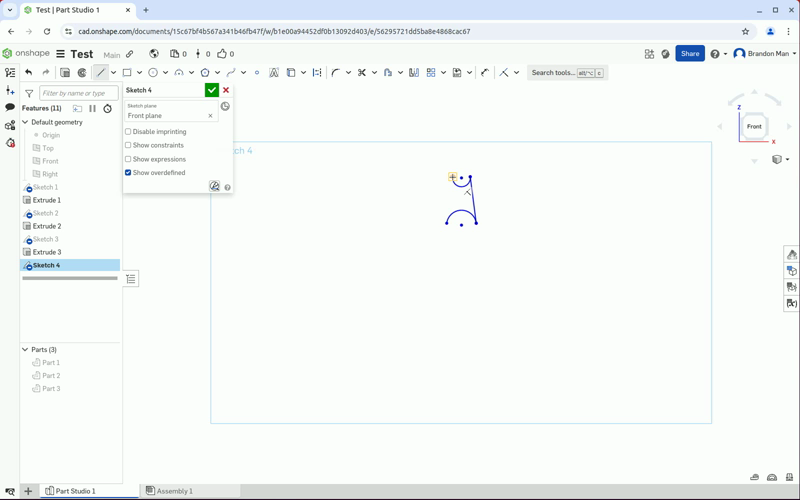
click(452, 176)
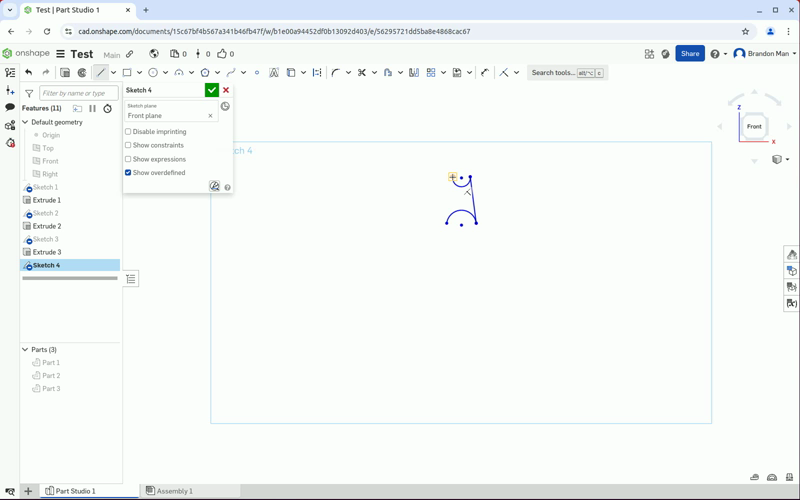
mouse_move(482, 176)
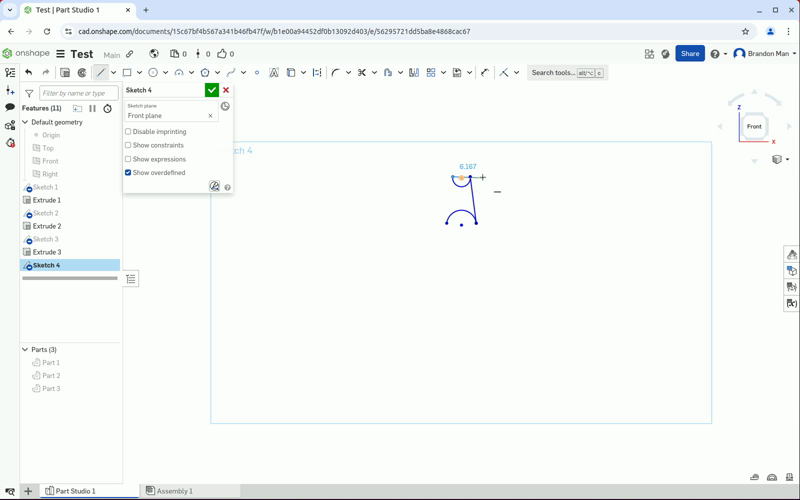
key_down(shift)
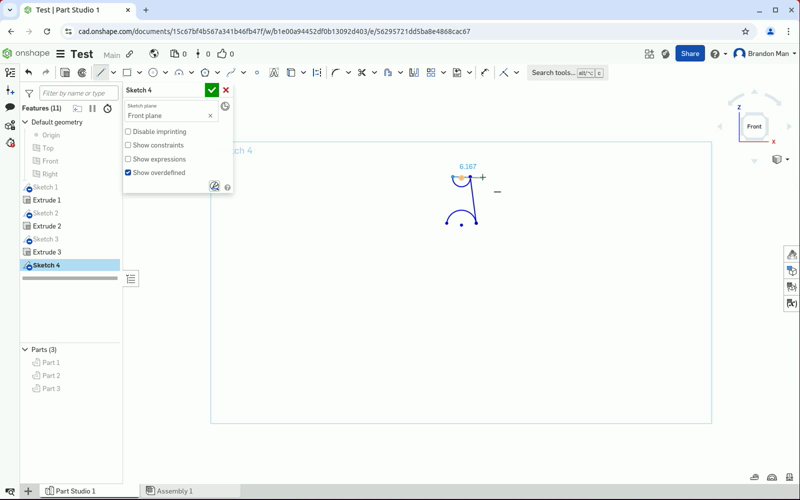
mouse_move(446, 223)
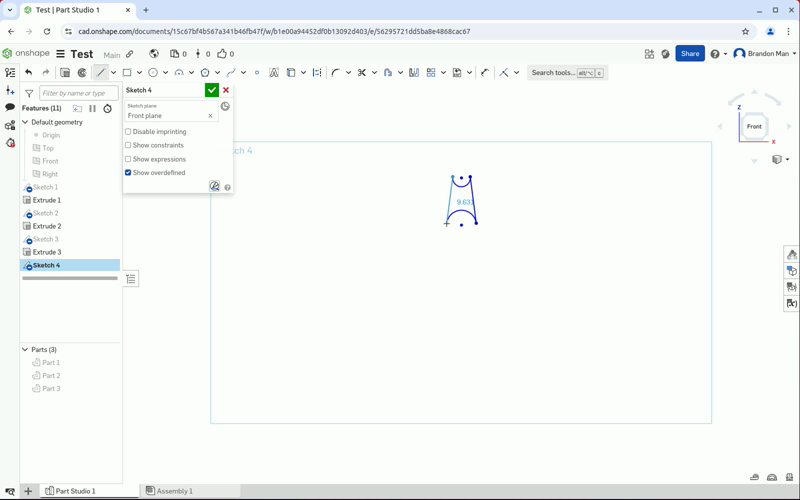
key_up(shift)
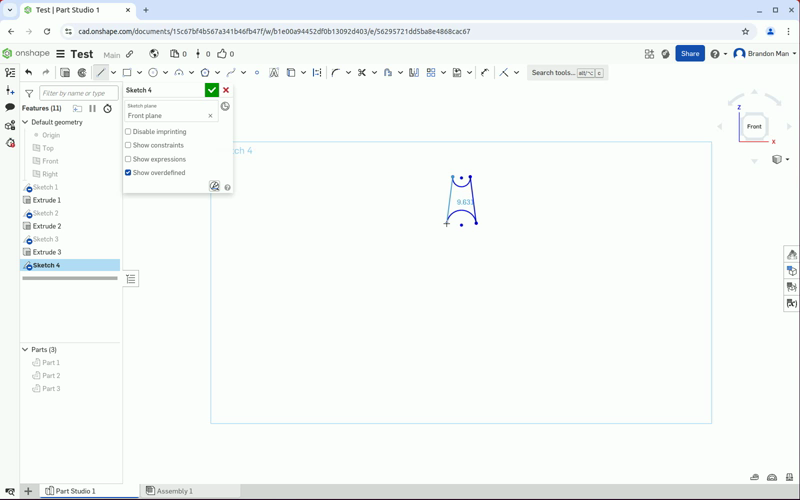
click(446, 223)
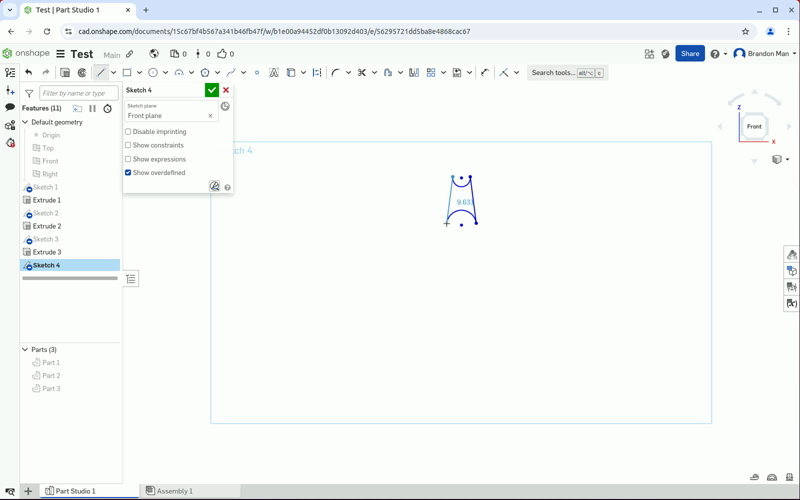
key(esc)
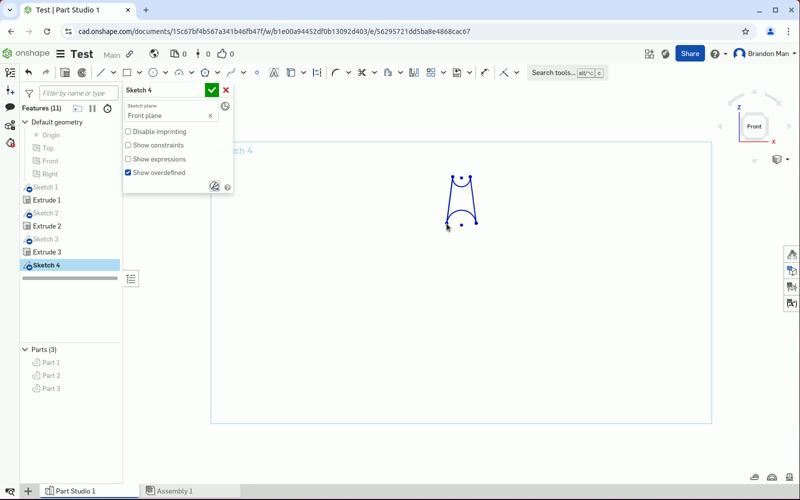
key(c)
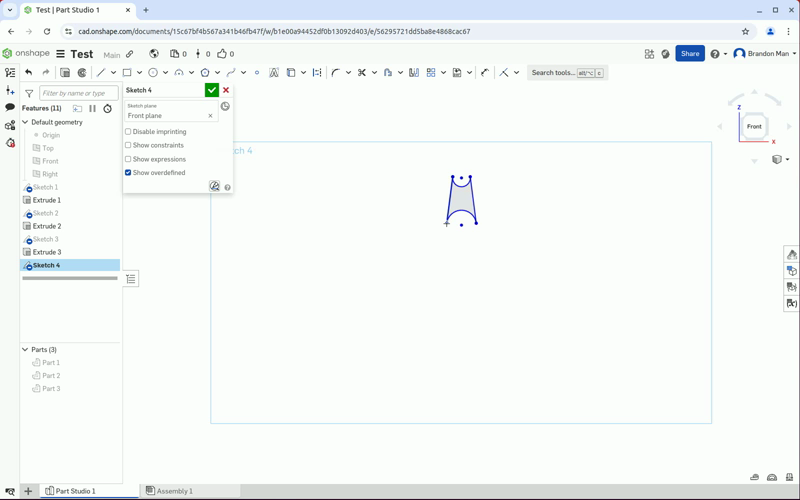
key_down(shift)
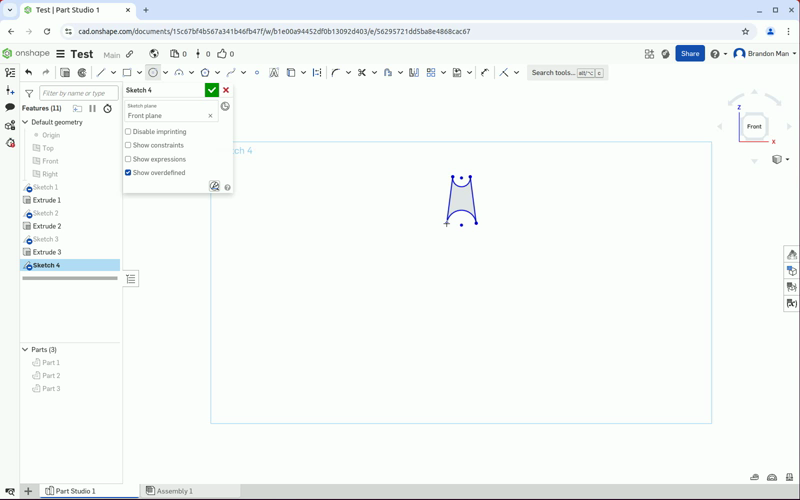
mouse_move(458, 191)
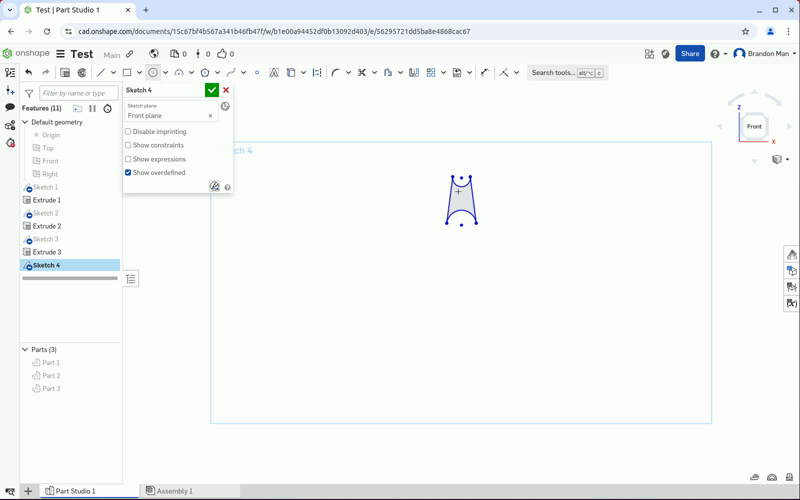
click(458, 191)
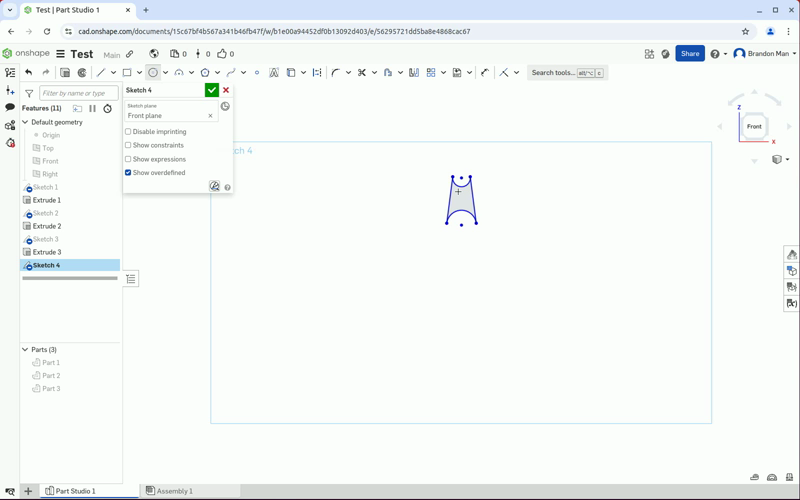
key_up(shift)
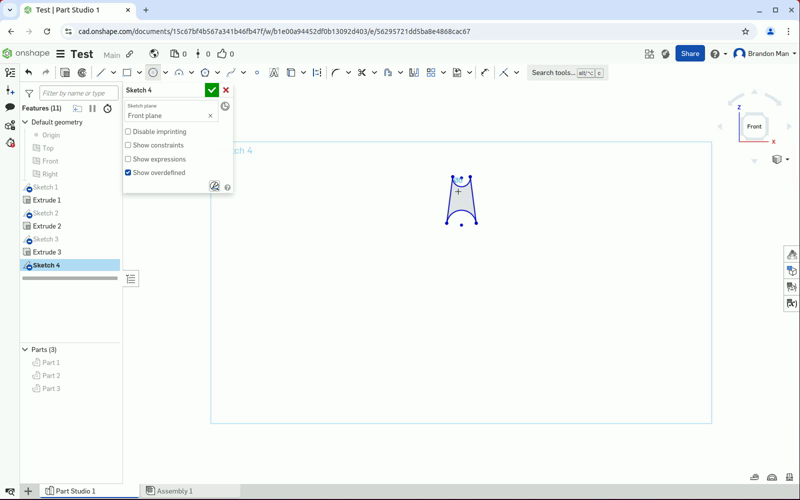
mouse_move(461, 191)
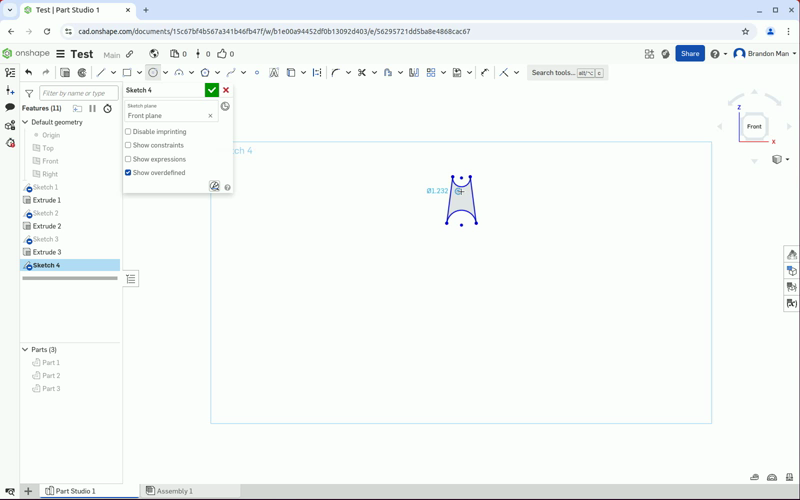
scroll(6)
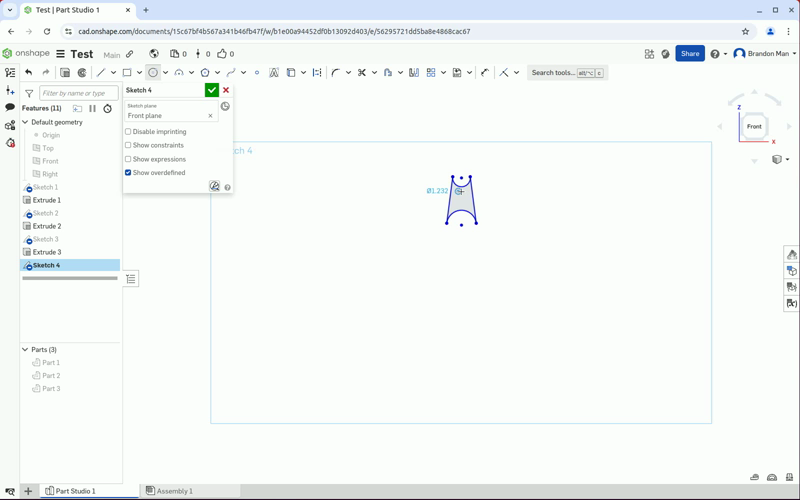
scroll(6)
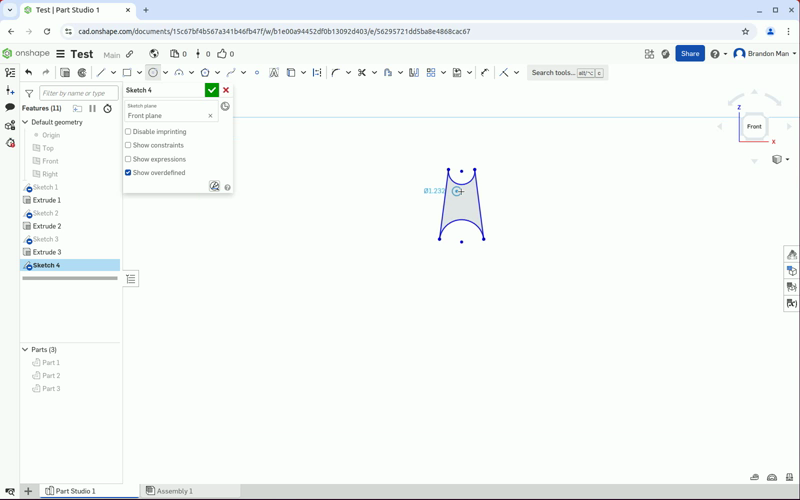
scroll(6)
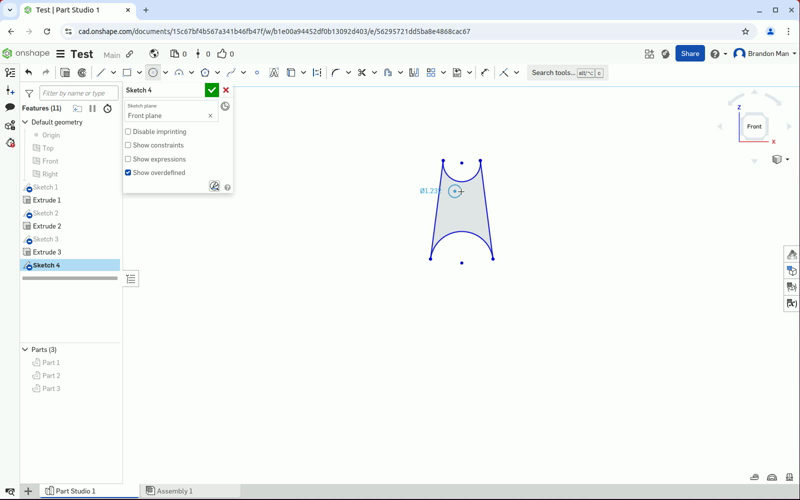
scroll(6)
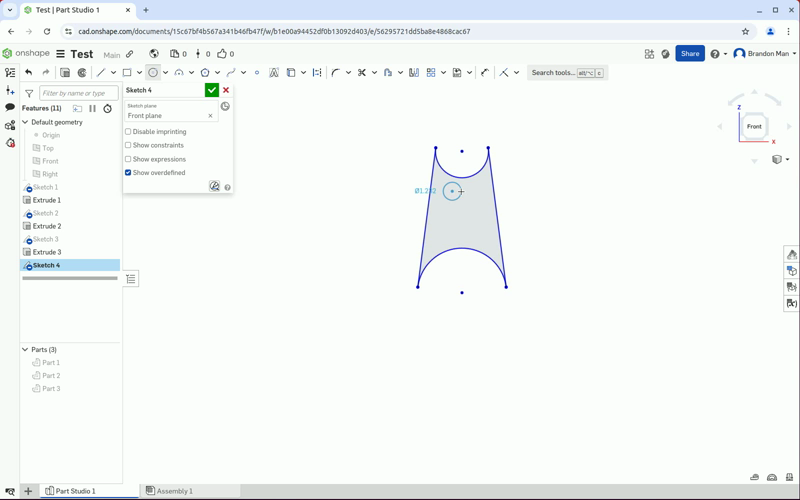
scroll(6)
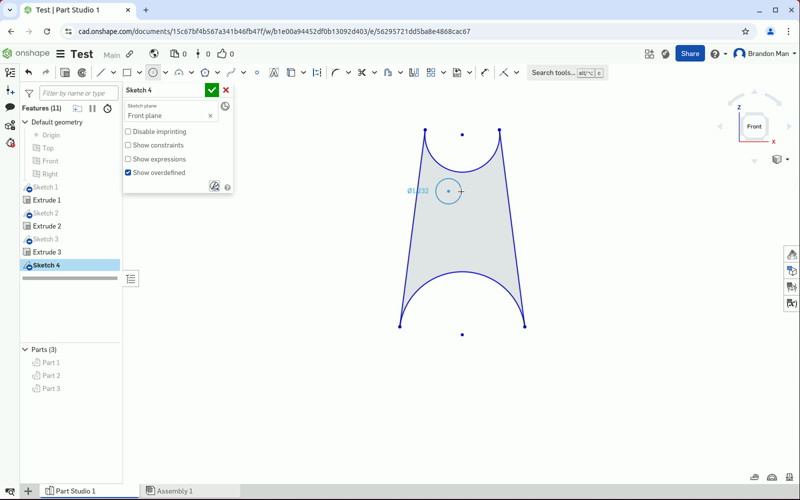
scroll(6)
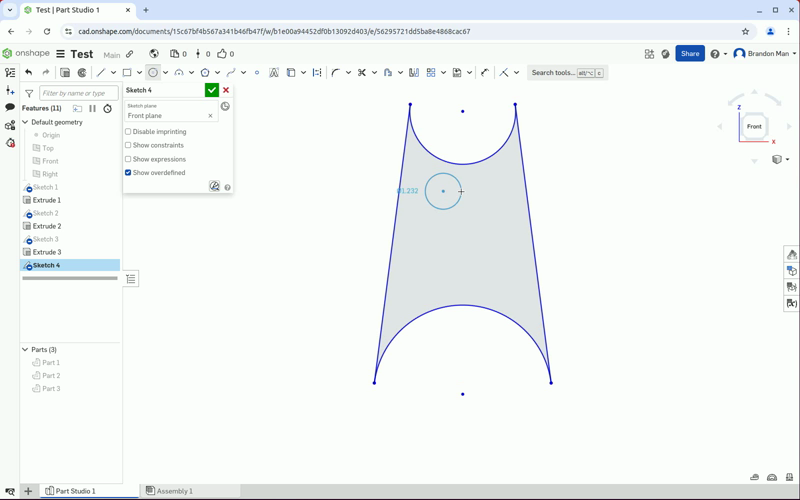
scroll(6)
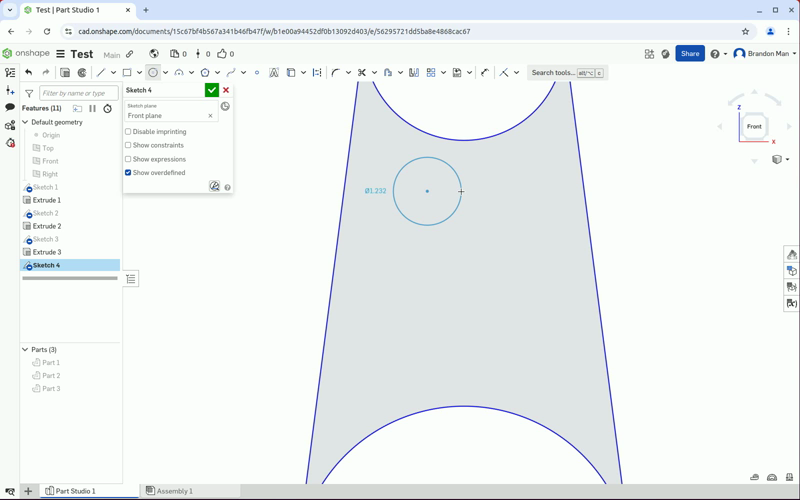
click(461, 191)
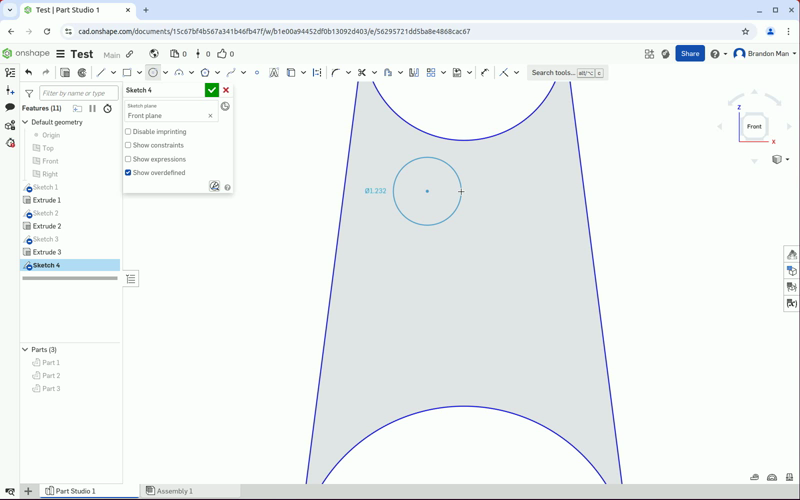
scroll(-6)
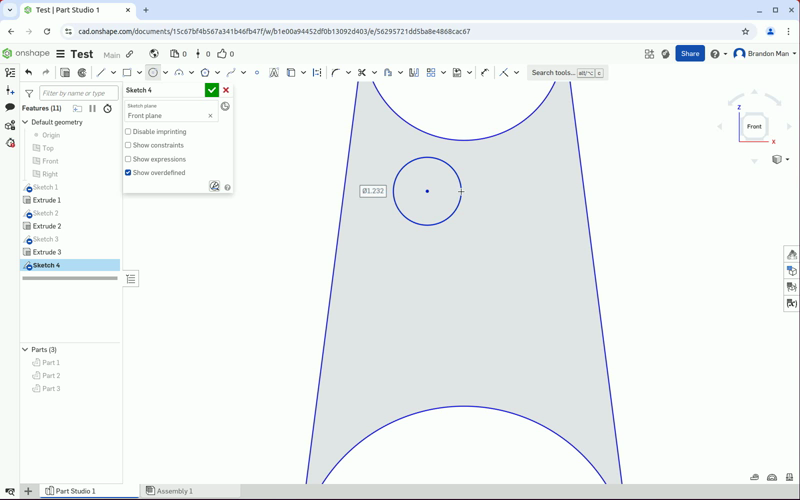
scroll(-6)
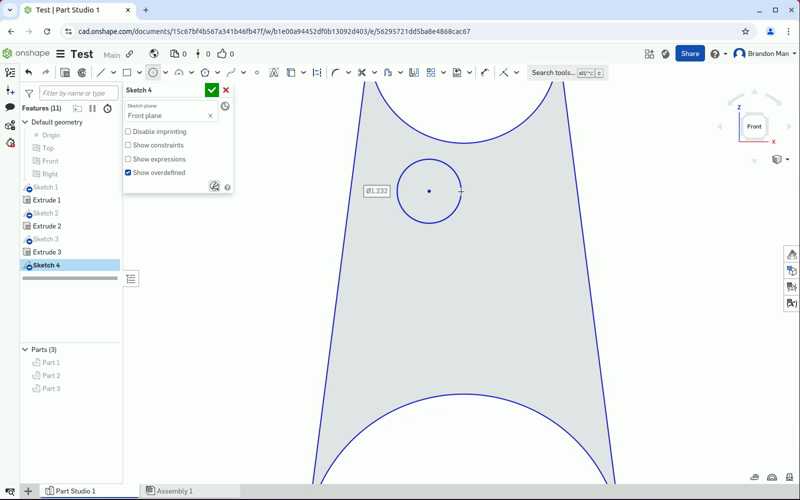
scroll(-6)
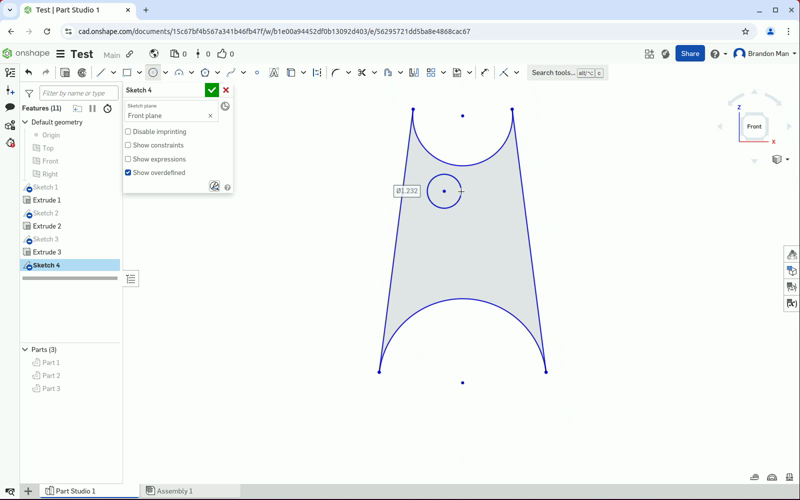
scroll(-6)
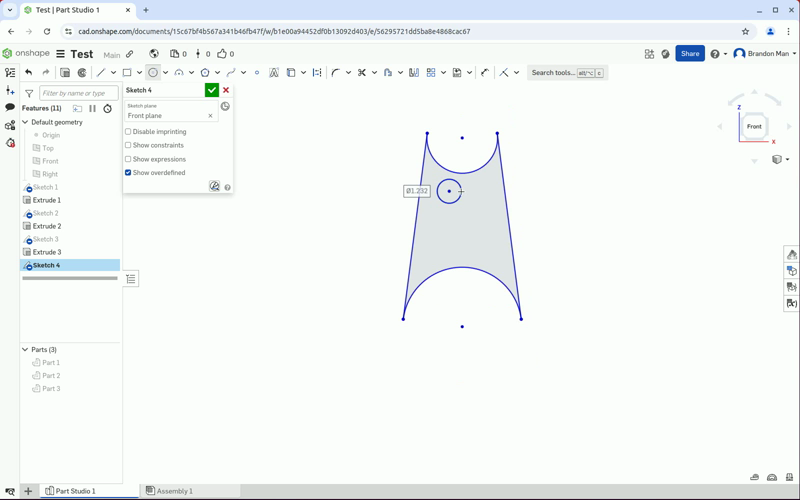
scroll(-6)
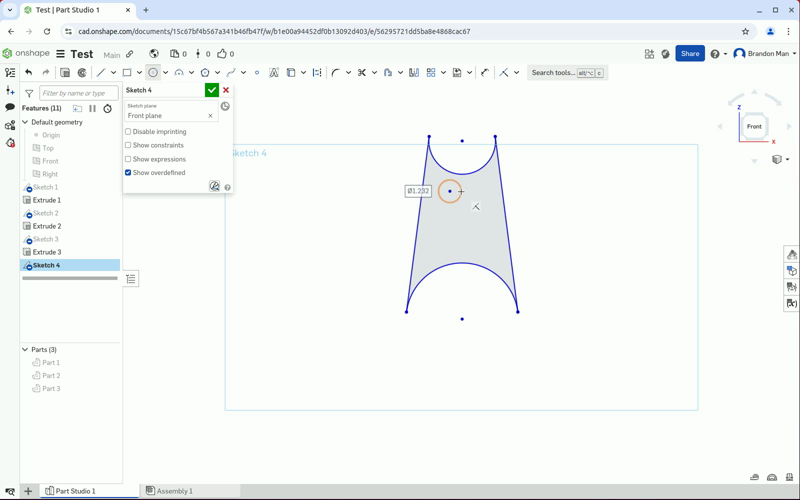
scroll(-6)
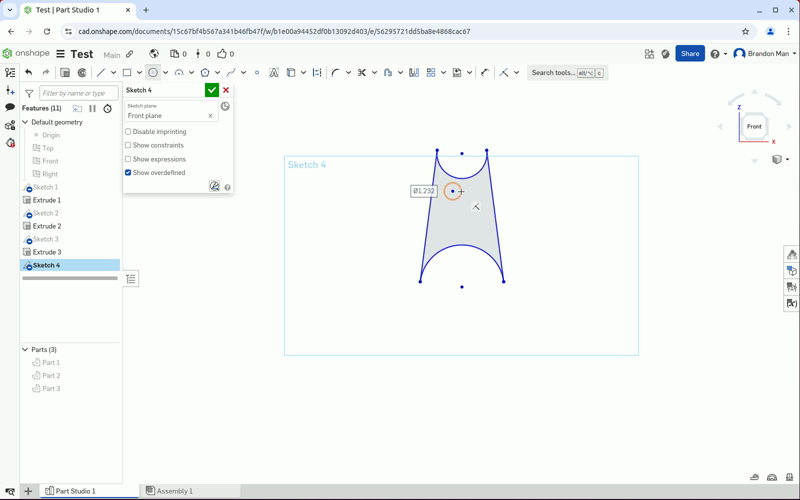
scroll(-6)
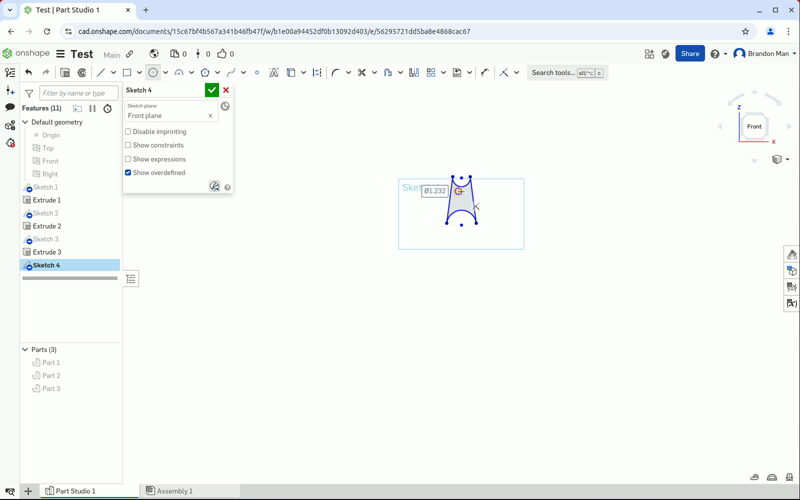
key(esc)
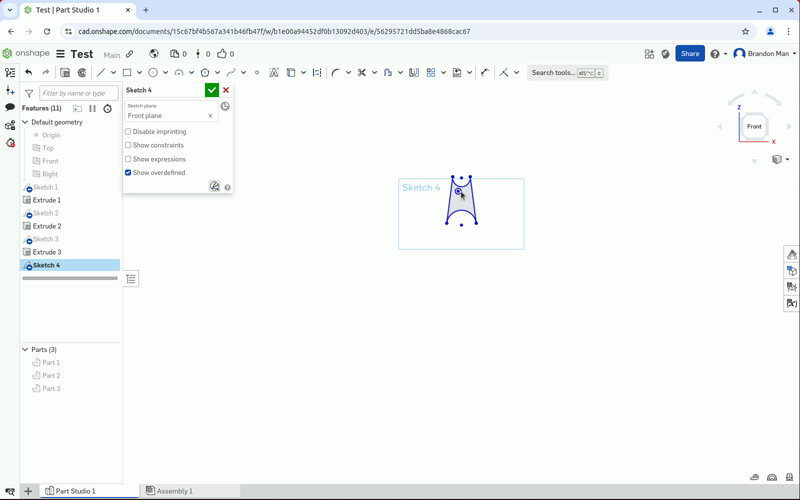
mouse_move(451, 199)
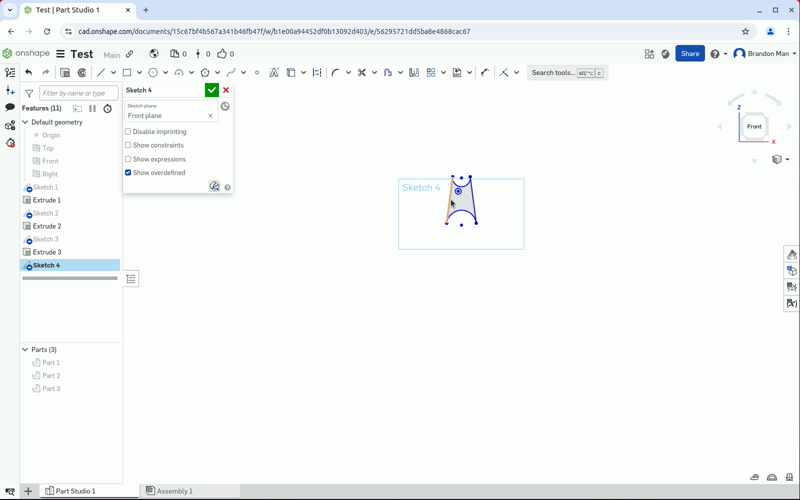
scroll(6)
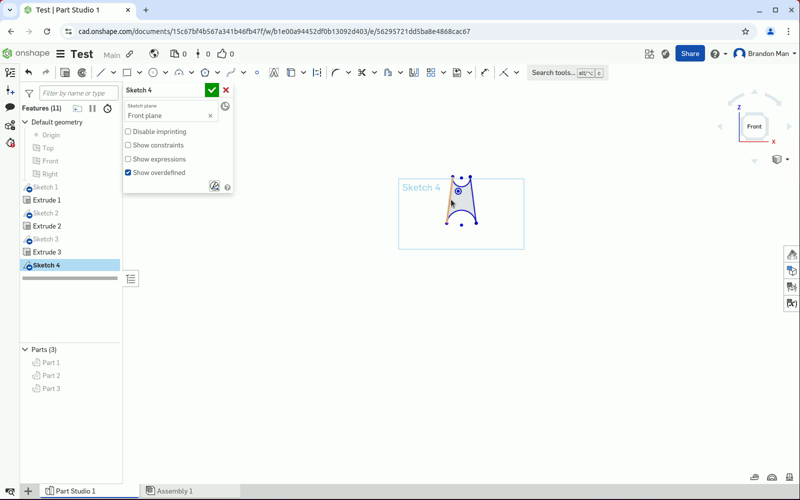
scroll(6)
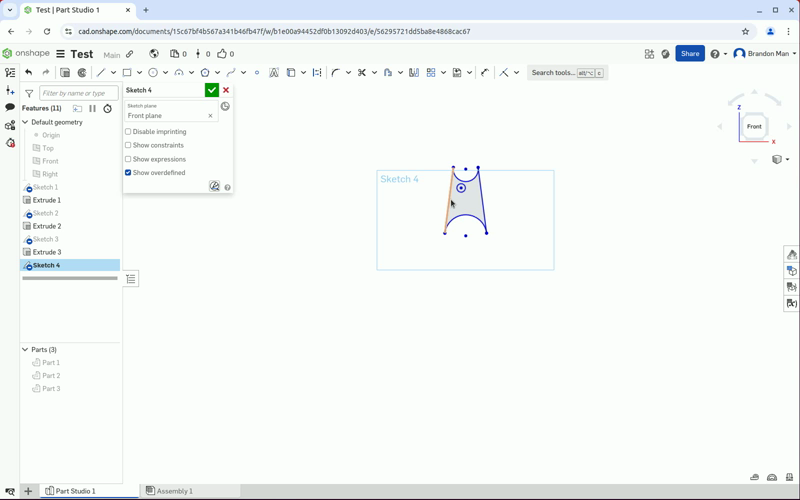
scroll(6)
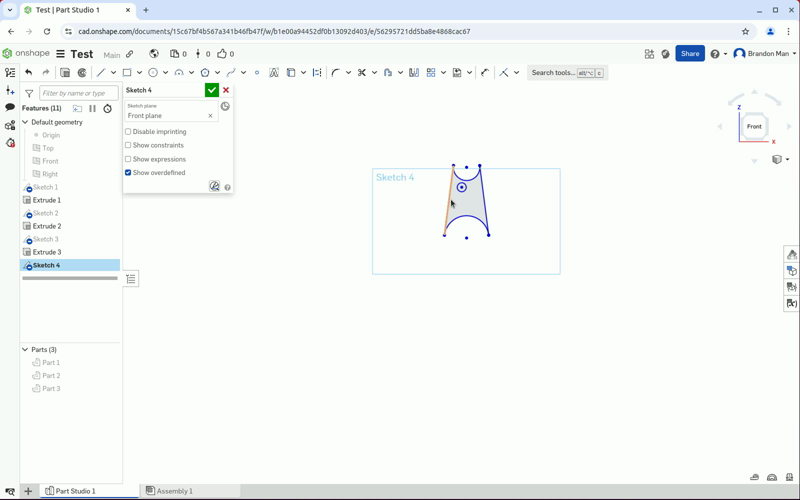
scroll(6)
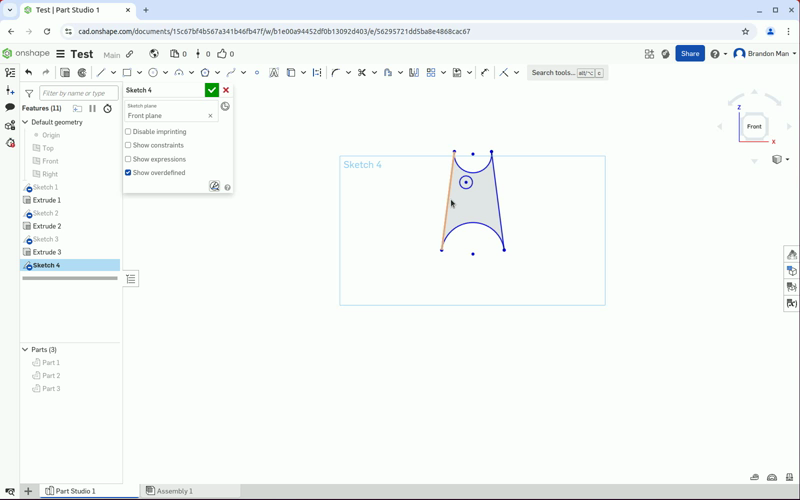
scroll(6)
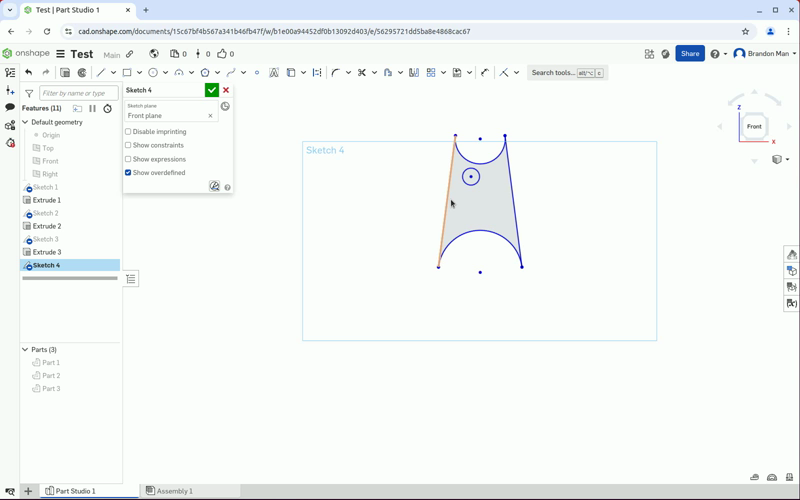
scroll(6)
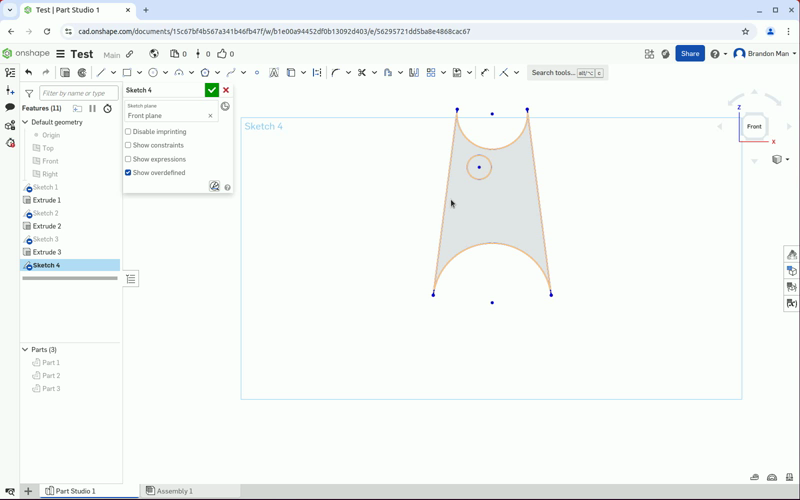
scroll(6)
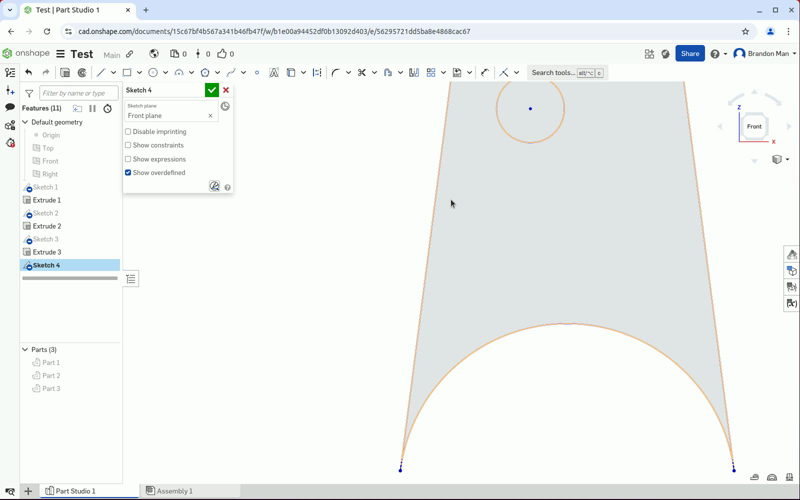
click(451, 199)
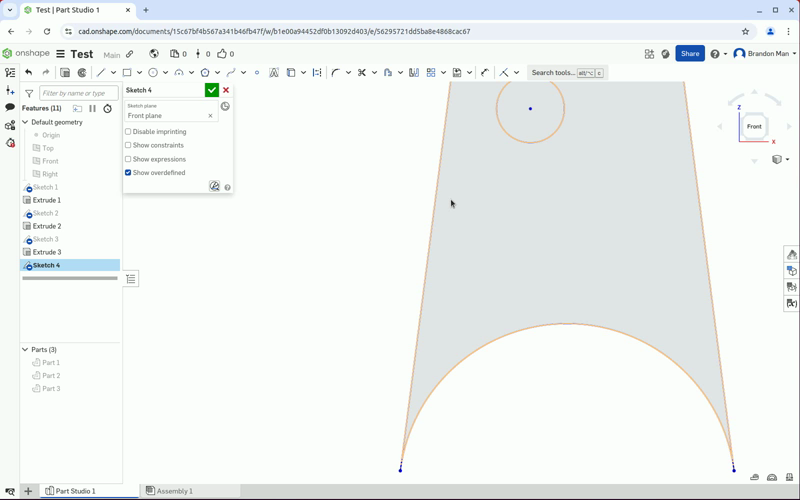
scroll(-6)
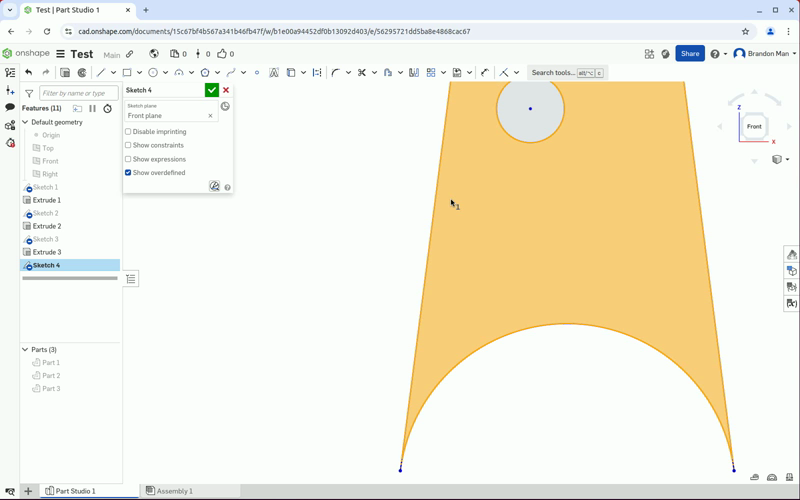
scroll(-6)
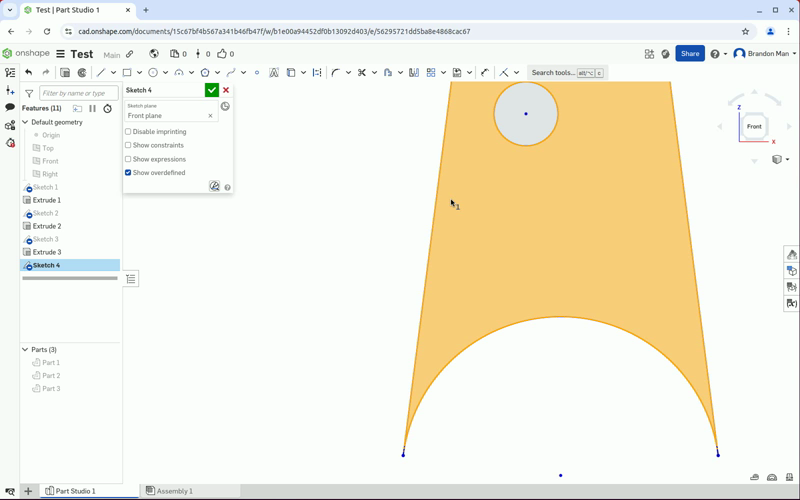
scroll(-6)
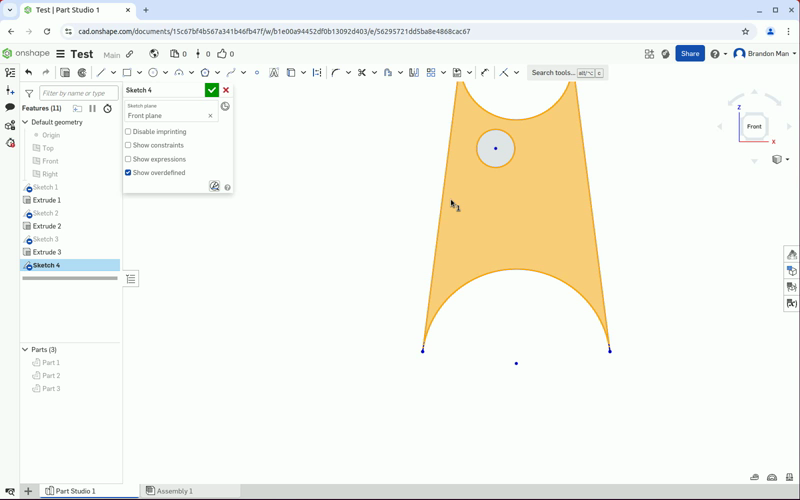
scroll(-6)
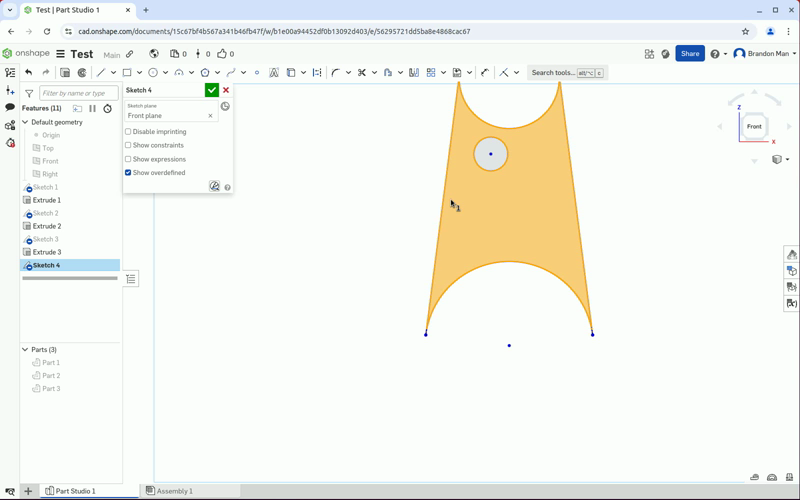
scroll(-6)
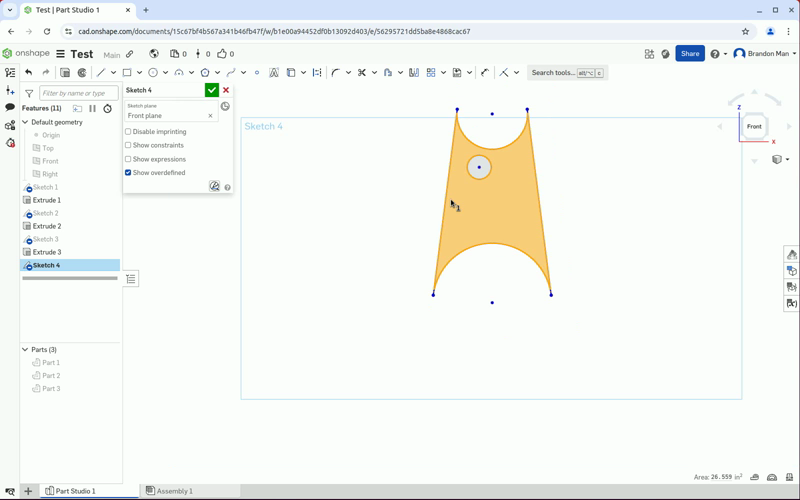
scroll(-6)
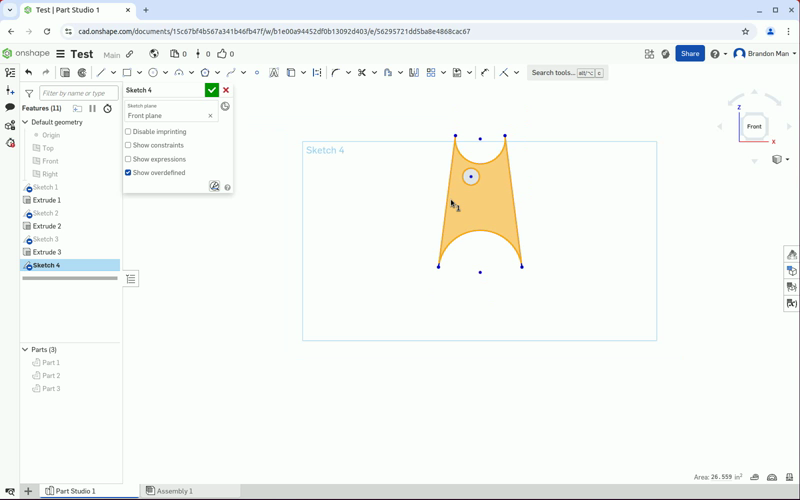
scroll(-6)
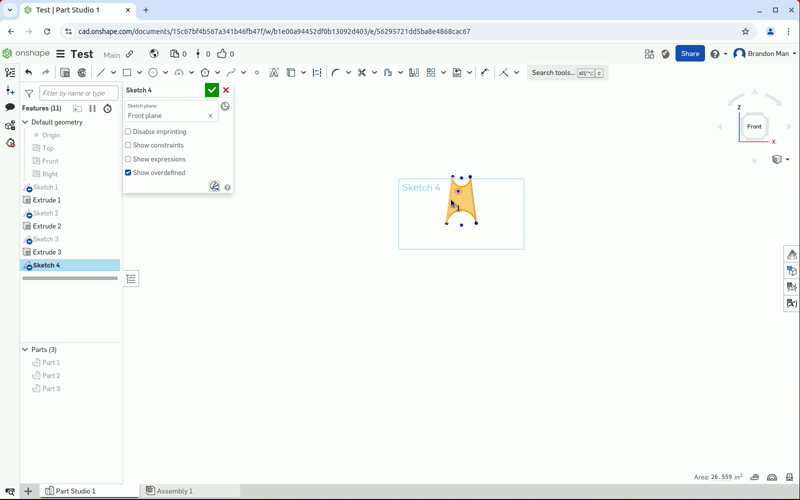
mouse_move(73, 352)
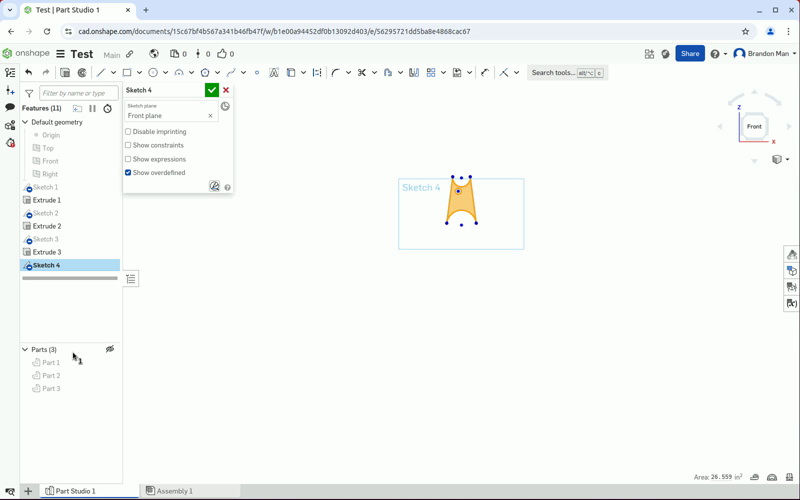
key(shift+y)
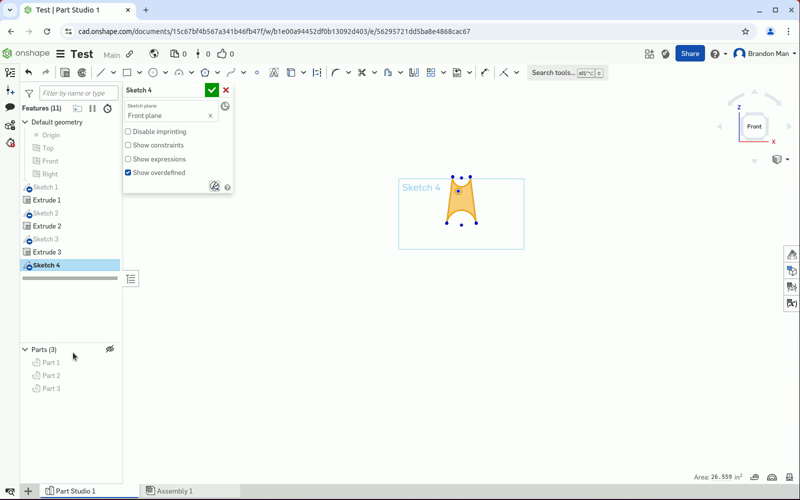
key(shift+e)
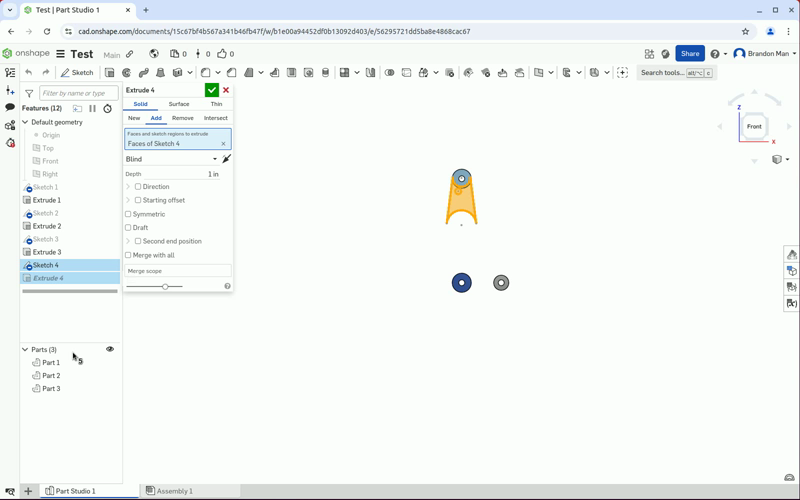
mouse_move(143, 106)
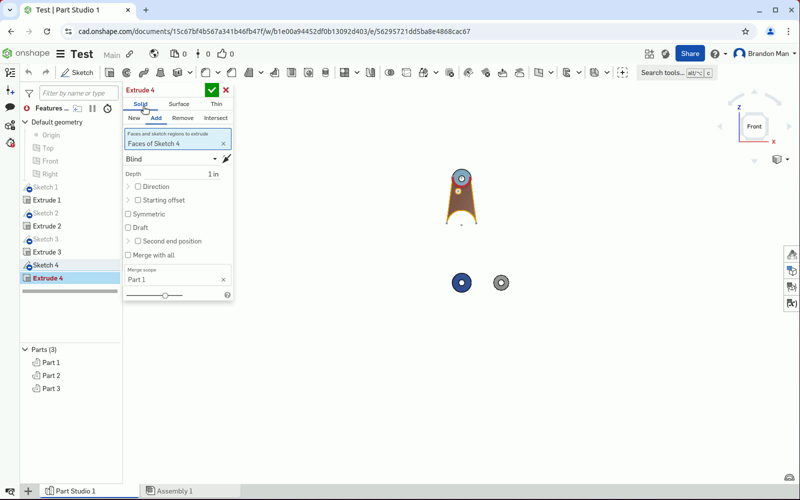
click(143, 106)
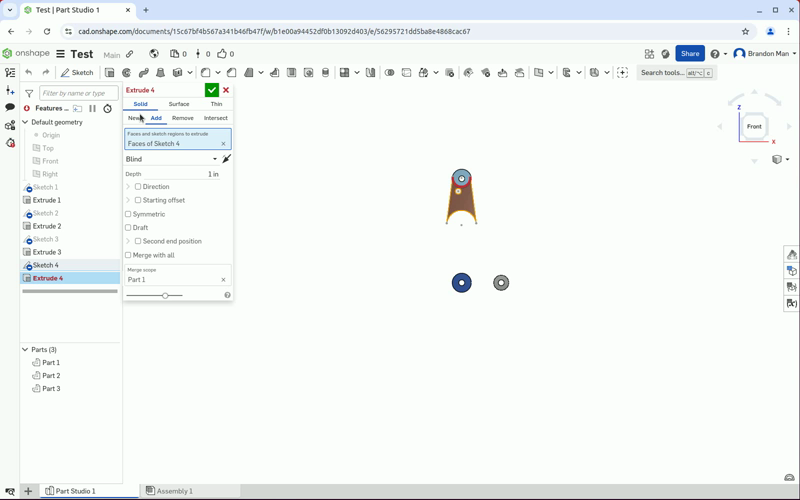
mouse_move(137, 120)
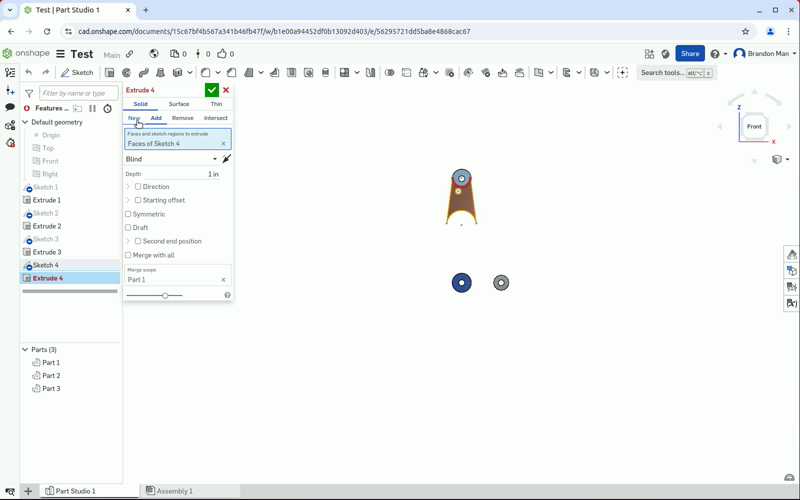
click(137, 120)
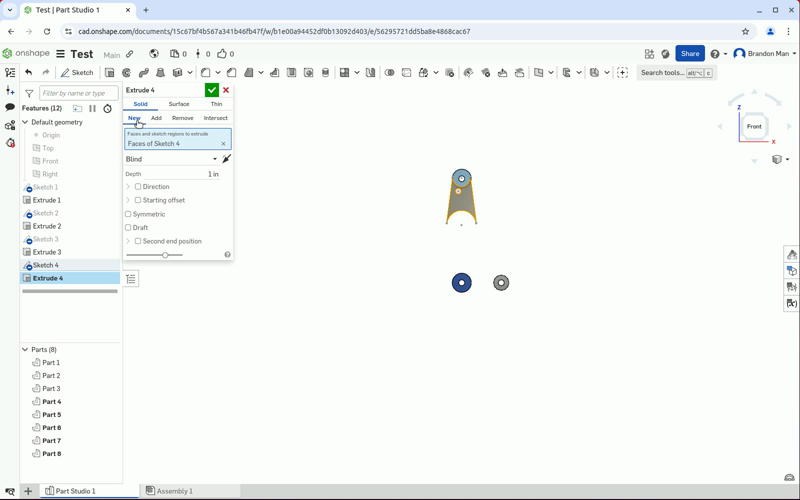
key(tab, 4)
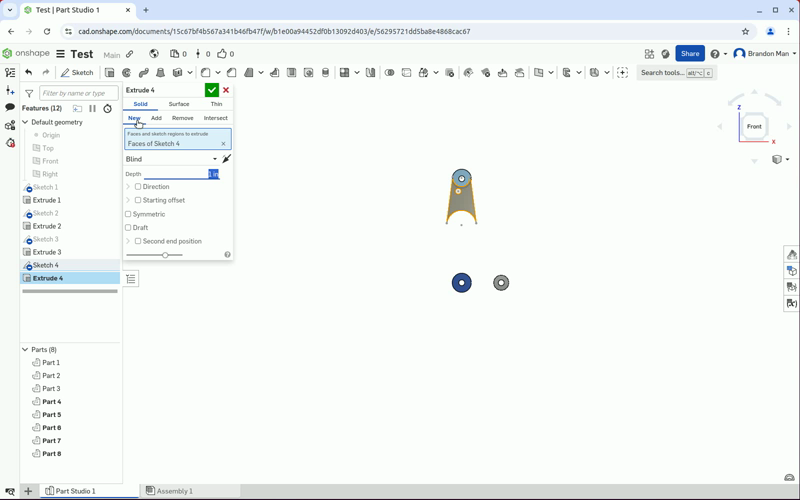
text(0.481)
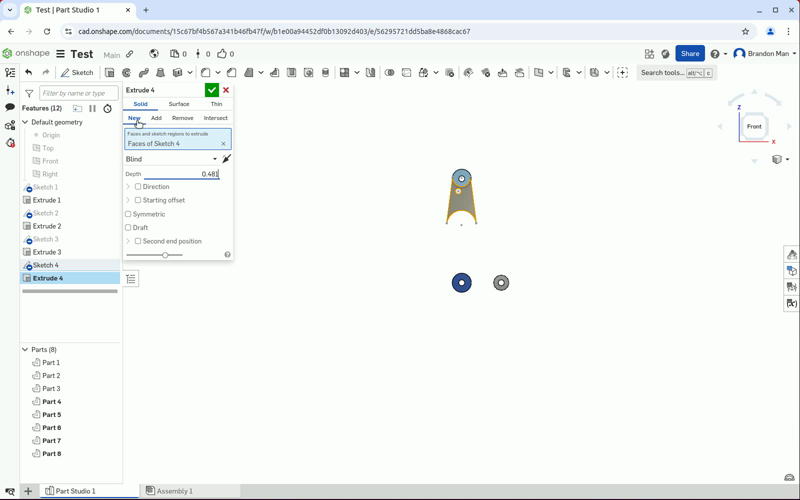
key(enter)
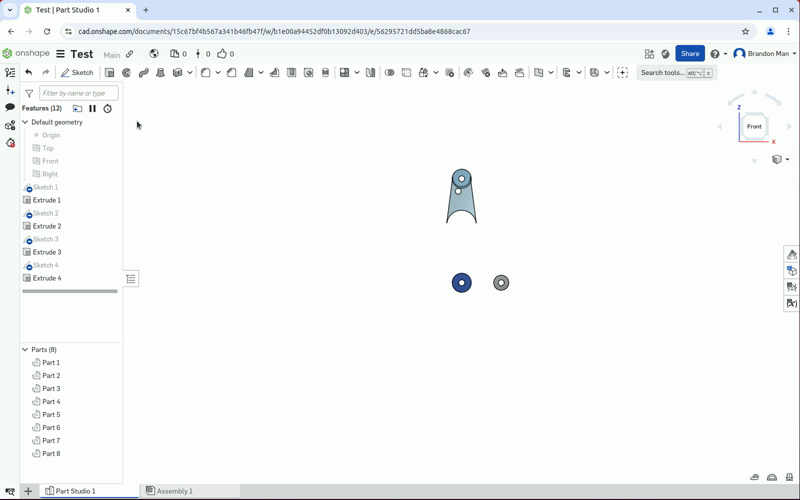
key(shift+h)
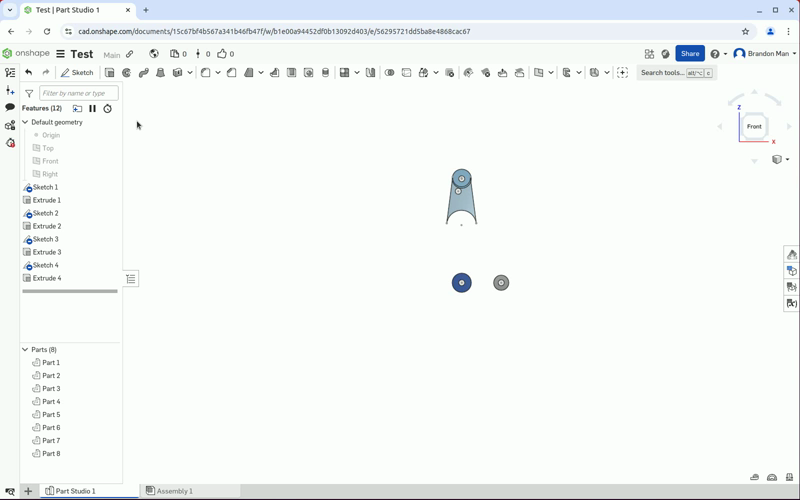
key(shift+h)
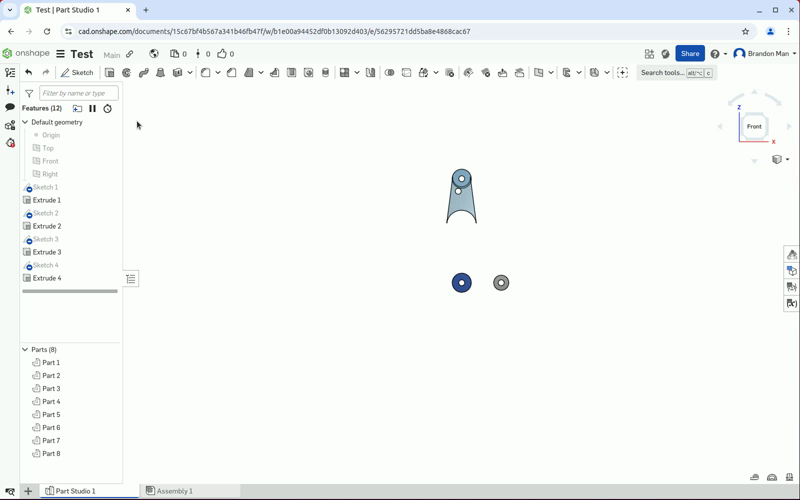
mouse_move(73, 189)
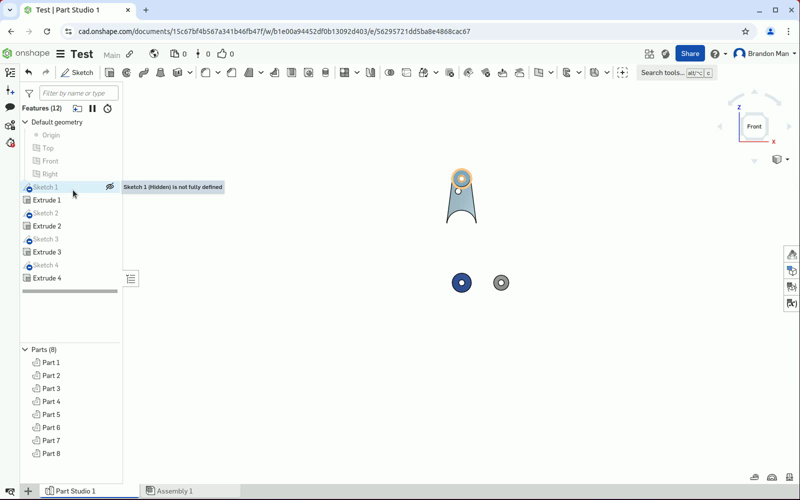
click(73, 189)
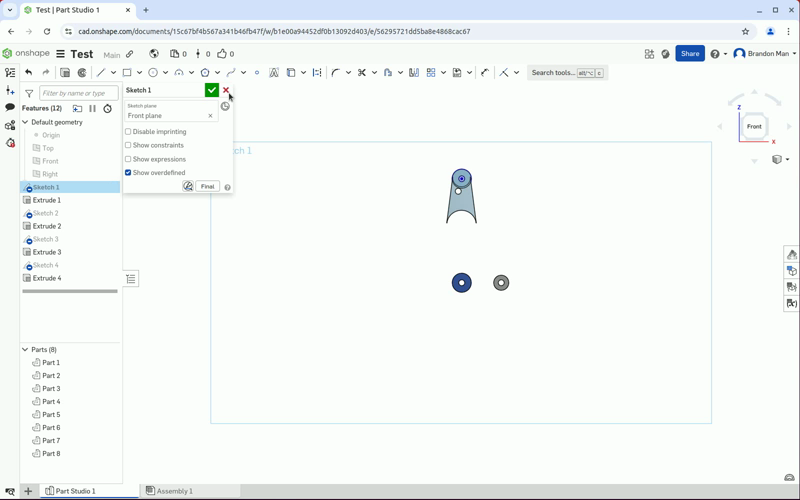
mouse_move(229, 92)
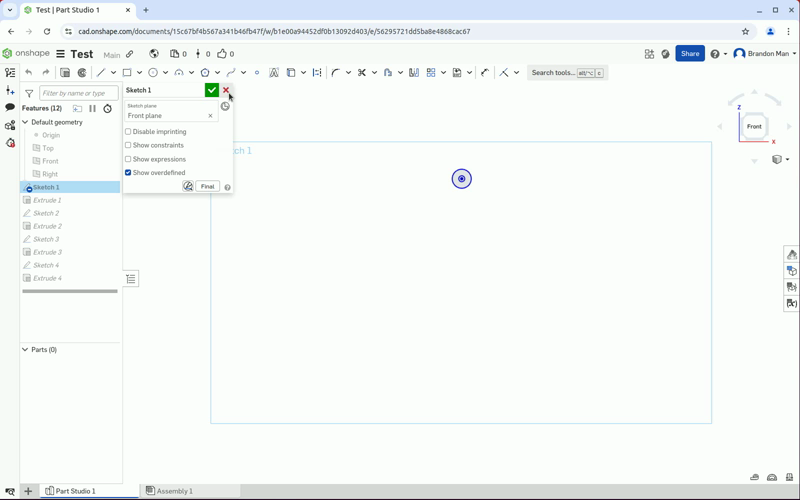
click(229, 92)
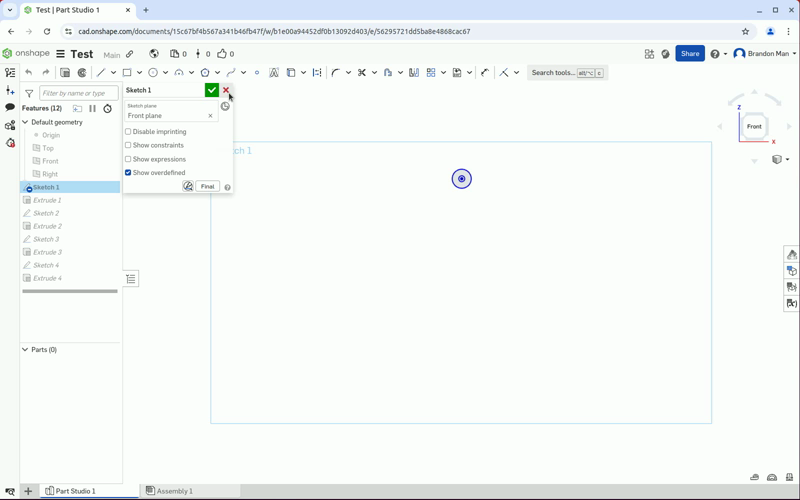
key(shift+s)
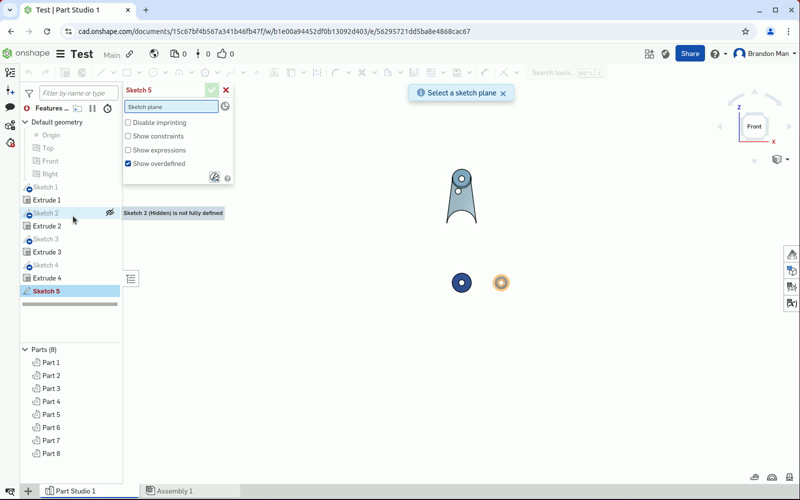
scroll(3)
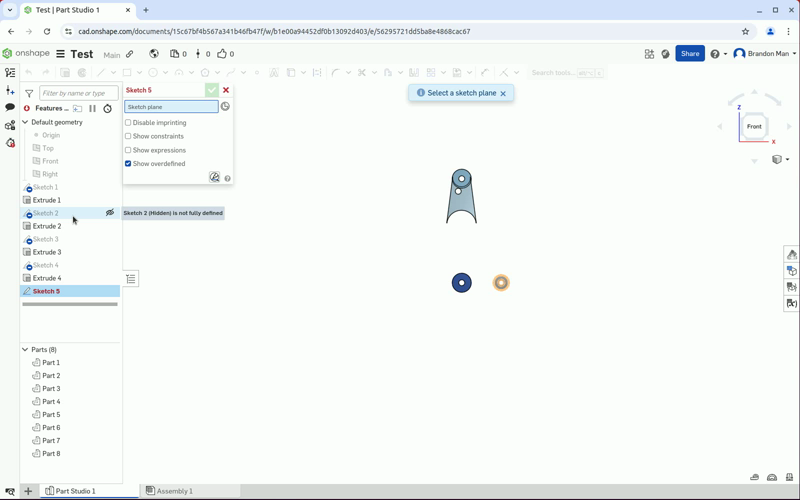
mouse_move(73, 163)
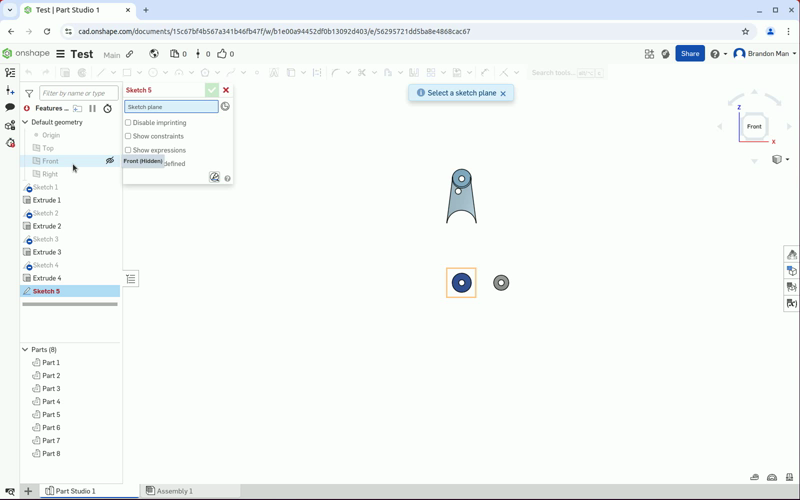
click(73, 163)
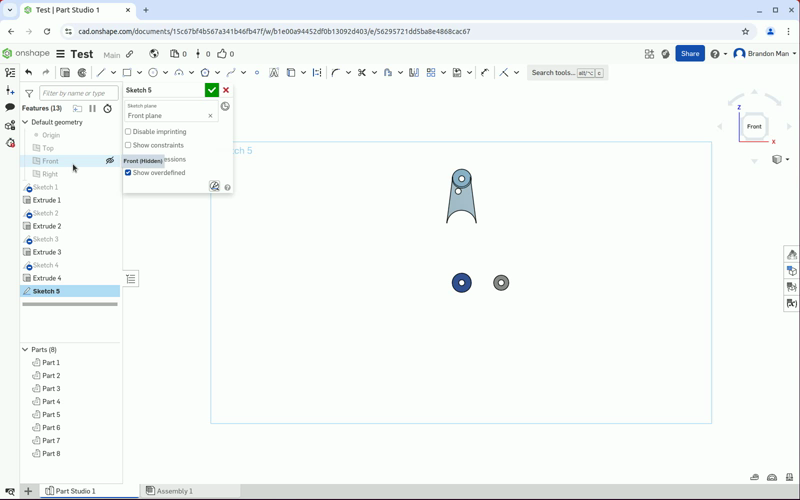
mouse_move(73, 352)
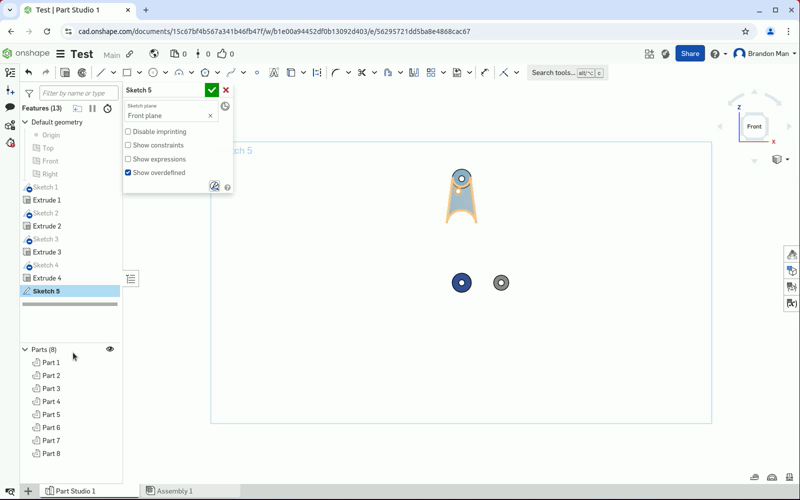
key(y)
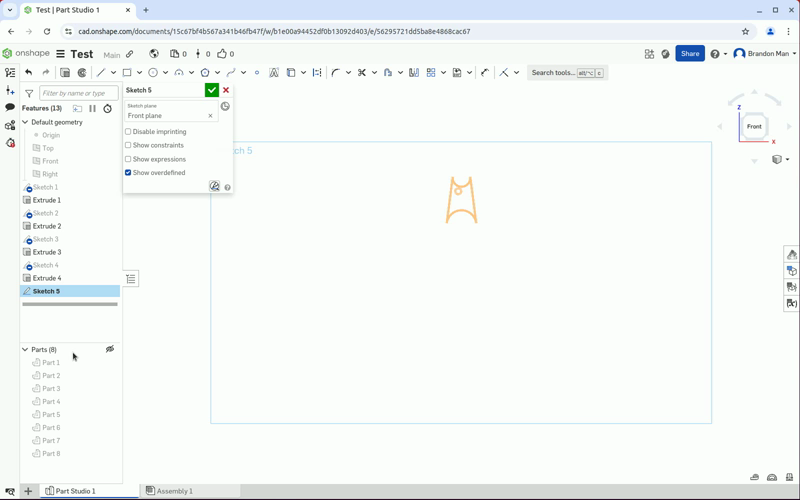
key(c)
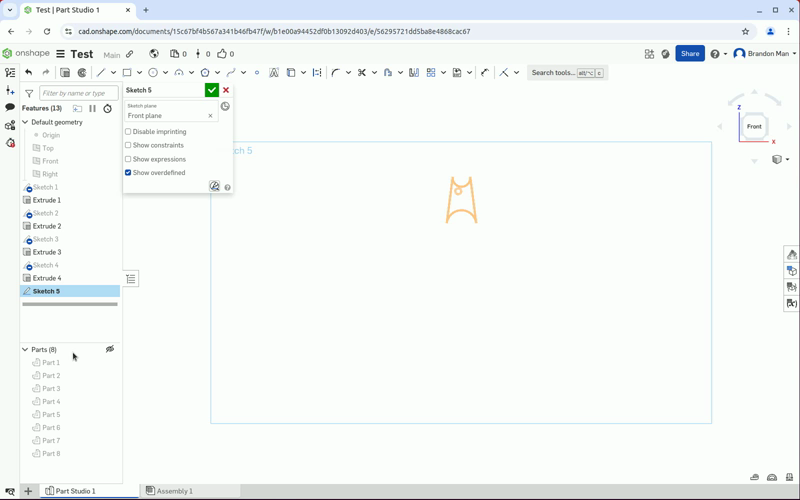
key_down(shift)
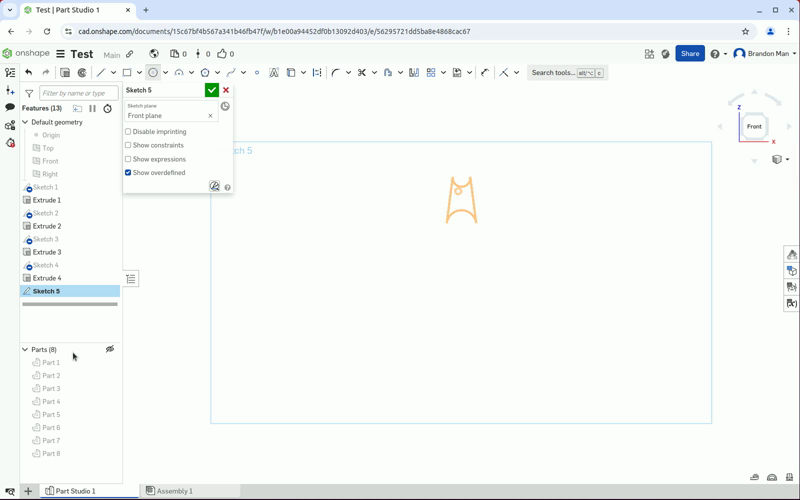
mouse_move(461, 225)
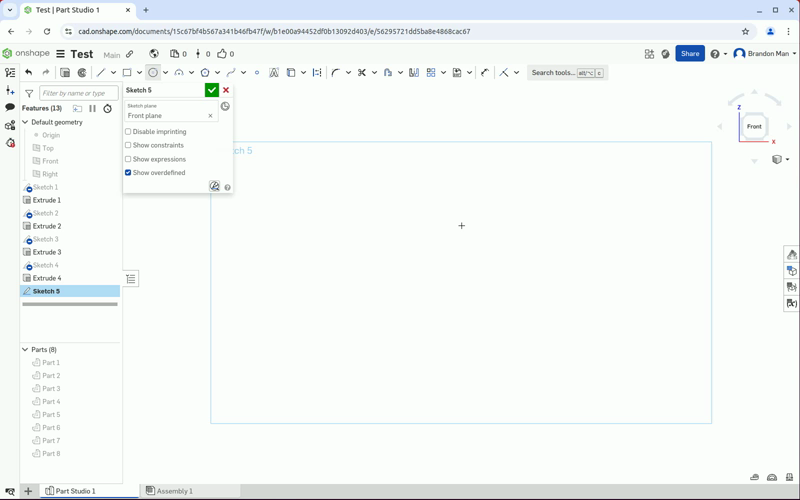
click(461, 225)
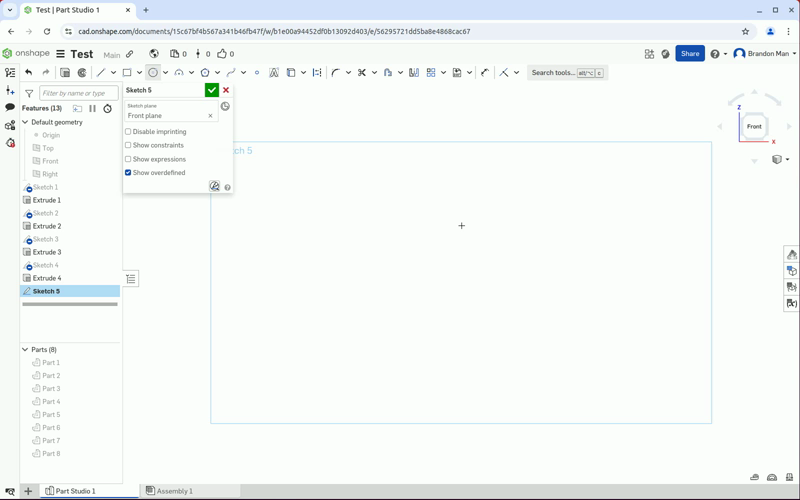
key_up(shift)
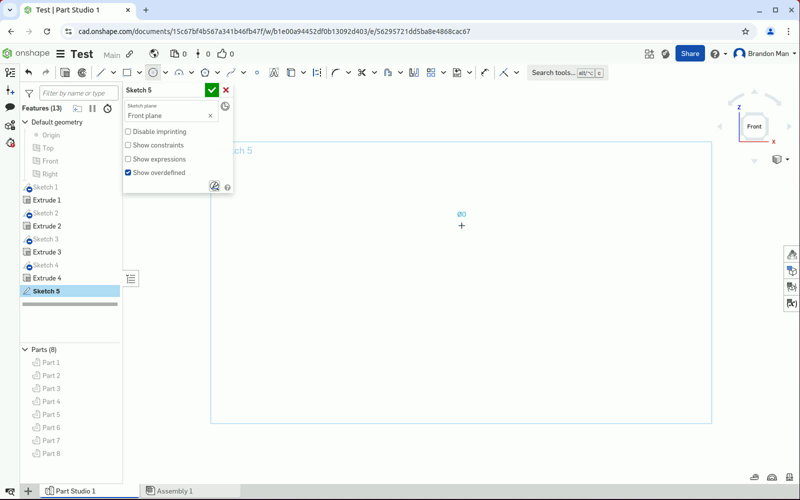
mouse_move(477, 225)
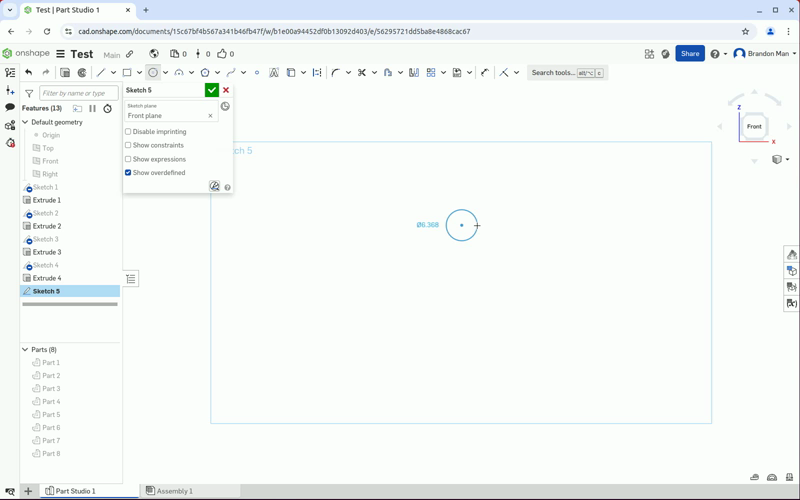
click(477, 225)
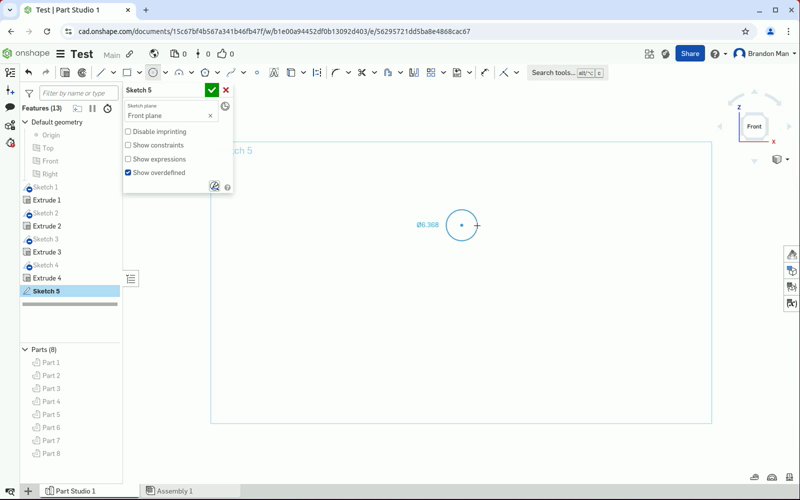
key(esc)
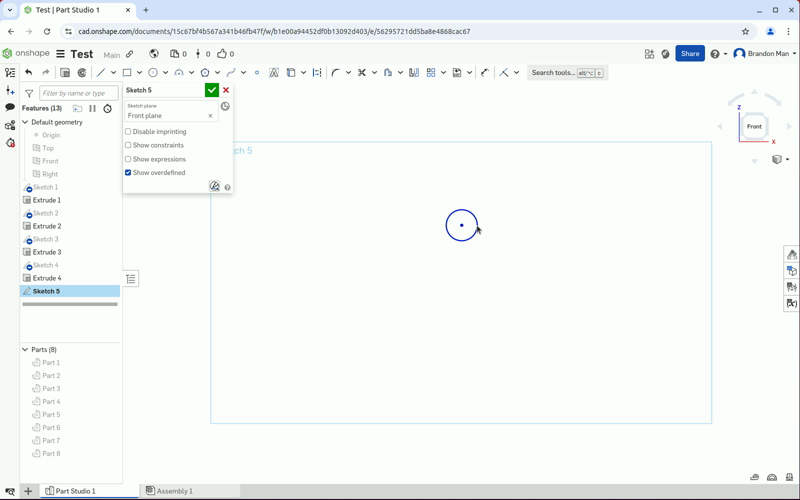
key(c)
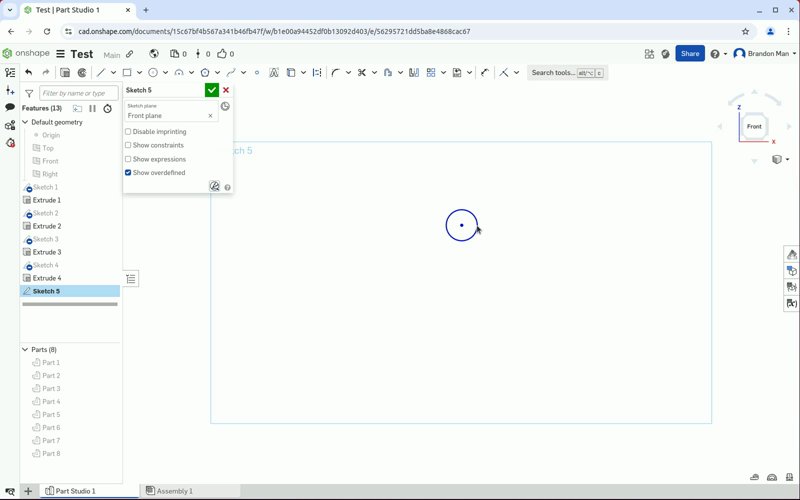
key_down(shift)
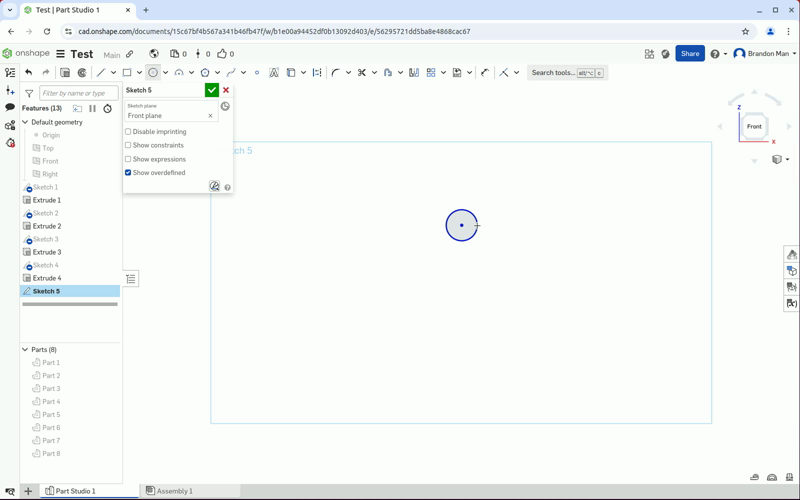
mouse_move(461, 225)
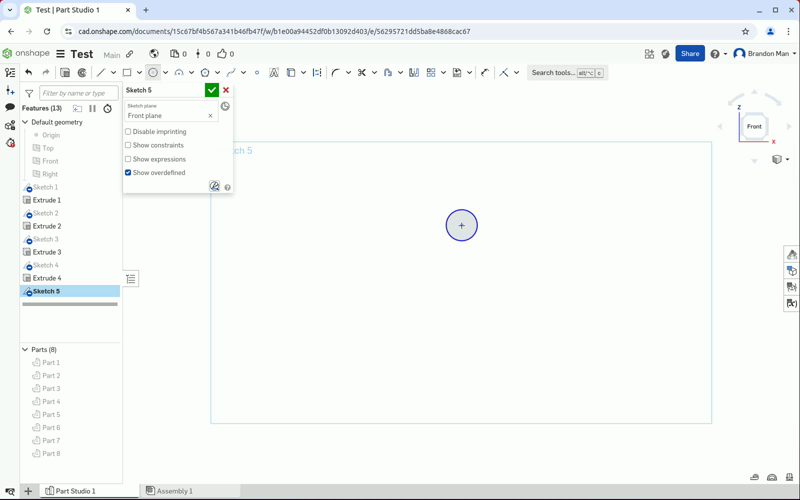
click(461, 225)
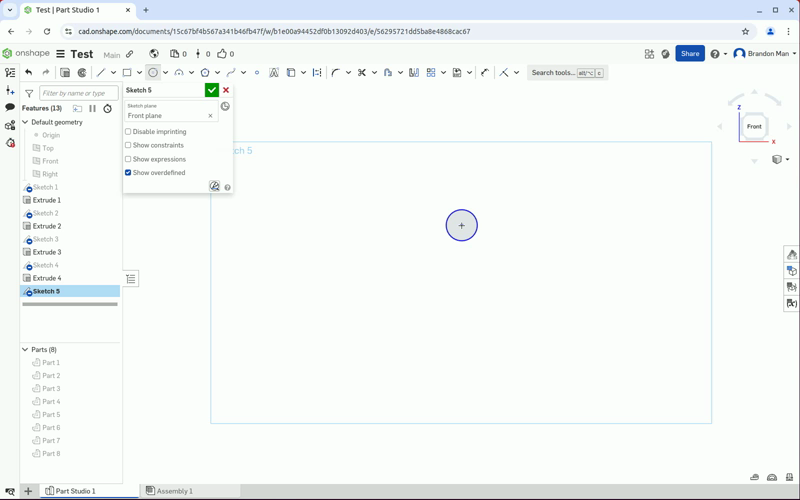
key_up(shift)
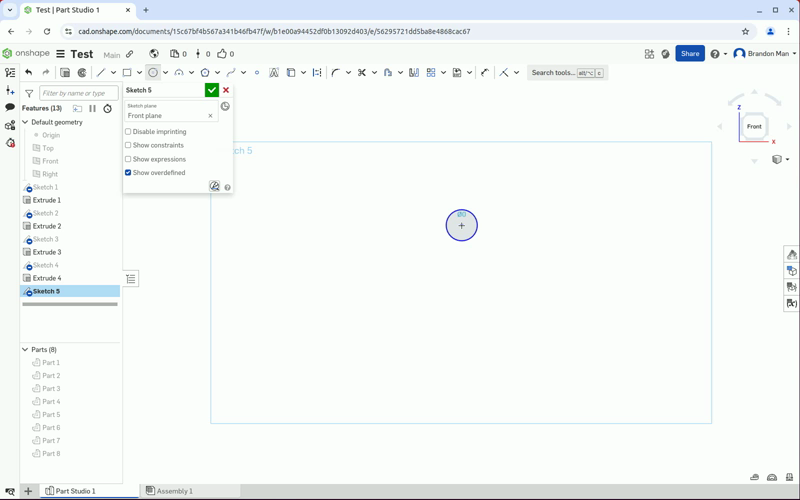
mouse_move(465, 225)
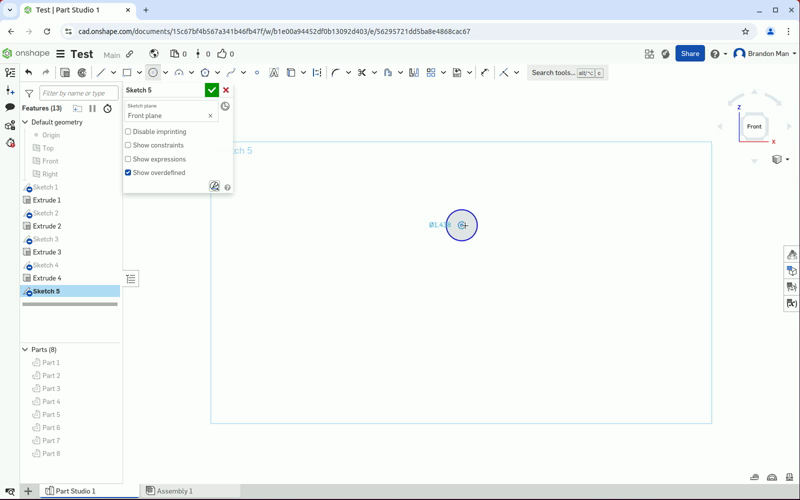
scroll(6)
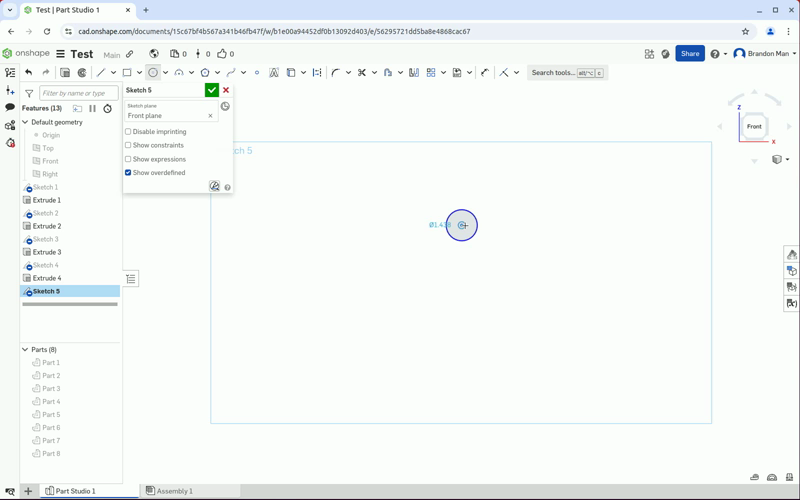
scroll(6)
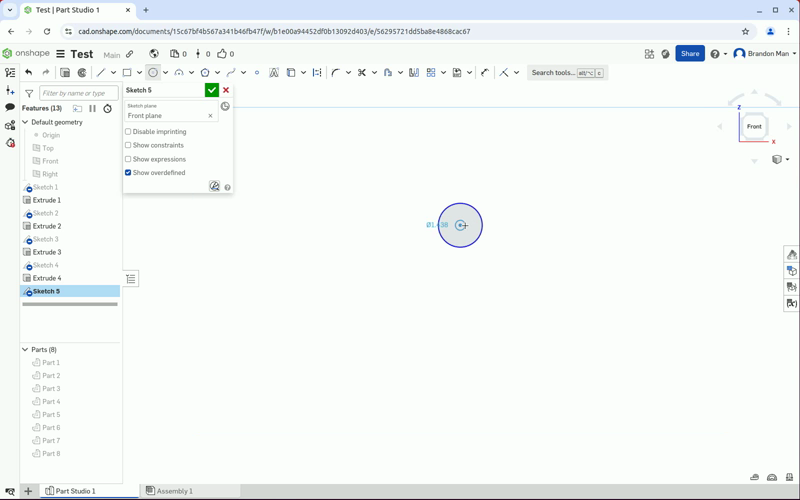
scroll(6)
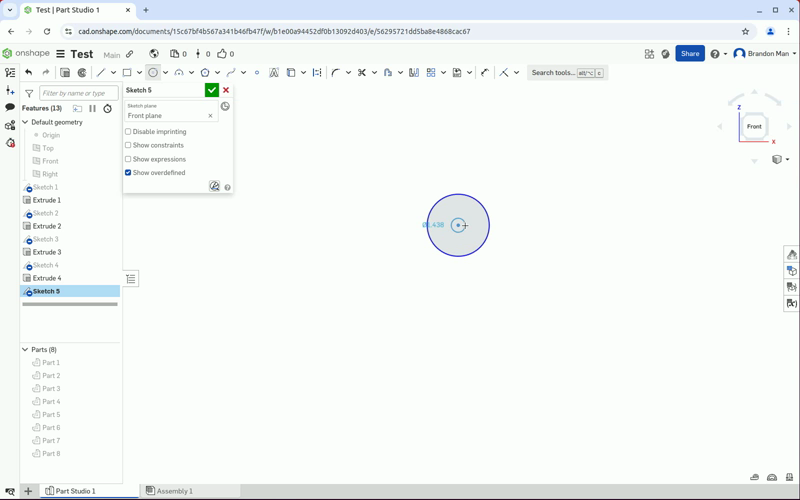
scroll(6)
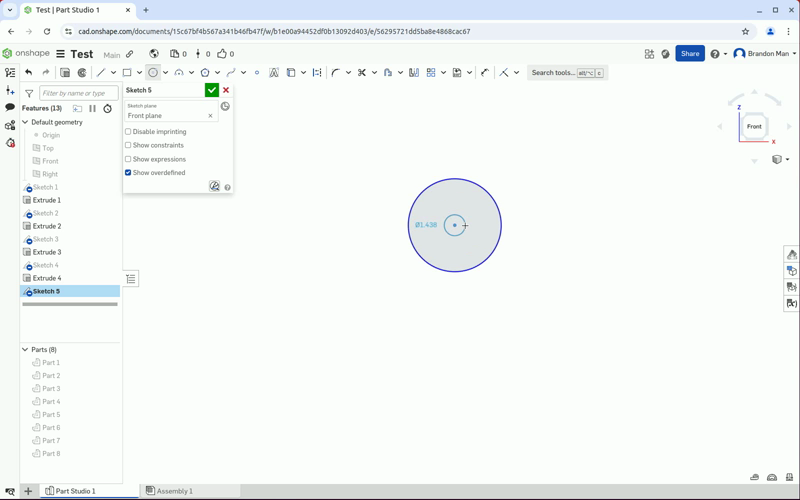
scroll(6)
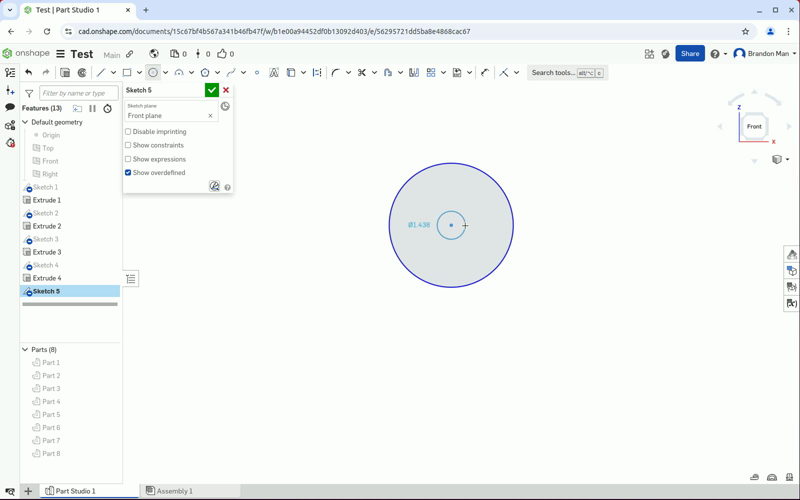
scroll(6)
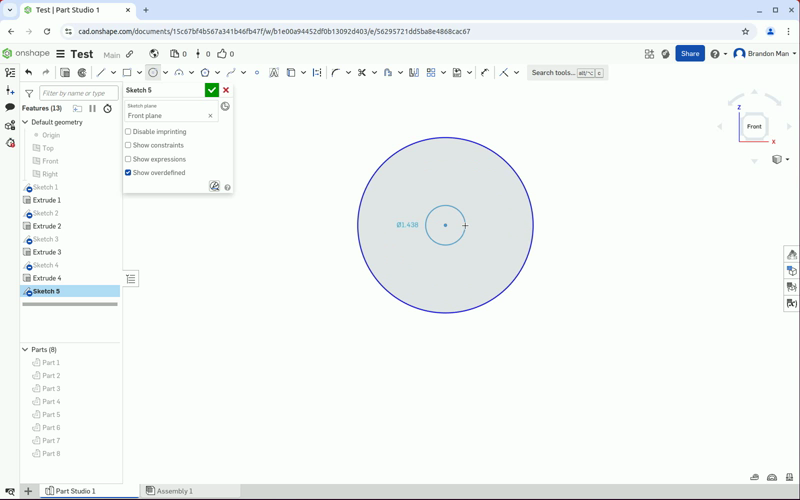
scroll(6)
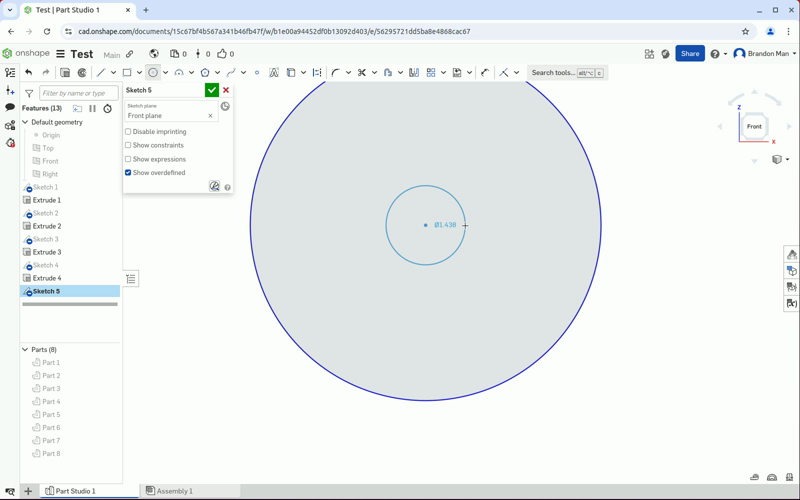
click(465, 225)
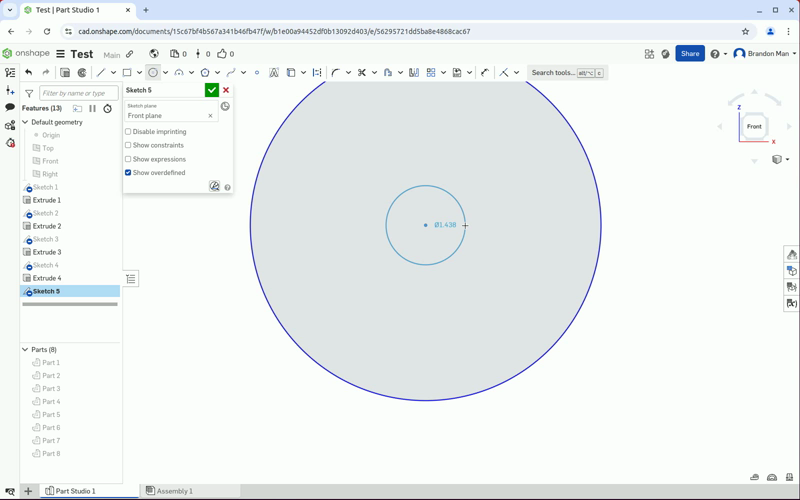
scroll(-6)
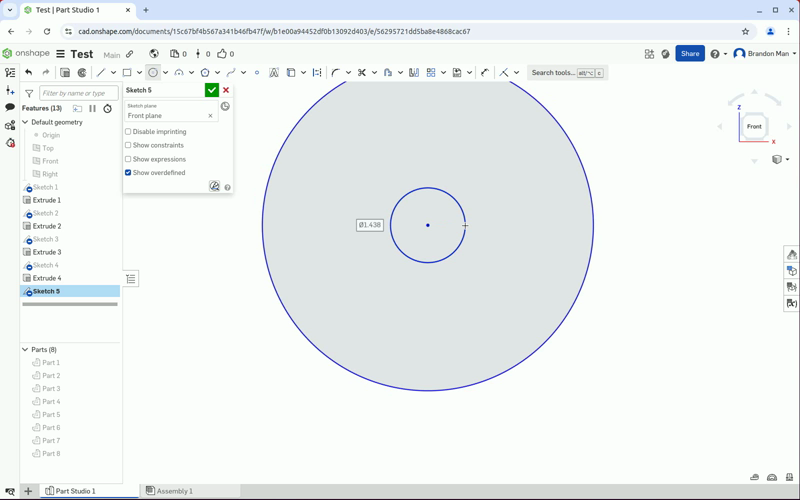
scroll(-6)
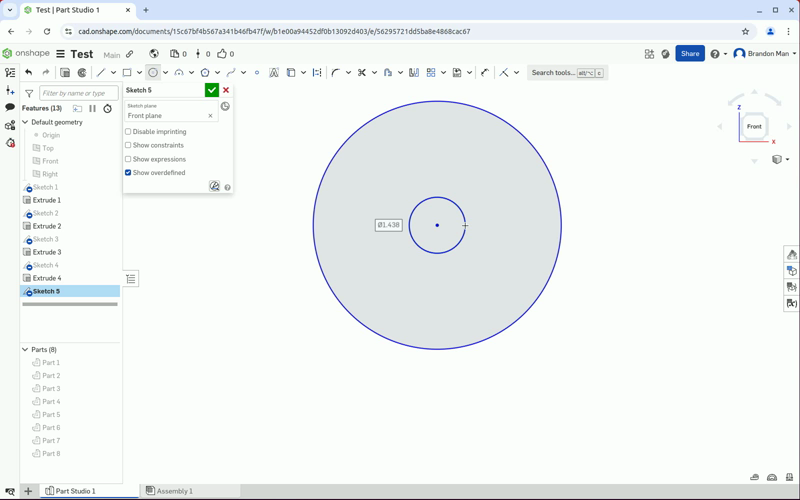
scroll(-6)
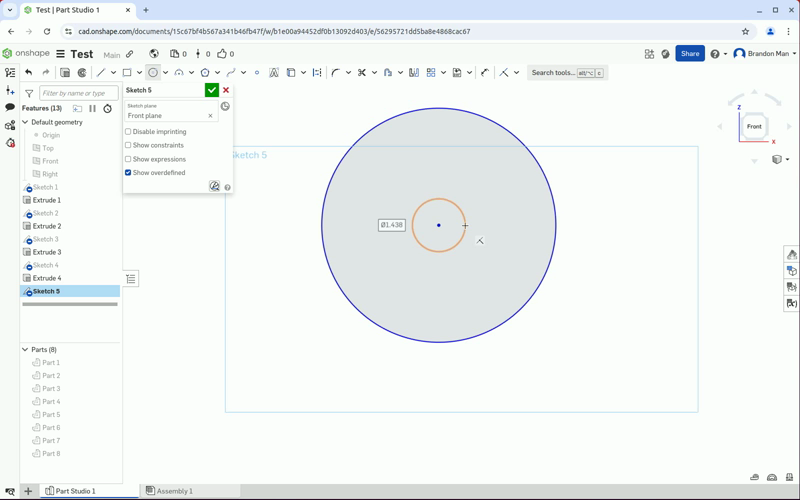
scroll(-6)
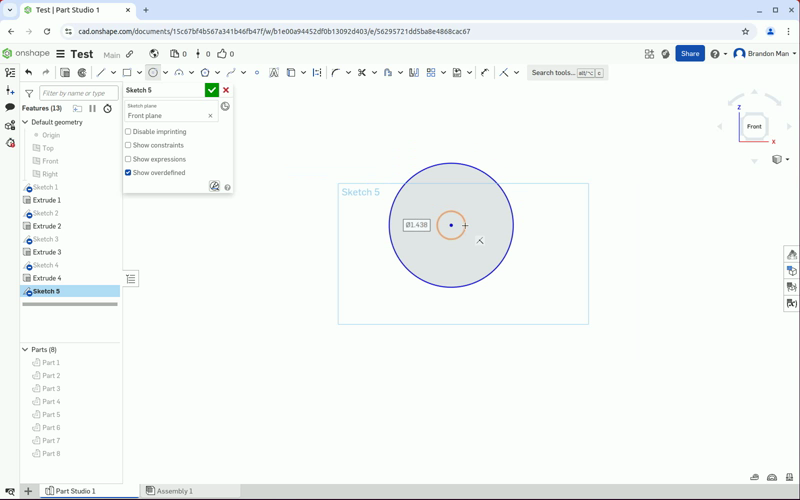
scroll(-6)
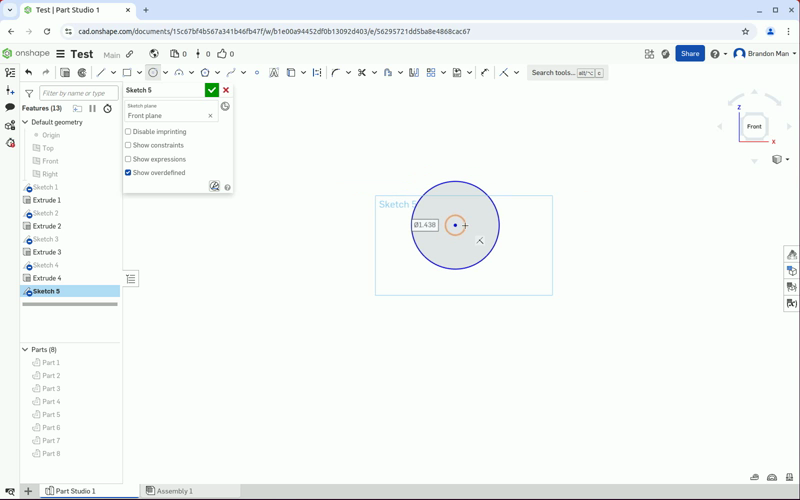
scroll(-6)
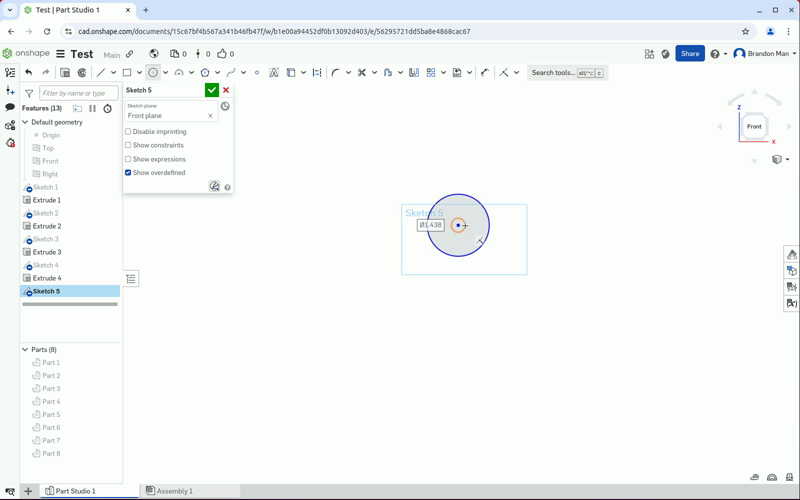
scroll(-6)
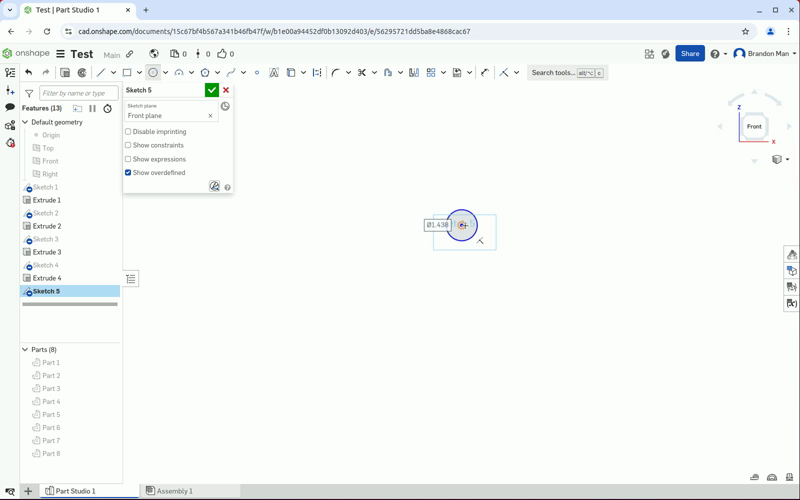
key(esc)
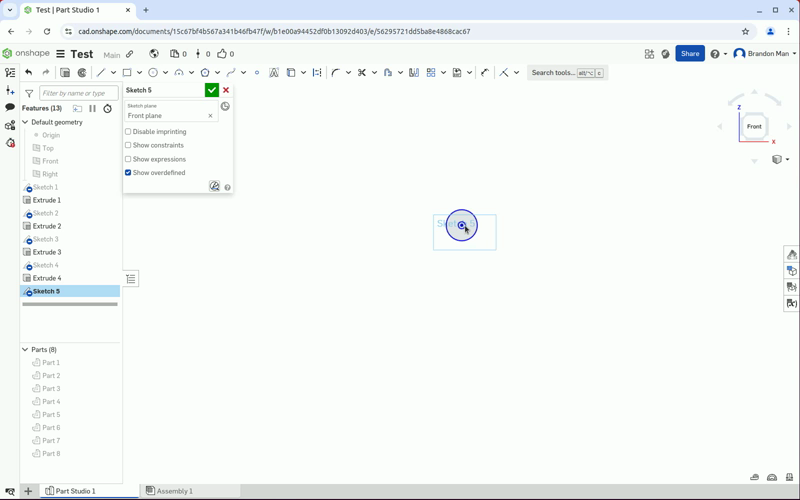
mouse_move(462, 233)
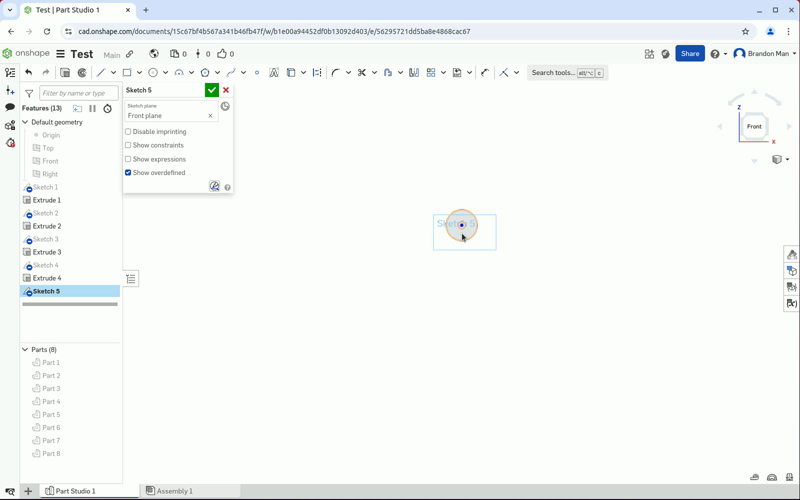
scroll(6)
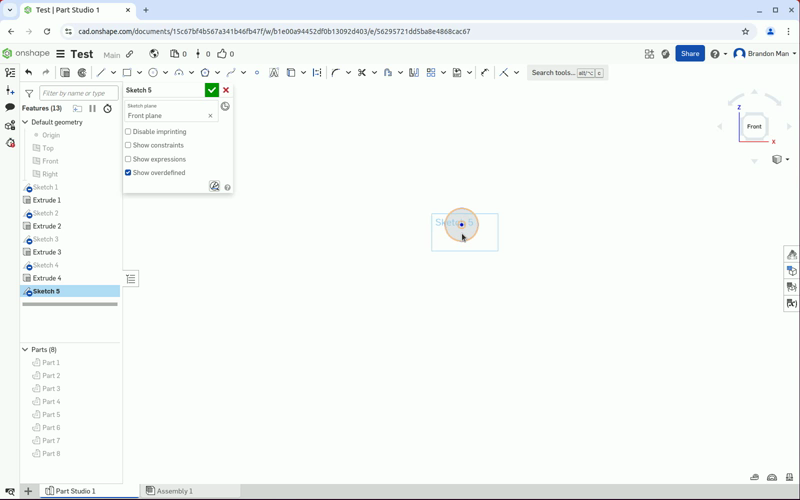
scroll(6)
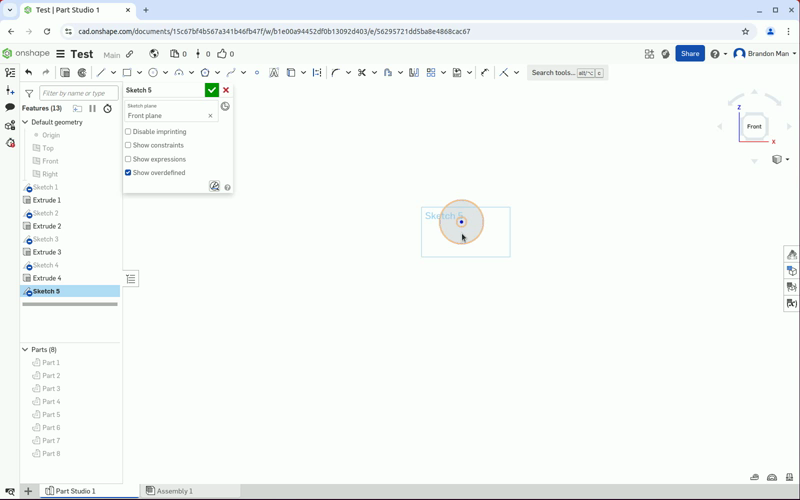
scroll(6)
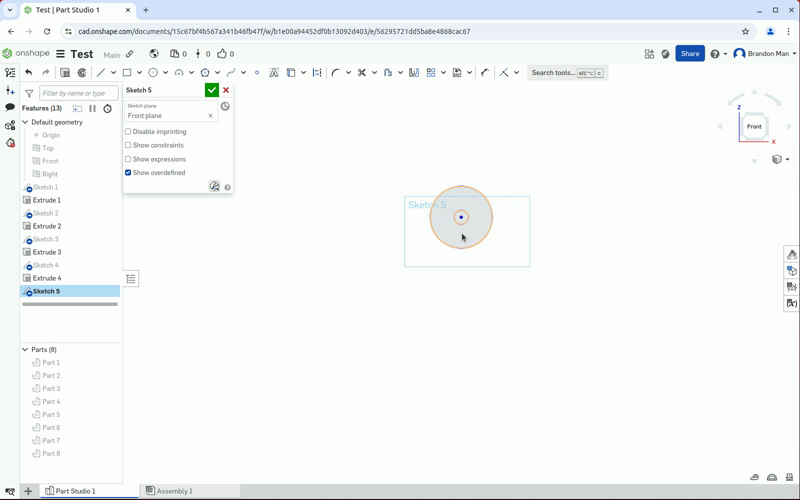
scroll(6)
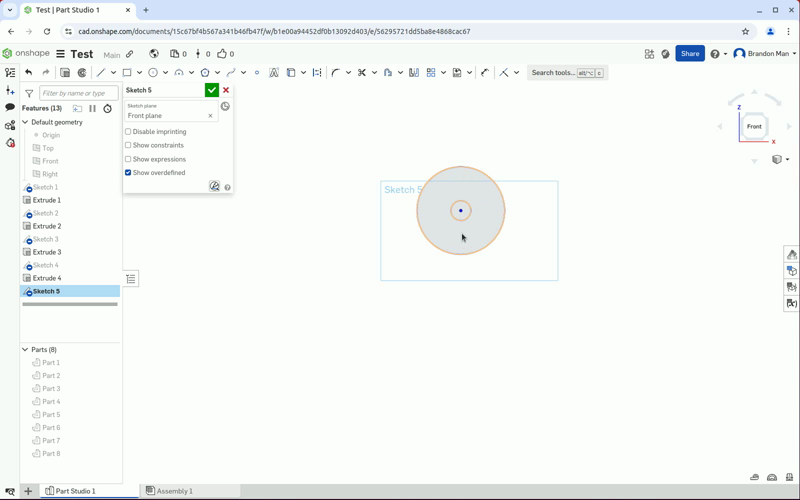
scroll(6)
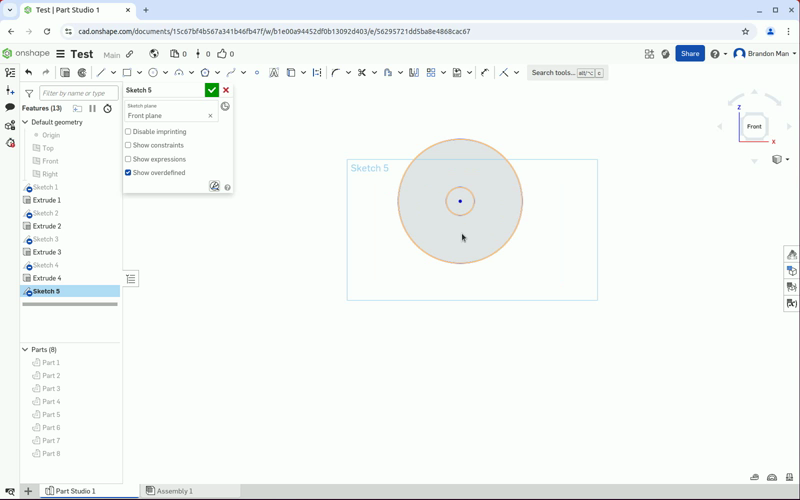
scroll(6)
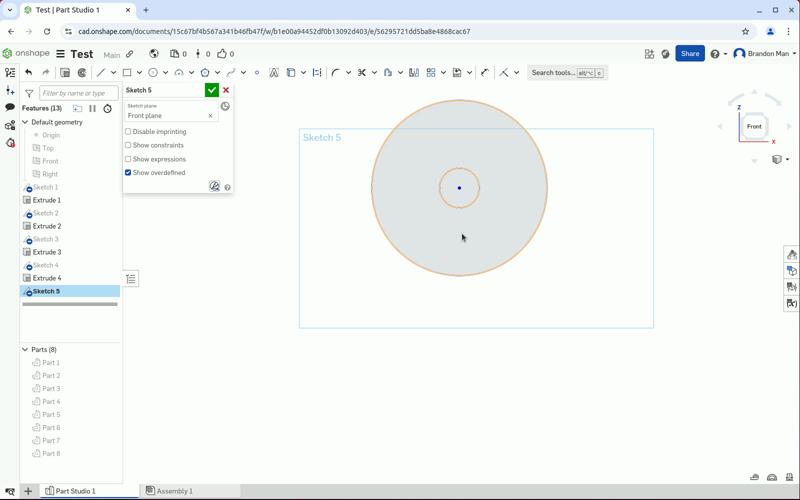
scroll(6)
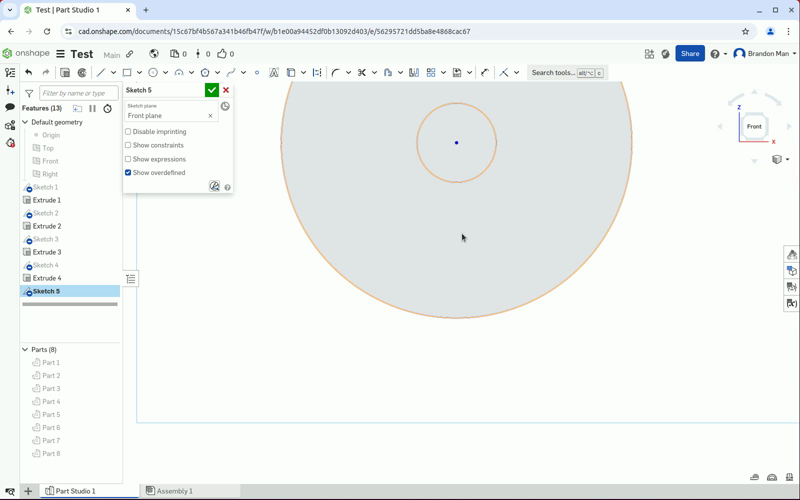
click(462, 233)
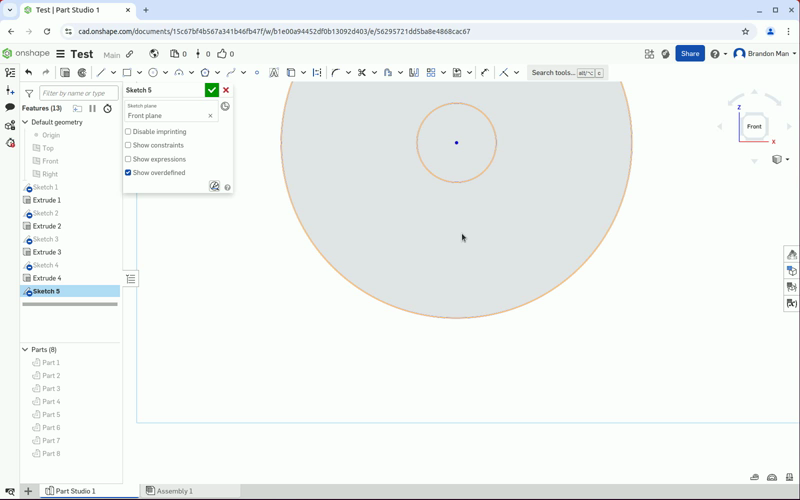
scroll(-6)
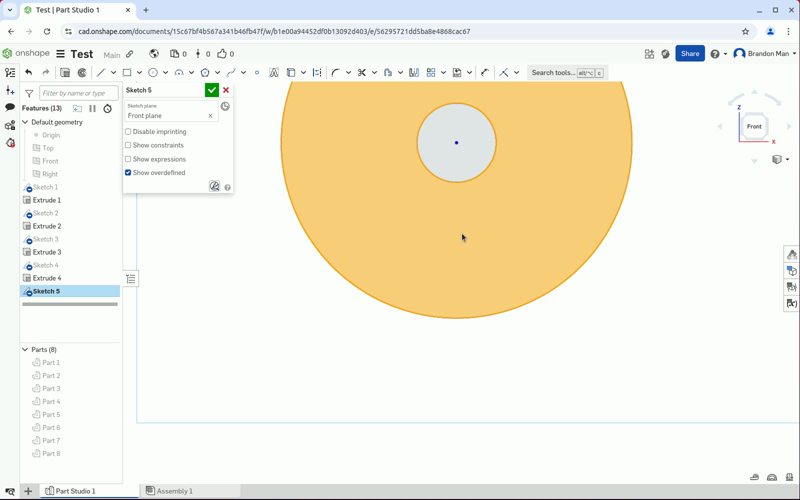
scroll(-6)
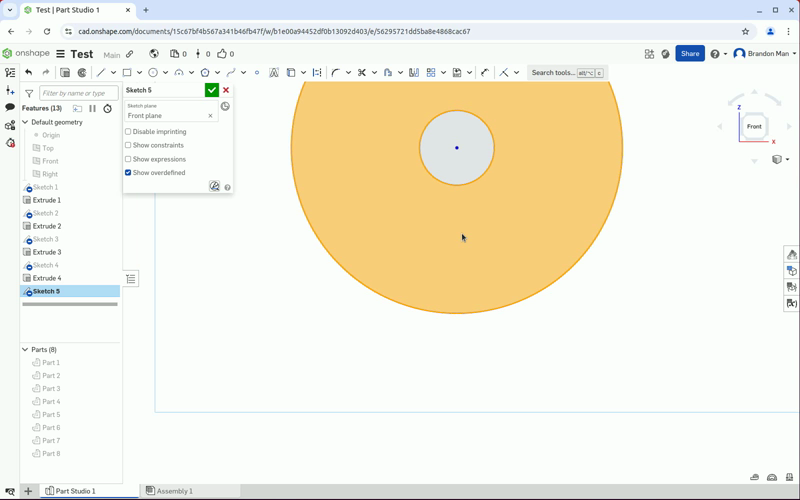
scroll(-6)
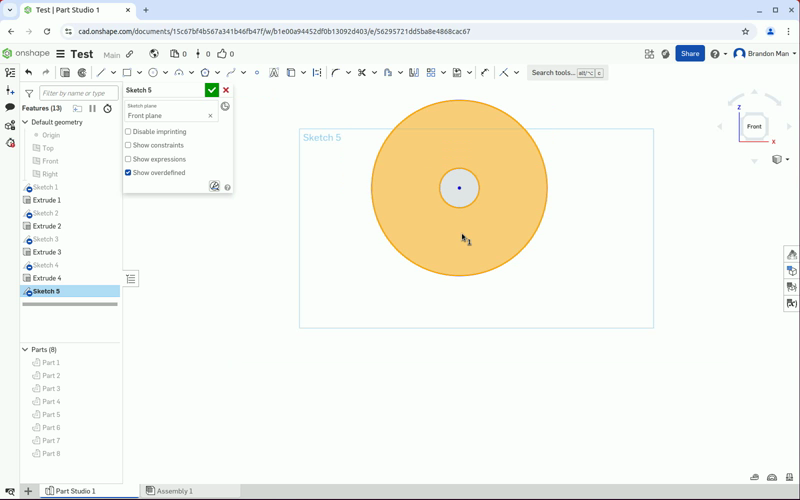
scroll(-6)
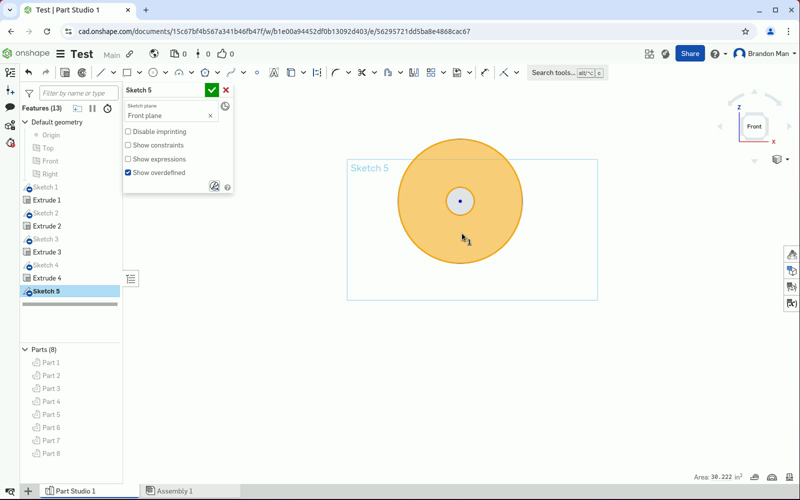
scroll(-6)
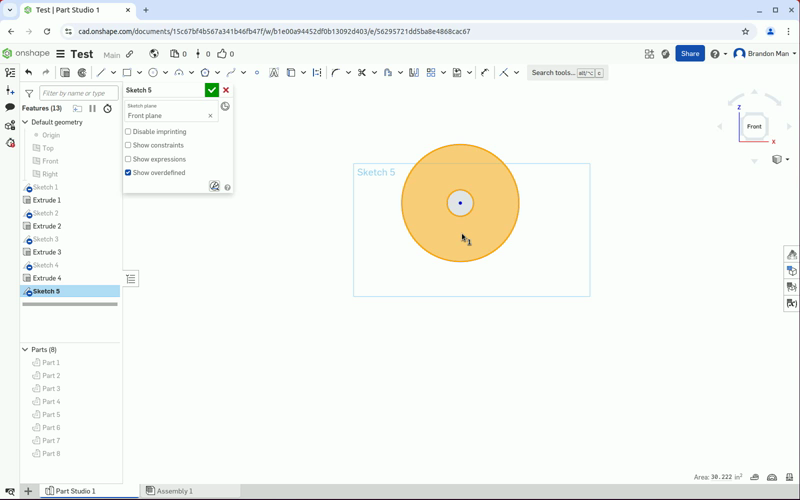
scroll(-6)
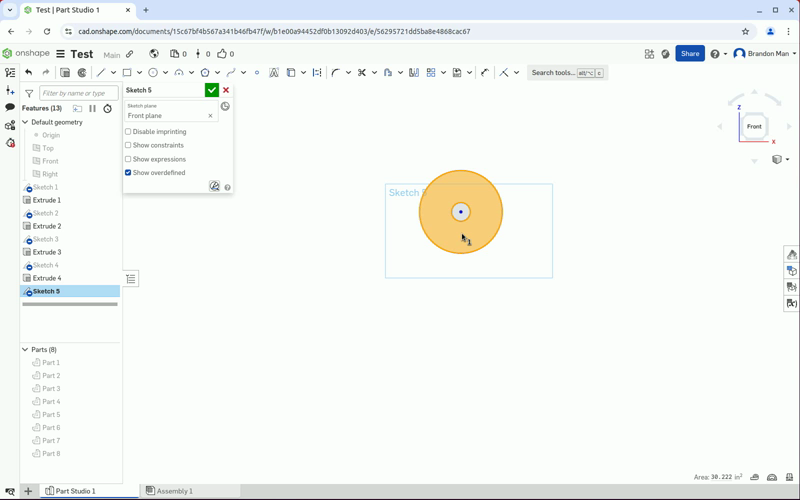
scroll(-6)
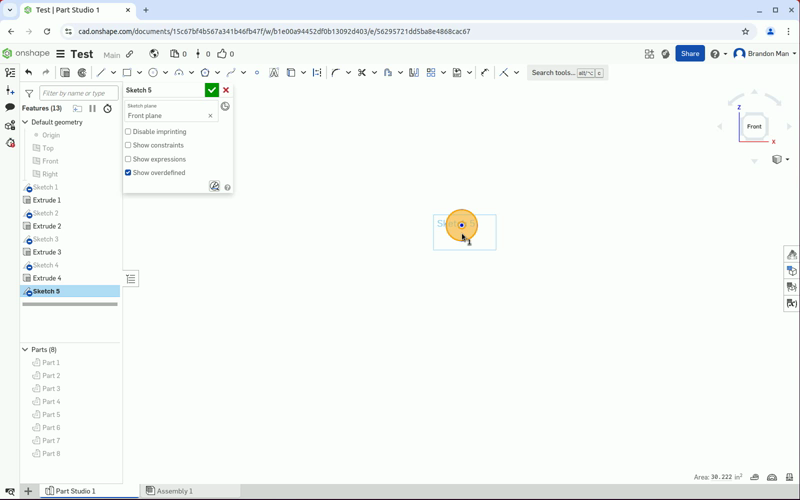
mouse_move(73, 352)
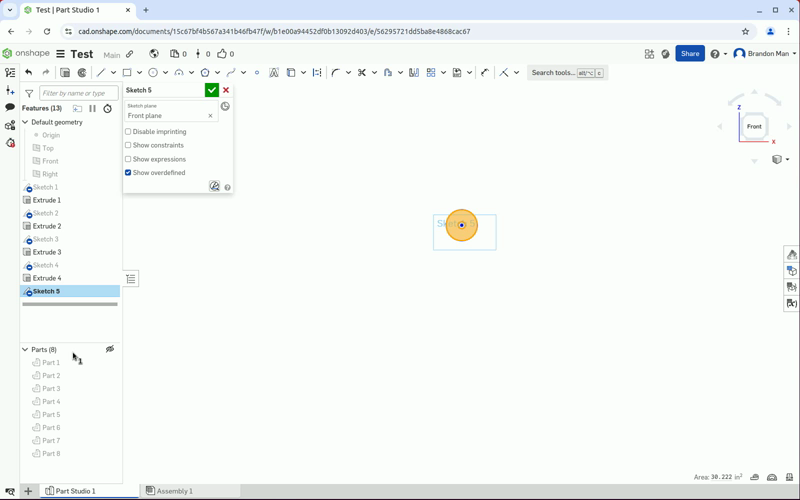
key(shift+y)
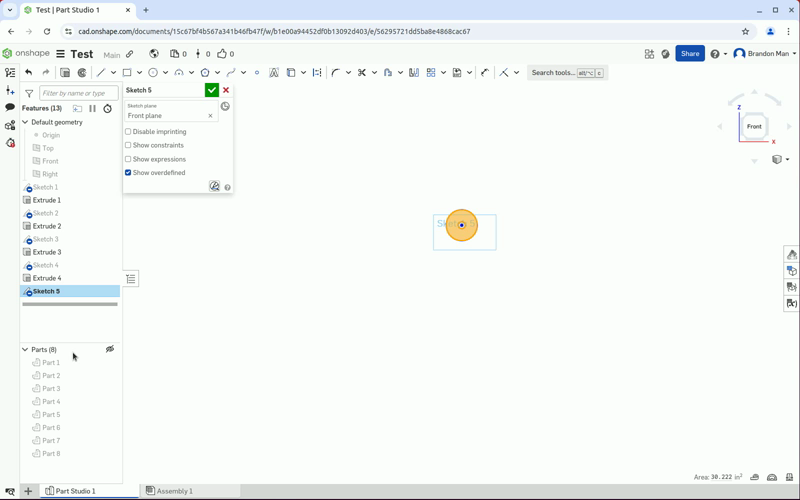
key(shift+e)
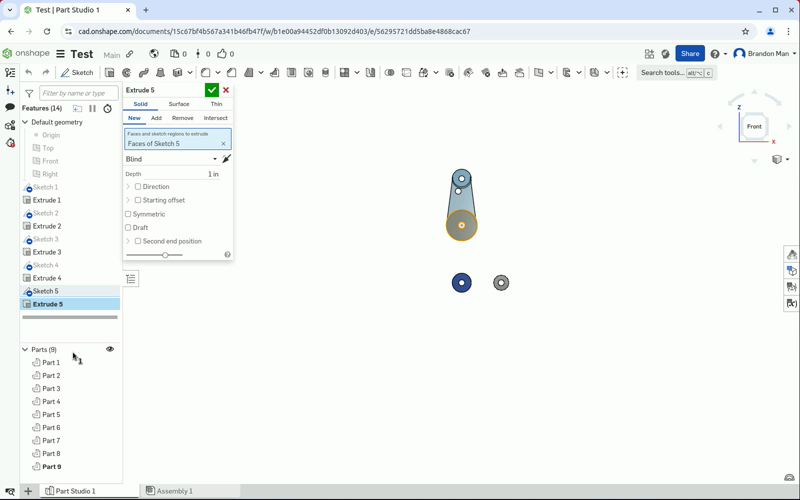
mouse_move(143, 106)
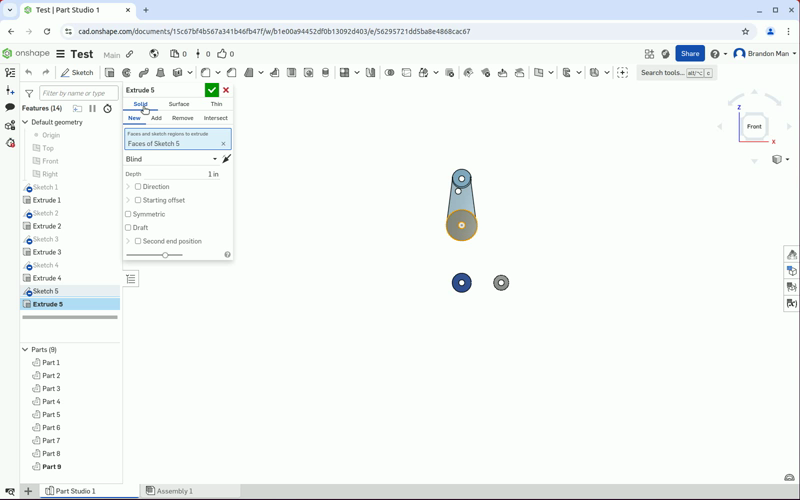
click(143, 106)
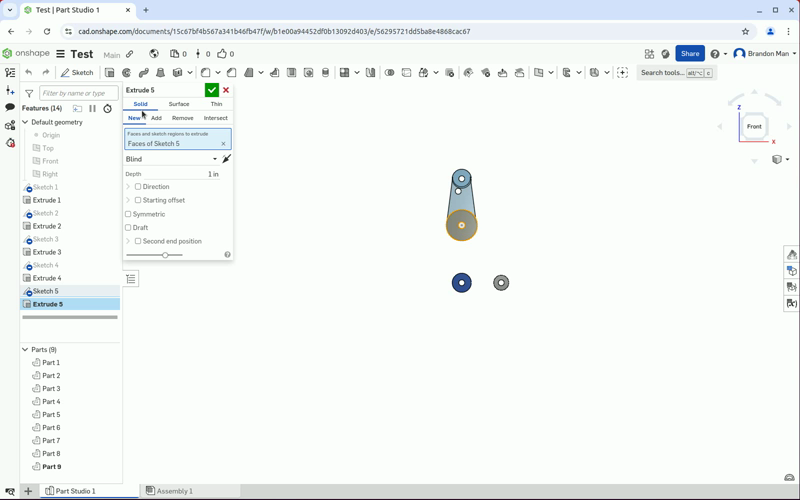
mouse_move(137, 120)
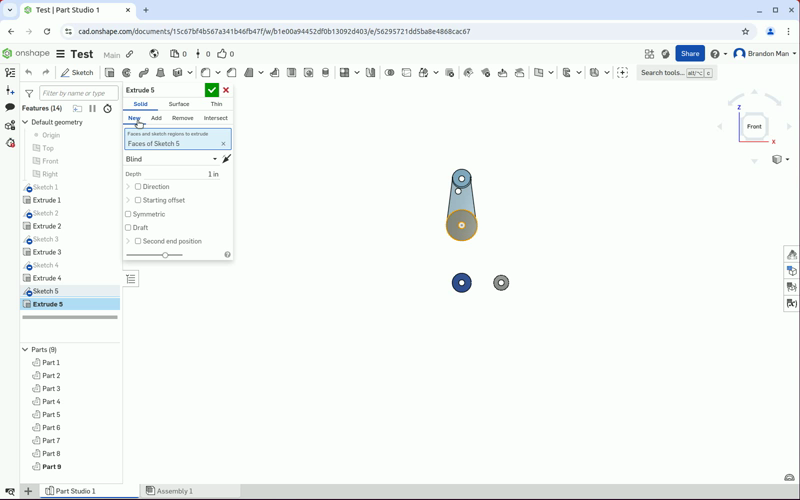
click(137, 120)
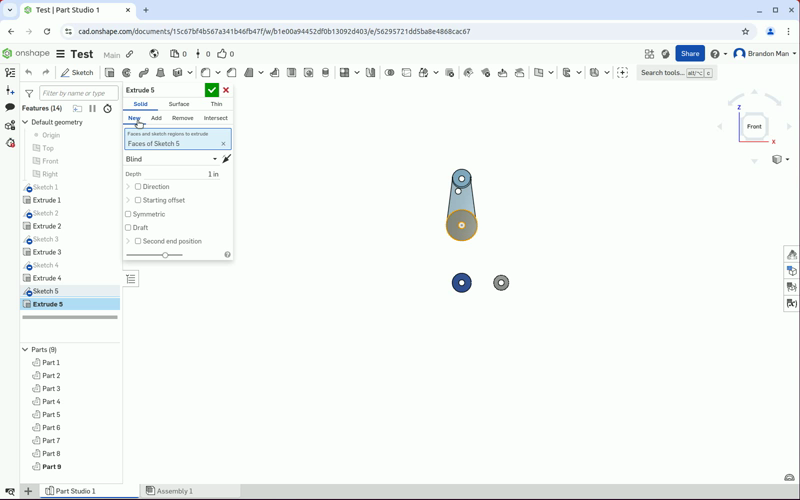
key(tab, 4)
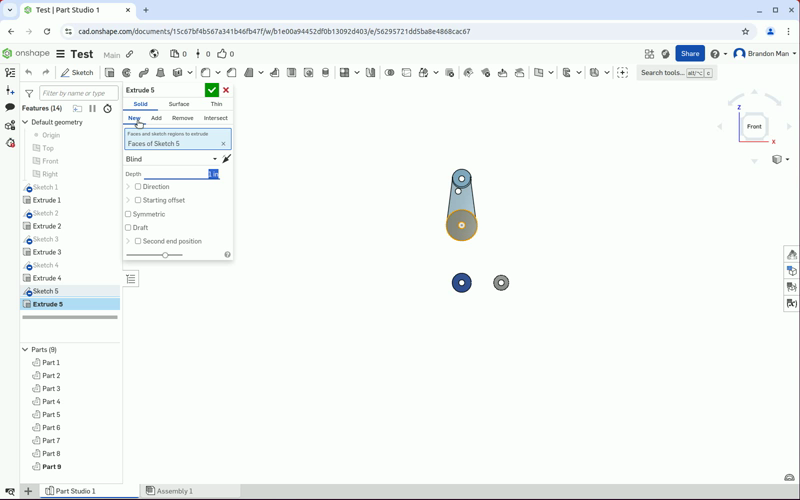
text(0.481)
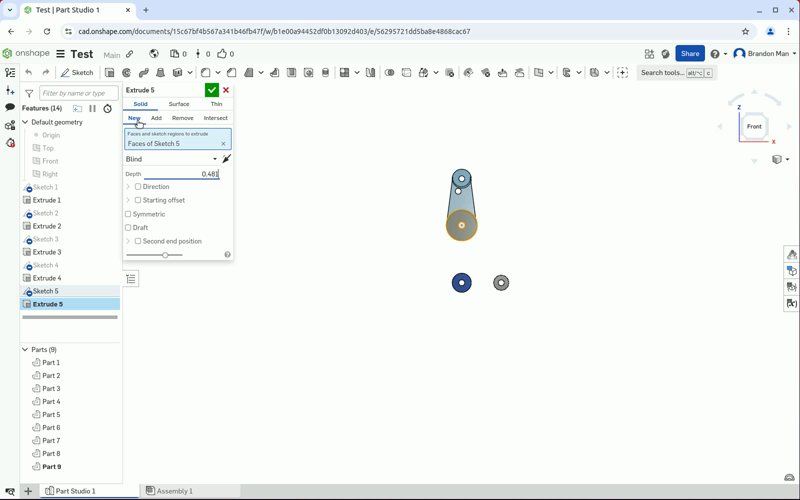
key(enter)
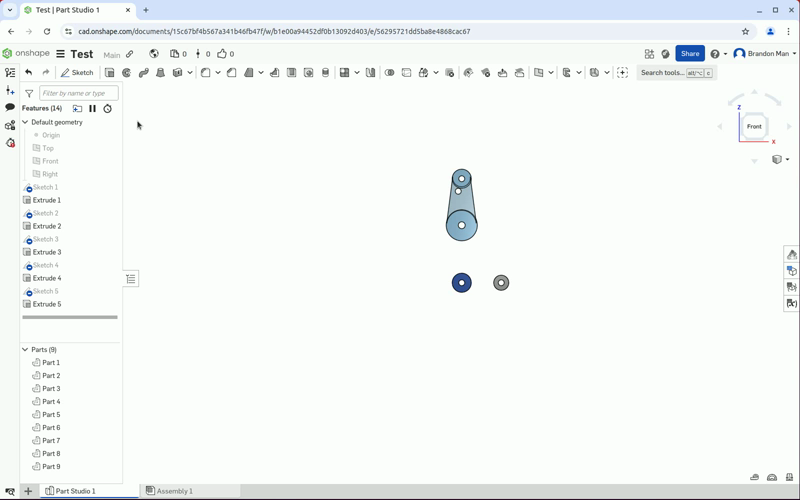
key(shift+h)
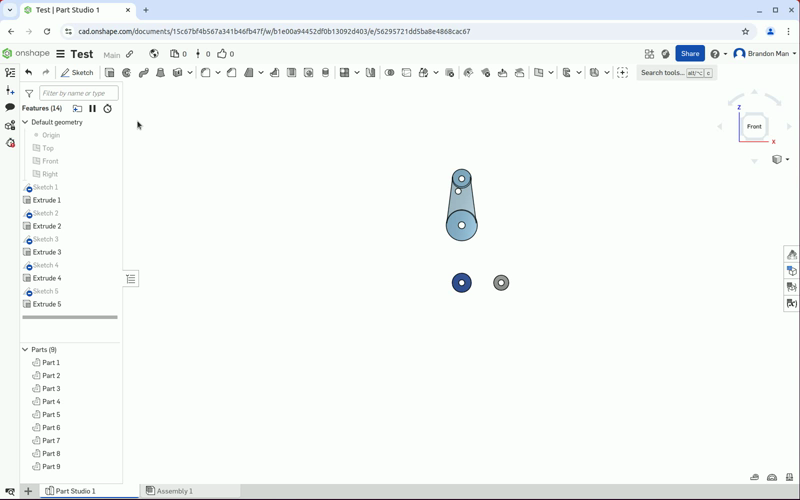
key(shift+h)
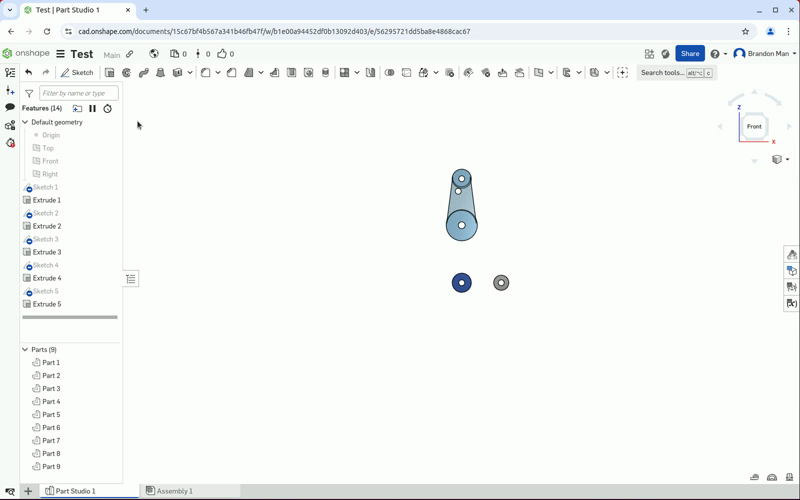
mouse_move(73, 189)
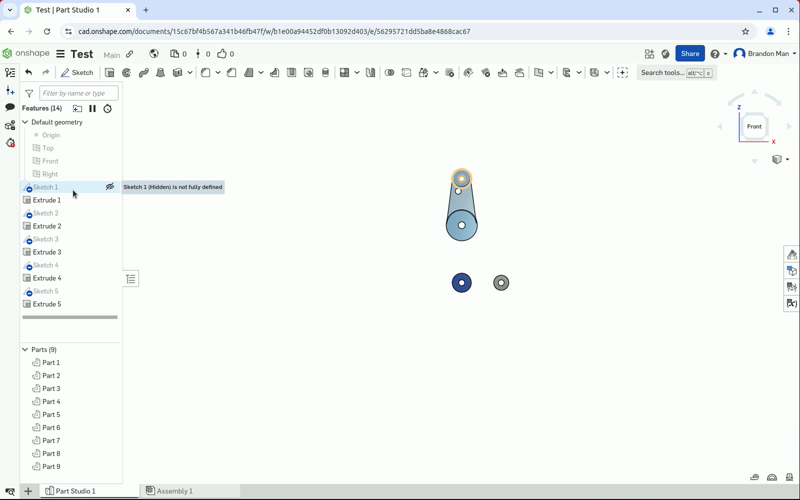
click(73, 189)
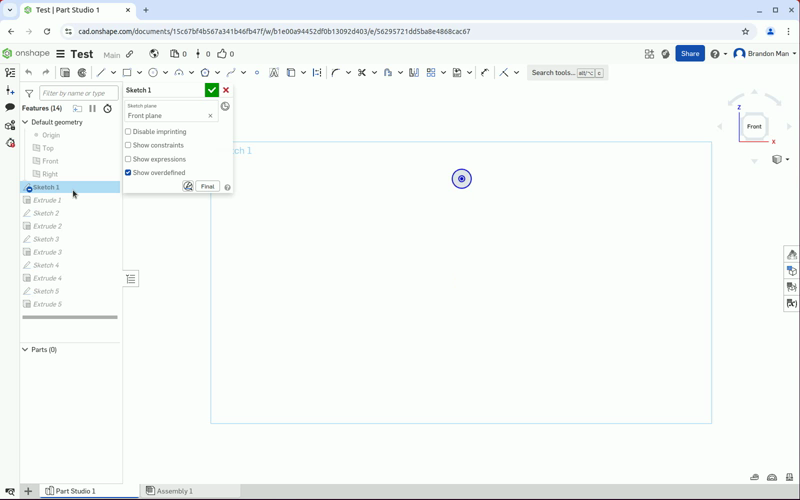
mouse_move(229, 92)
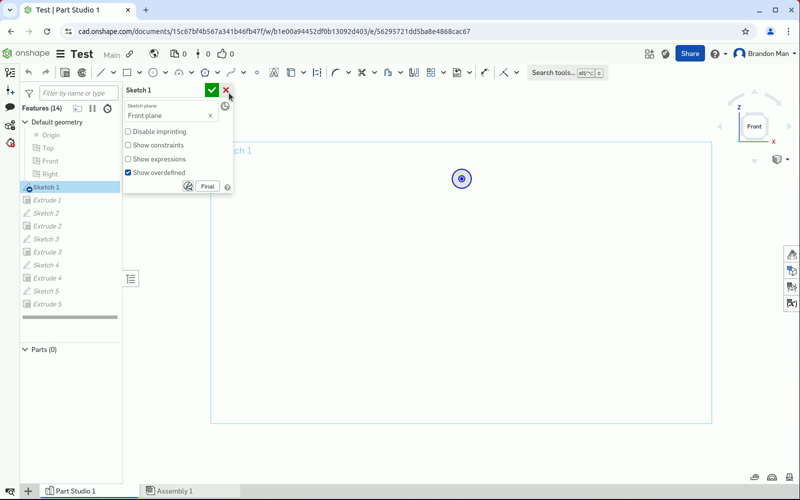
click(229, 92)
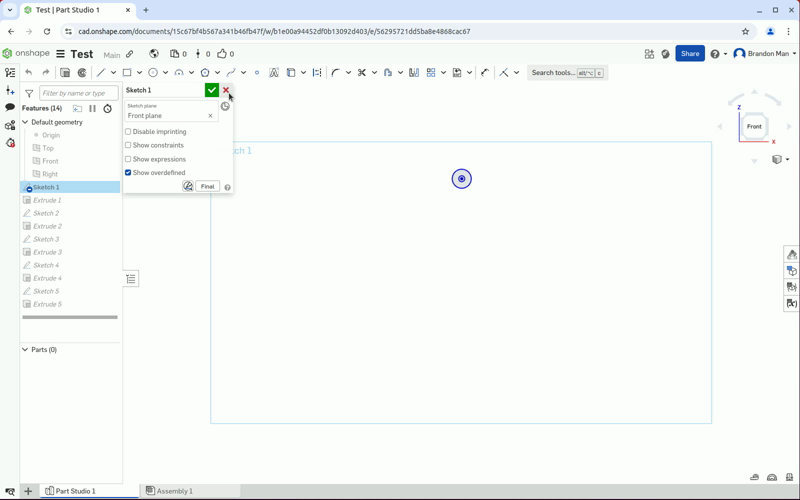
key(shift+s)
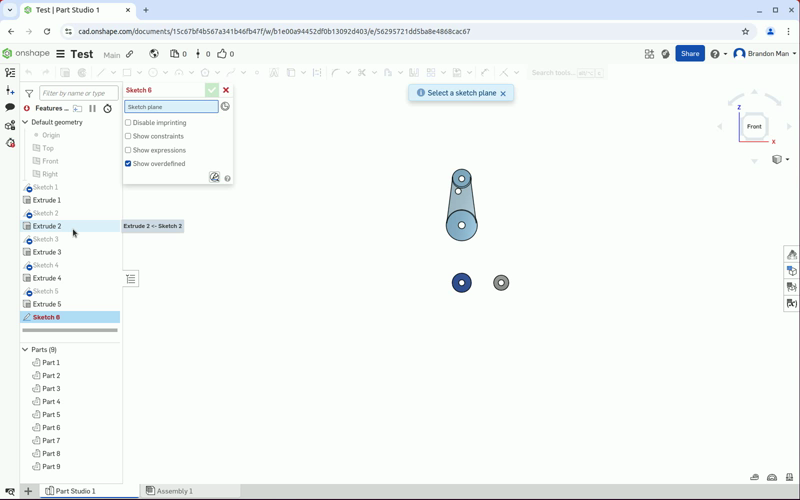
scroll(3)
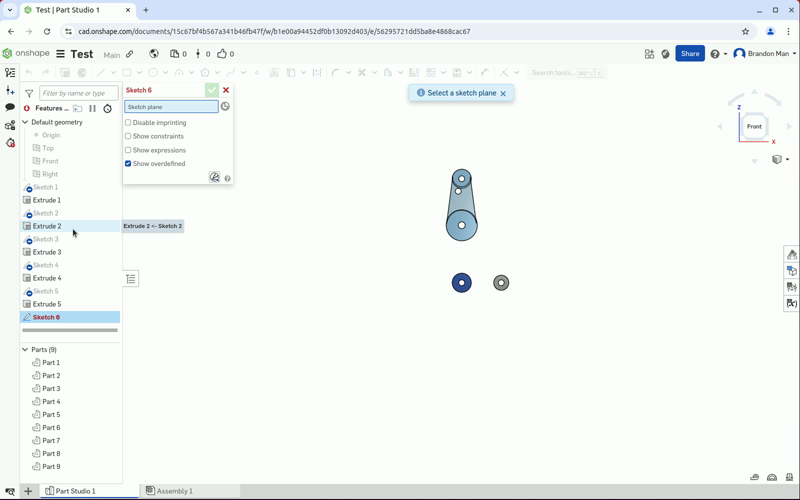
mouse_move(73, 163)
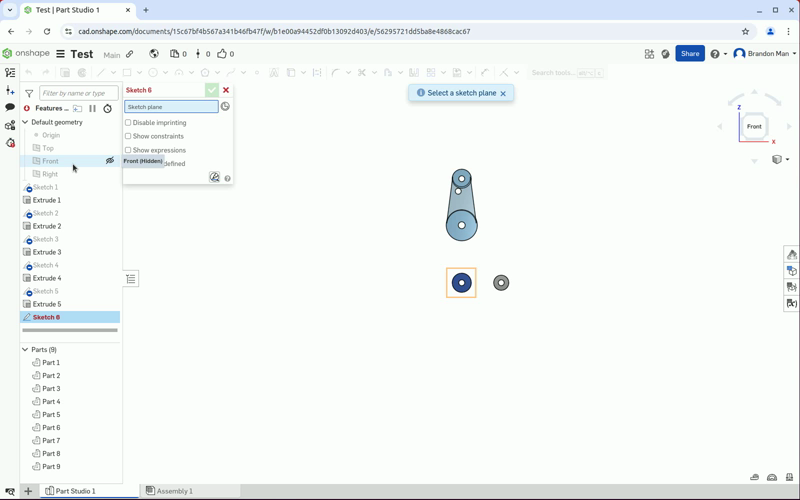
click(73, 163)
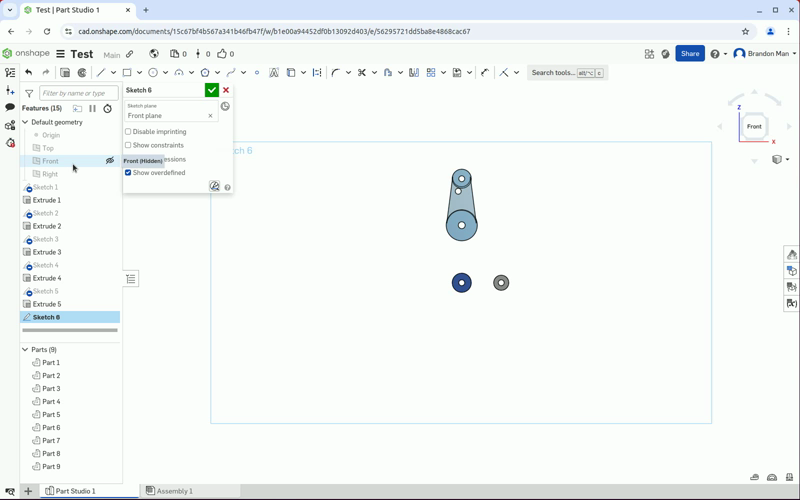
mouse_move(73, 352)
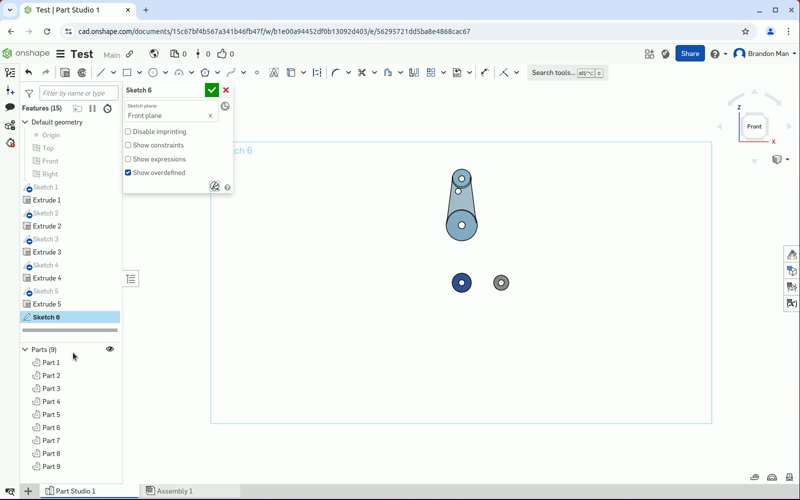
key(y)
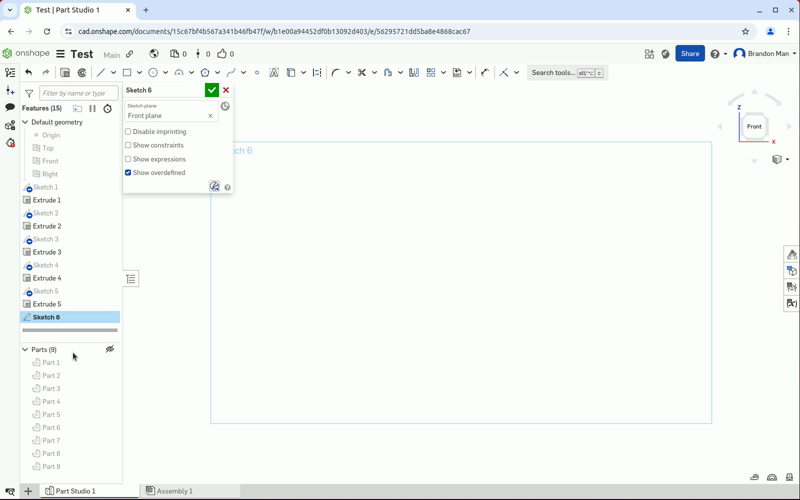
key(l)
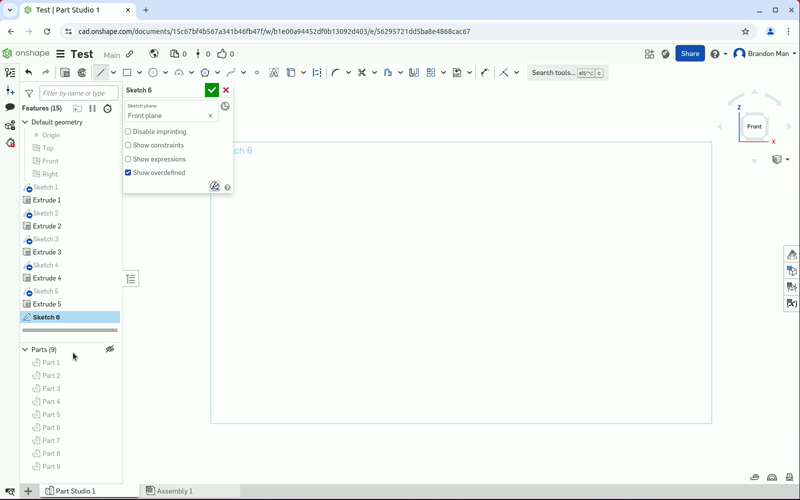
key_down(shift)
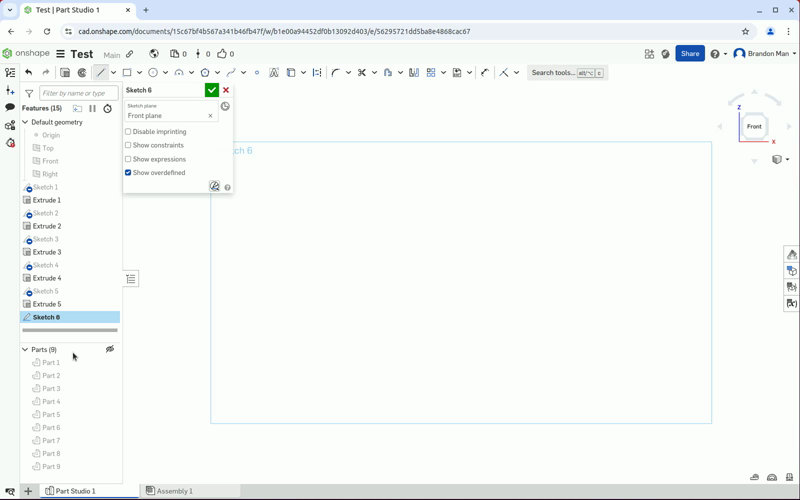
mouse_move(446, 226)
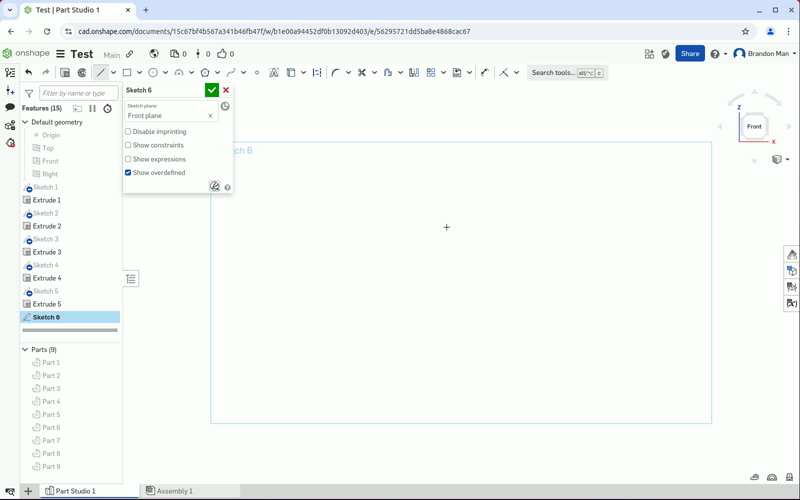
click(446, 226)
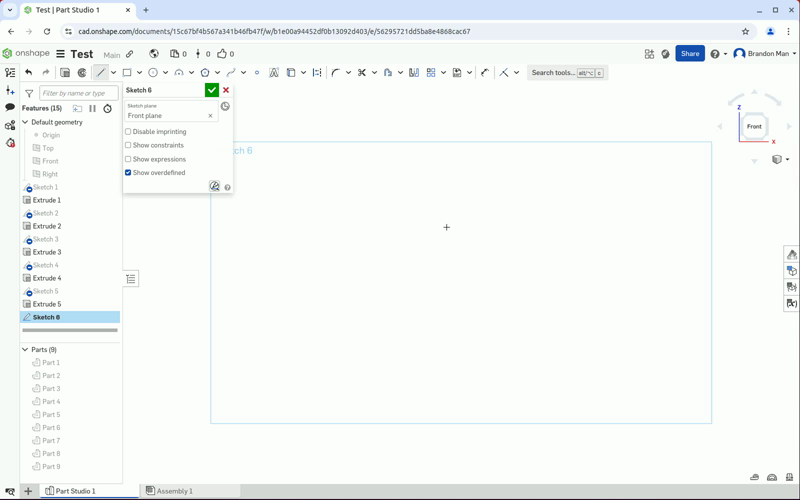
key_up(shift)
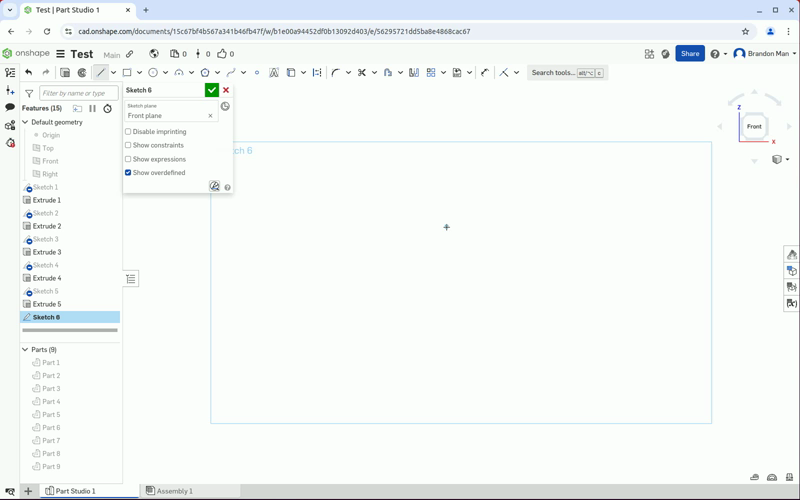
key_down(shift)
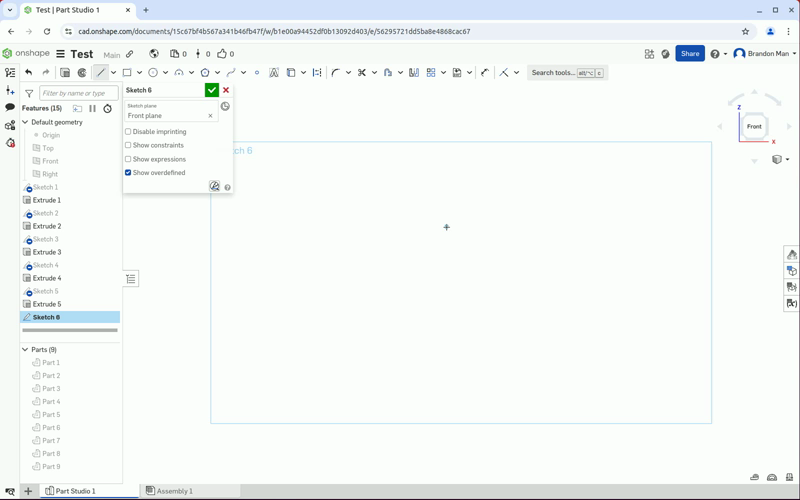
mouse_move(476, 226)
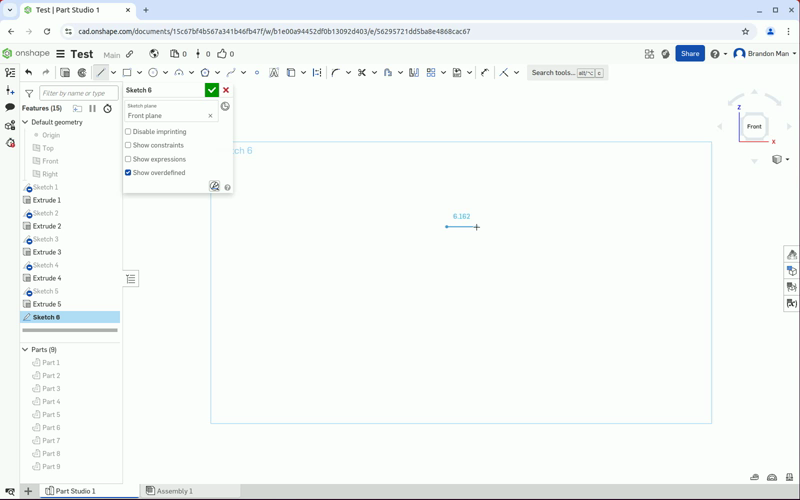
mouse_move(452, 284)
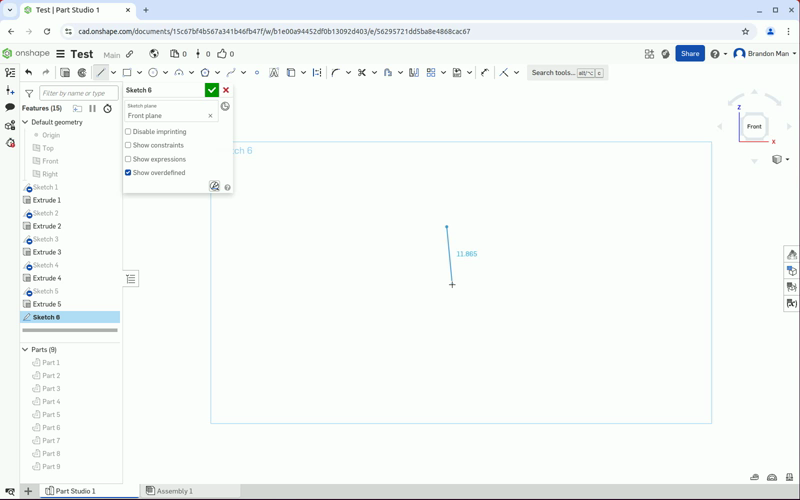
click(452, 284)
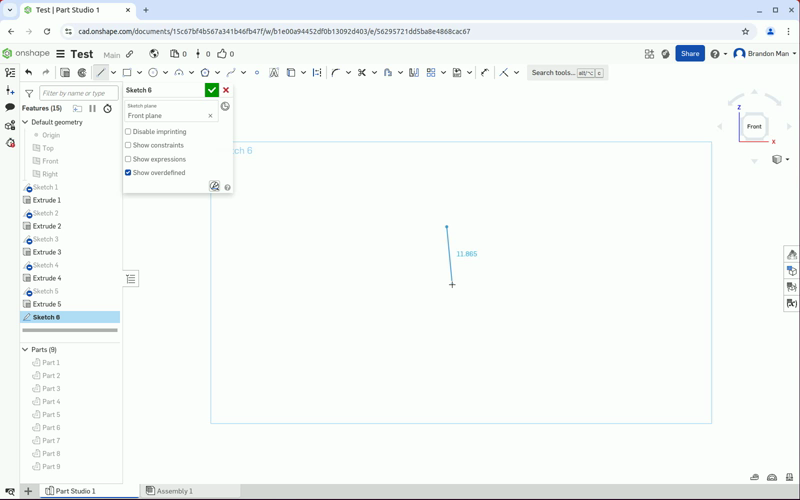
key_up(shift)
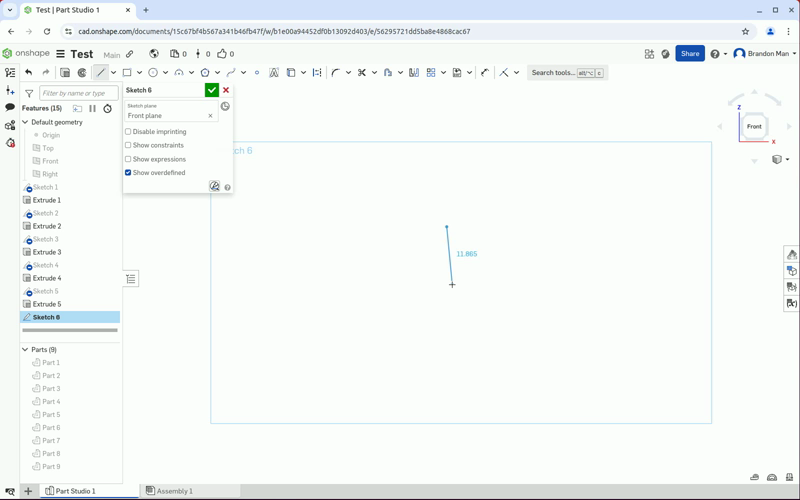
key(esc)
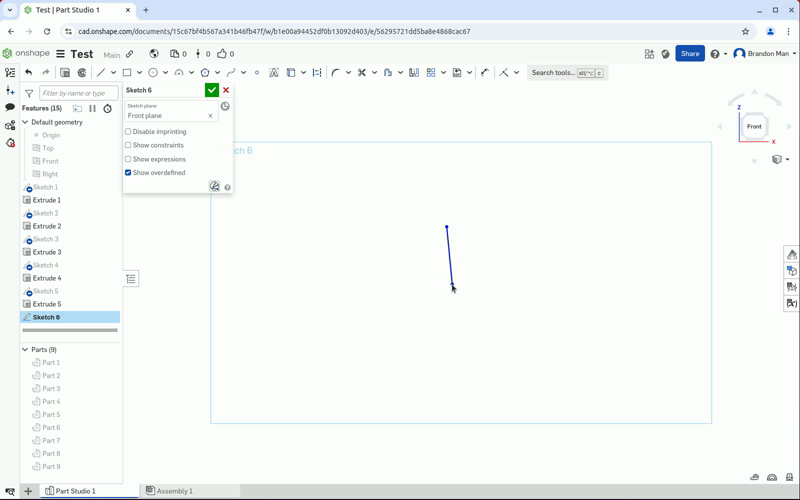
key(a)
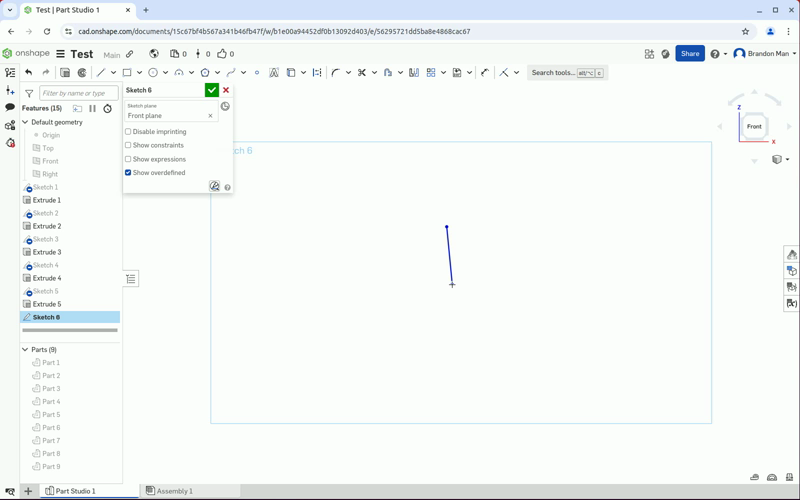
mouse_move(452, 284)
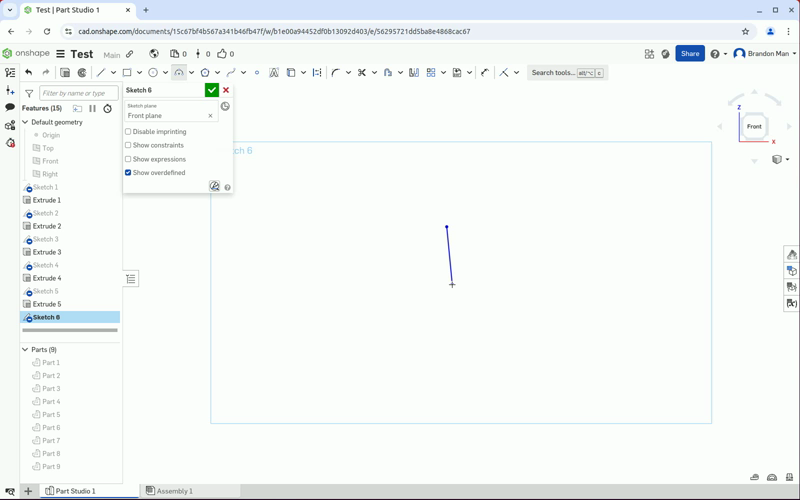
click(452, 284)
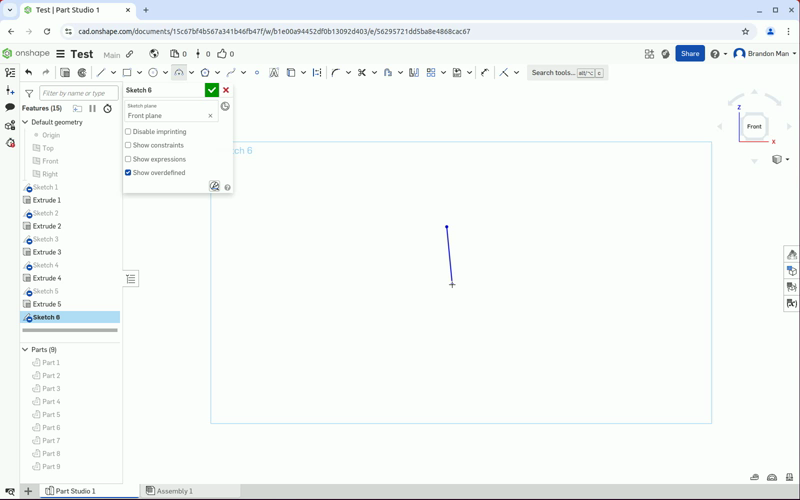
key_down(shift)
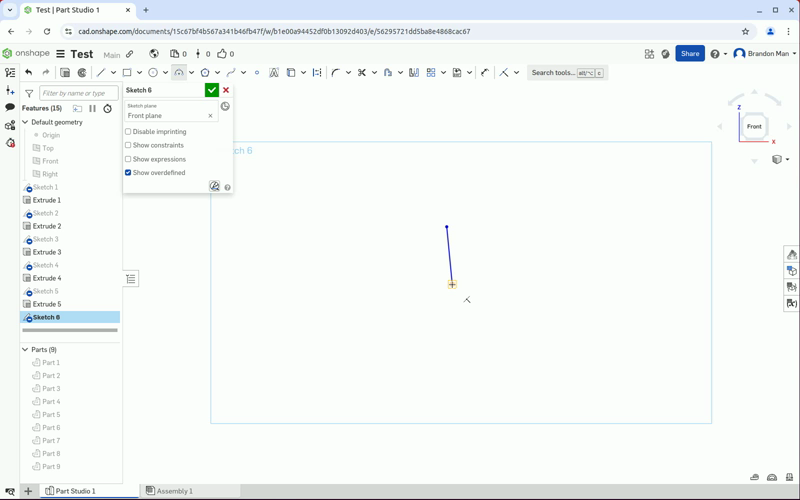
mouse_move(461, 291)
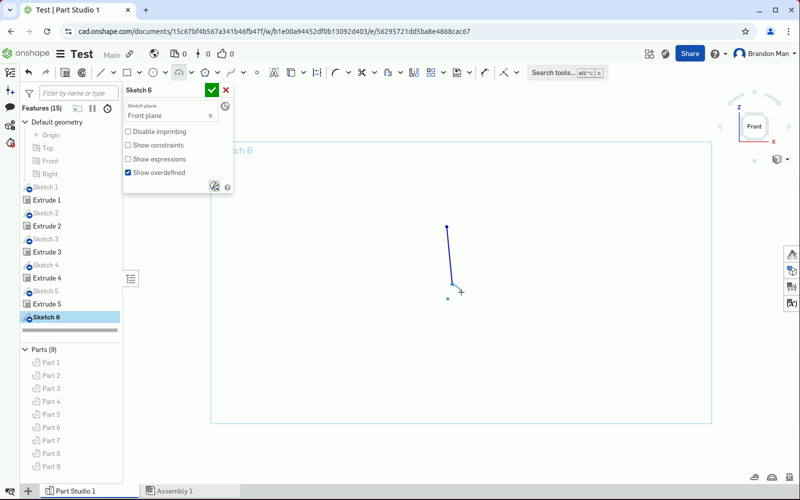
click(461, 291)
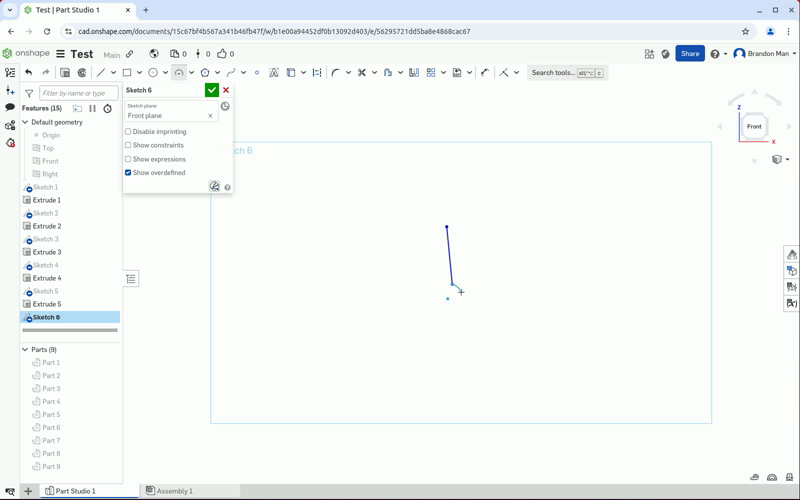
mouse_move(466, 276)
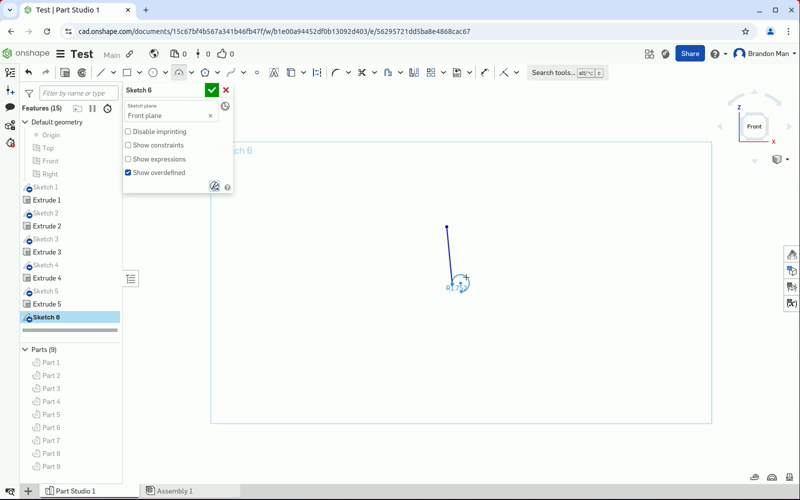
click(466, 276)
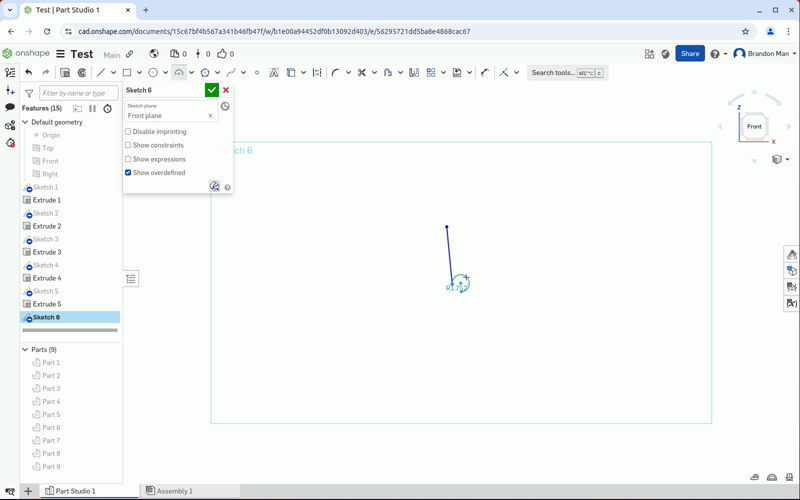
key_up(shift)
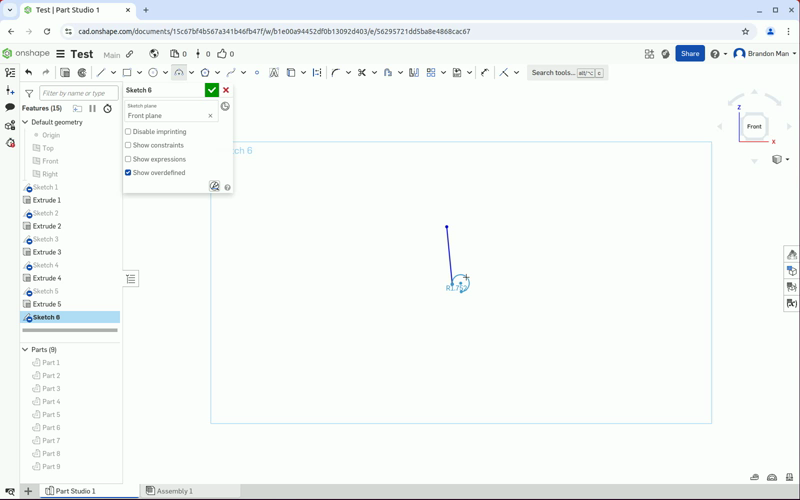
key(esc)
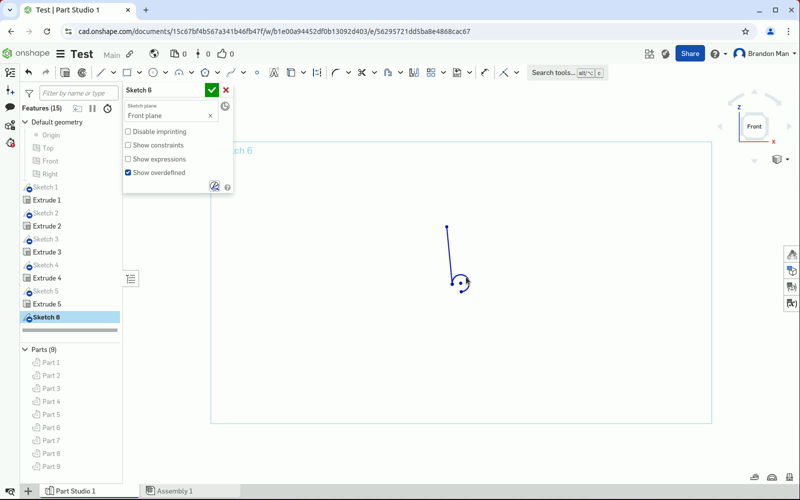
key(l)
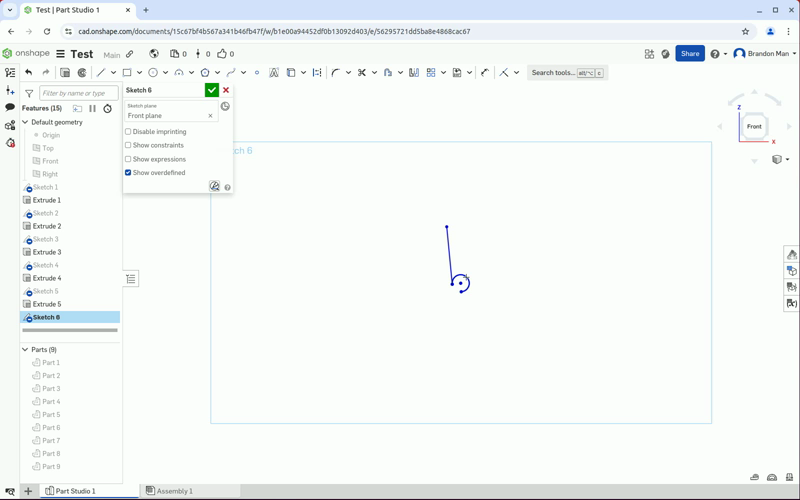
mouse_move(461, 291)
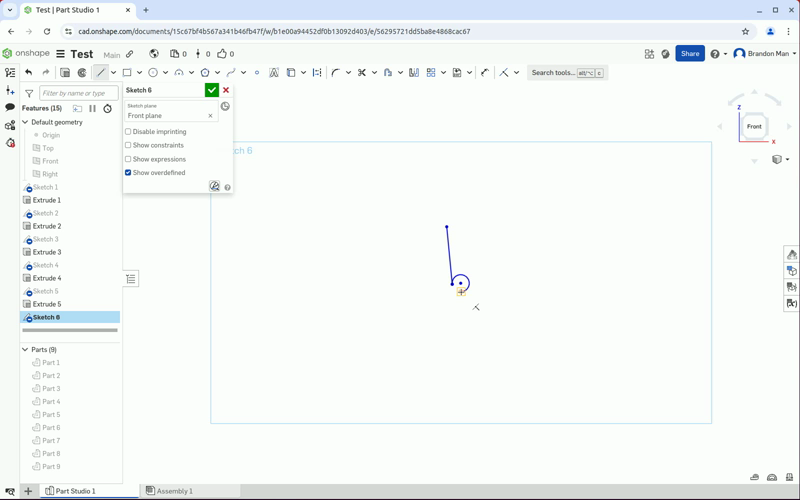
click(461, 291)
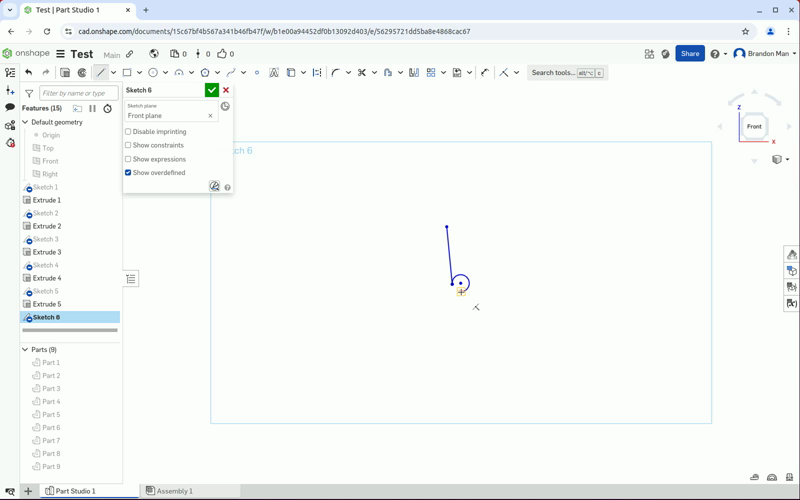
key_down(shift)
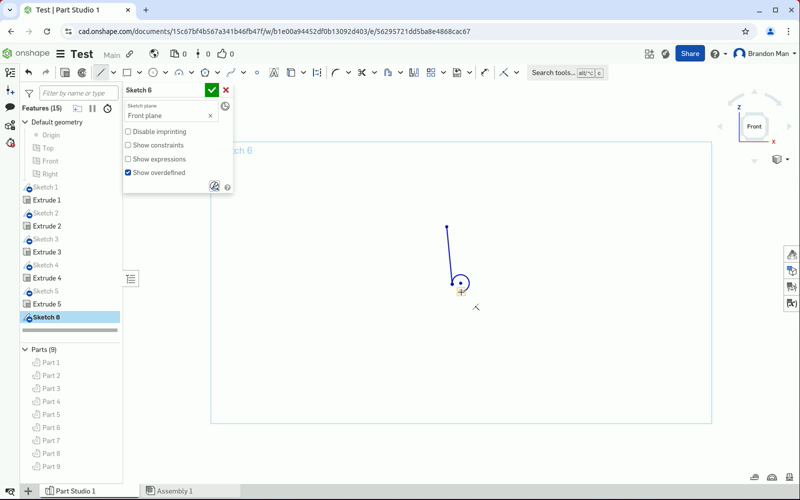
mouse_move(491, 291)
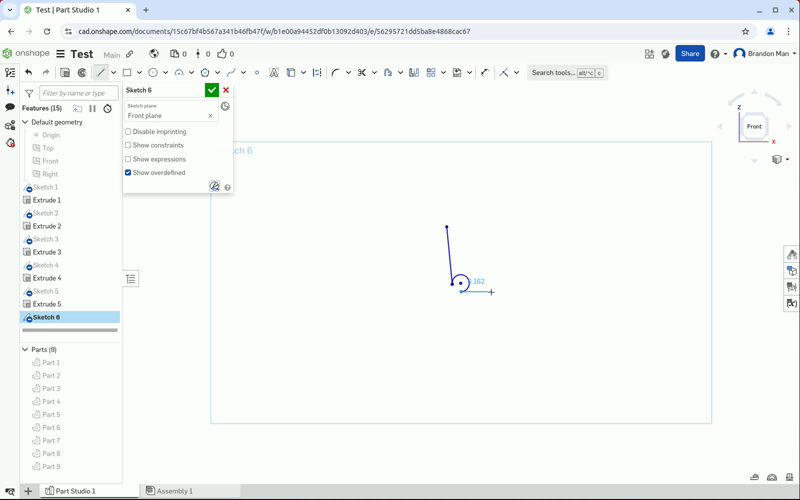
mouse_move(502, 290)
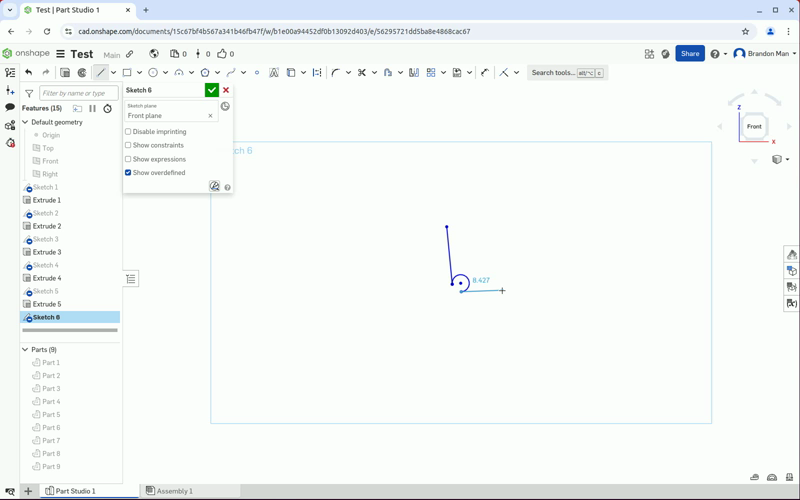
click(502, 290)
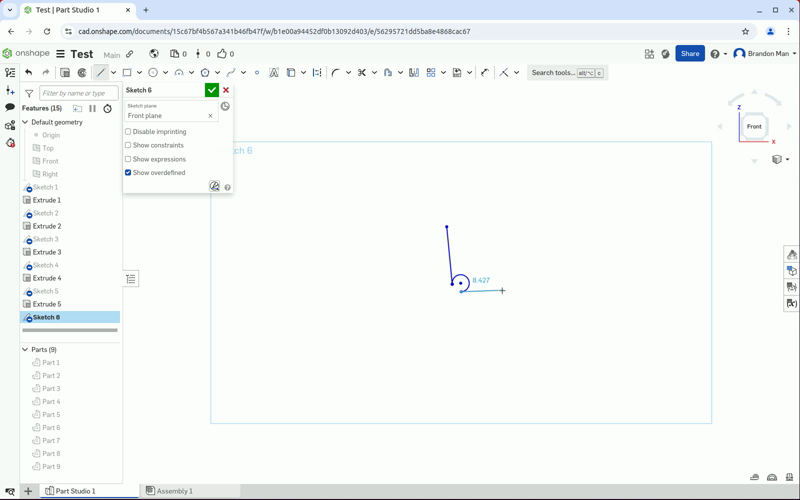
key_up(shift)
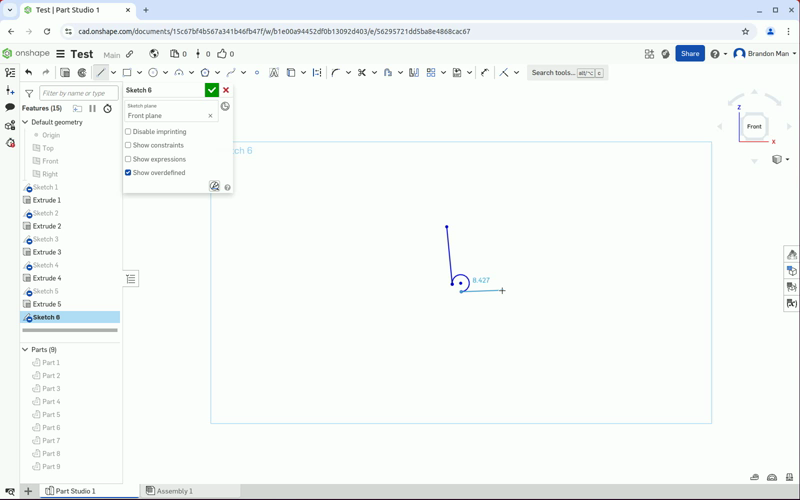
key(esc)
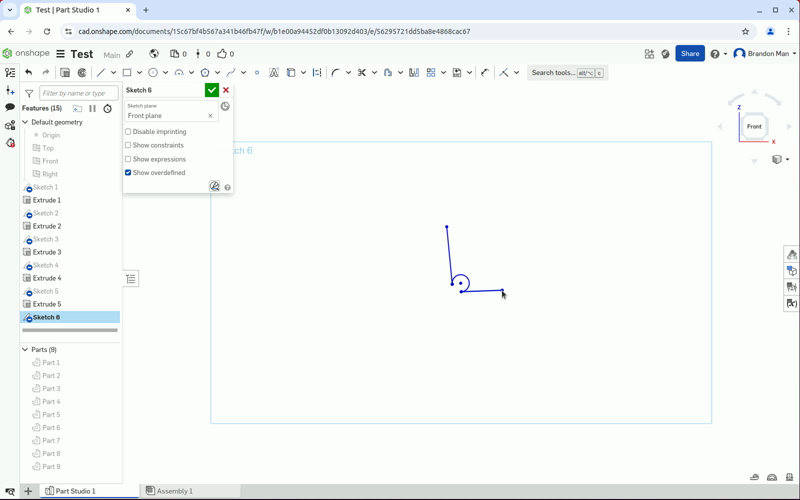
key(a)
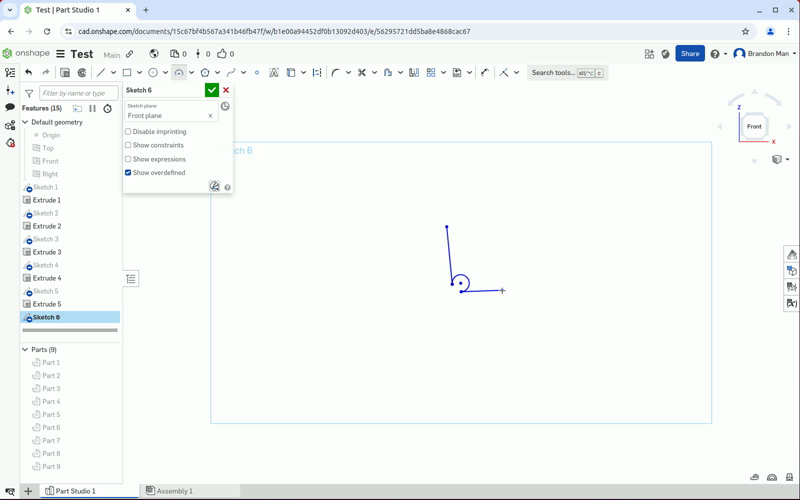
mouse_move(502, 290)
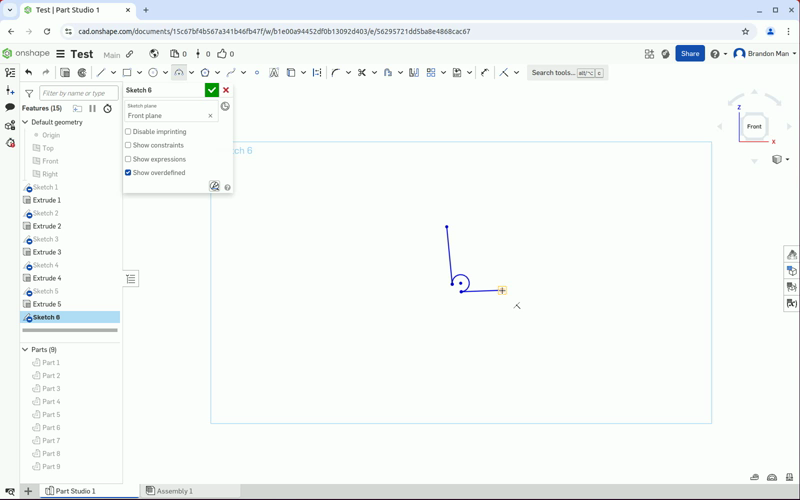
click(502, 290)
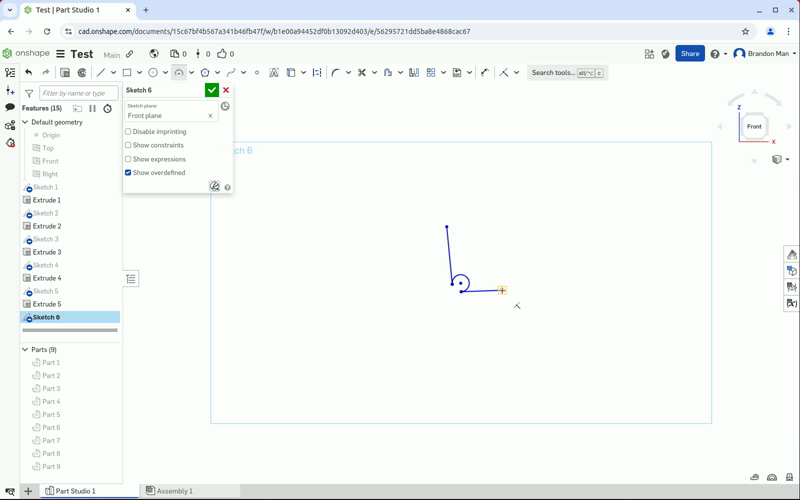
key_down(shift)
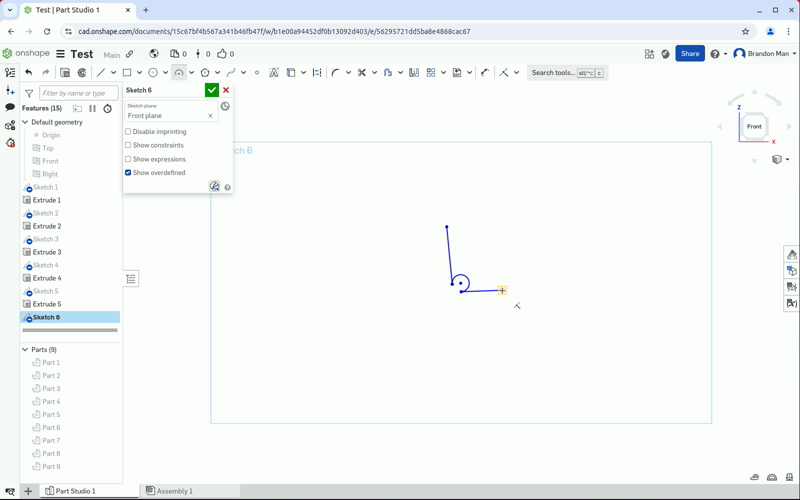
mouse_move(502, 276)
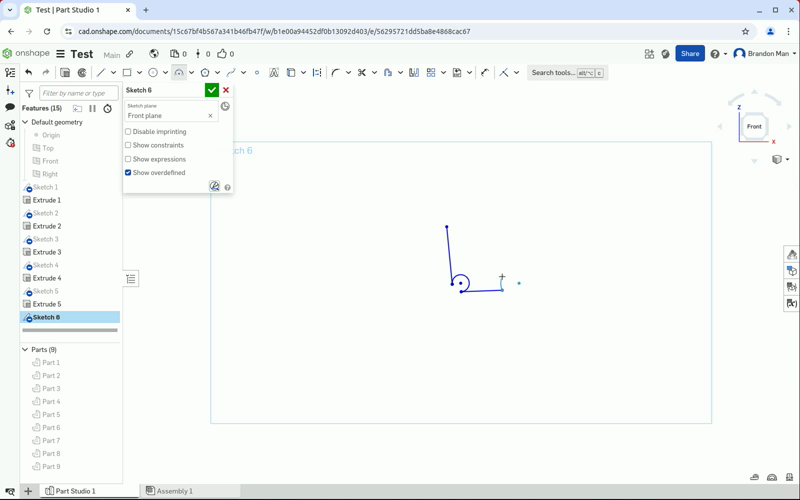
click(502, 276)
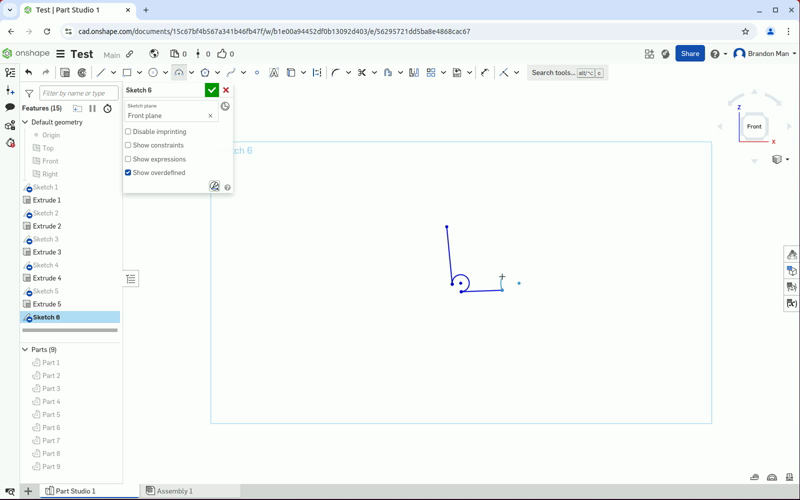
mouse_move(494, 282)
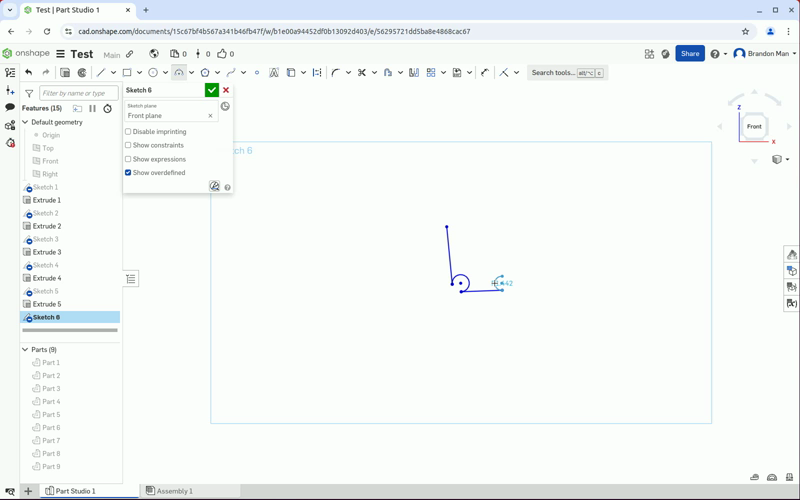
click(494, 282)
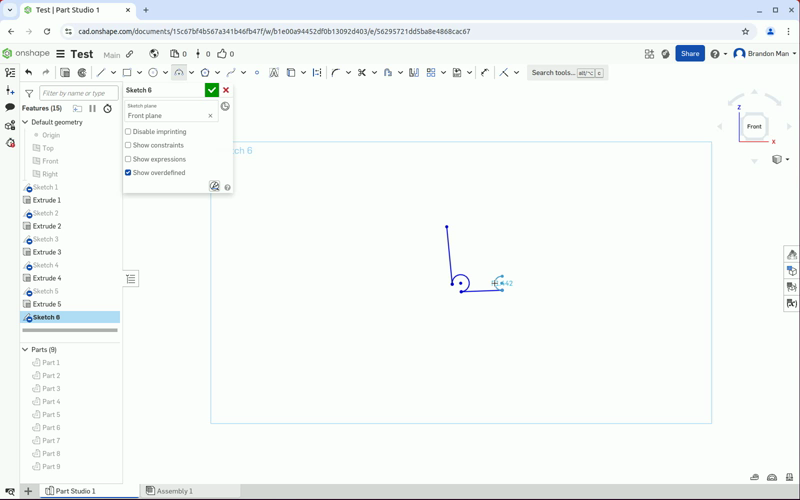
key_up(shift)
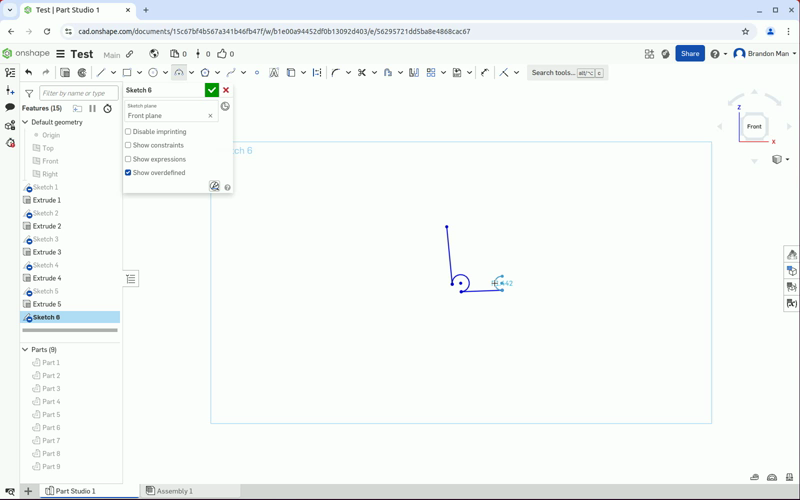
key(esc)
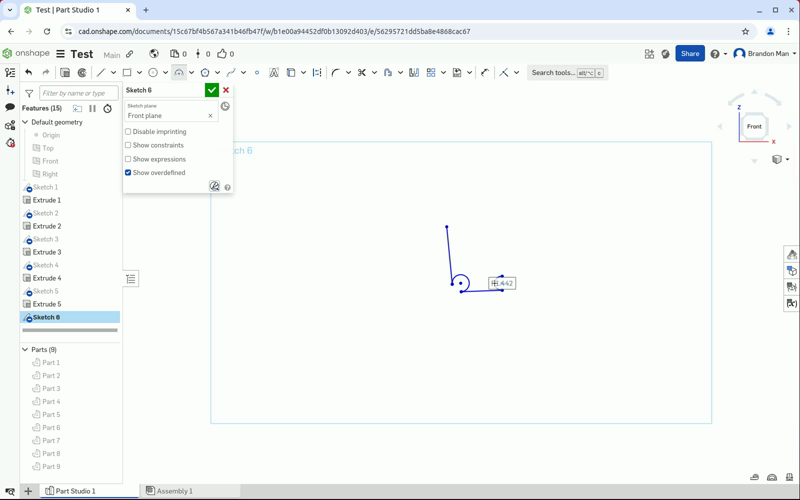
key(l)
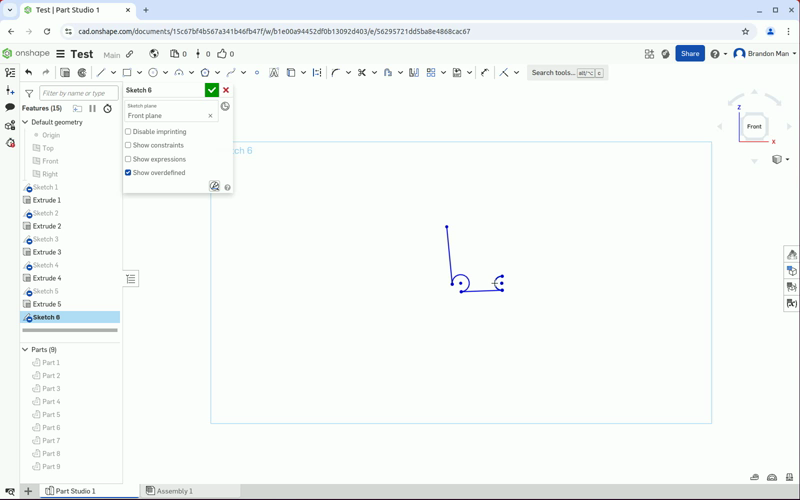
mouse_move(502, 276)
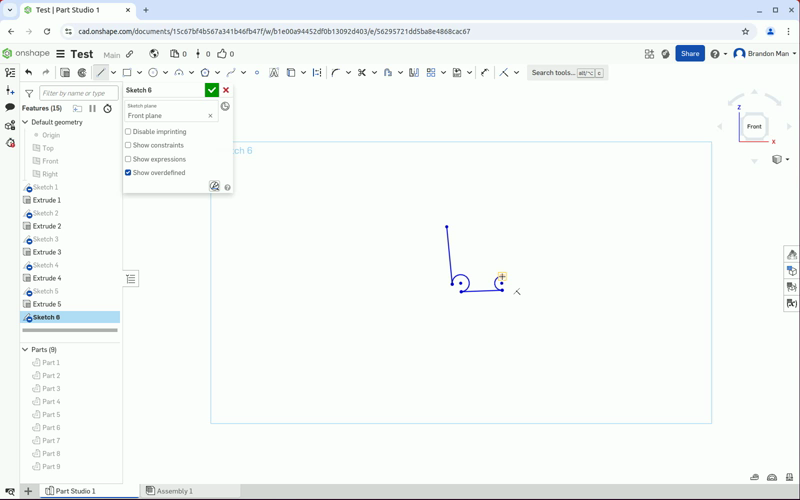
click(502, 276)
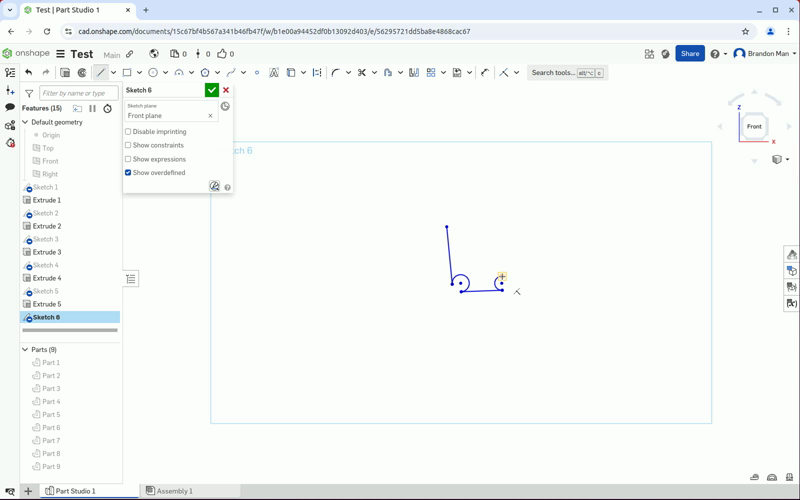
key_down(shift)
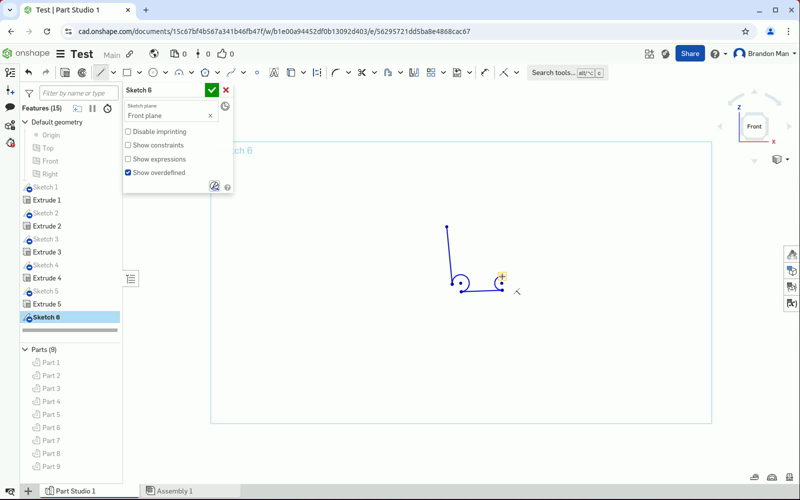
mouse_move(532, 276)
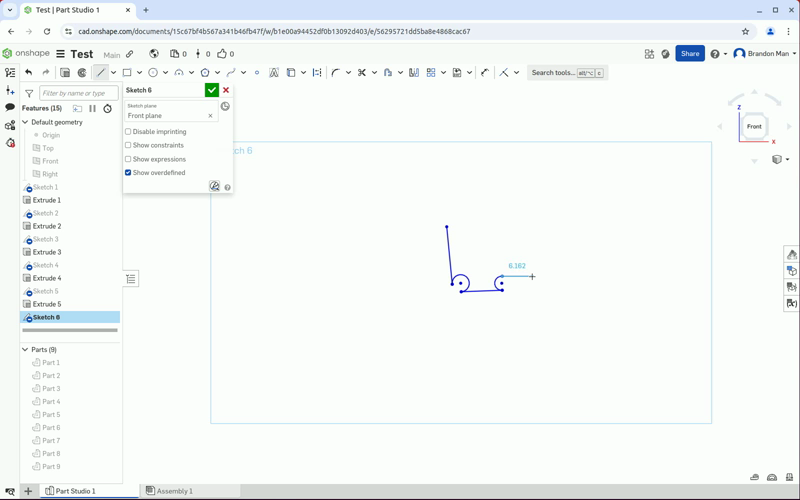
mouse_move(478, 275)
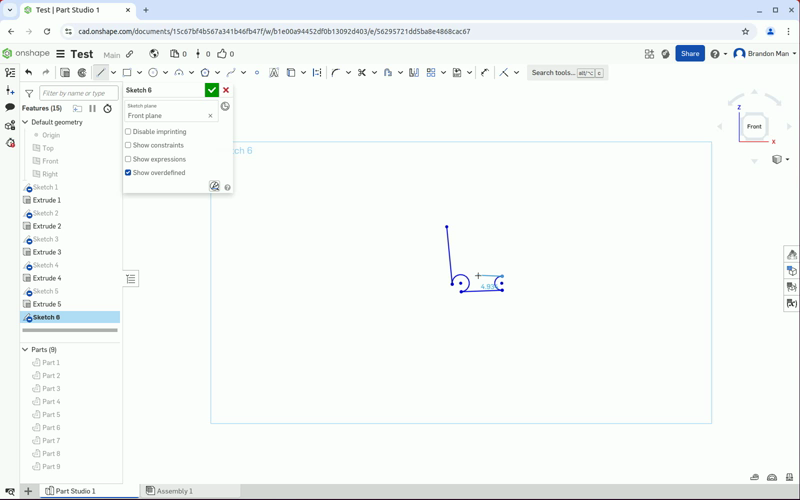
click(478, 275)
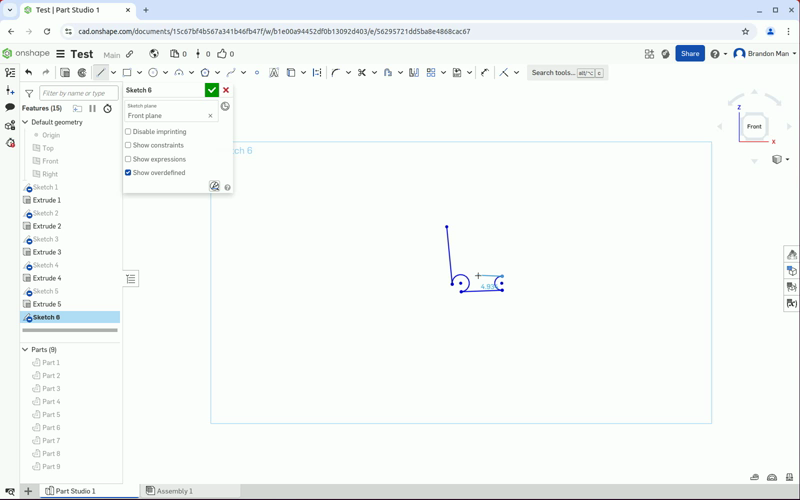
key_up(shift)
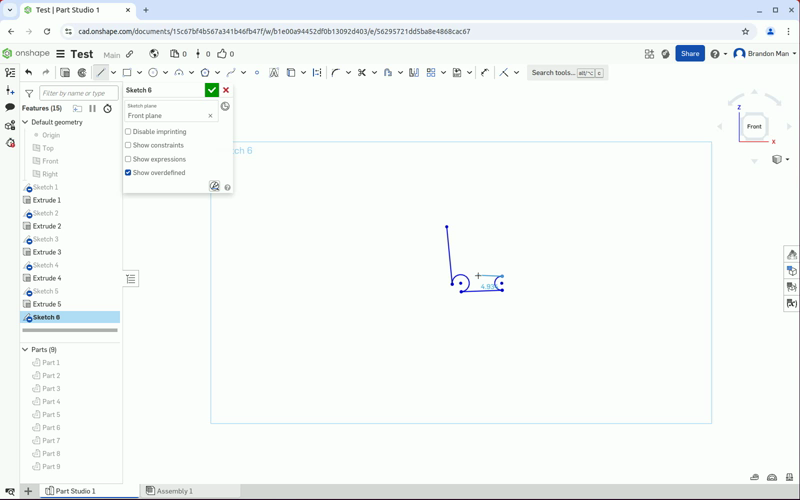
key(esc)
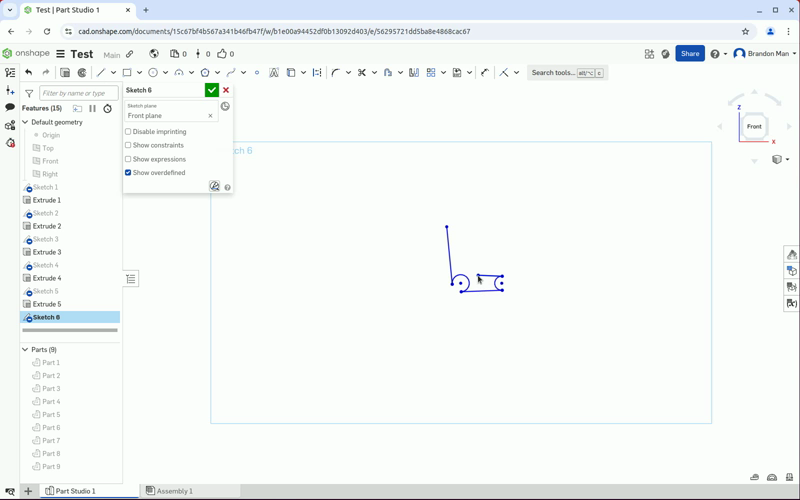
key(a)
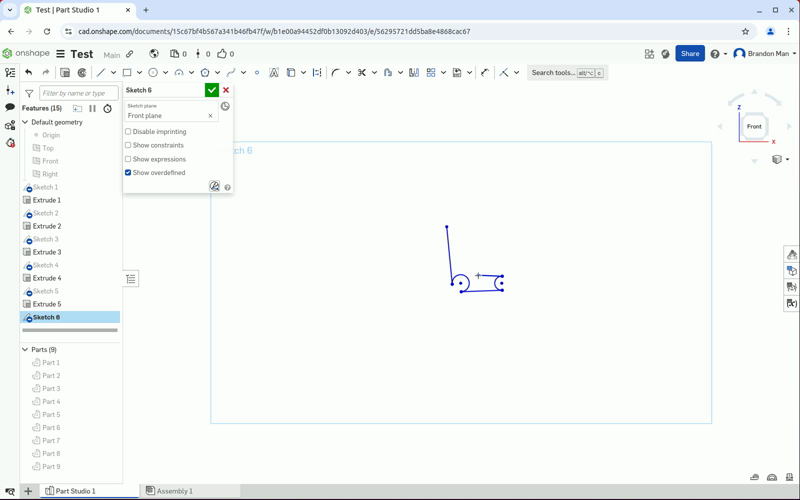
mouse_move(478, 275)
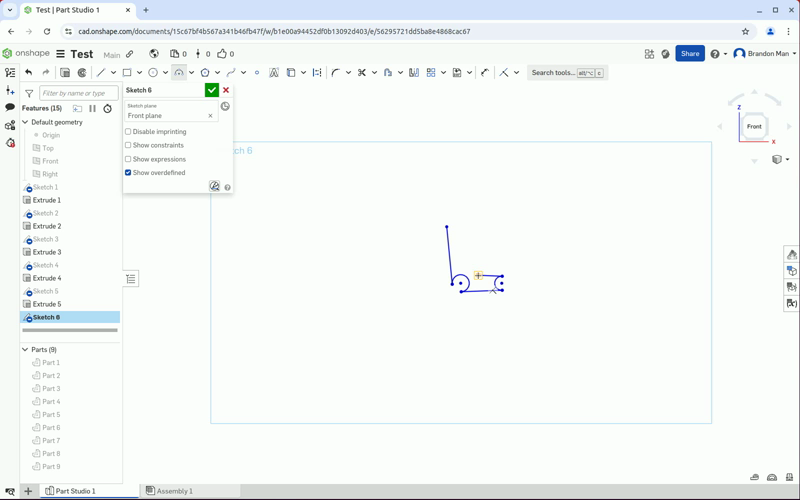
click(478, 275)
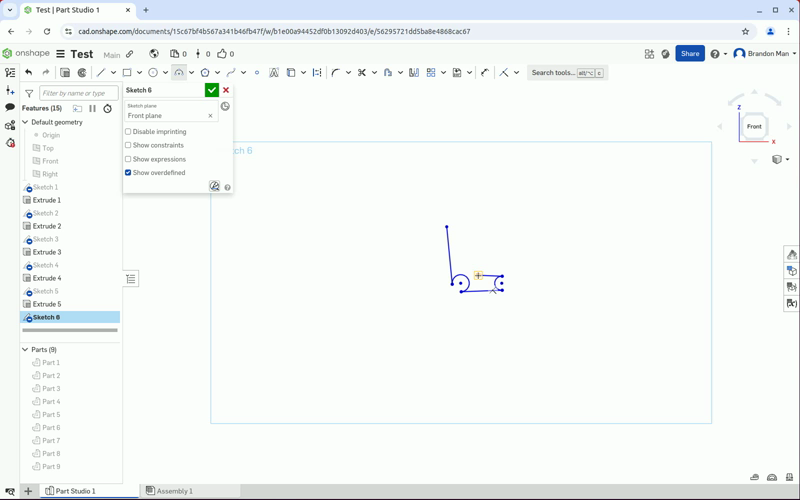
key_down(shift)
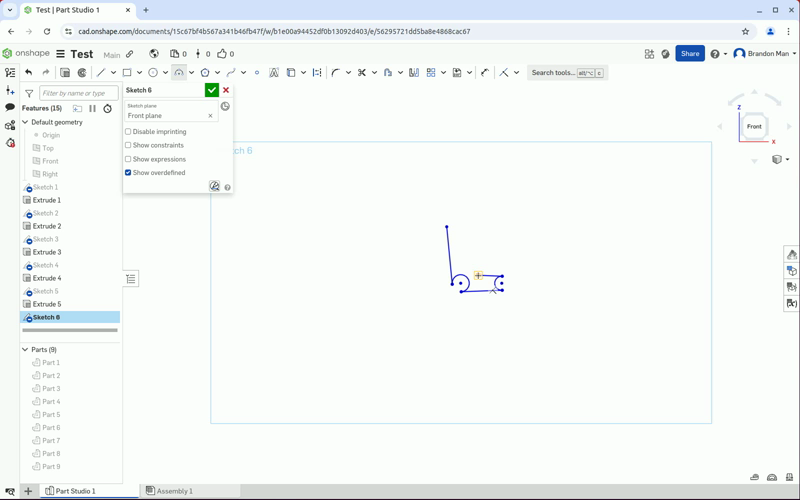
mouse_move(471, 267)
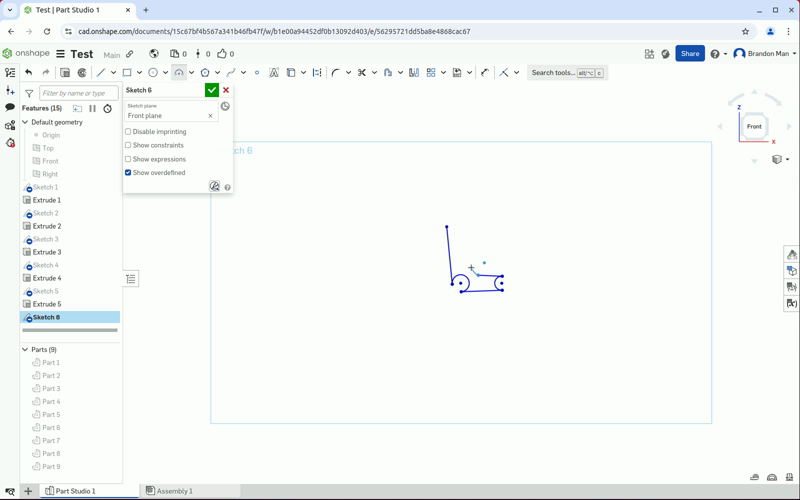
click(471, 267)
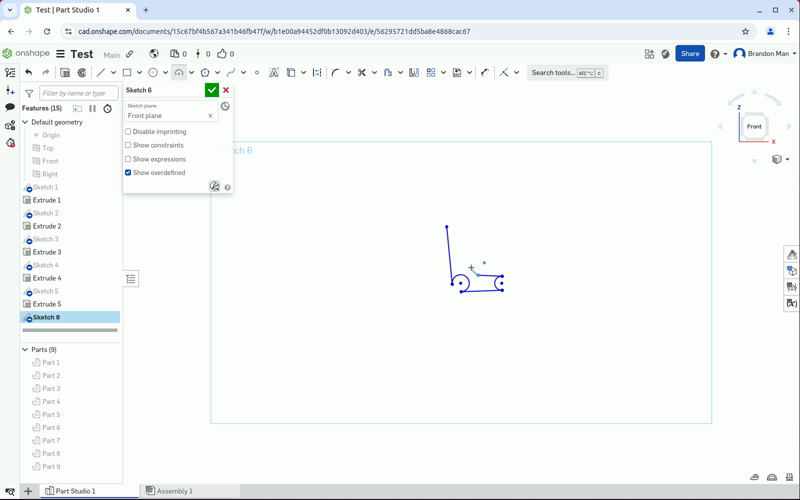
mouse_move(472, 272)
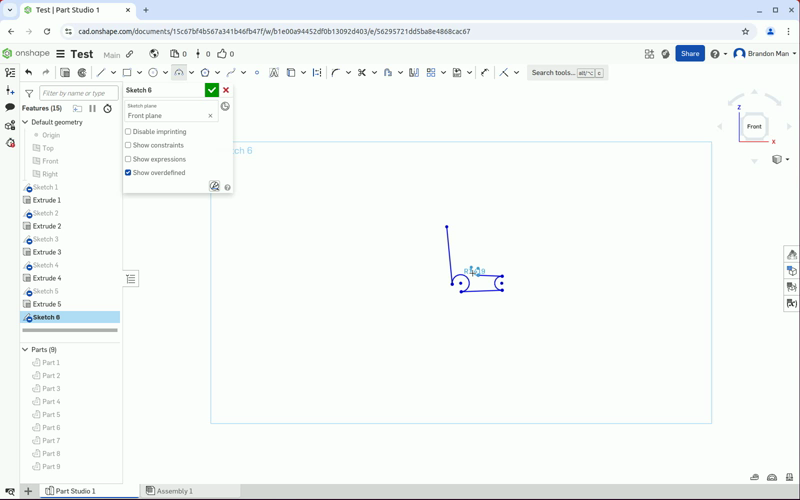
click(472, 272)
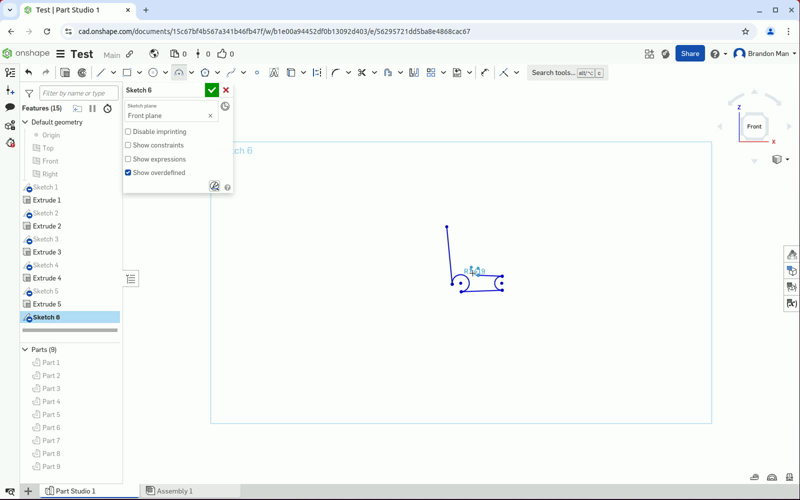
key_up(shift)
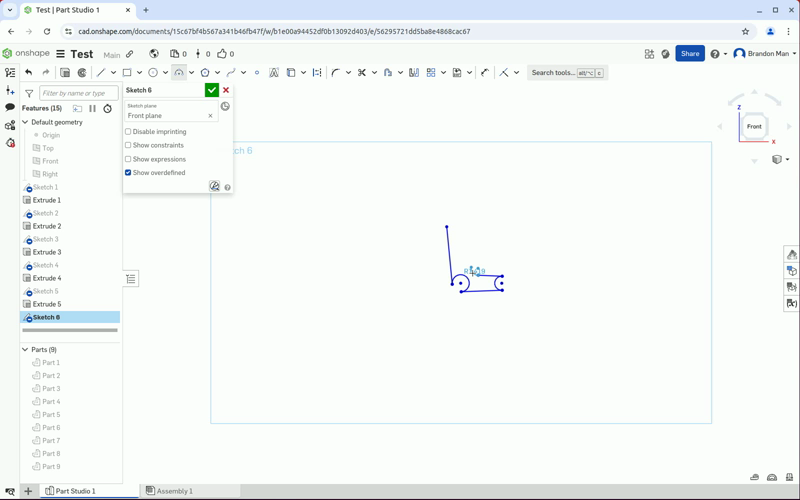
key(esc)
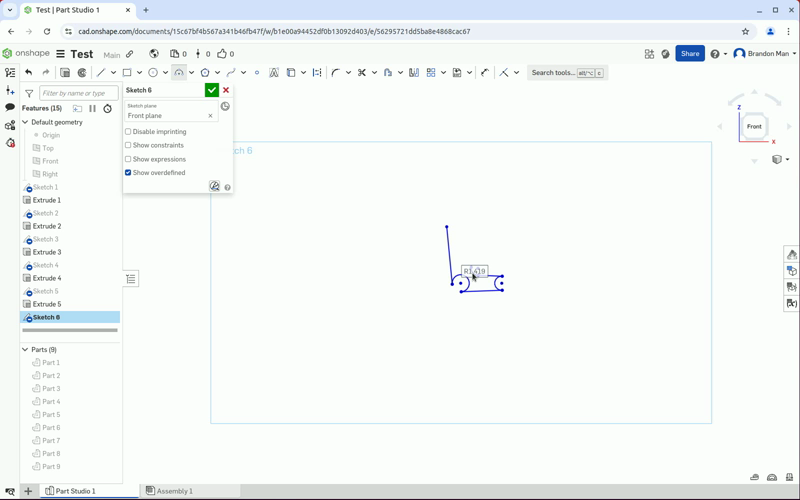
key(l)
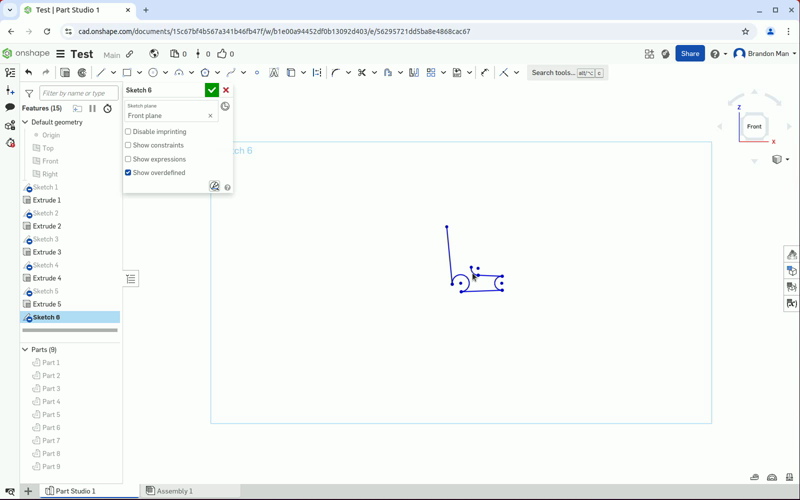
mouse_move(471, 267)
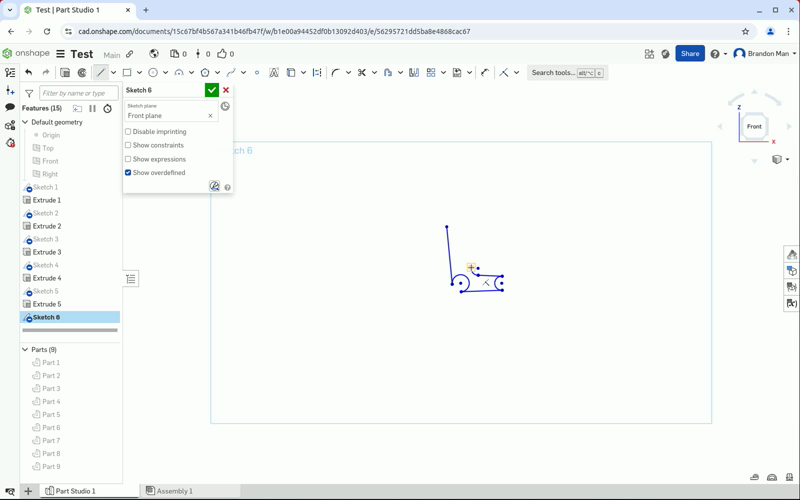
click(471, 267)
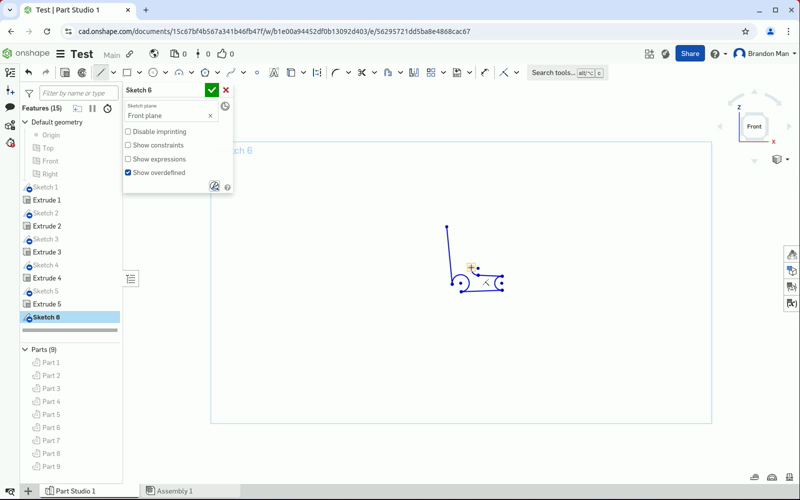
key_down(shift)
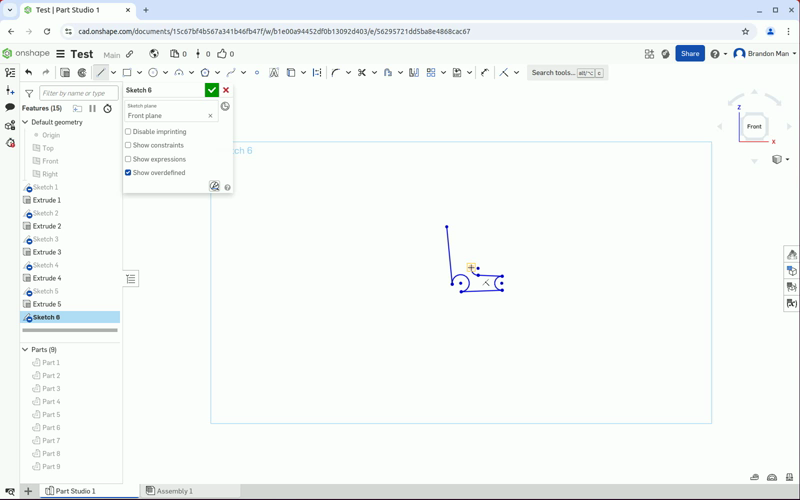
mouse_move(501, 267)
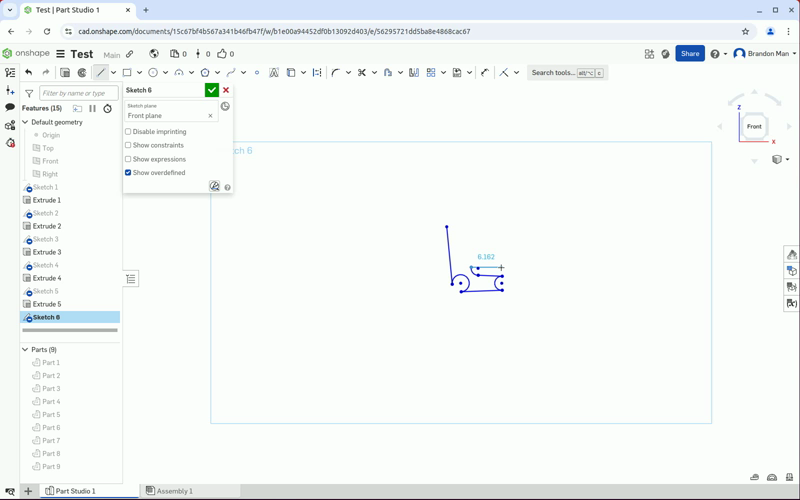
mouse_move(475, 226)
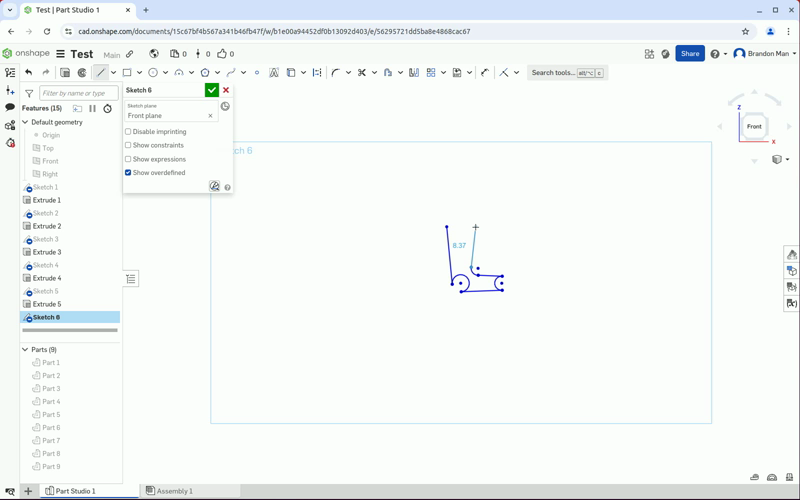
click(475, 226)
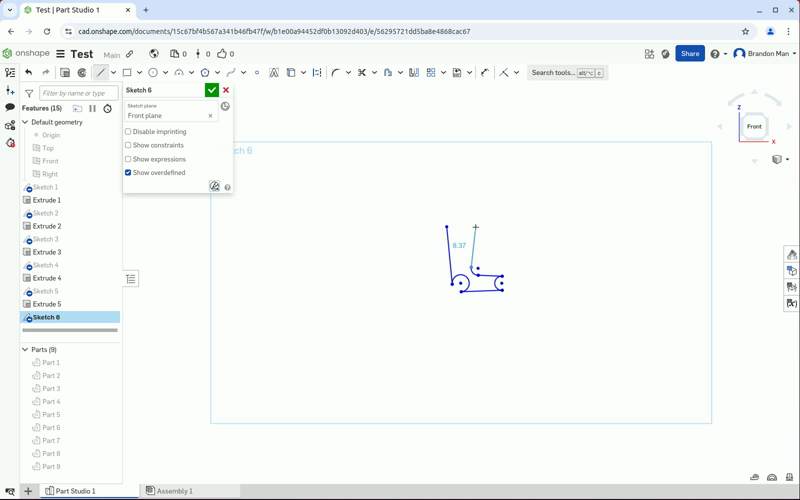
key_up(shift)
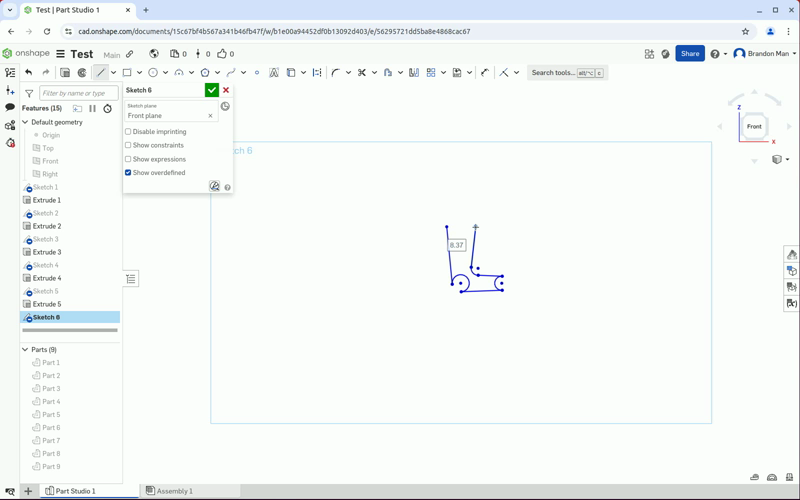
key(esc)
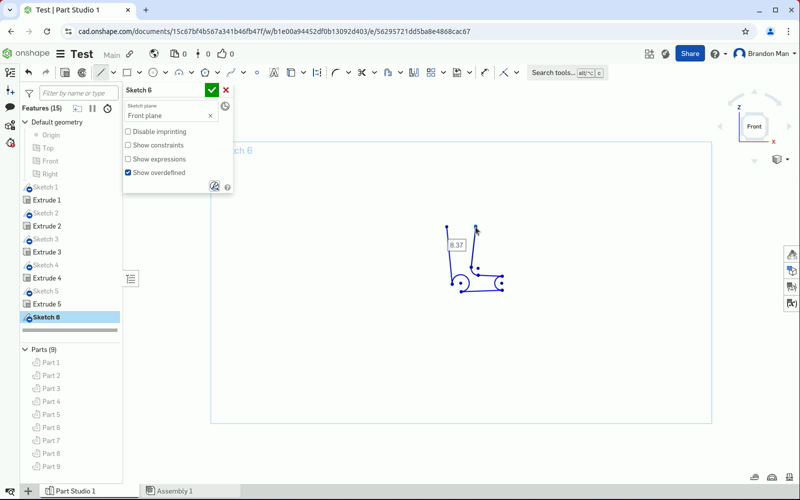
key(a)
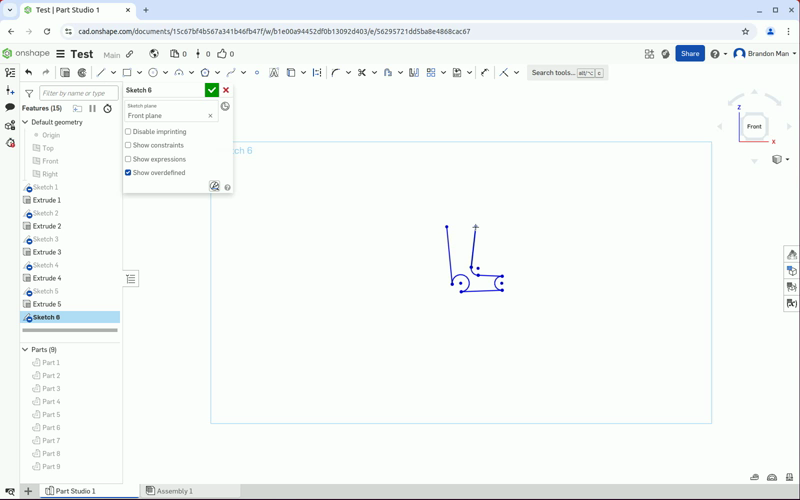
mouse_move(475, 226)
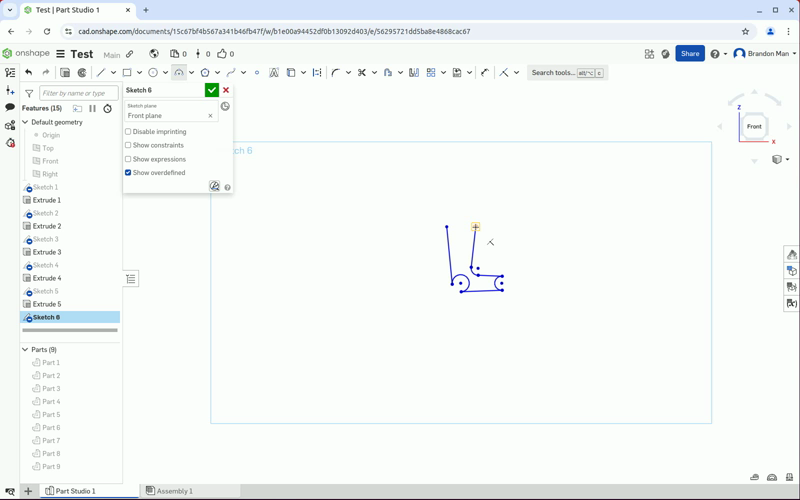
click(475, 226)
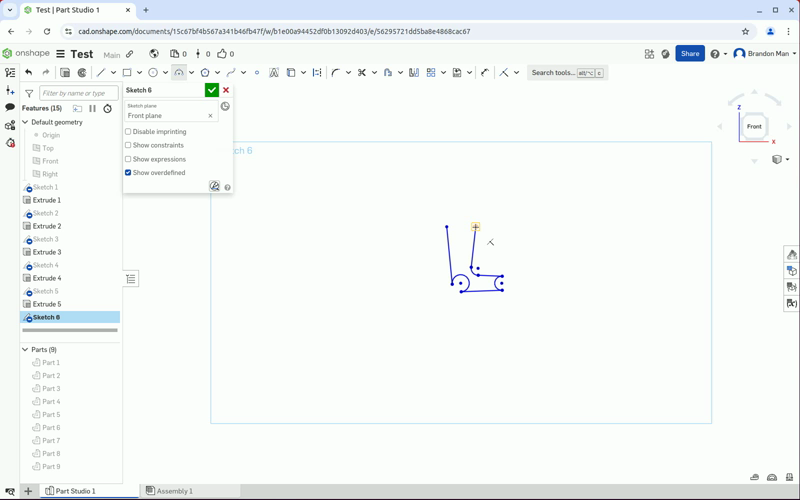
mouse_move(446, 226)
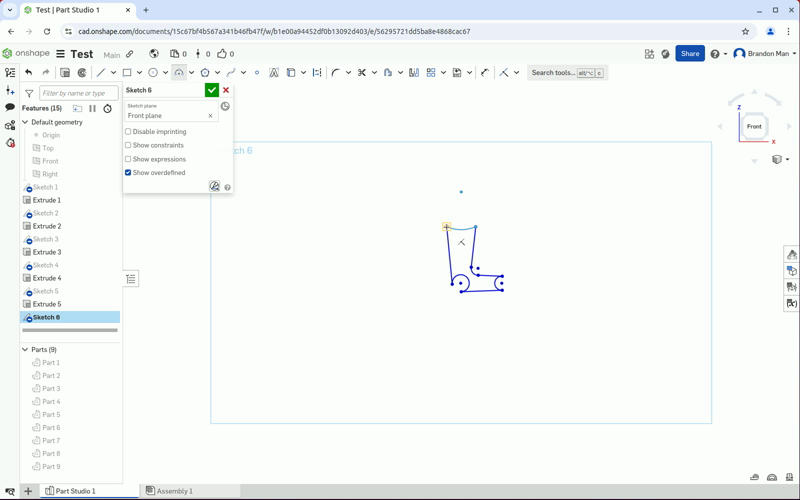
click(446, 226)
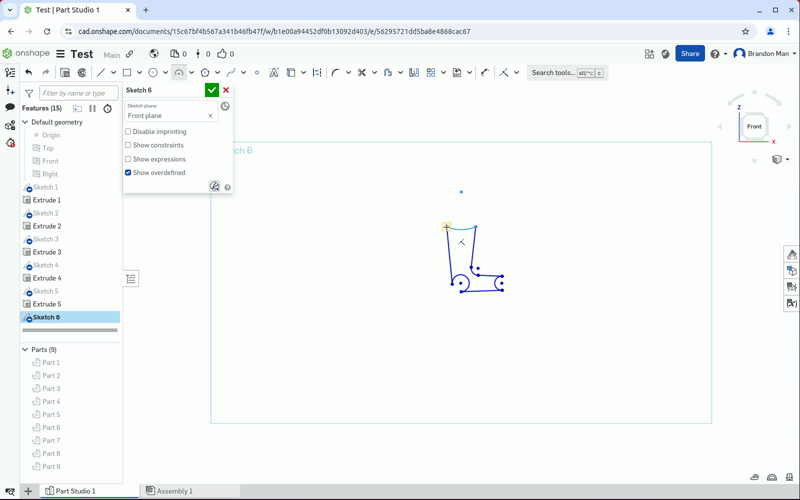
key_down(shift)
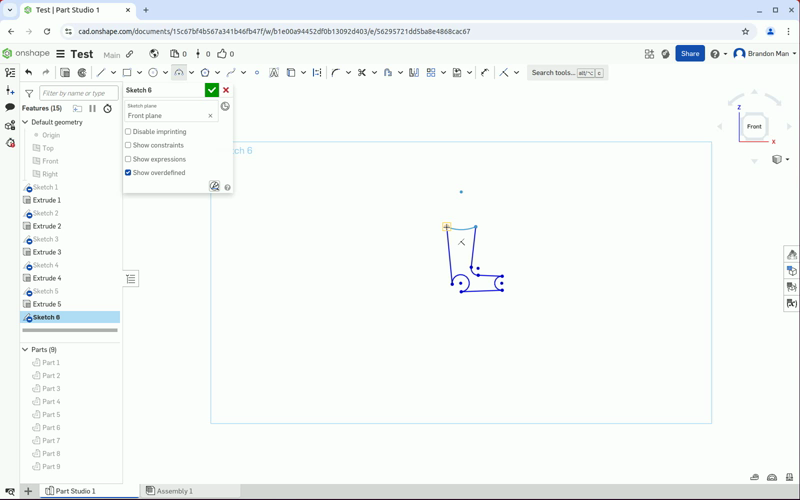
mouse_move(461, 239)
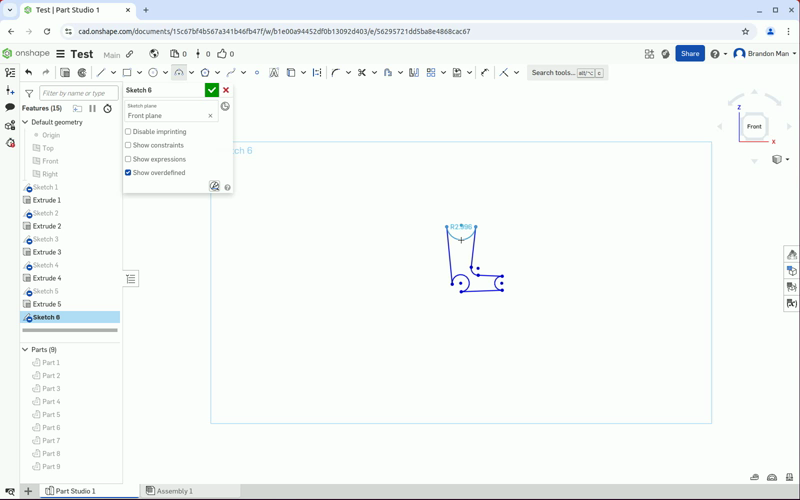
click(461, 239)
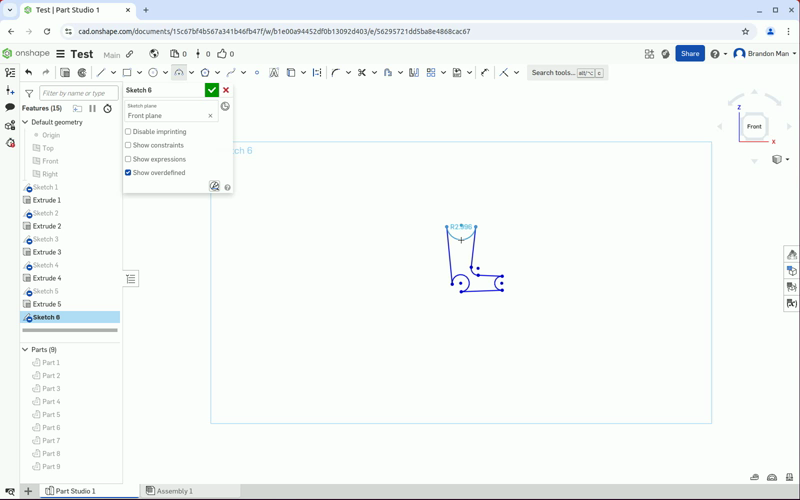
key_up(shift)
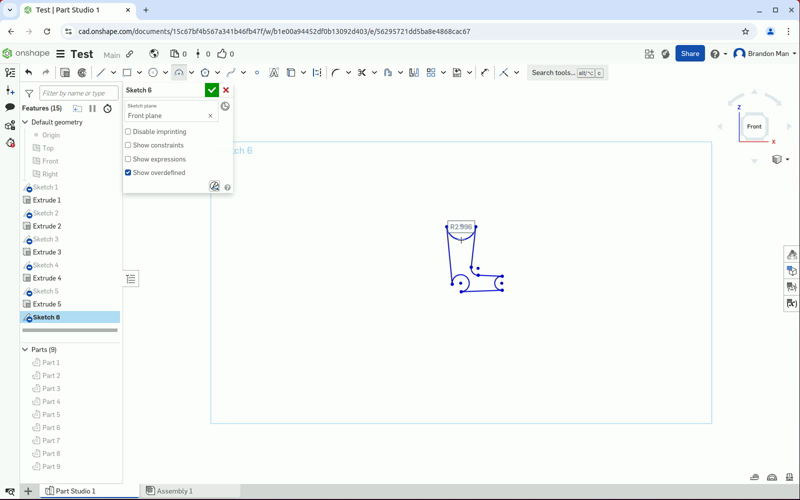
key(esc)
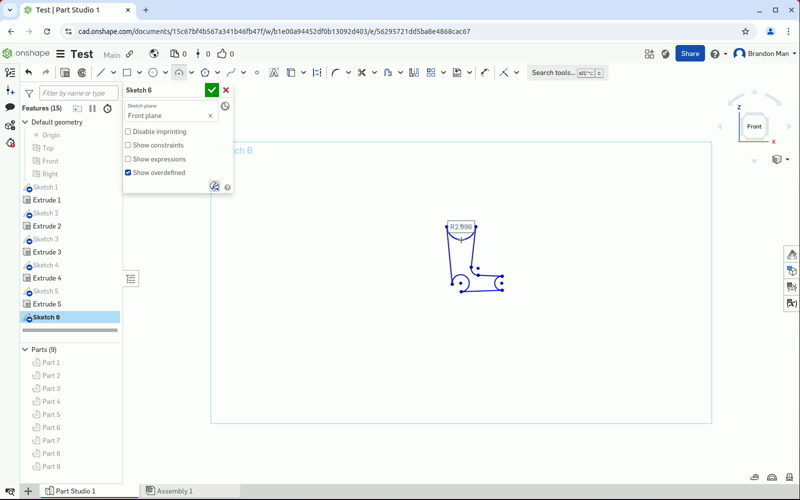
mouse_move(449, 243)
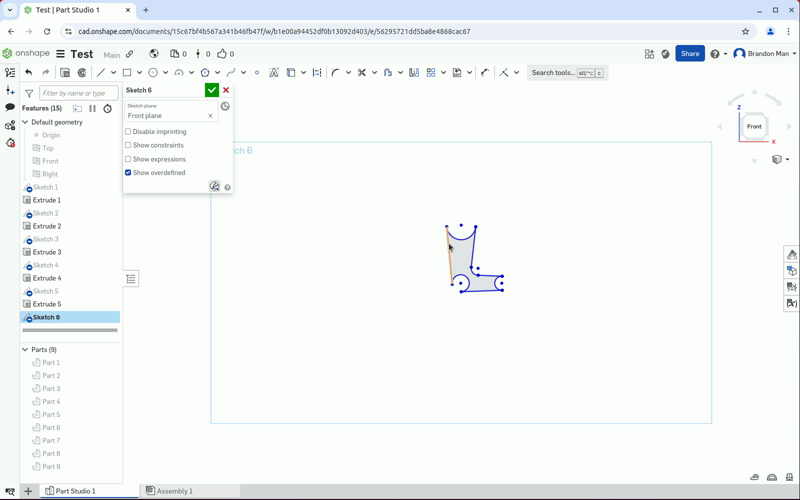
scroll(6)
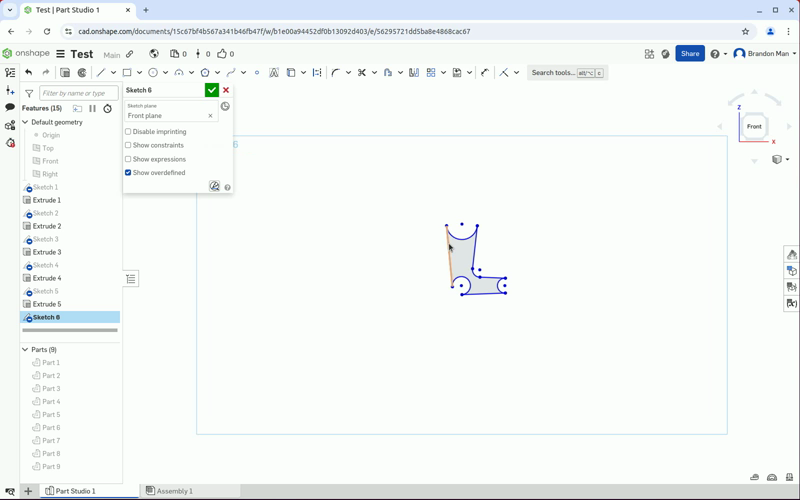
scroll(6)
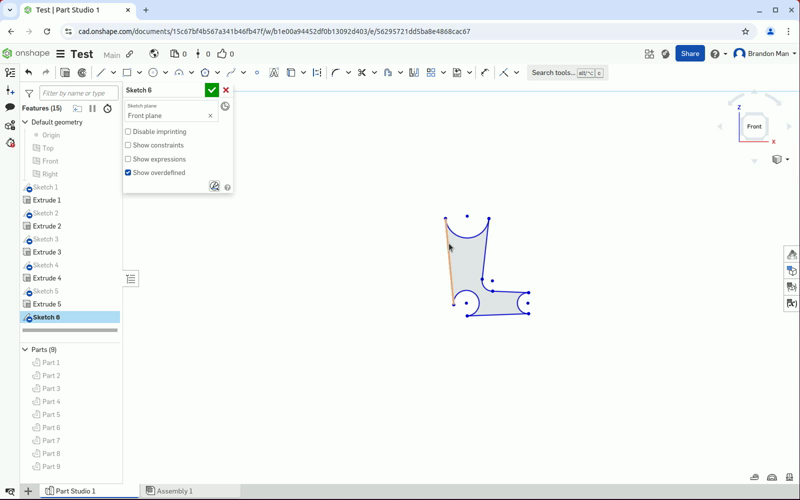
scroll(6)
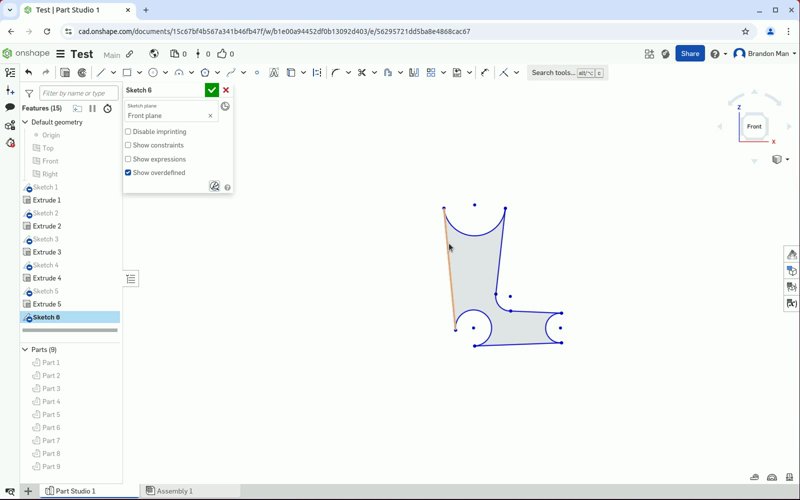
scroll(6)
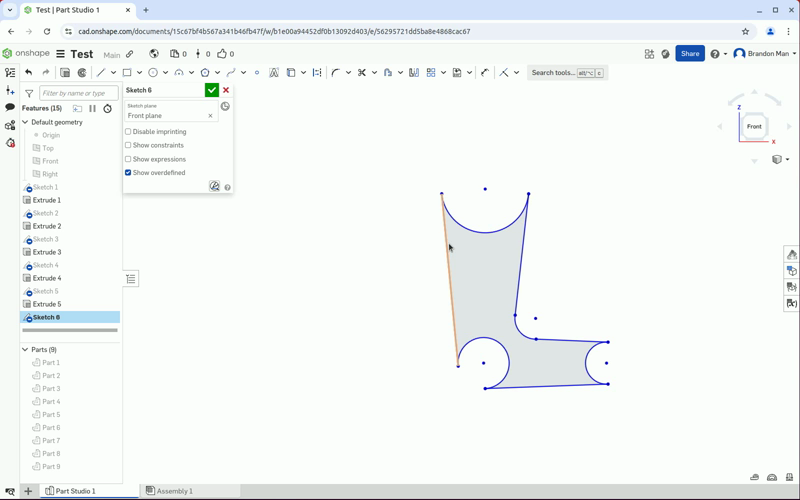
scroll(6)
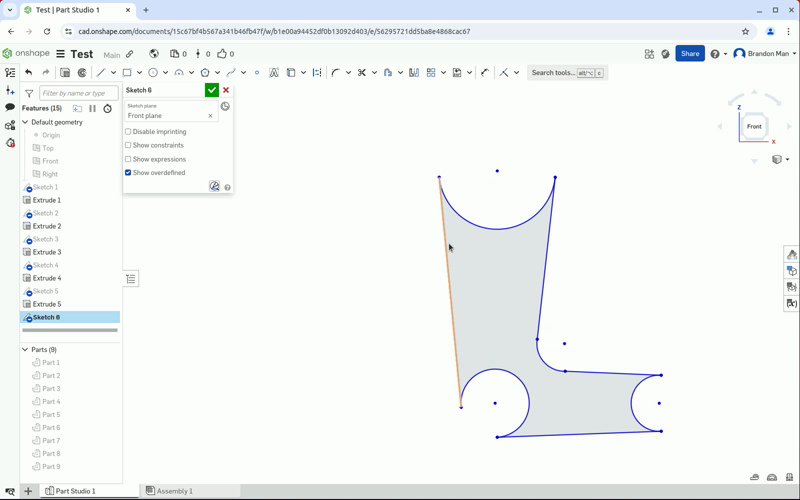
scroll(6)
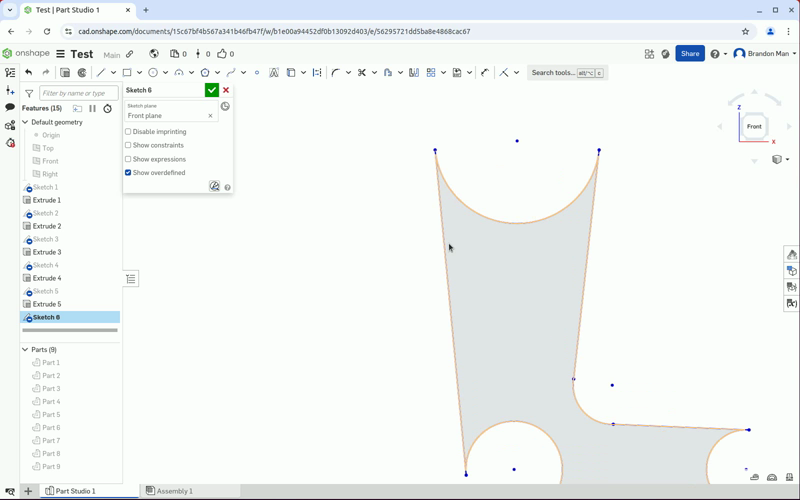
scroll(6)
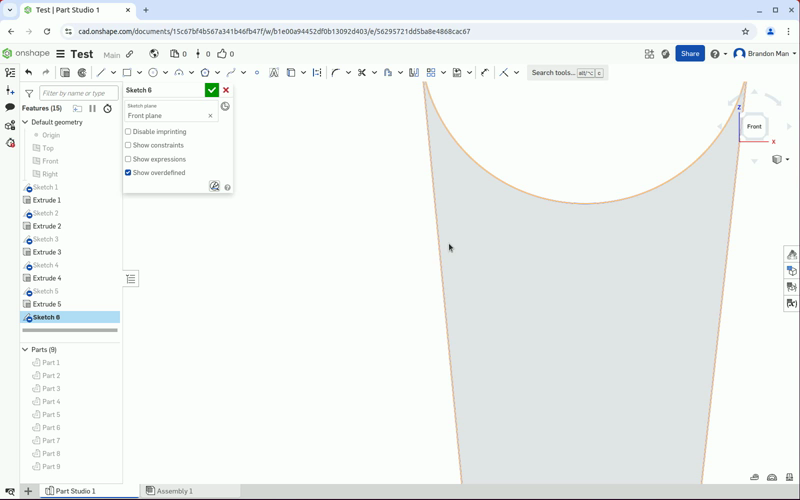
click(449, 243)
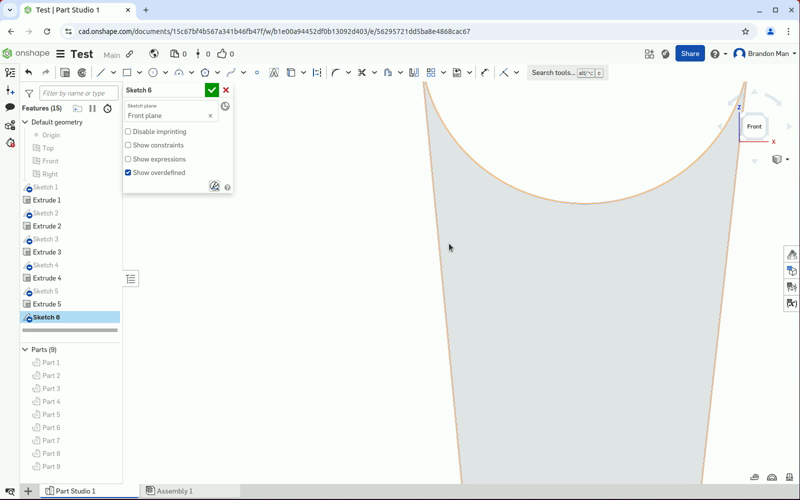
scroll(-6)
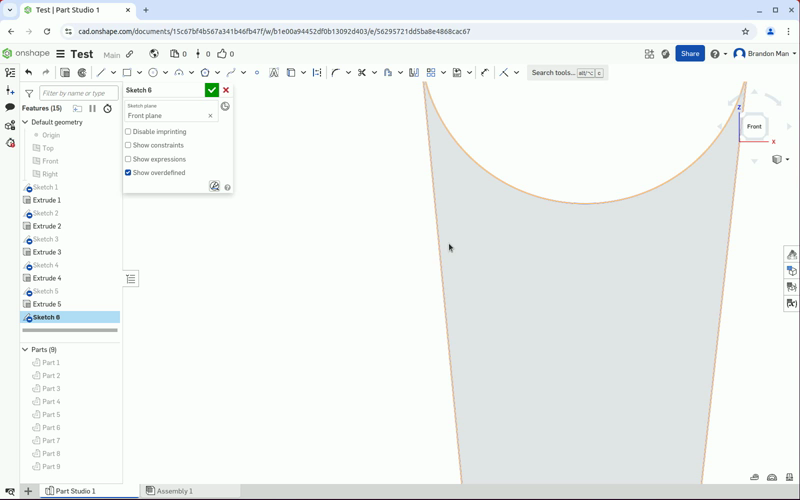
scroll(-6)
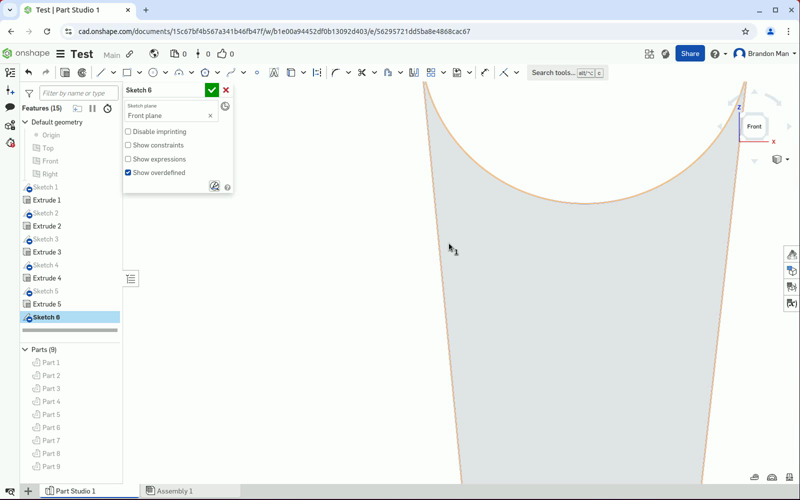
scroll(-6)
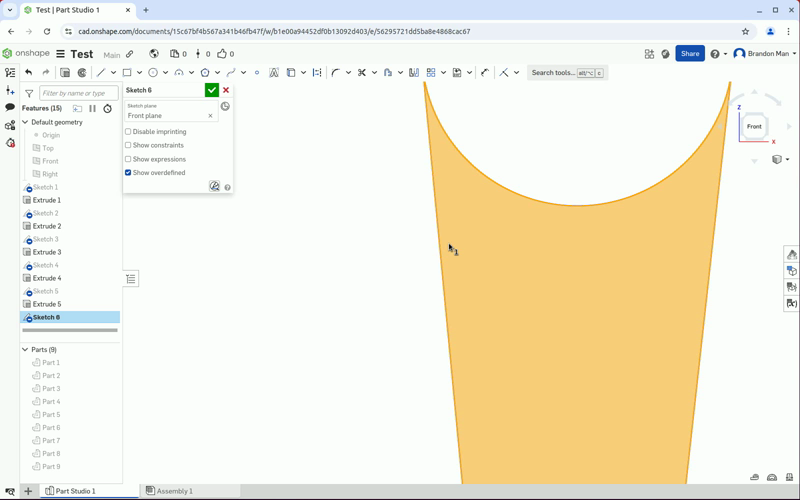
scroll(-6)
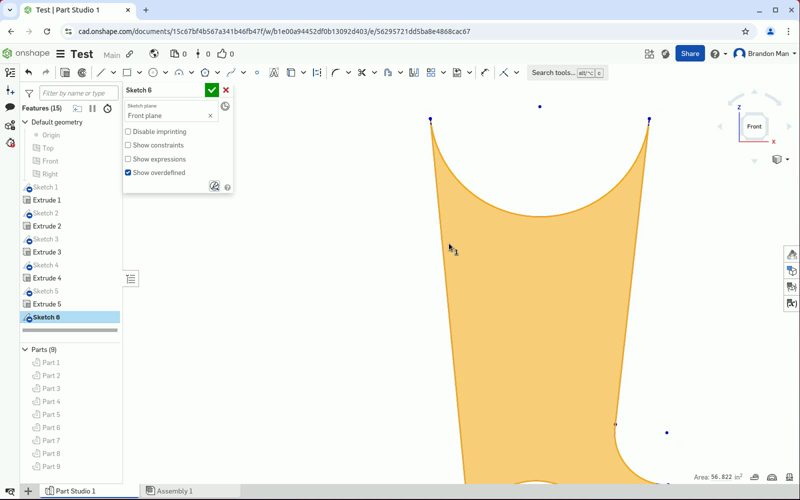
scroll(-6)
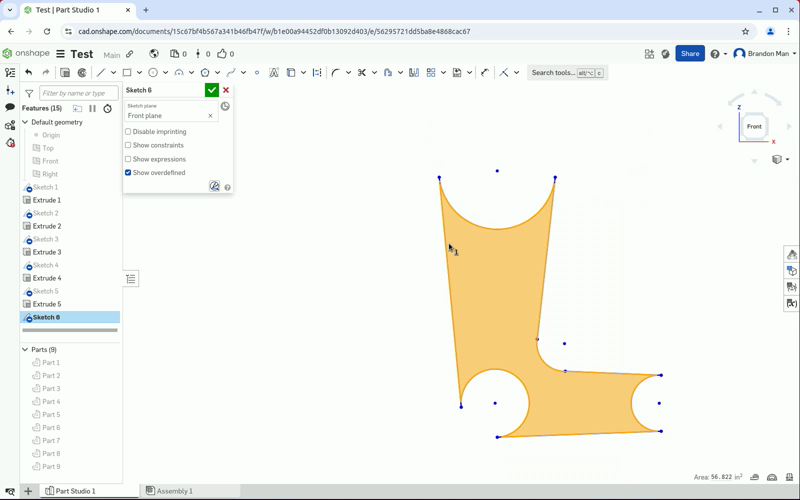
scroll(-6)
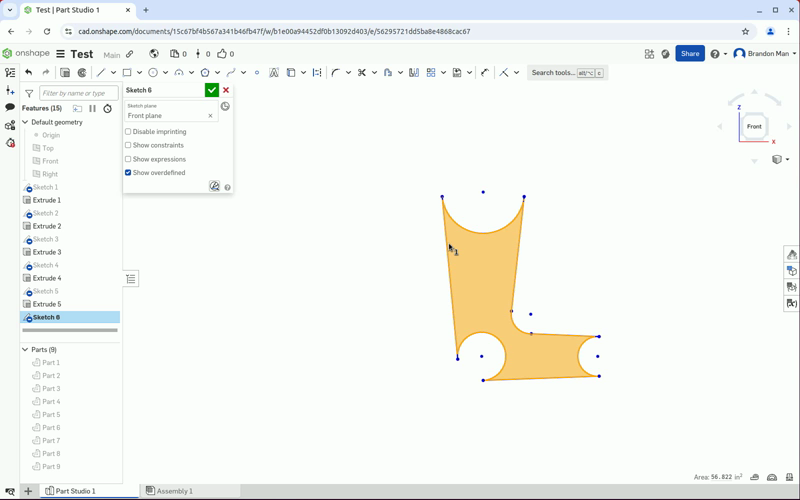
scroll(-6)
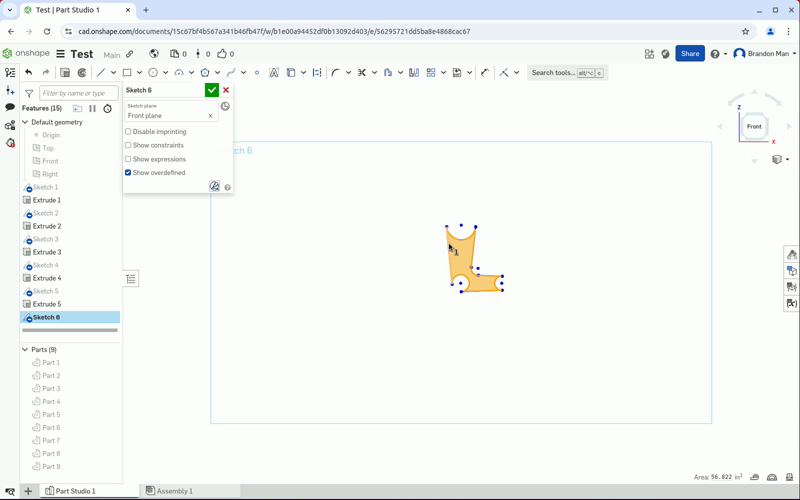
mouse_move(73, 352)
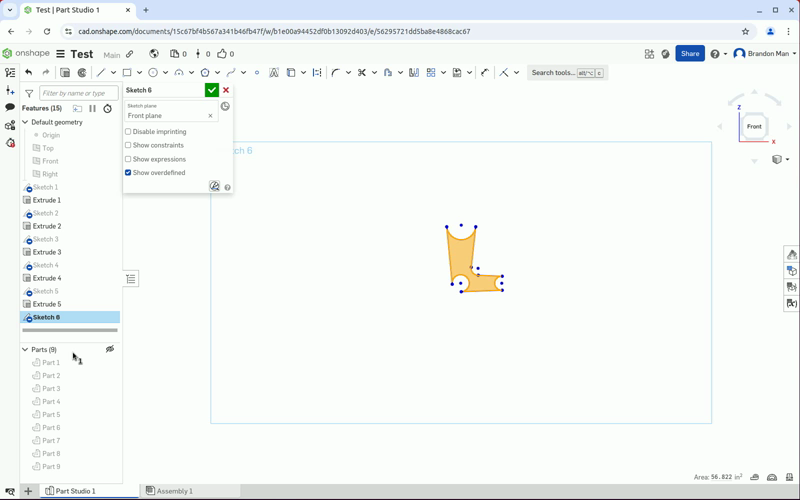
key(shift+y)
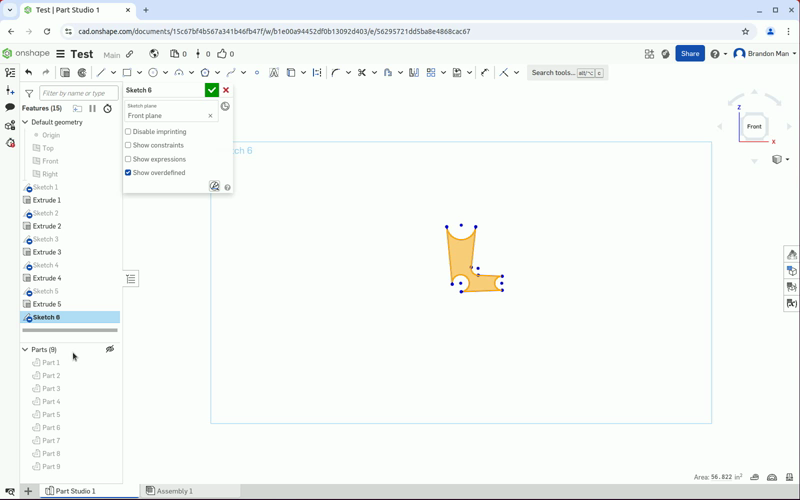
key(shift+e)
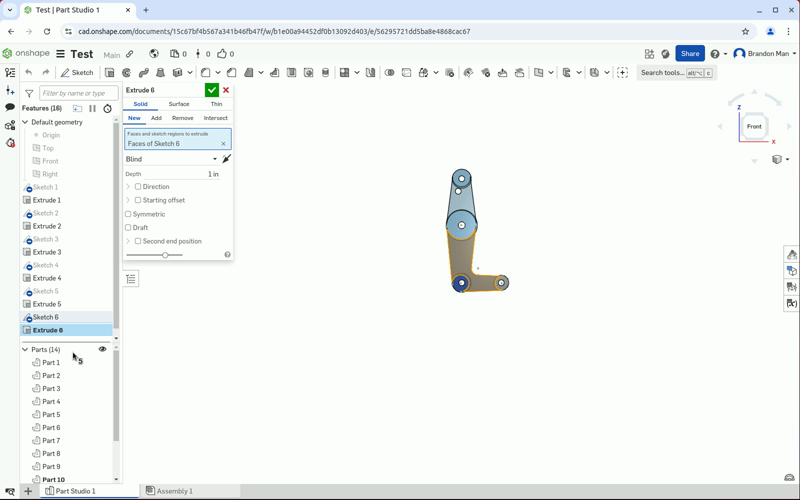
mouse_move(143, 106)
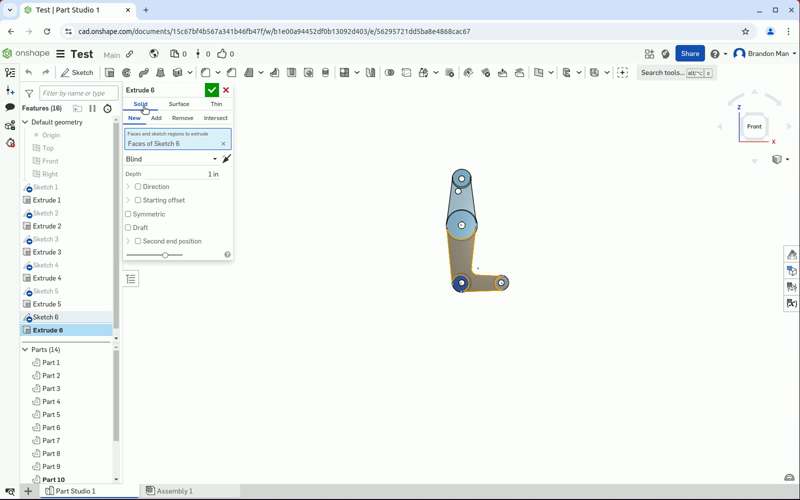
click(143, 106)
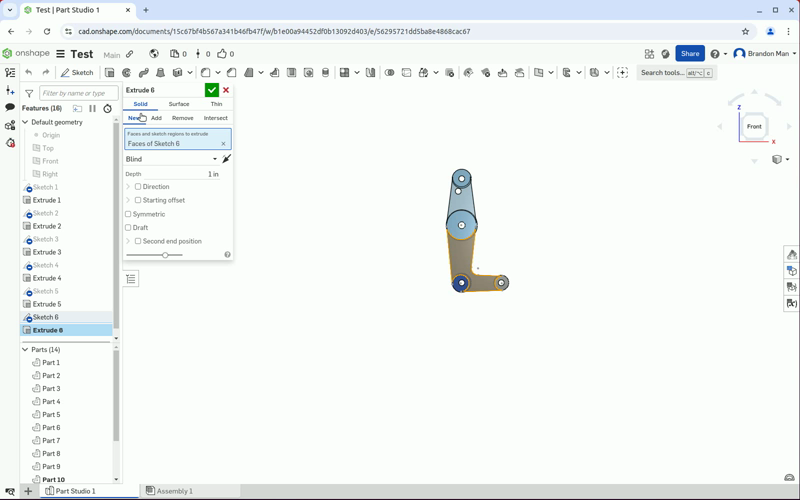
mouse_move(137, 120)
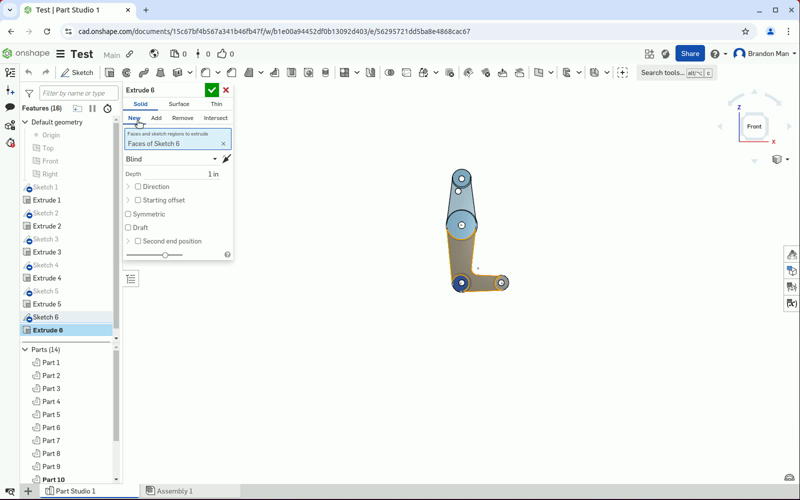
click(137, 120)
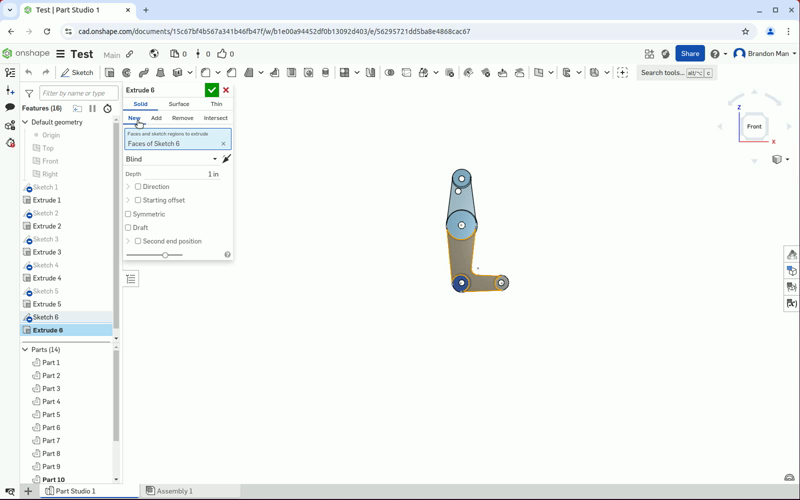
key(tab, 4)
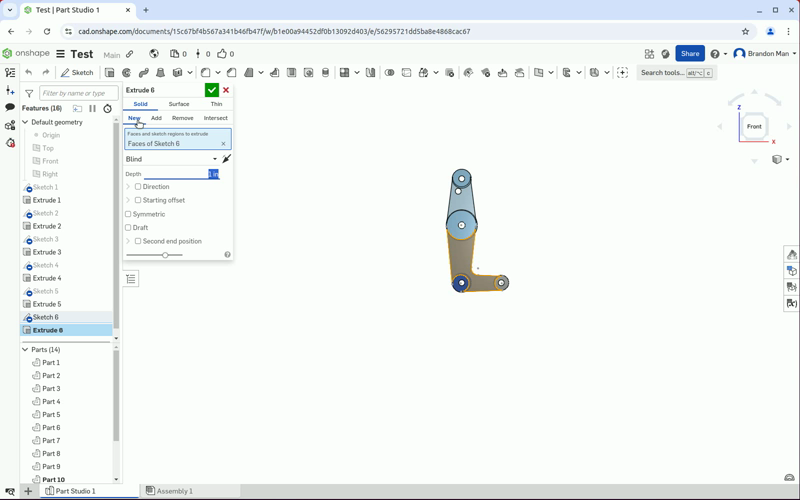
text(0.481)
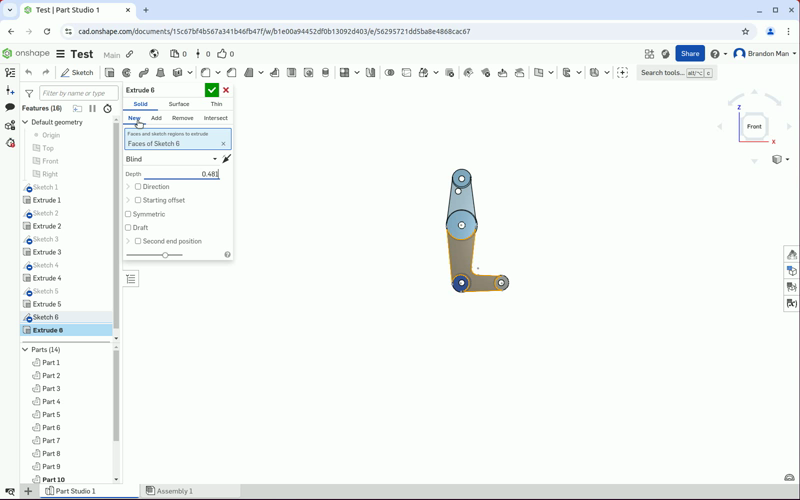
key(enter)
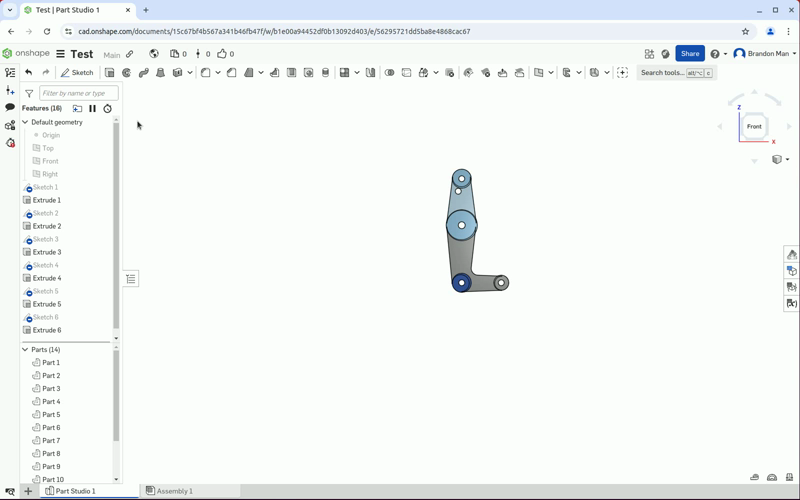
key(shift+h)
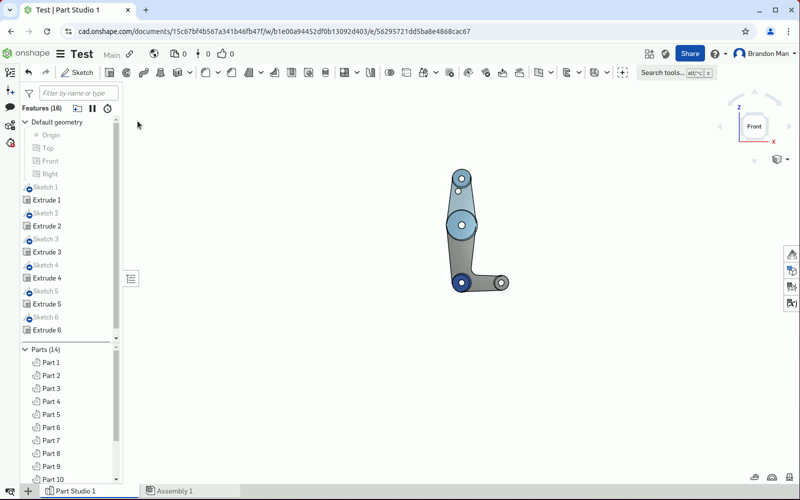
key(shift+h)
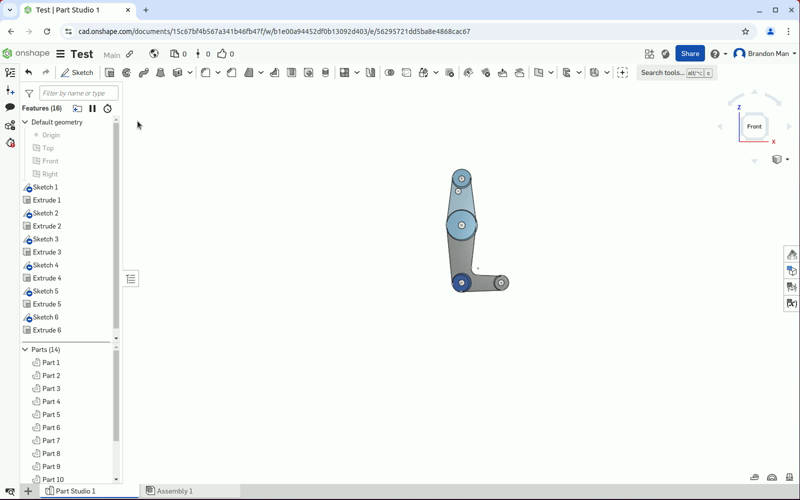
key(shift+7)
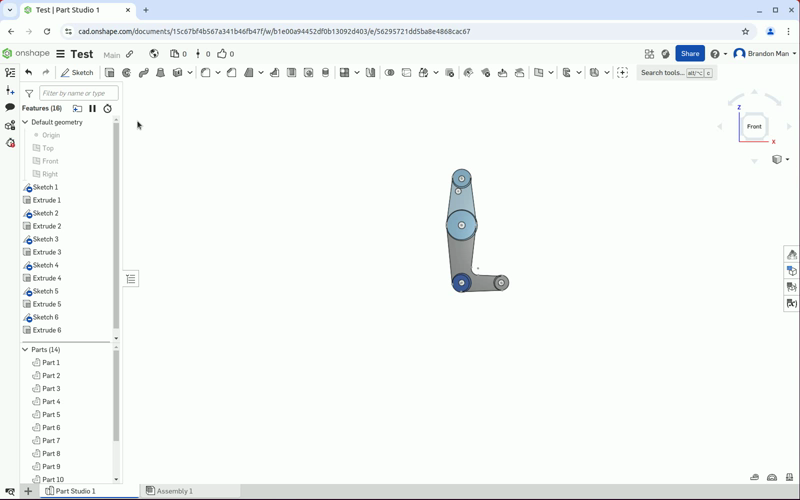
key(left, 2)
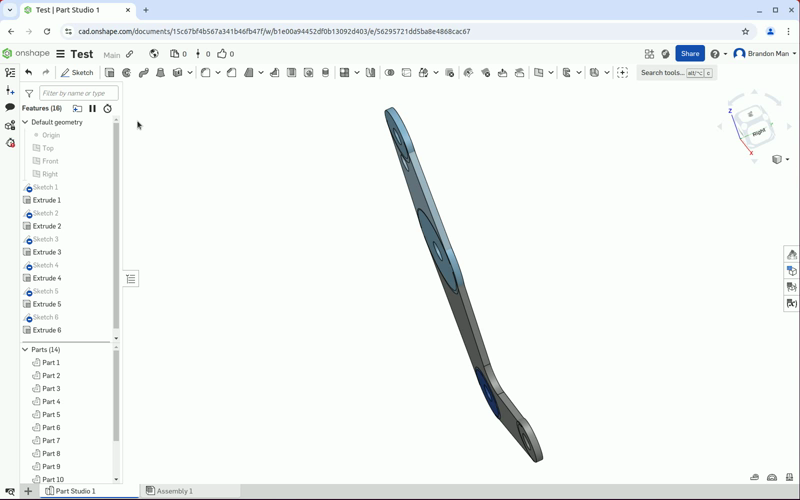
key(down, 2)
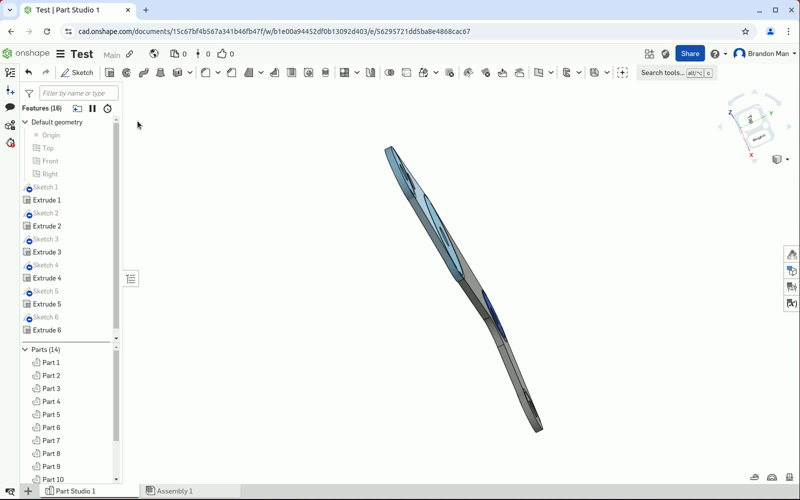
key(up, 2)
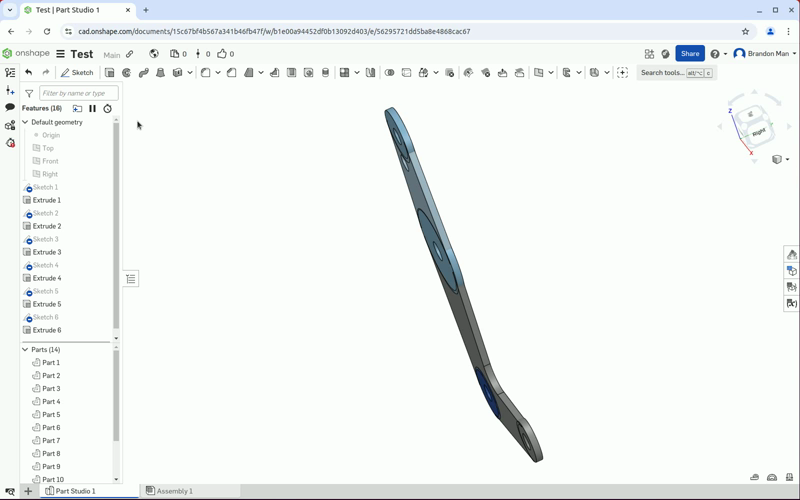
key(right, 2)
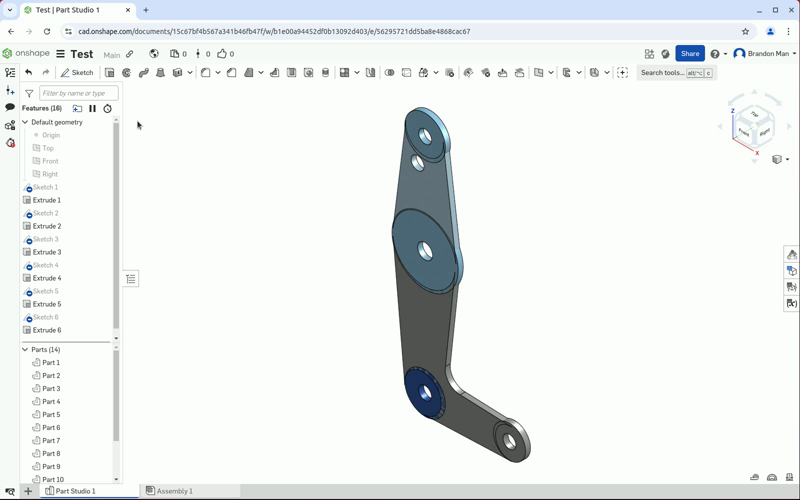
mouse_move(69, 189)
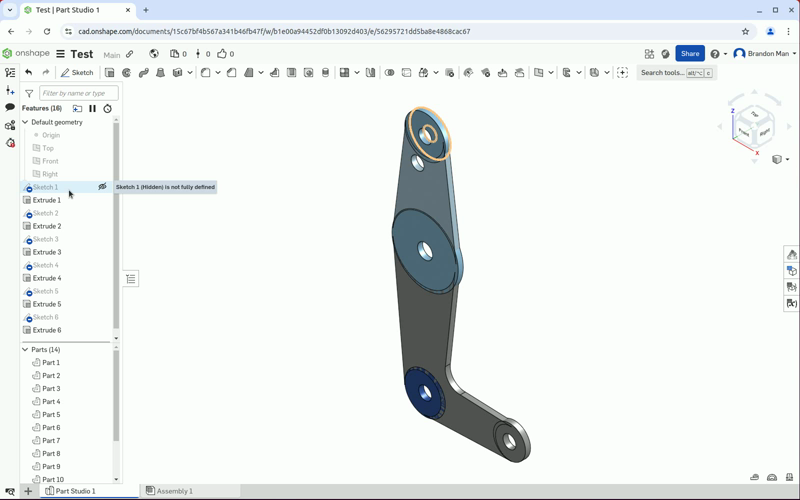
click(69, 189)